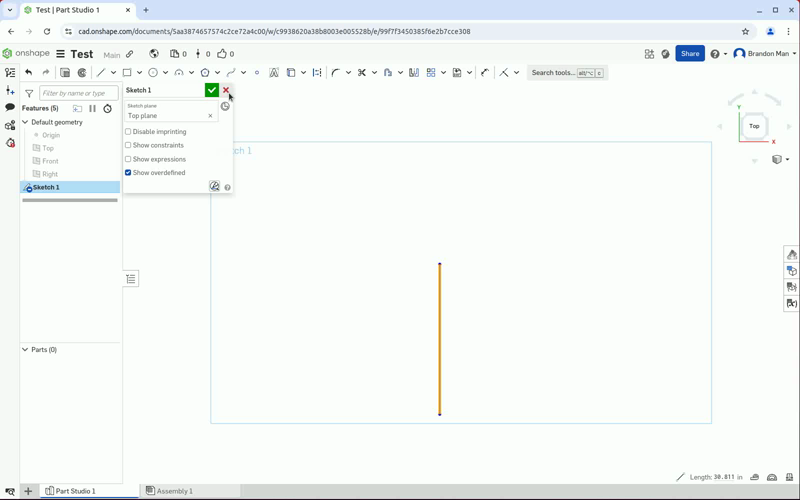
key(shift+h)
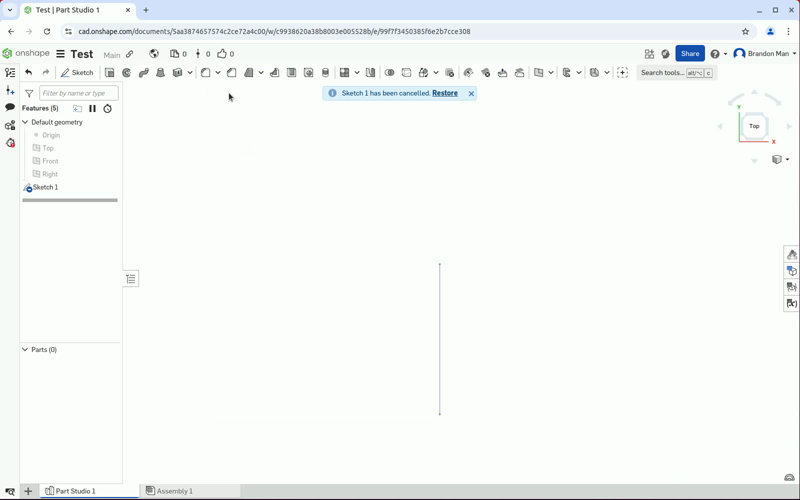
key(shift+s)
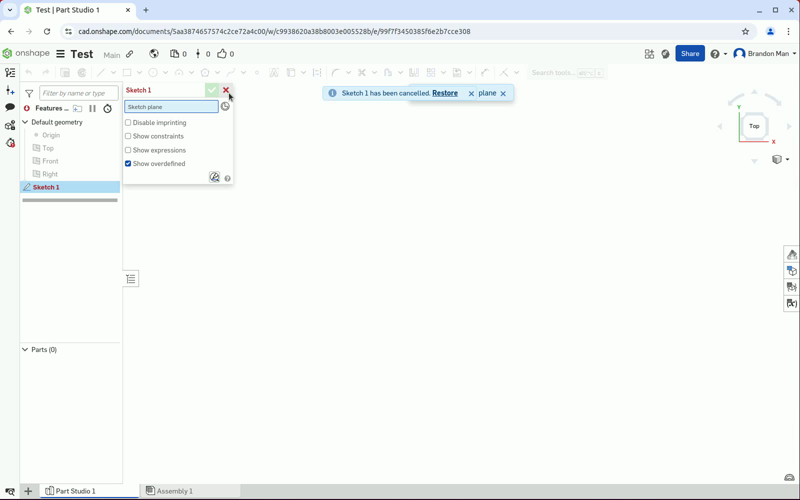
mouse_move(73, 150)
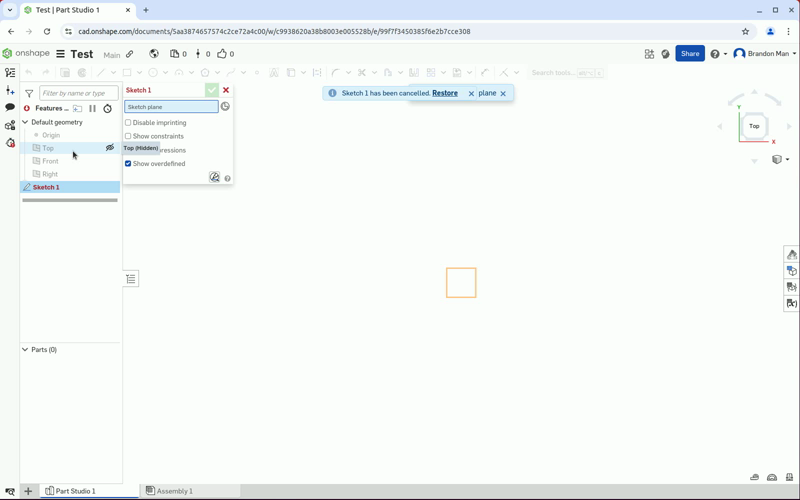
click(73, 150)
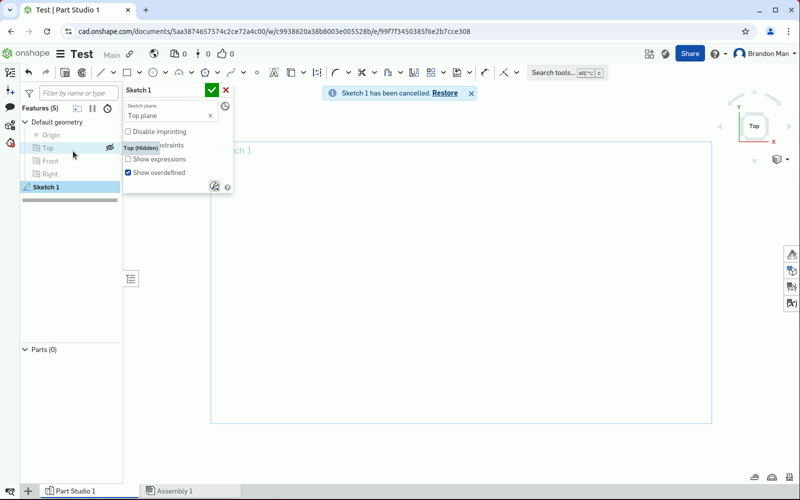
mouse_move(73, 352)
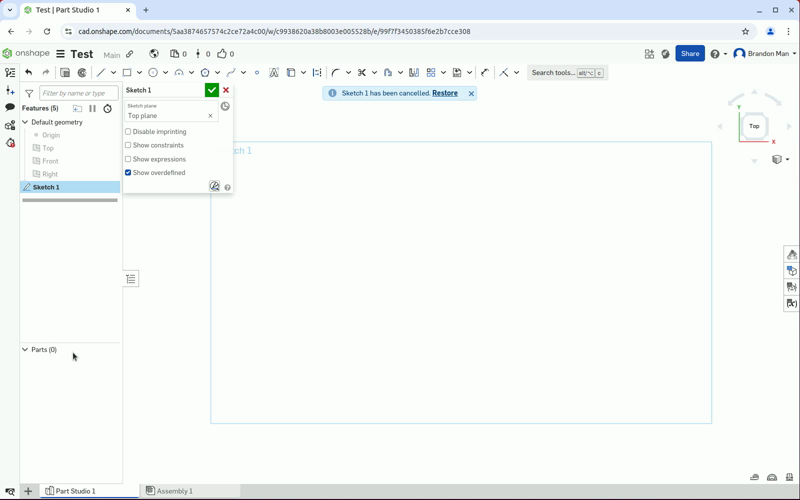
key(y)
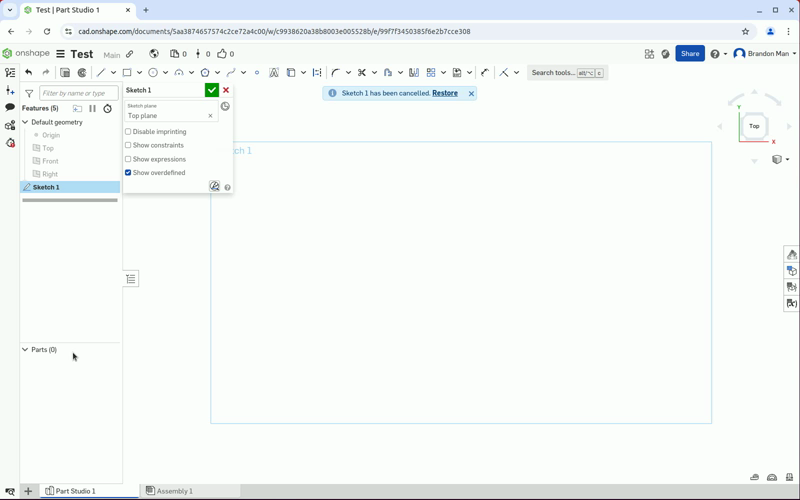
key(l)
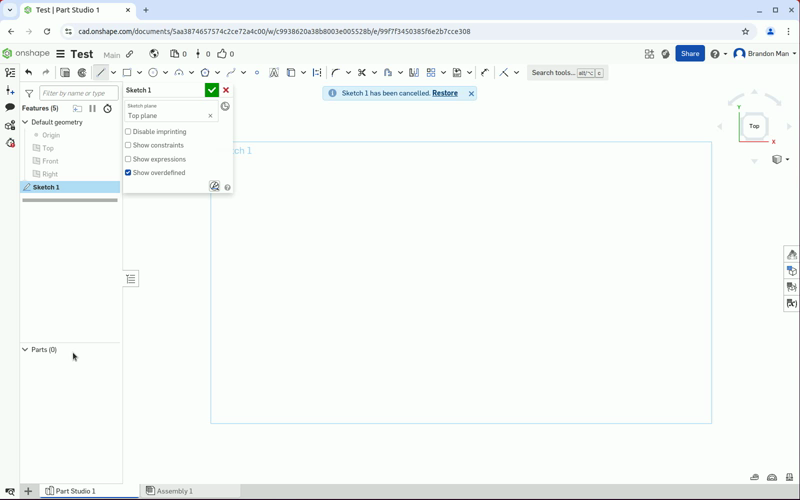
key_down(shift)
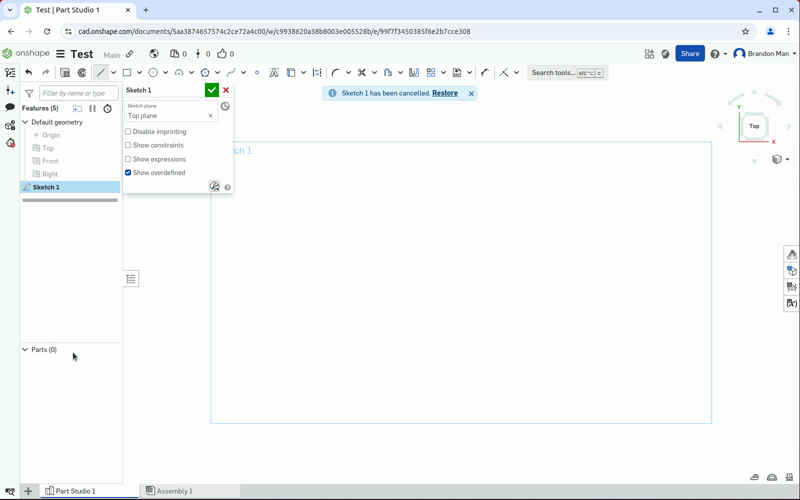
mouse_move(393, 309)
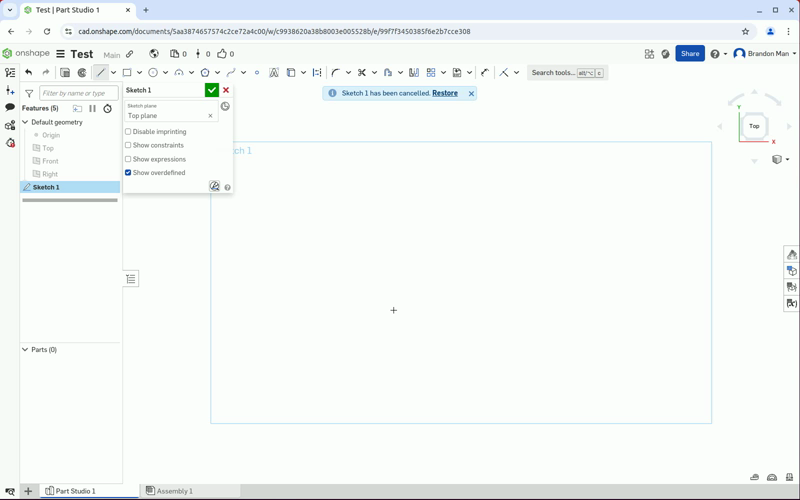
click(393, 309)
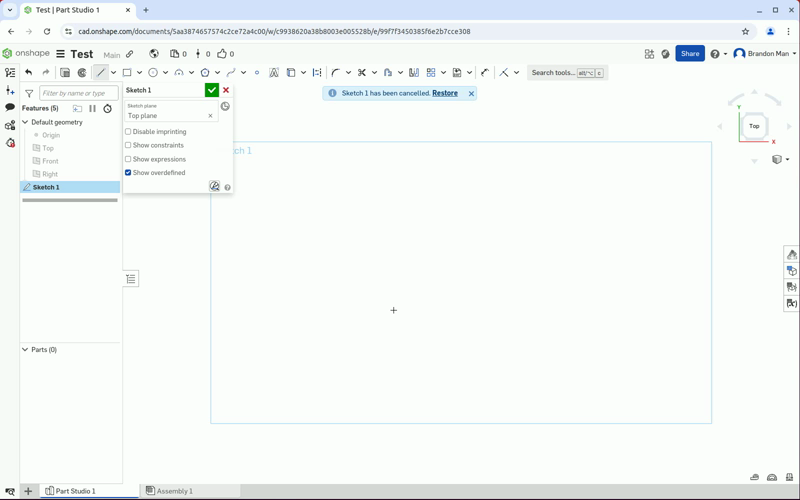
key_up(shift)
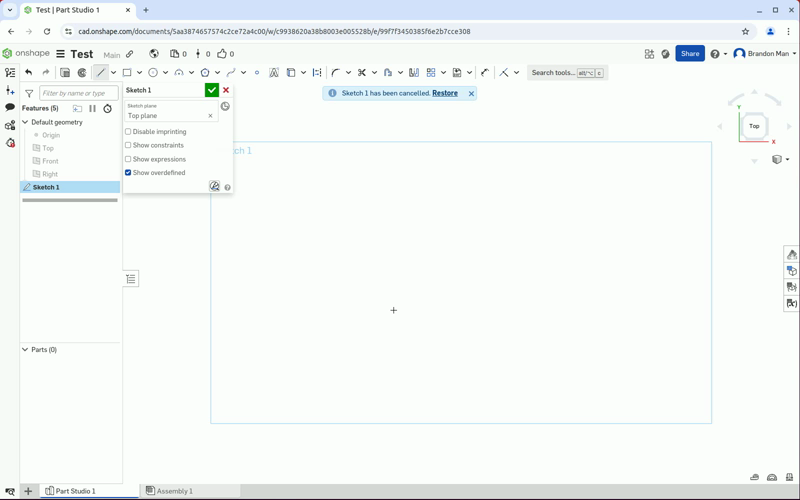
key_down(shift)
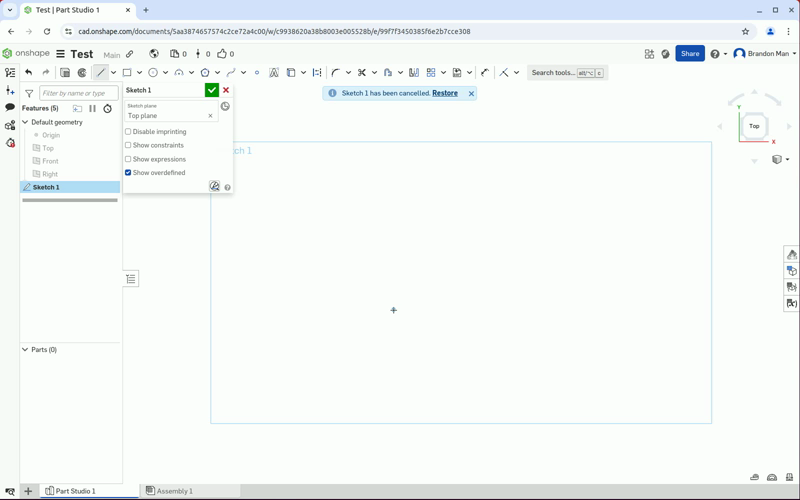
mouse_move(423, 309)
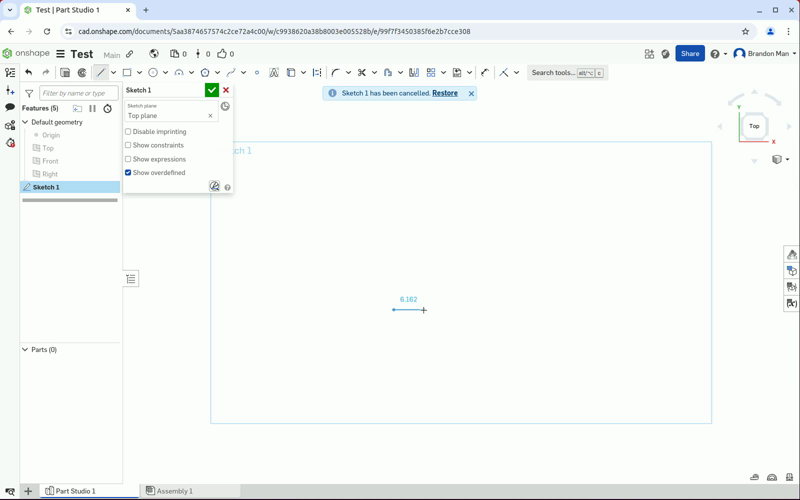
mouse_move(432, 348)
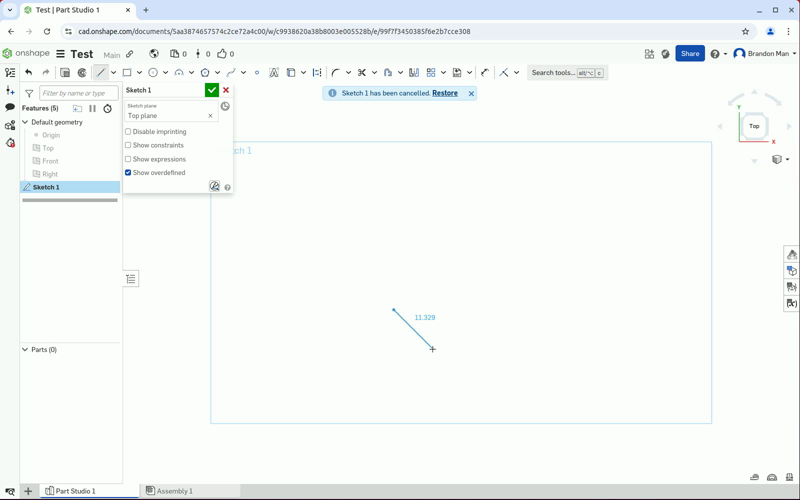
click(432, 348)
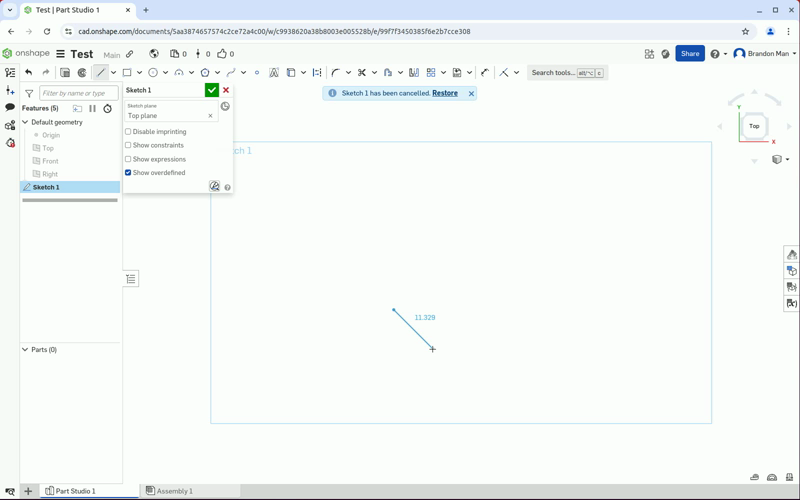
key_up(shift)
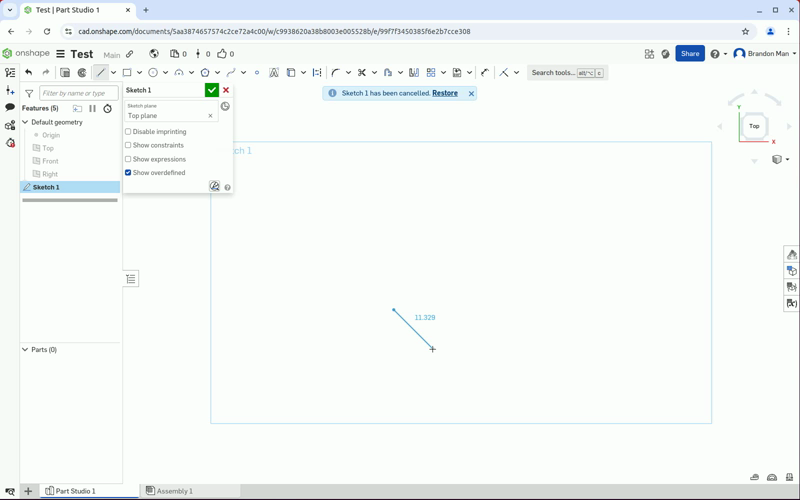
key_down(shift)
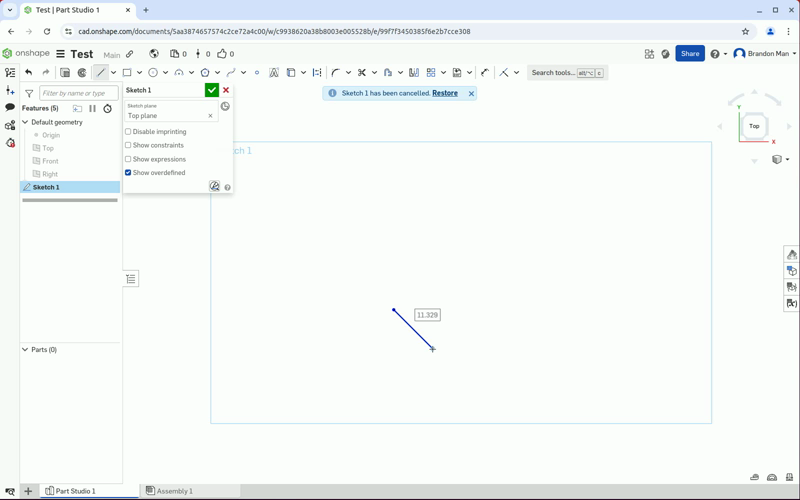
mouse_move(462, 348)
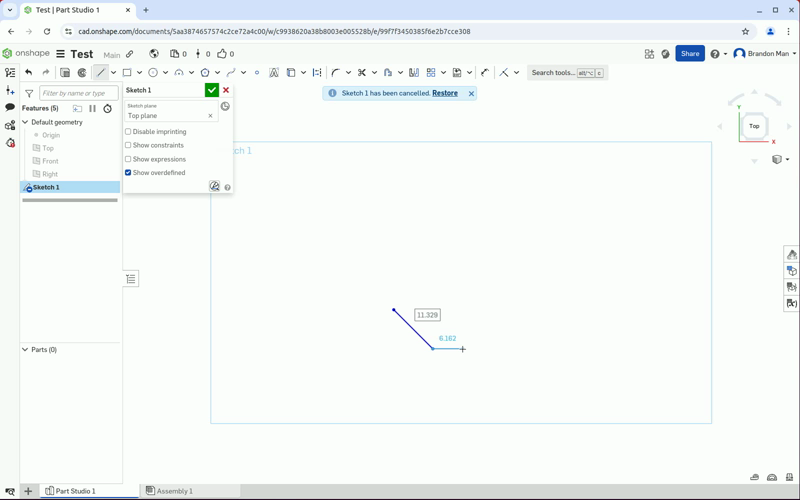
mouse_move(487, 348)
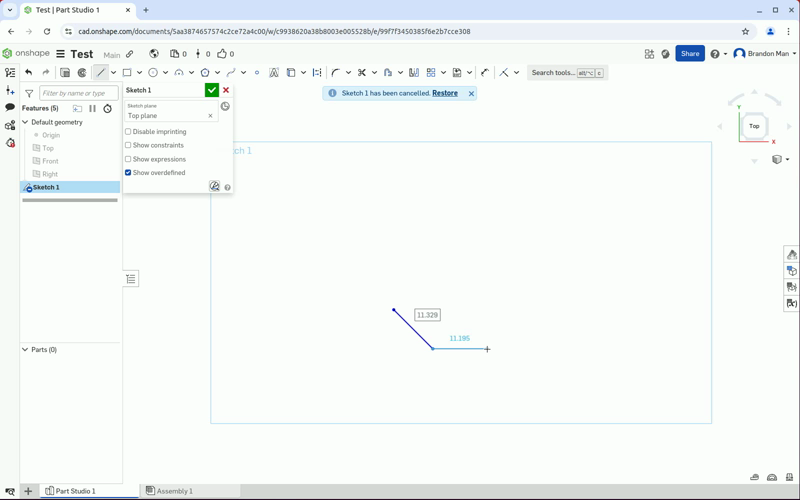
click(487, 348)
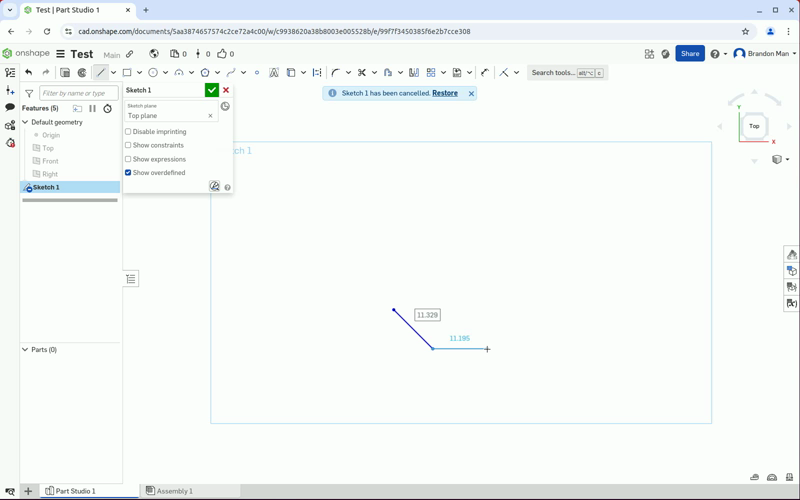
key_up(shift)
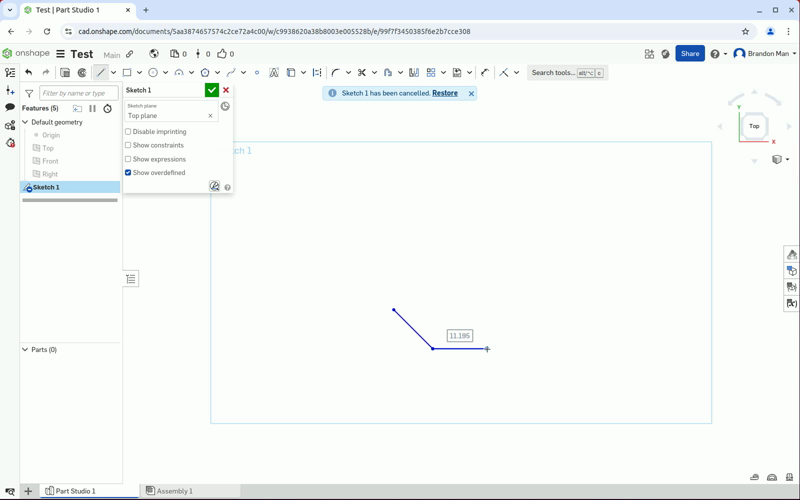
key_down(shift)
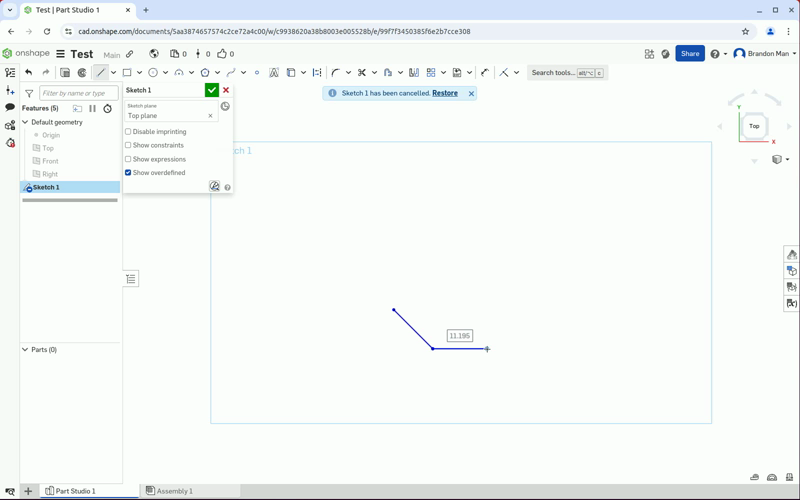
mouse_move(517, 348)
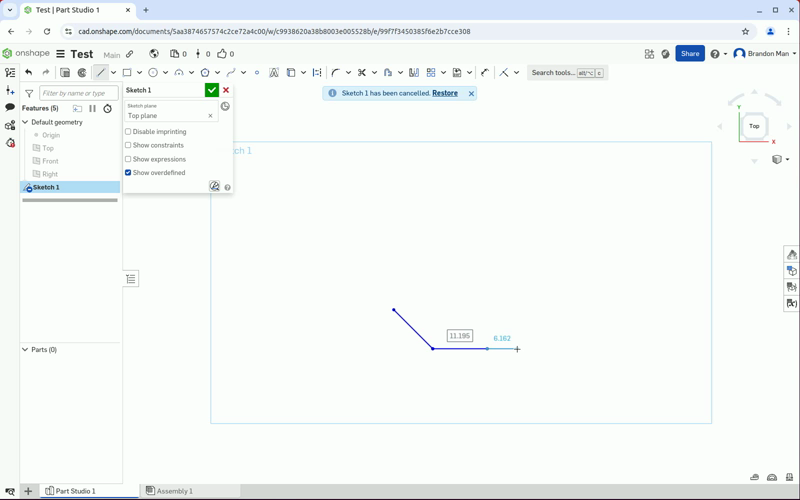
mouse_move(526, 309)
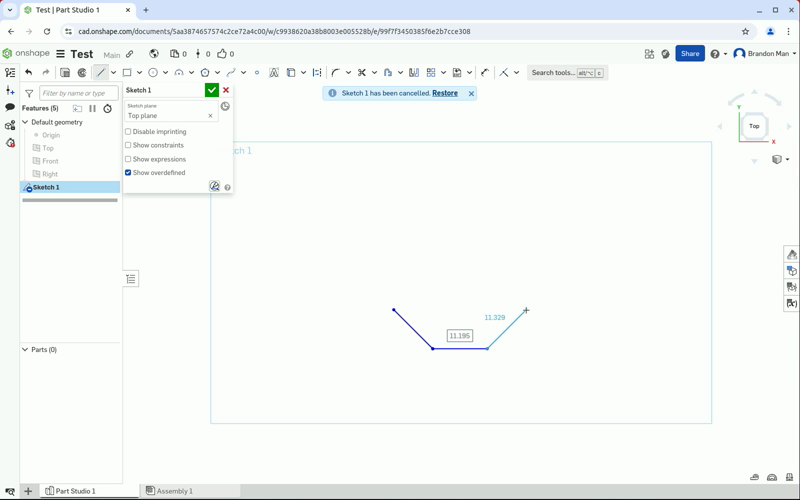
click(526, 309)
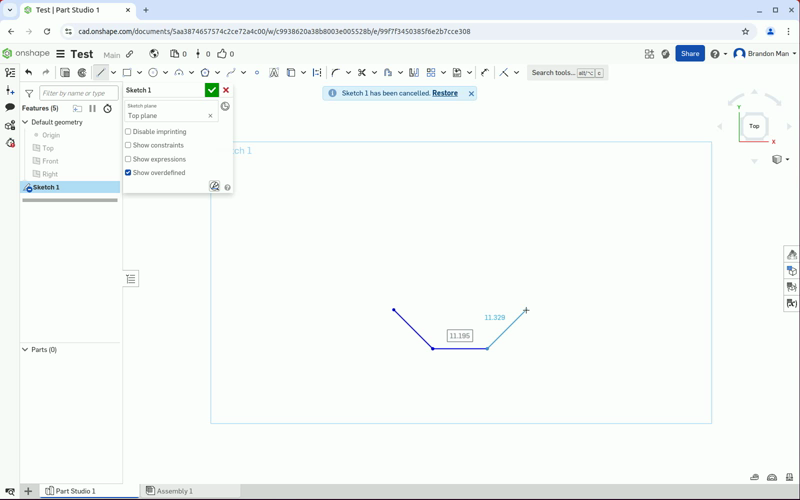
key_up(shift)
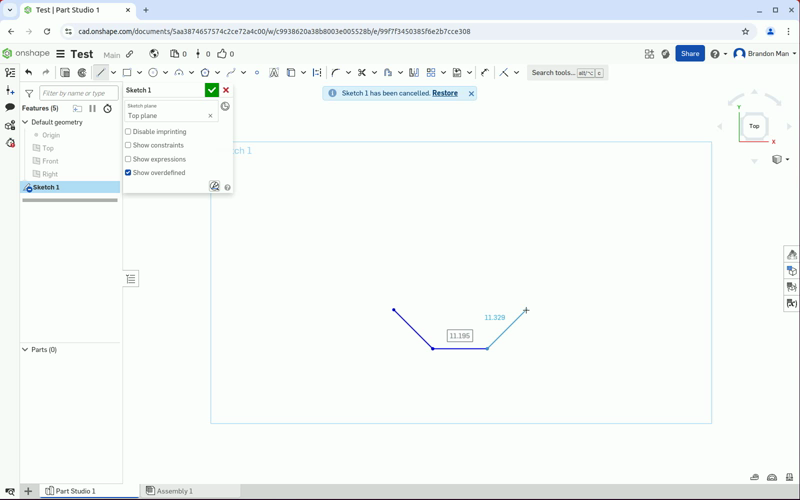
key_down(shift)
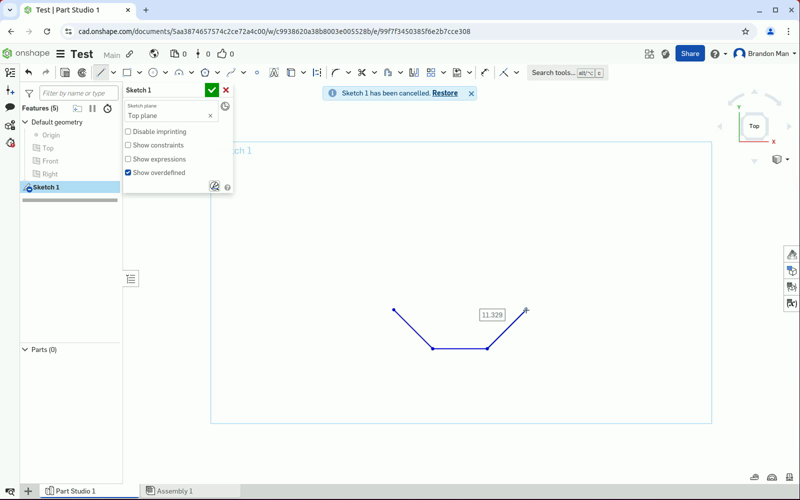
mouse_move(556, 309)
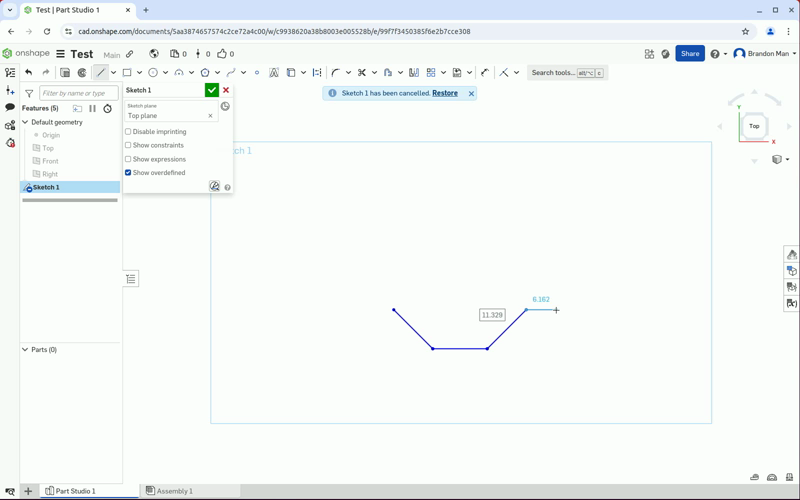
mouse_move(526, 255)
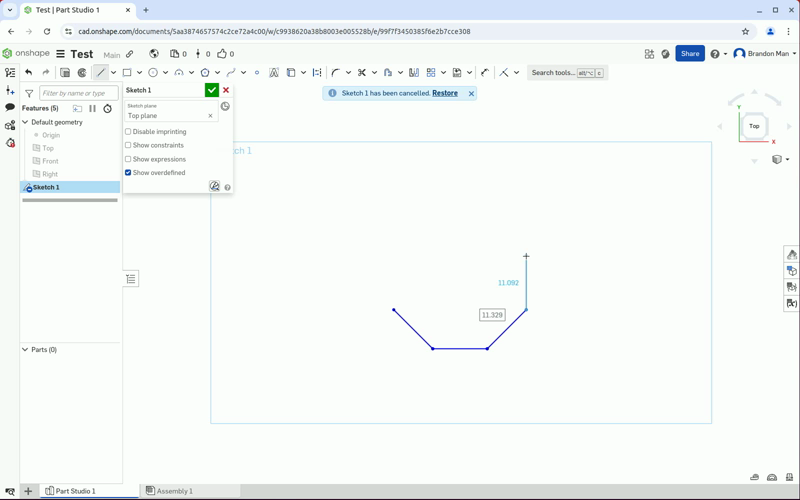
click(526, 255)
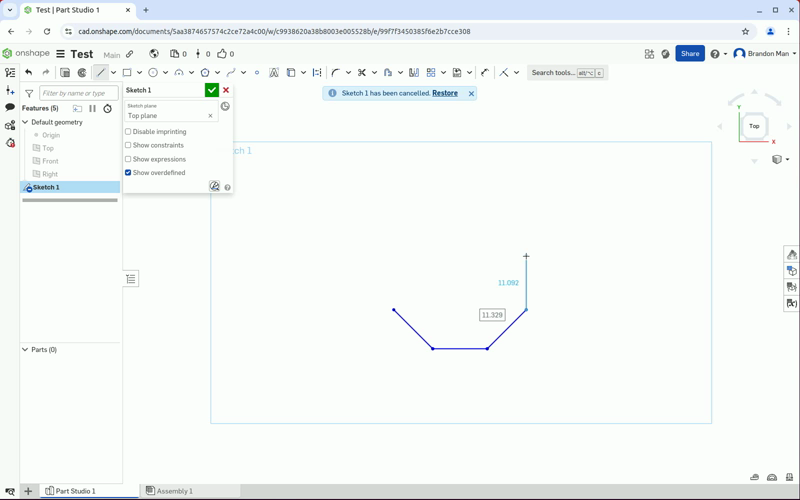
key_up(shift)
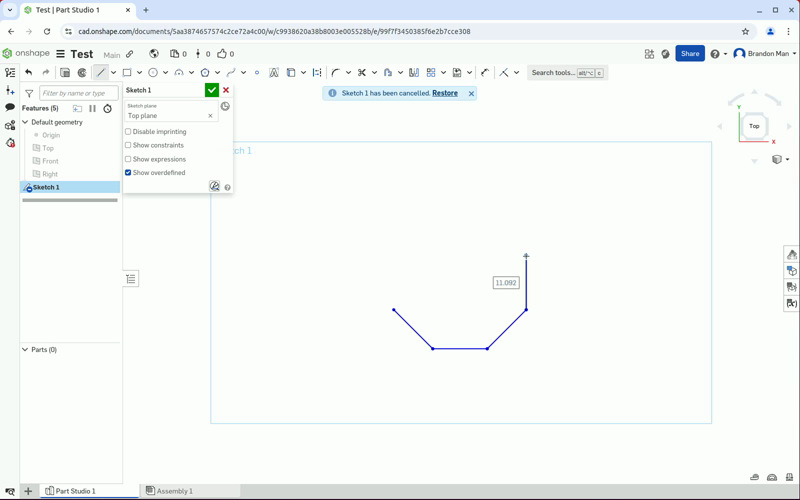
key_down(shift)
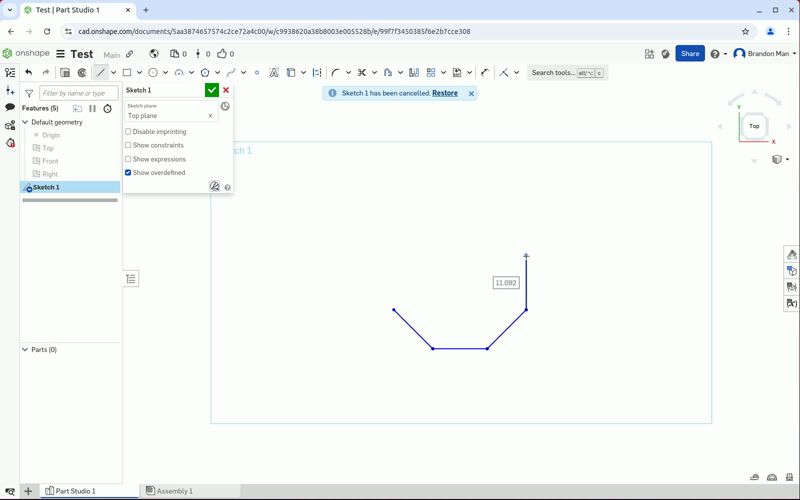
mouse_move(556, 255)
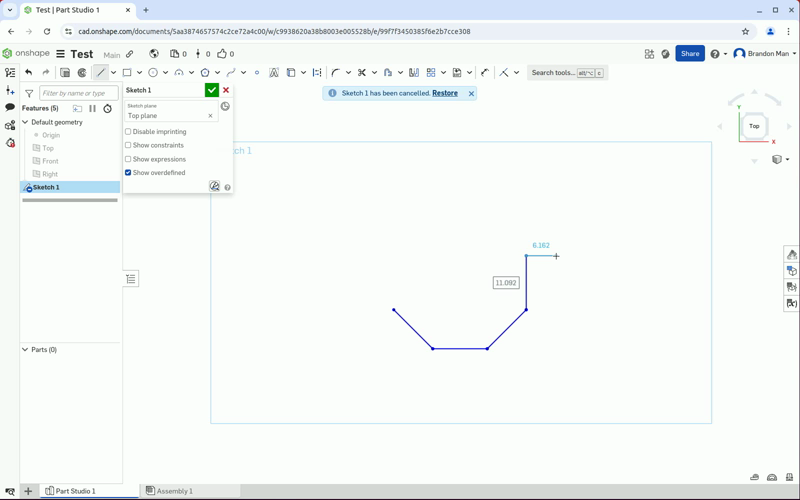
mouse_move(487, 216)
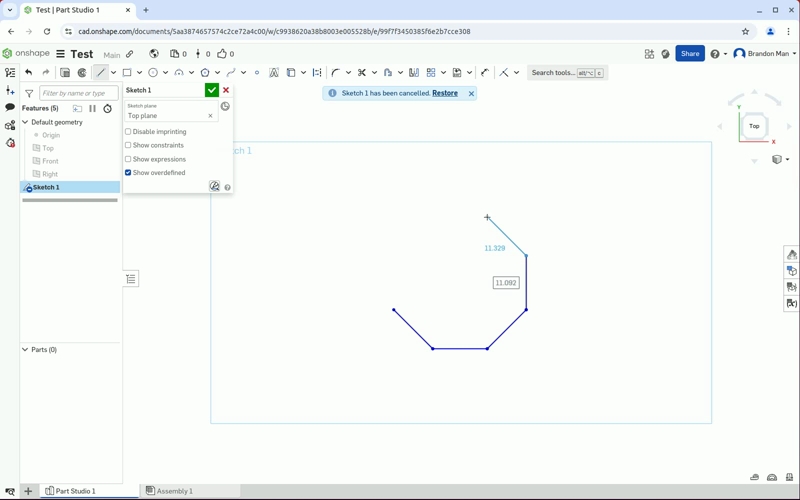
click(487, 216)
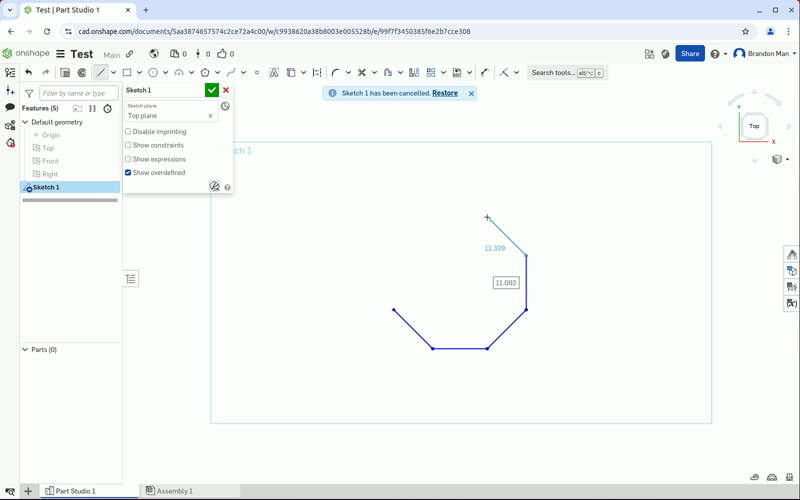
key_up(shift)
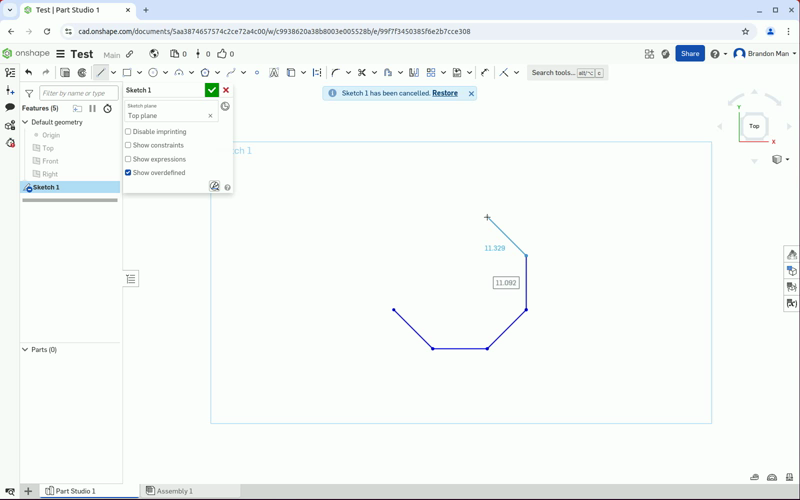
key_down(shift)
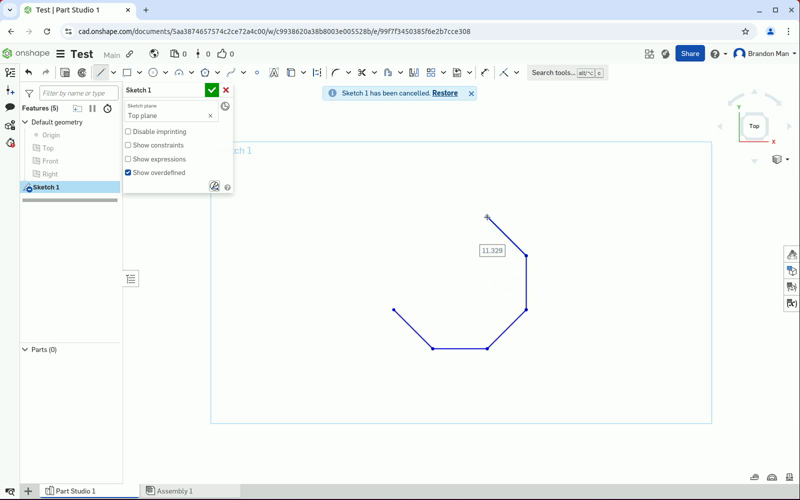
mouse_move(517, 216)
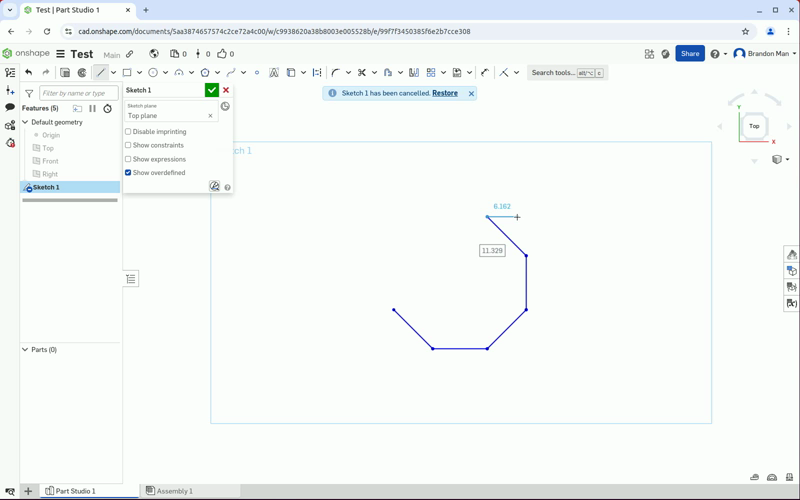
mouse_move(432, 216)
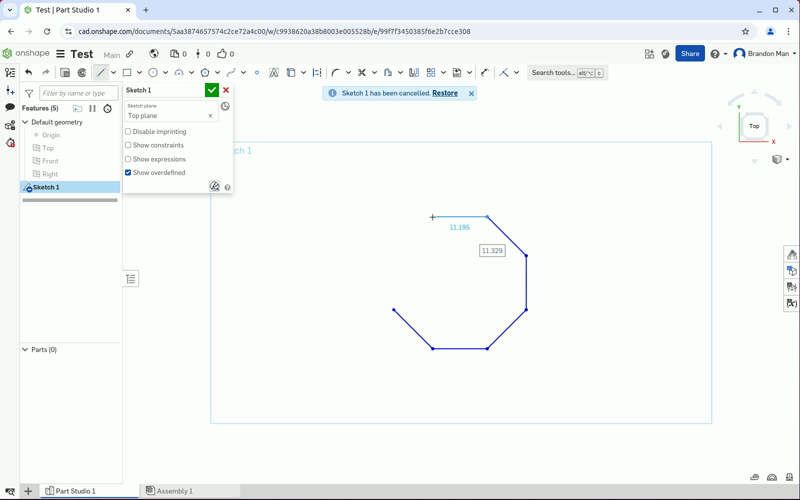
click(432, 216)
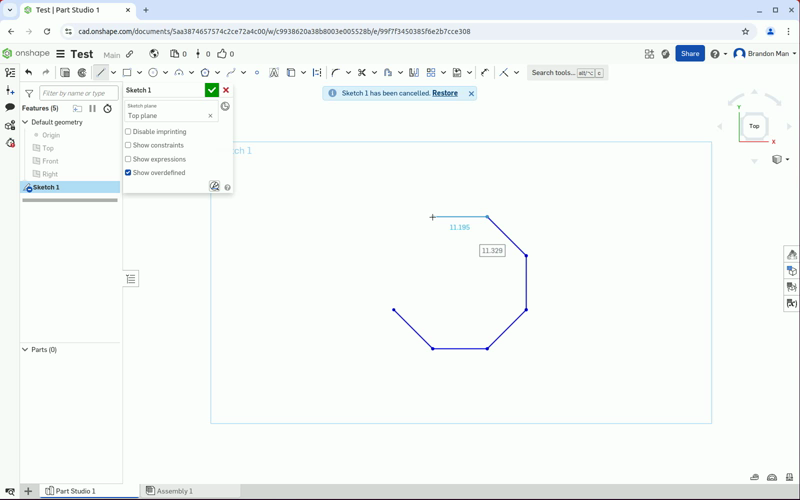
key_up(shift)
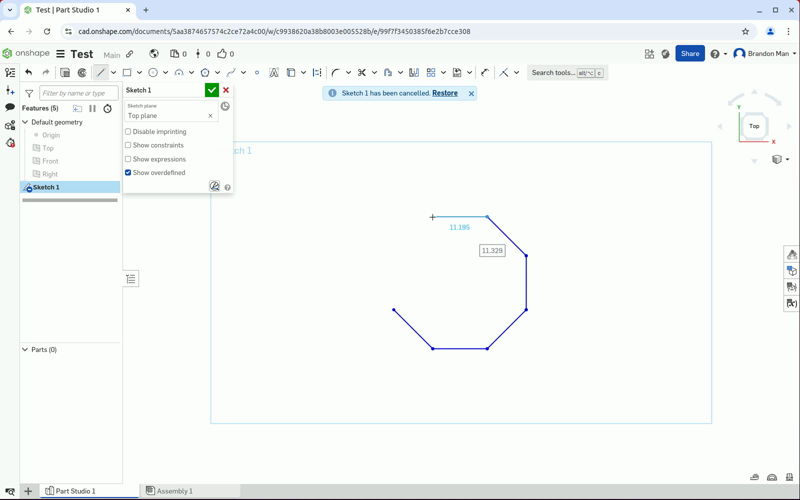
key_down(shift)
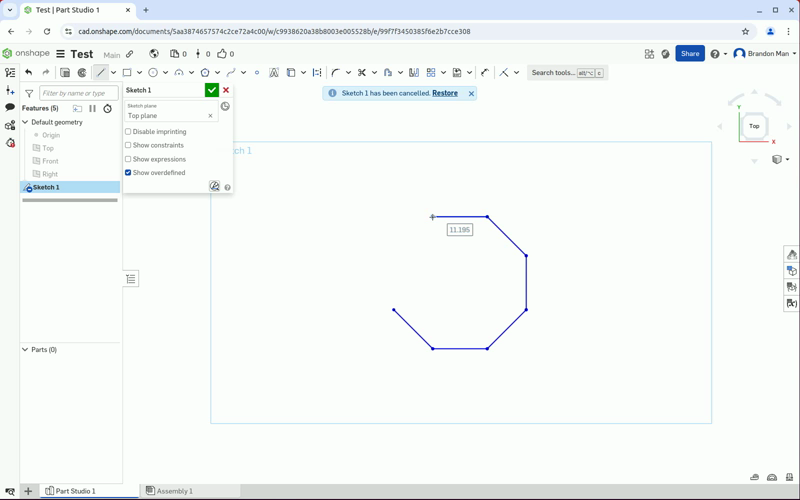
mouse_move(462, 216)
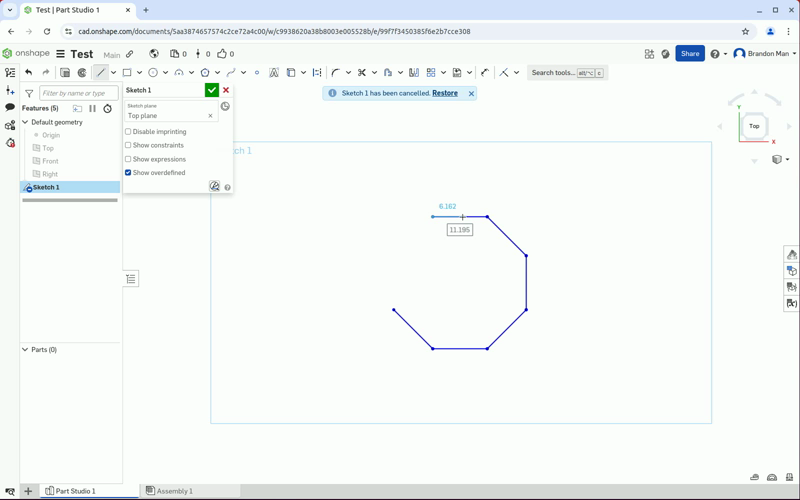
mouse_move(393, 255)
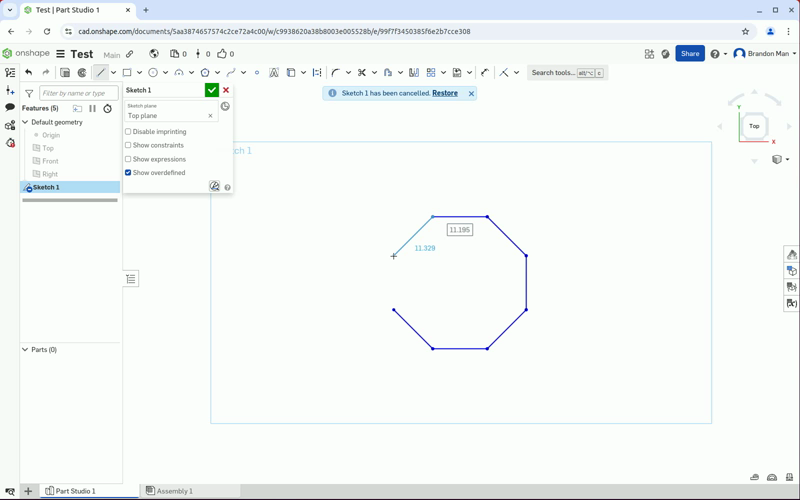
click(393, 255)
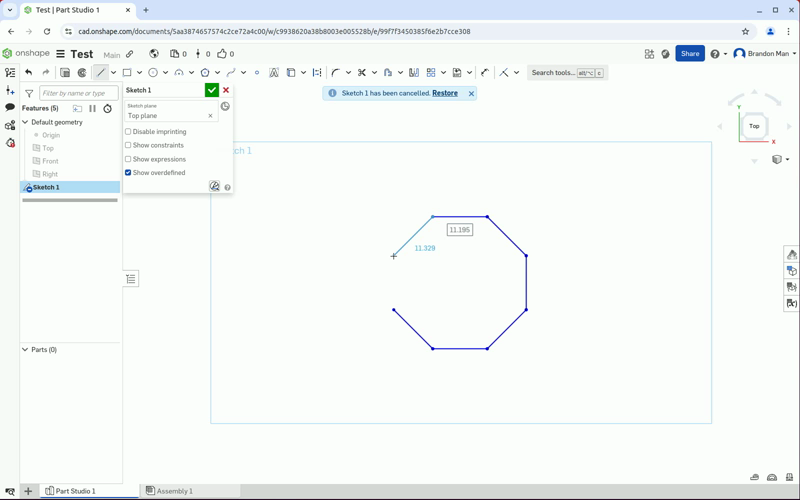
key_up(shift)
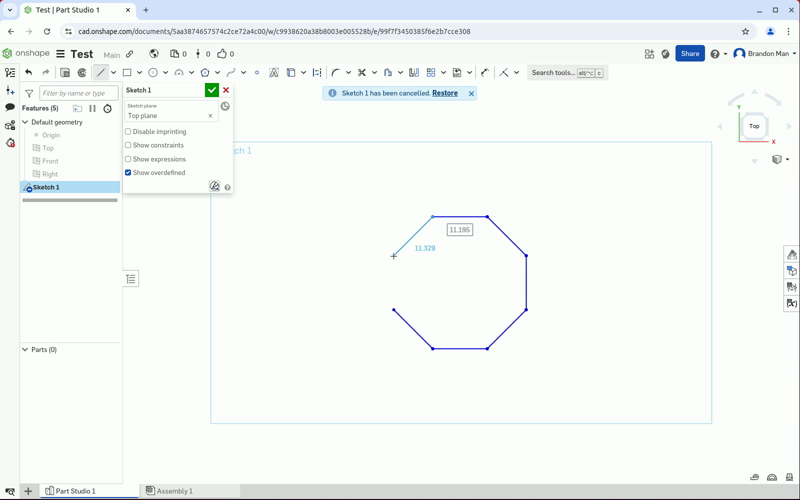
mouse_move(423, 255)
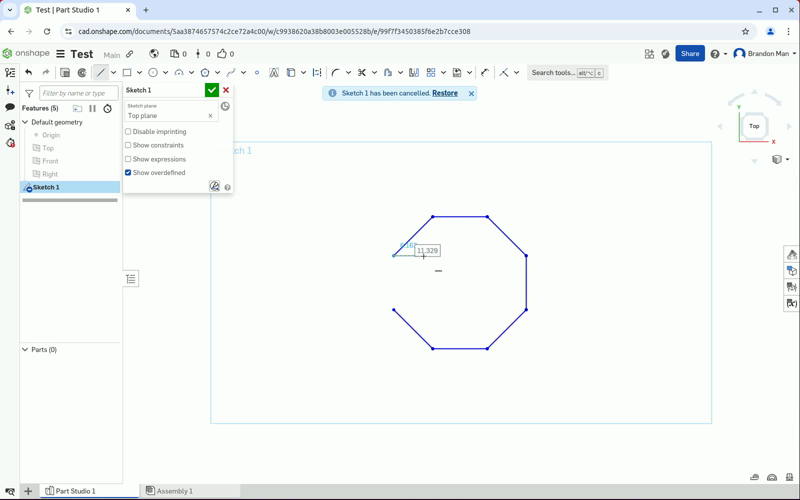
key_down(shift)
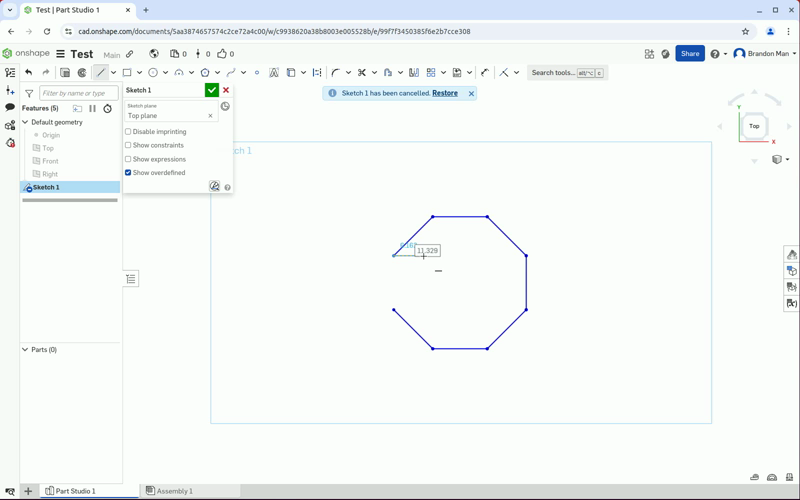
mouse_move(393, 309)
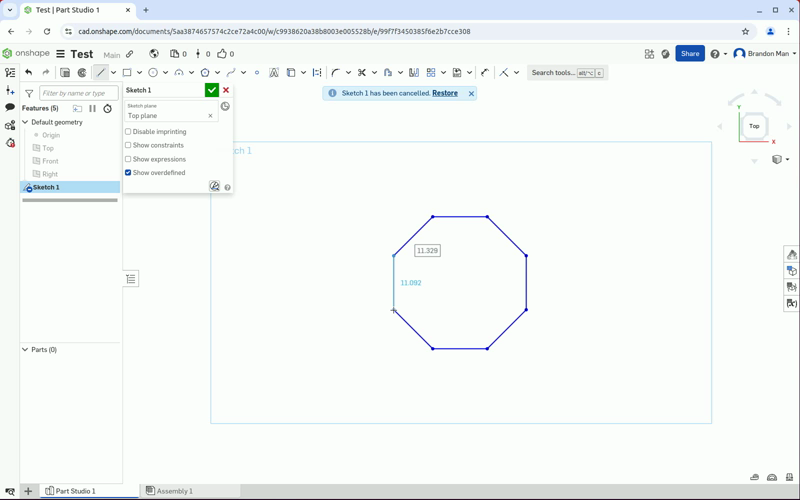
key_up(shift)
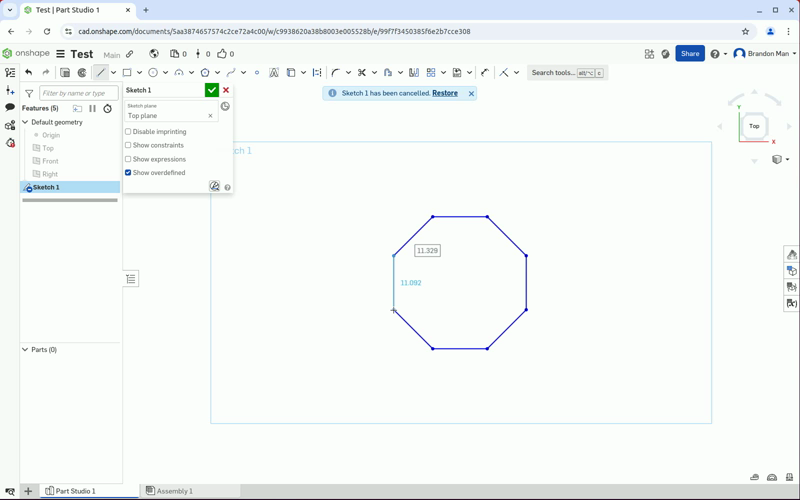
click(393, 309)
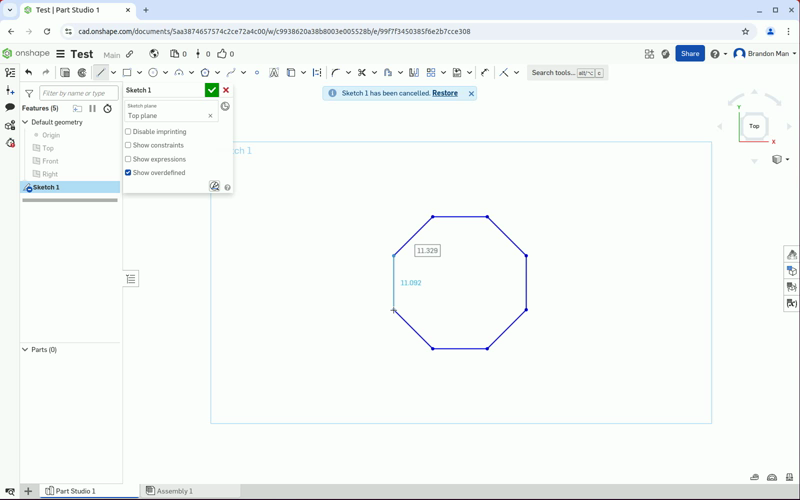
key(esc)
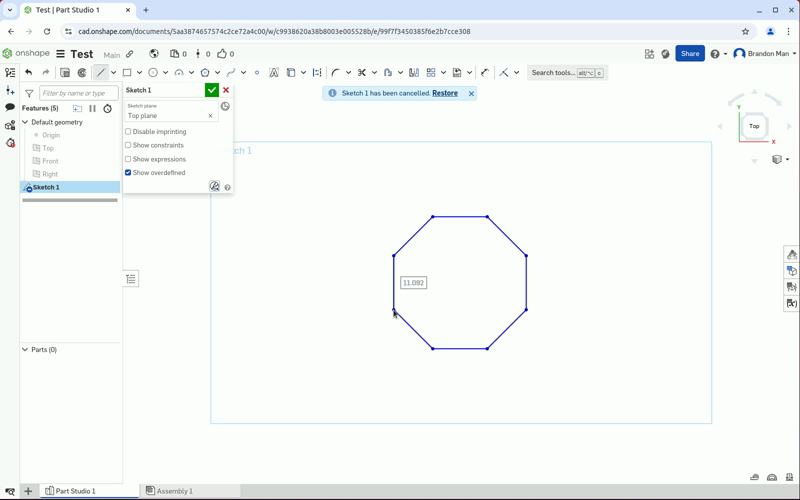
key(l)
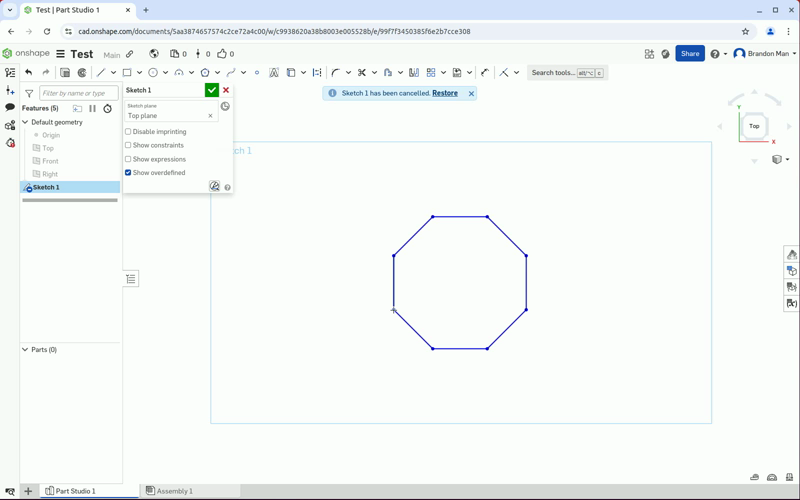
key_down(shift)
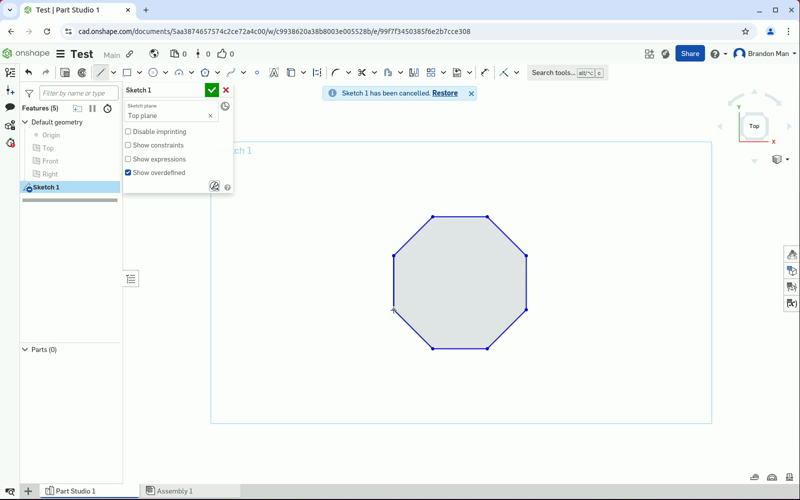
mouse_move(416, 300)
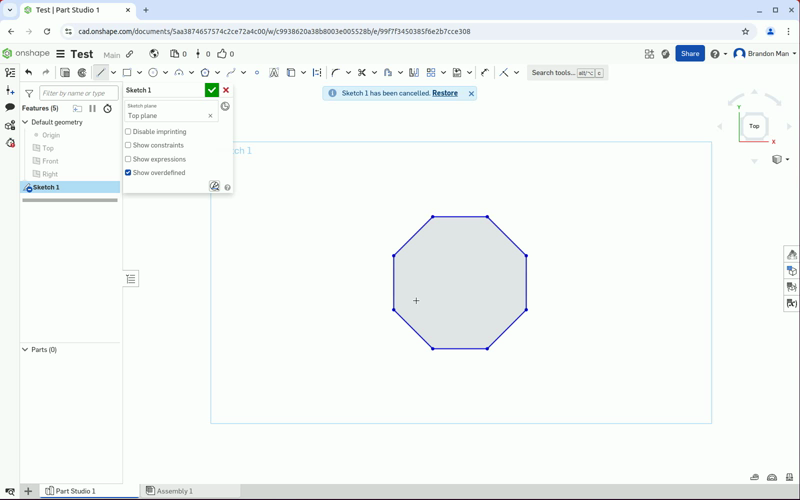
click(416, 300)
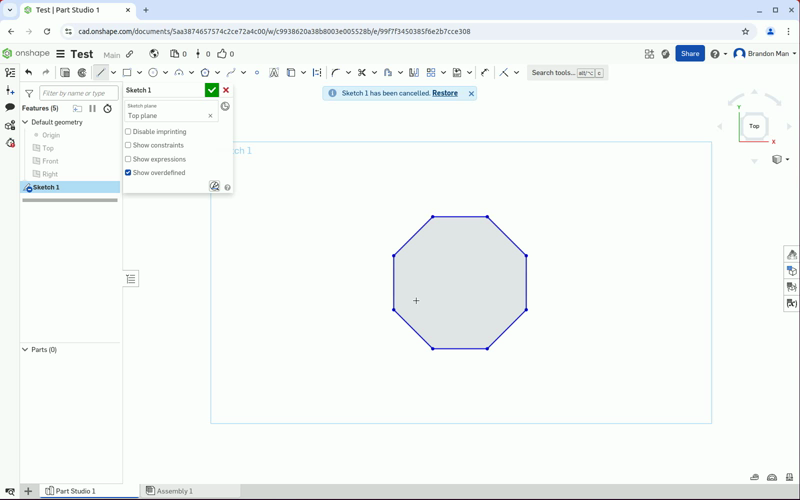
key_up(shift)
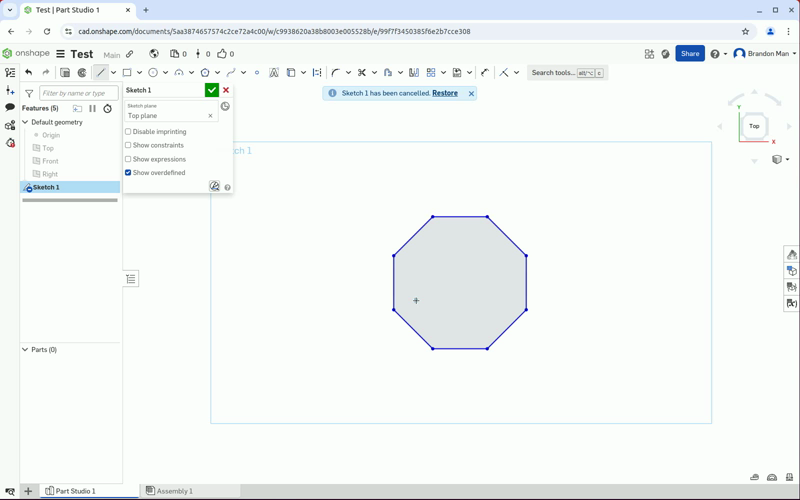
key_down(shift)
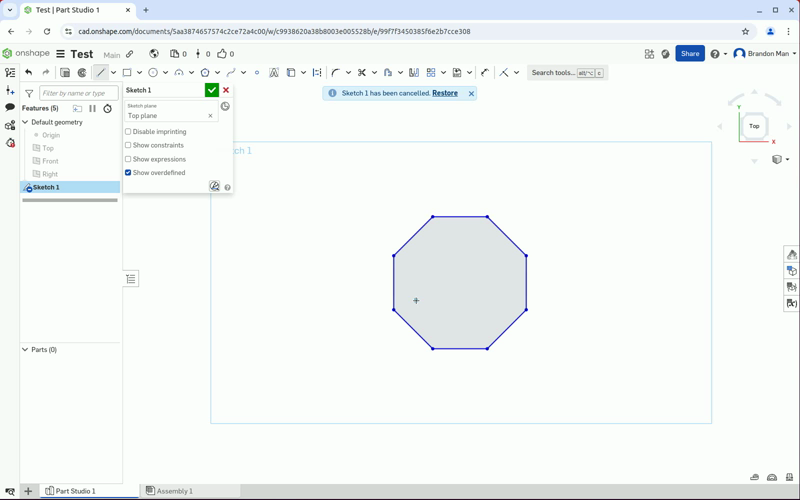
mouse_move(446, 300)
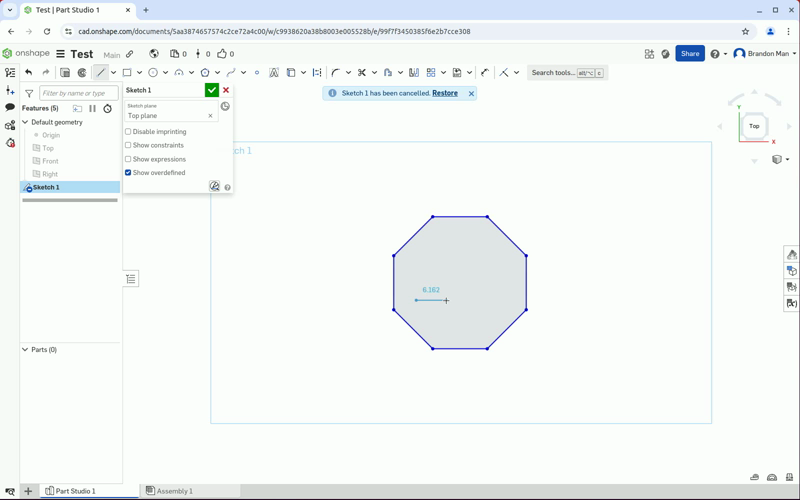
mouse_move(441, 326)
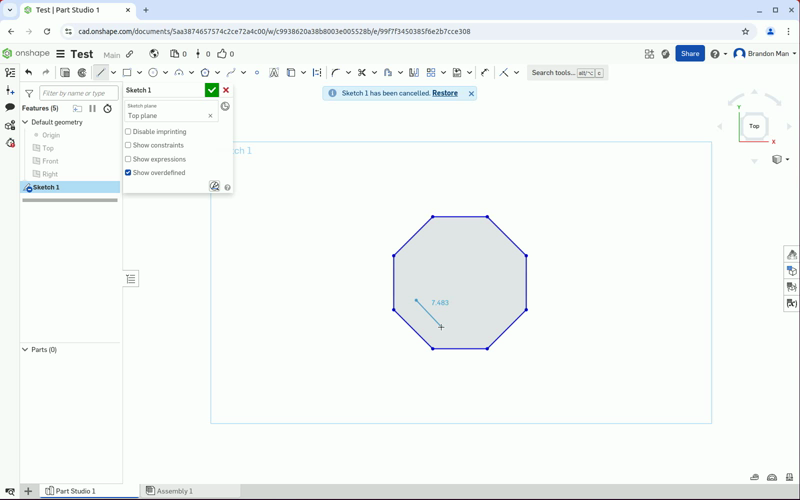
click(441, 326)
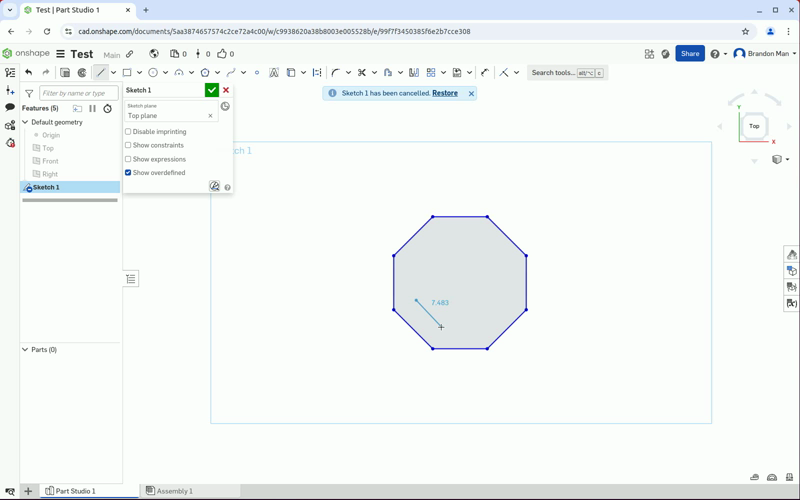
key_up(shift)
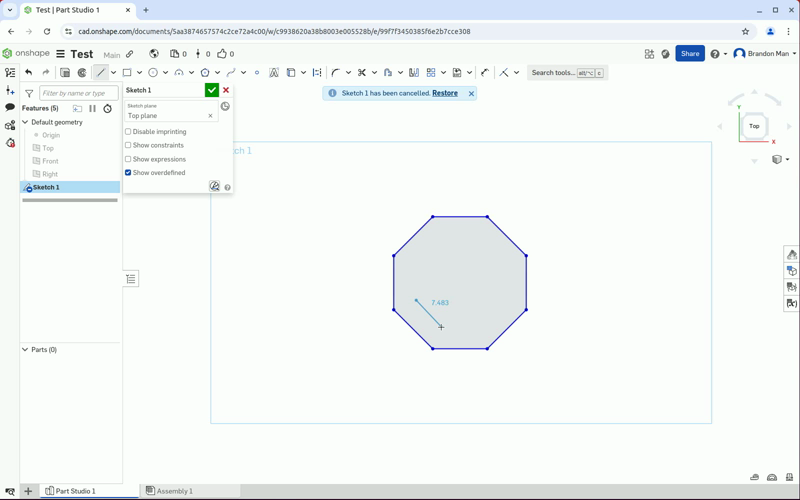
key_down(shift)
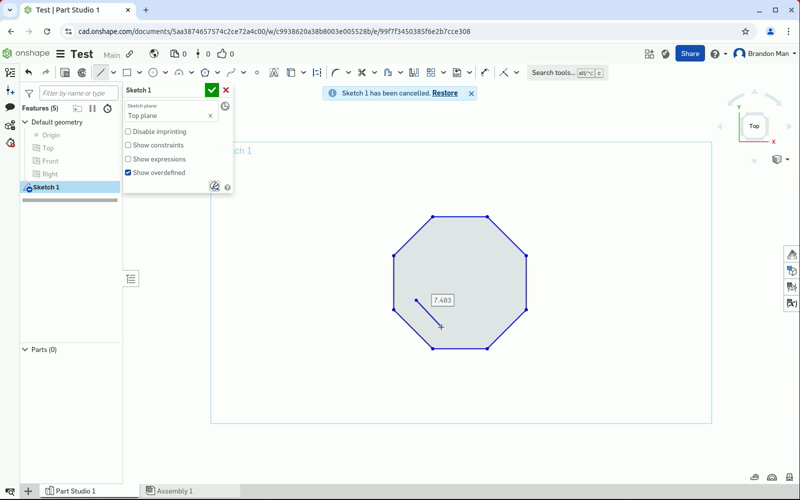
mouse_move(471, 326)
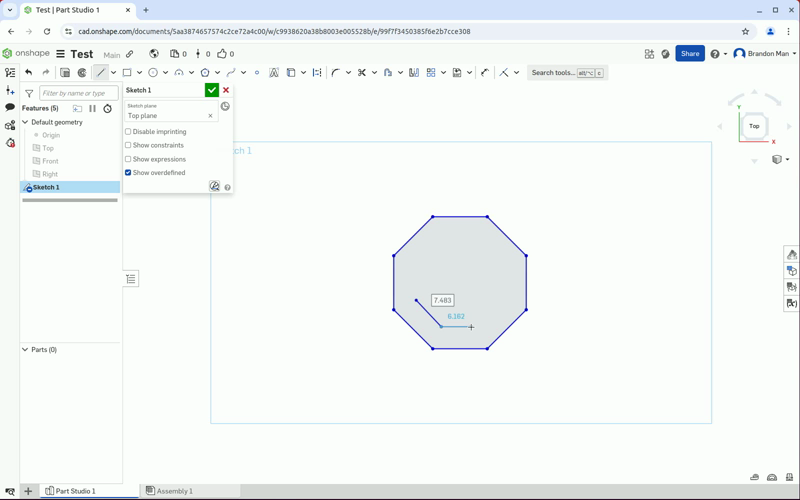
mouse_move(478, 326)
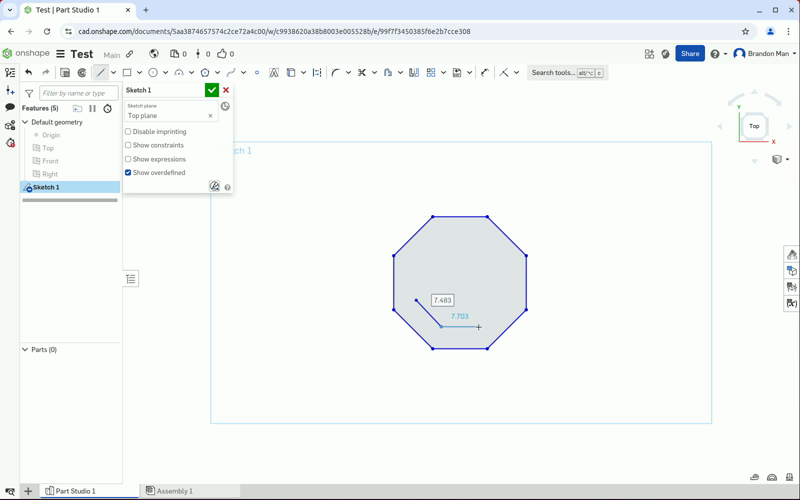
click(478, 326)
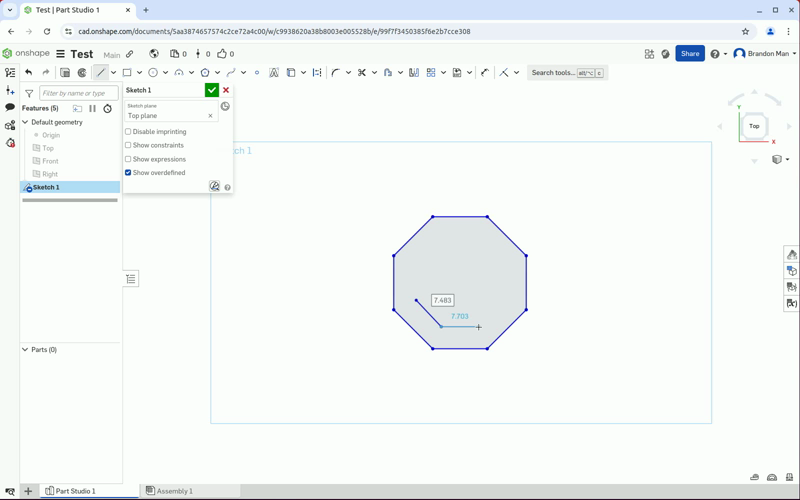
key_up(shift)
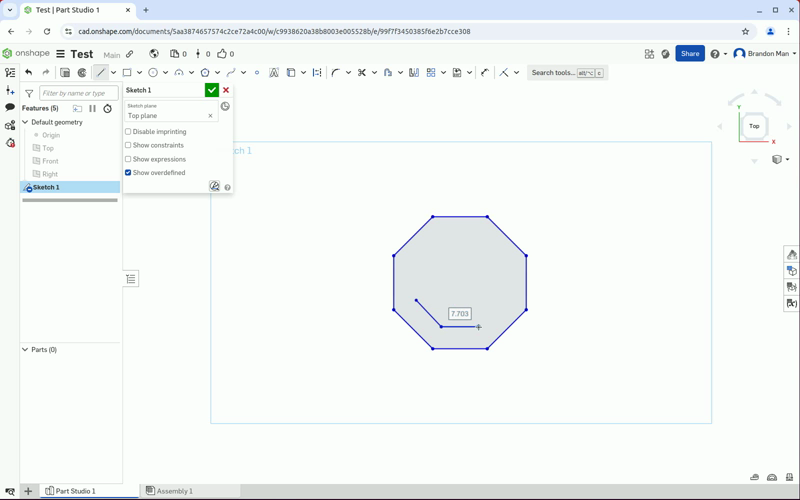
key_down(shift)
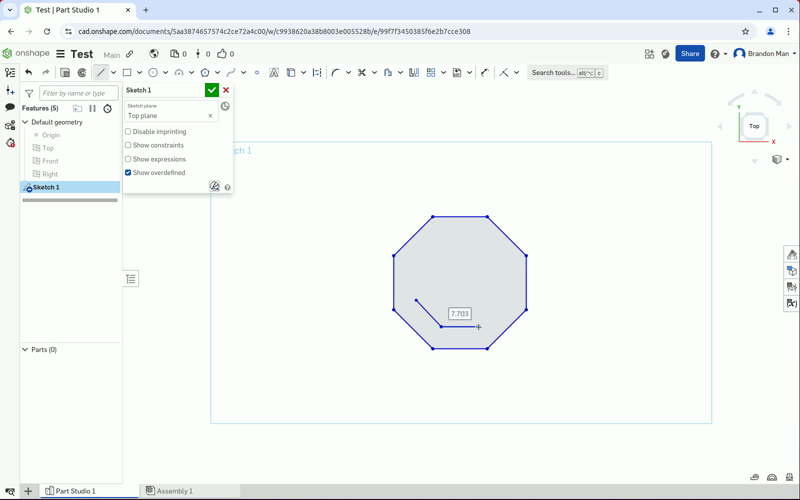
mouse_move(508, 326)
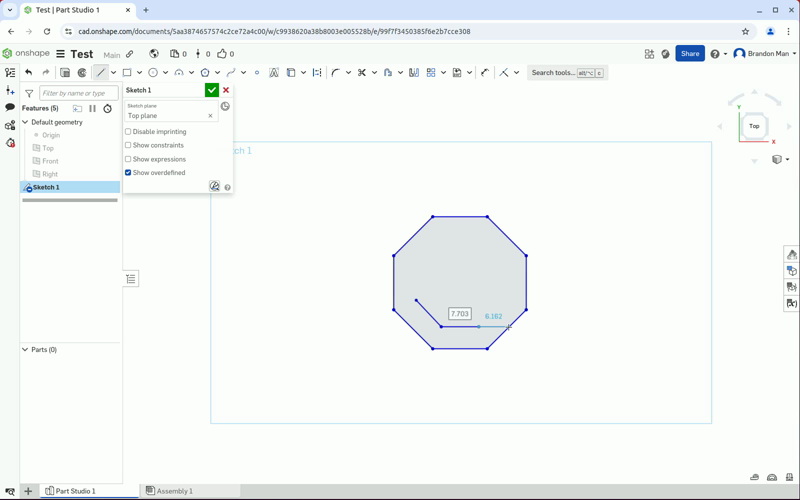
mouse_move(504, 300)
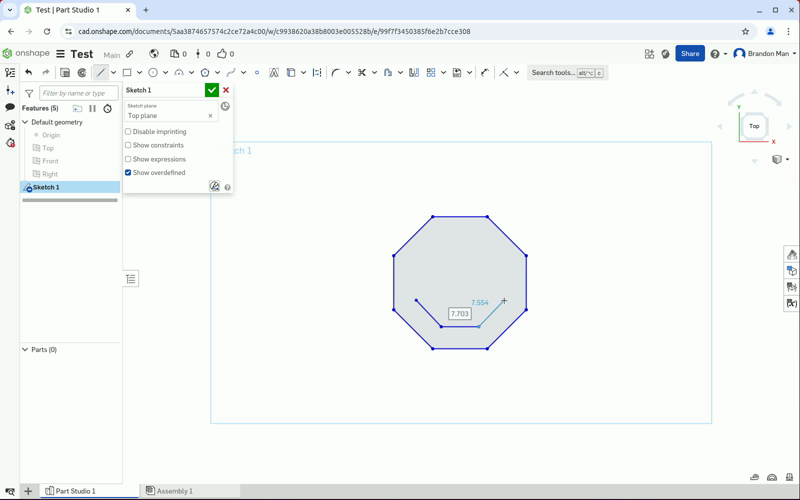
click(504, 300)
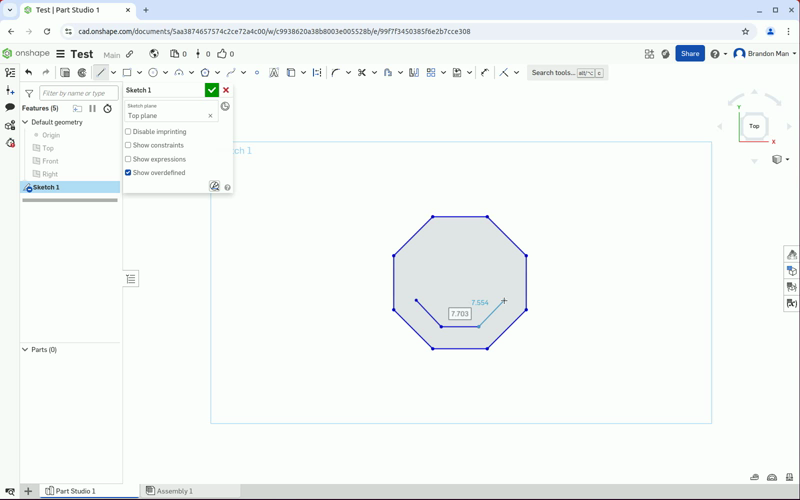
key_up(shift)
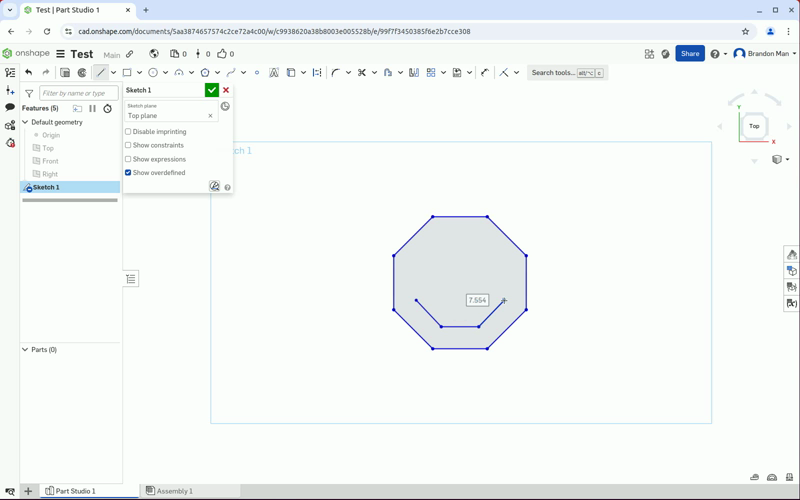
key_down(shift)
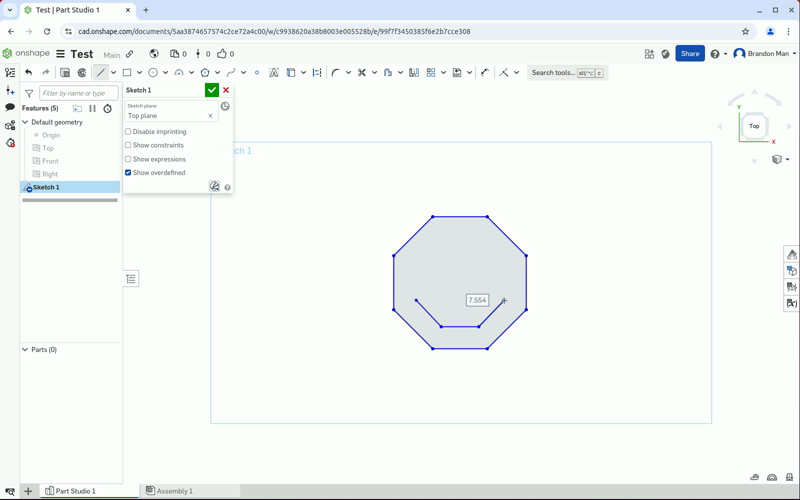
mouse_move(534, 300)
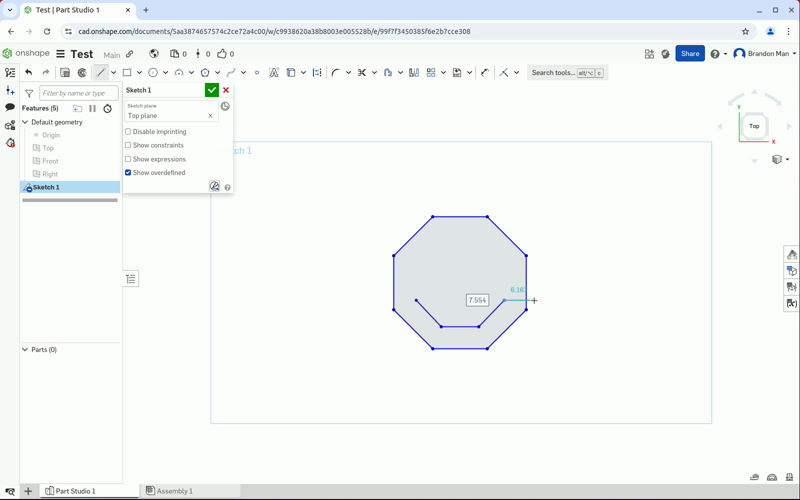
mouse_move(504, 264)
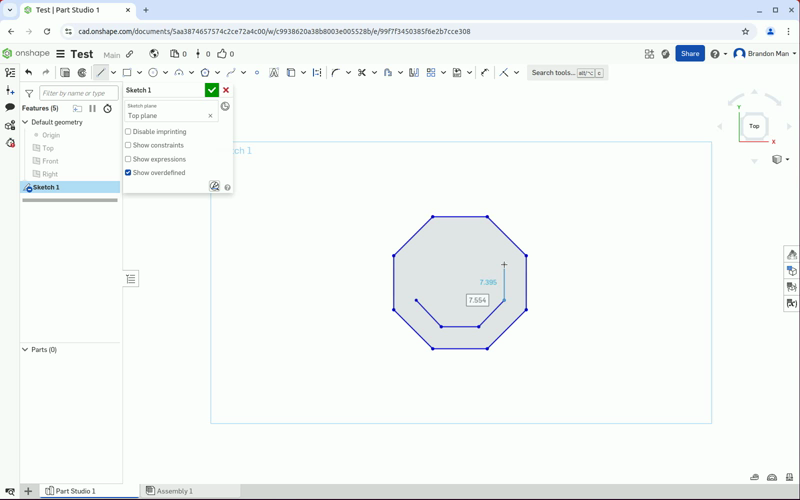
click(504, 264)
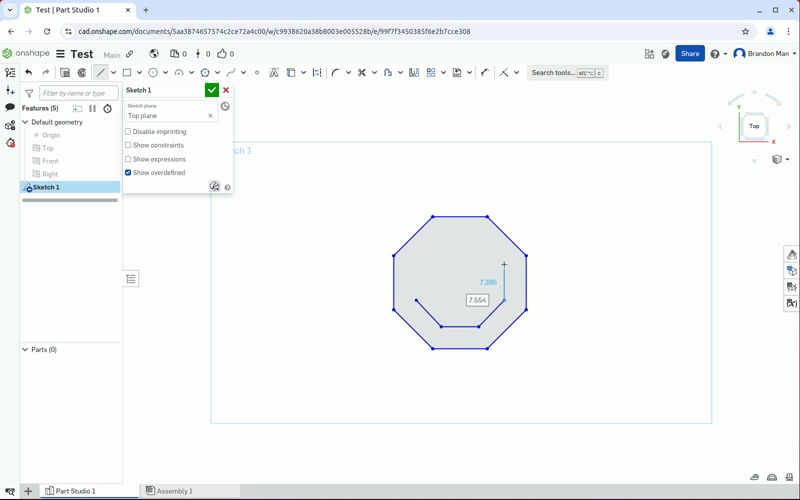
key_up(shift)
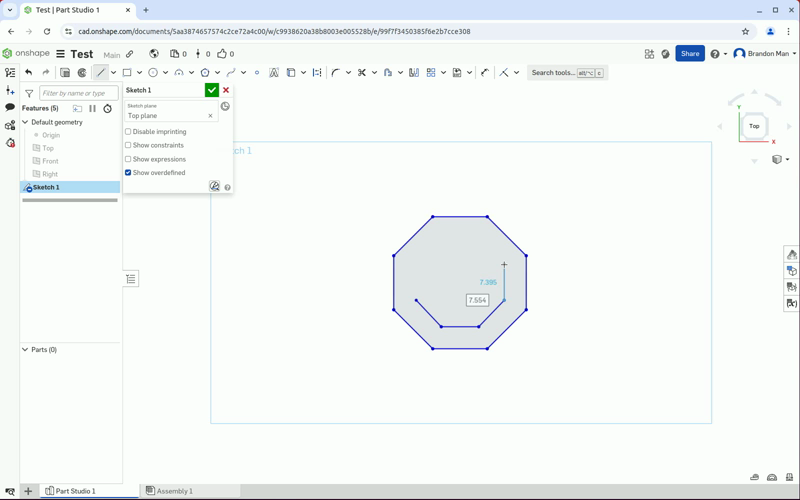
key_down(shift)
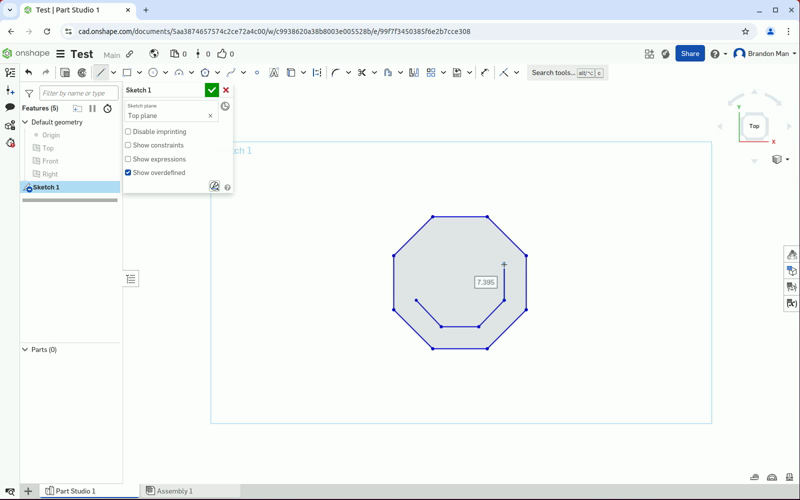
mouse_move(534, 264)
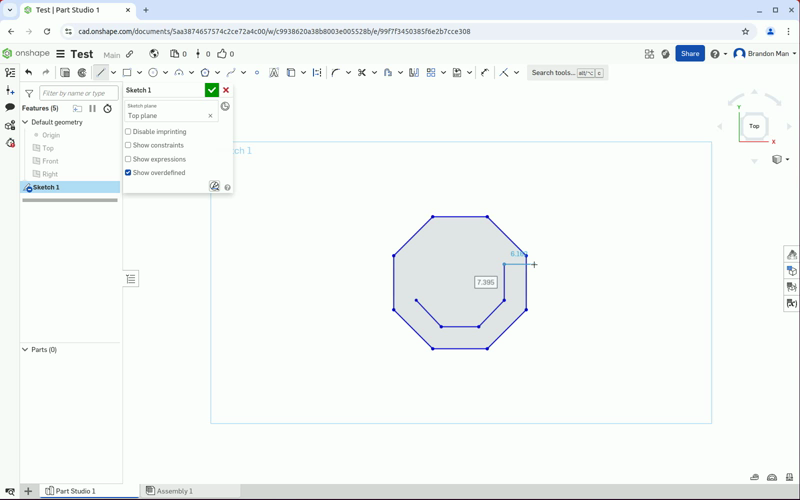
mouse_move(478, 238)
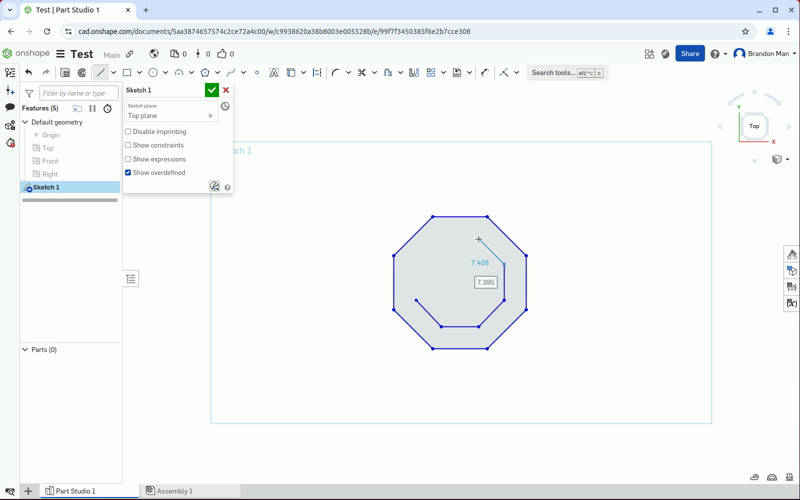
click(478, 238)
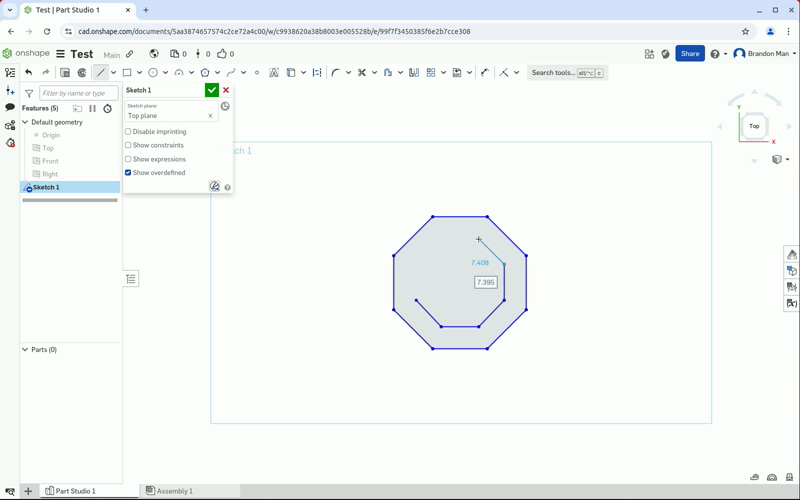
key_up(shift)
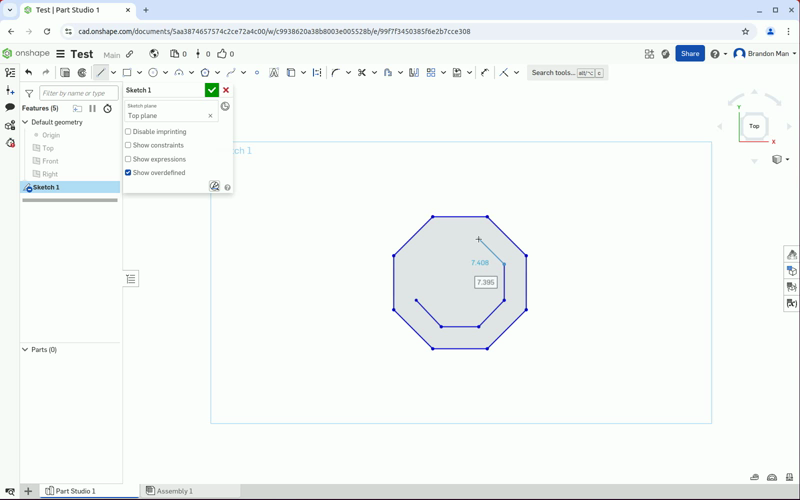
key_down(shift)
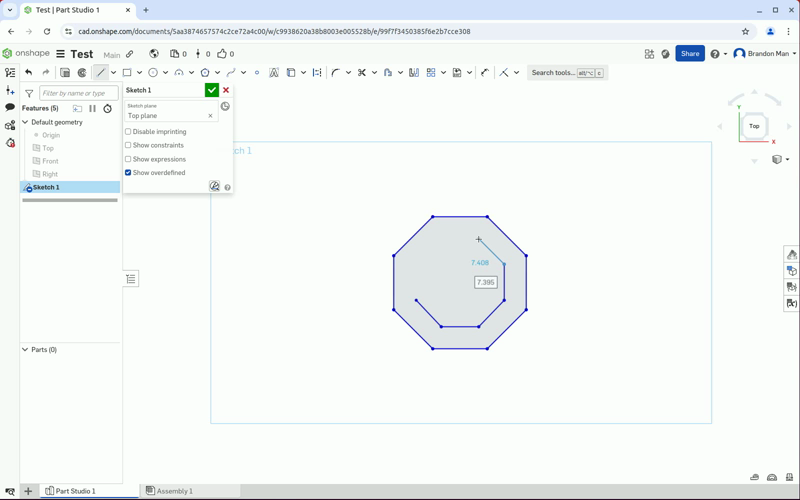
mouse_move(508, 238)
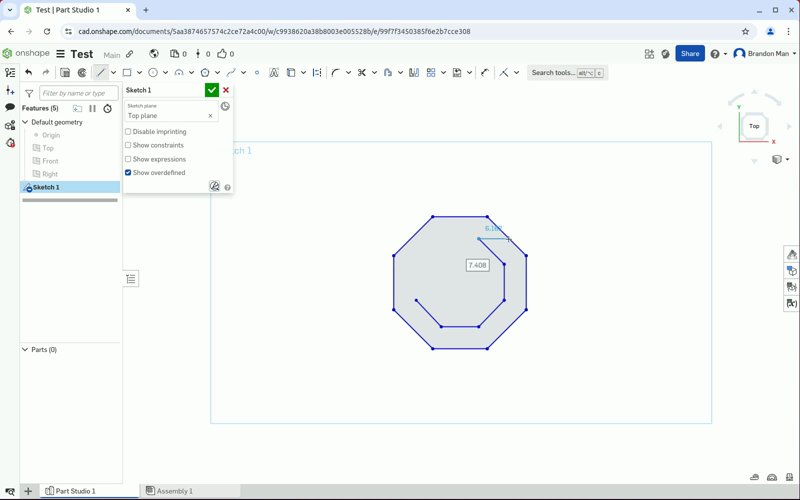
mouse_move(441, 238)
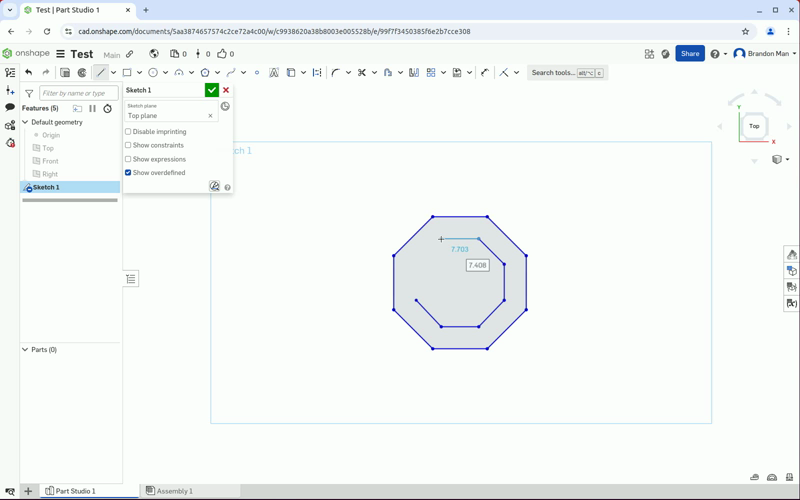
click(441, 238)
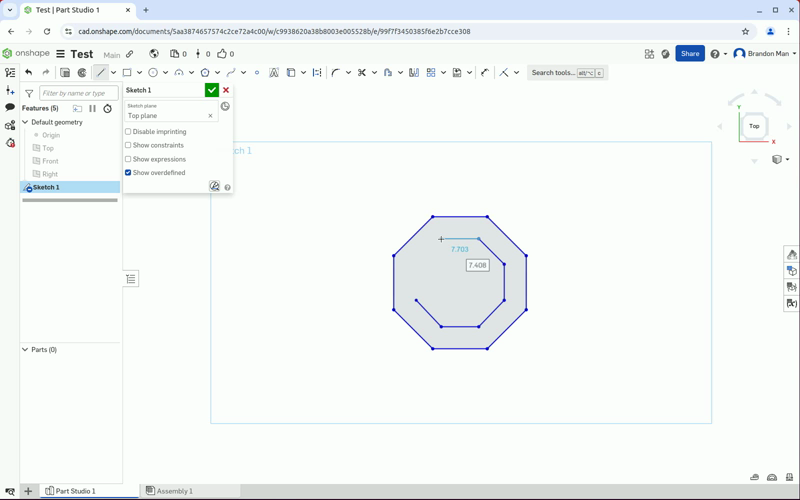
key_up(shift)
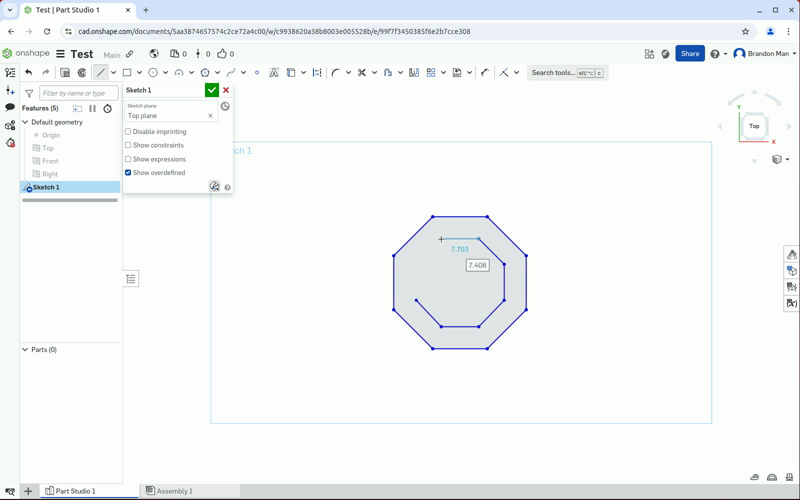
key_down(shift)
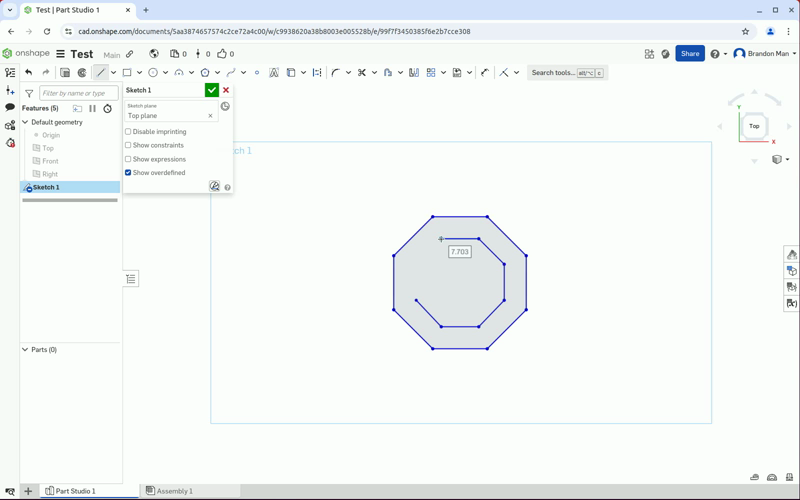
mouse_move(471, 238)
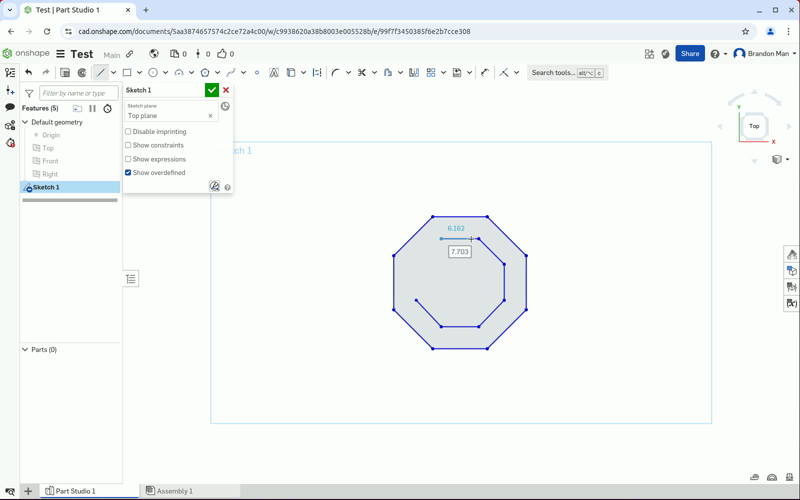
mouse_move(416, 264)
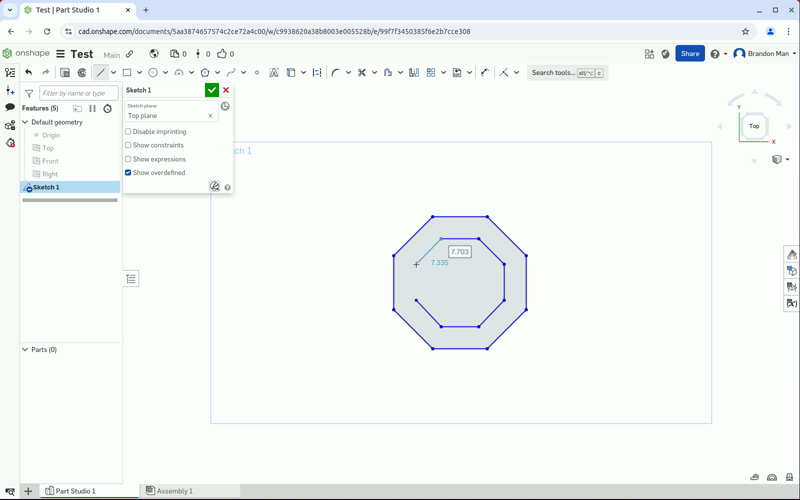
click(416, 264)
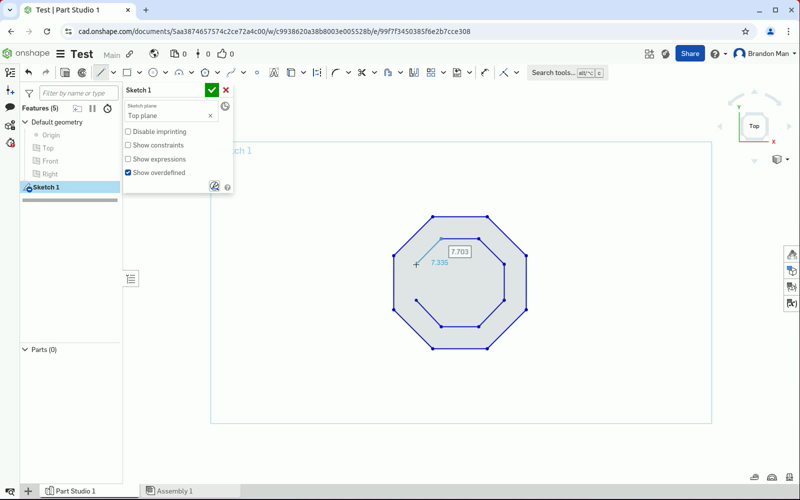
key_up(shift)
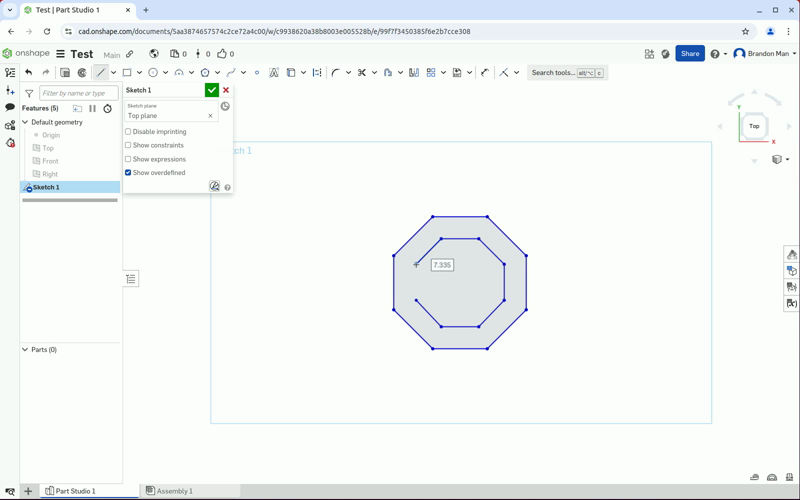
mouse_move(446, 264)
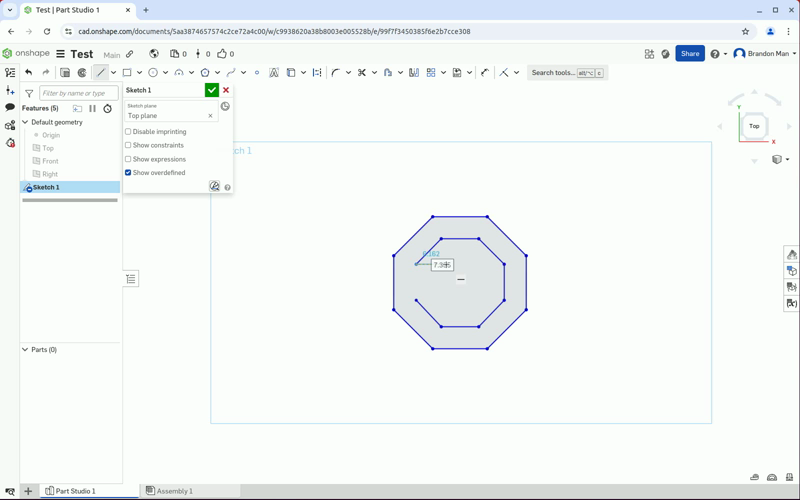
key_down(shift)
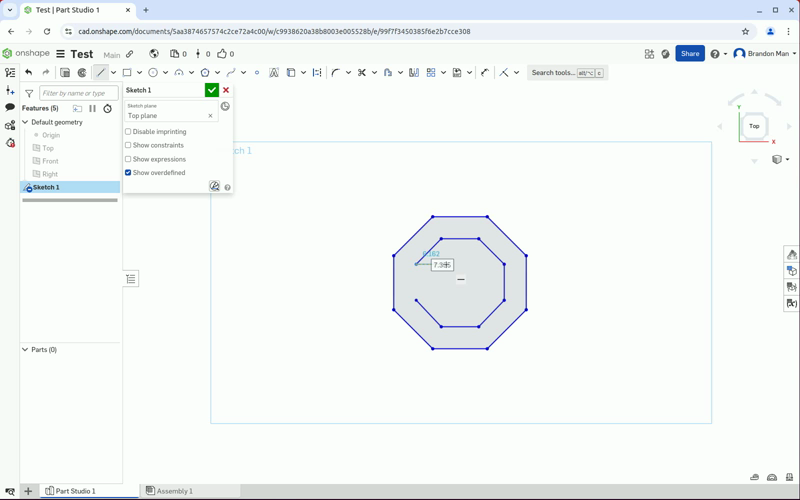
mouse_move(416, 300)
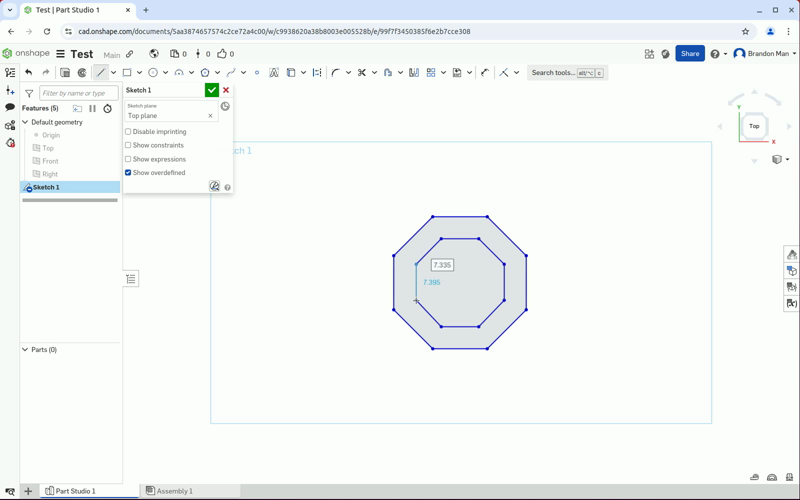
key_up(shift)
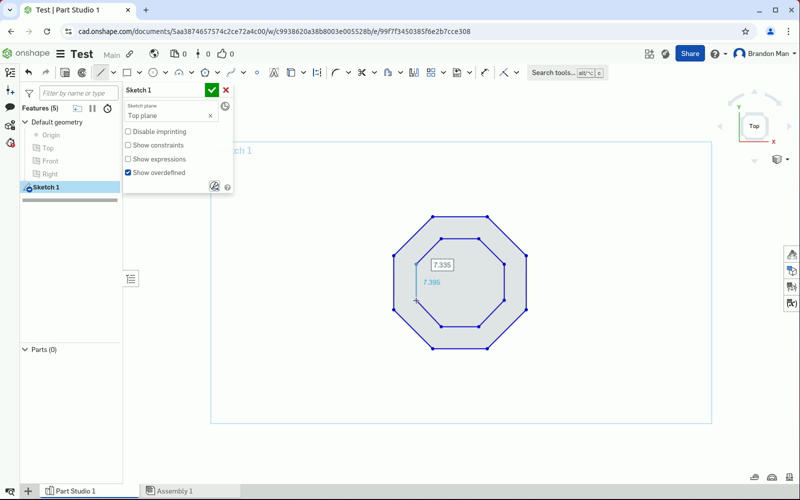
click(416, 300)
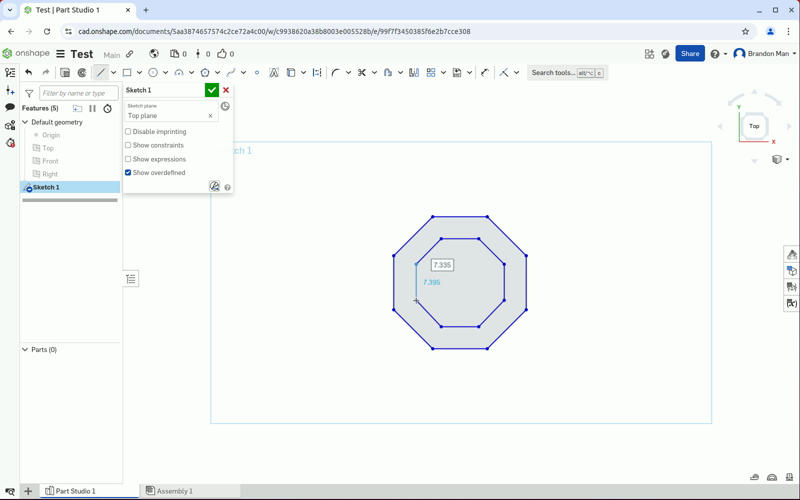
key(esc)
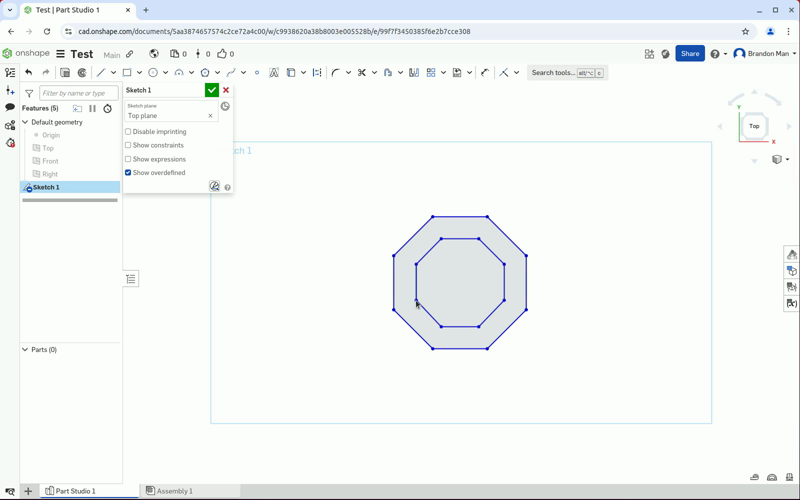
mouse_move(411, 315)
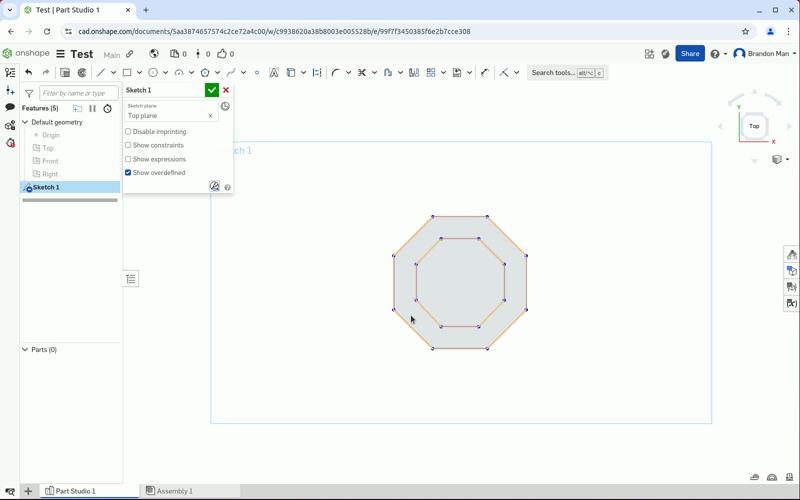
click(411, 315)
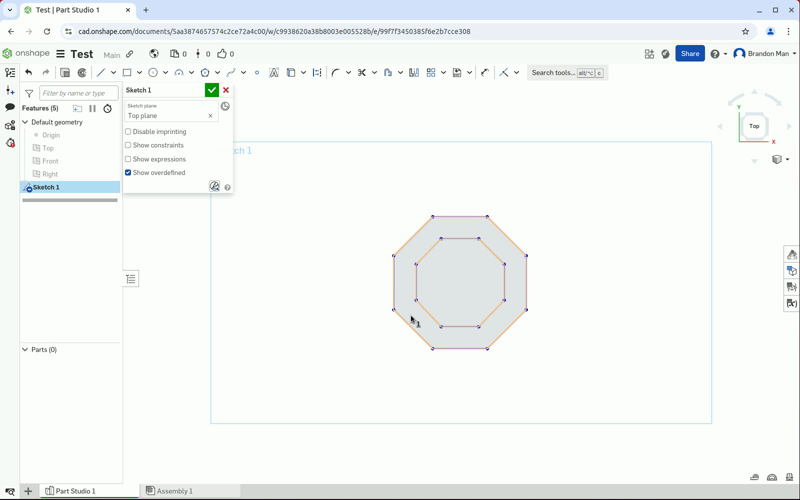
mouse_move(73, 352)
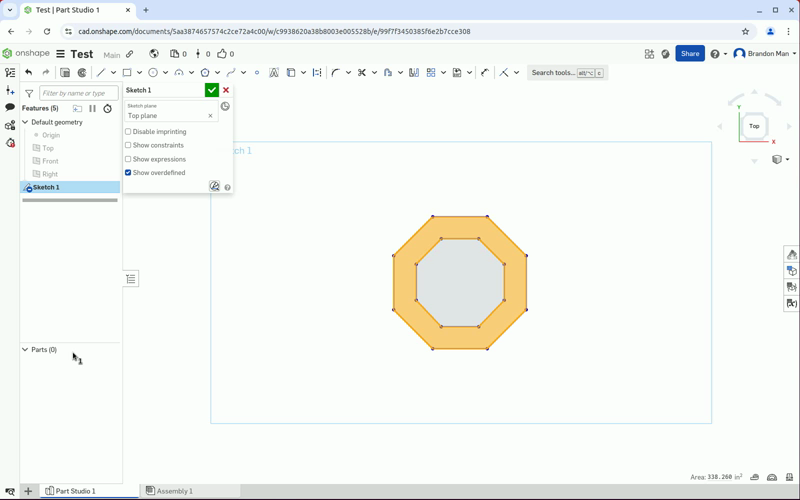
key(shift+y)
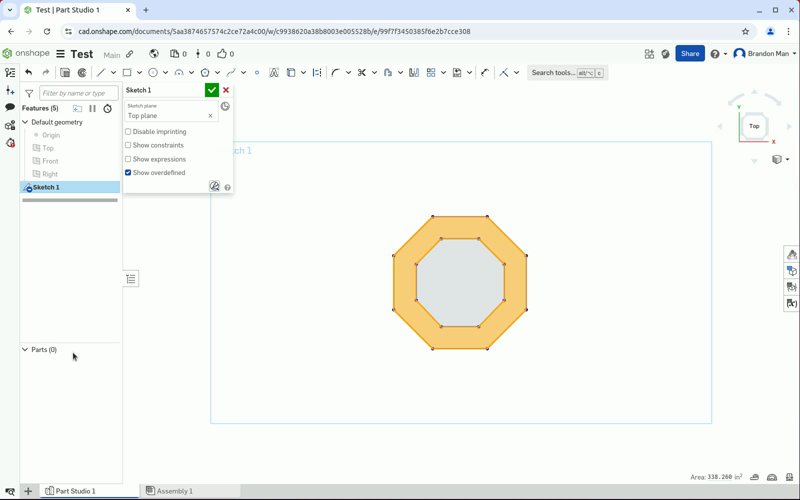
key(shift+e)
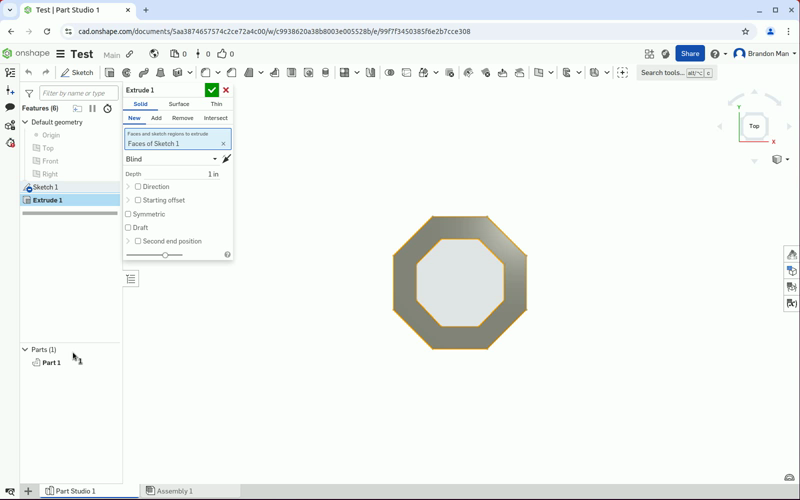
mouse_move(143, 106)
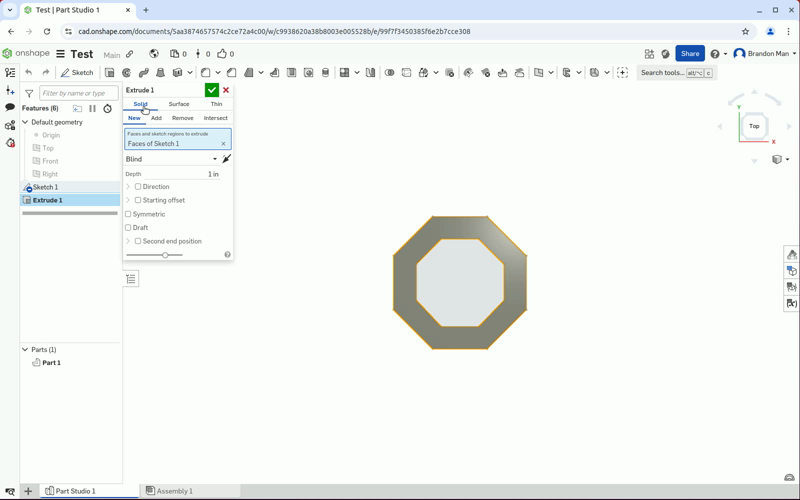
click(143, 106)
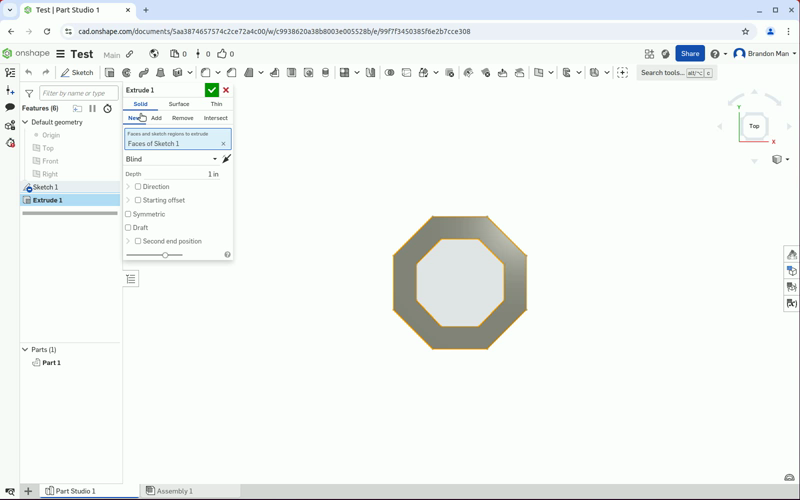
mouse_move(137, 120)
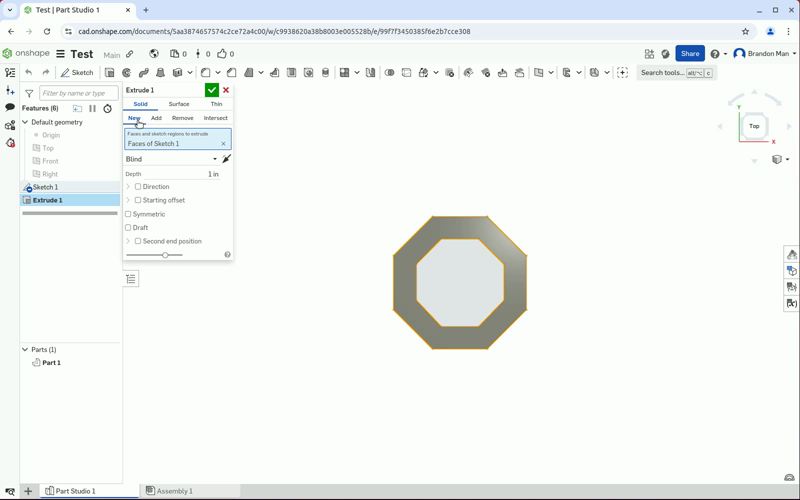
click(137, 120)
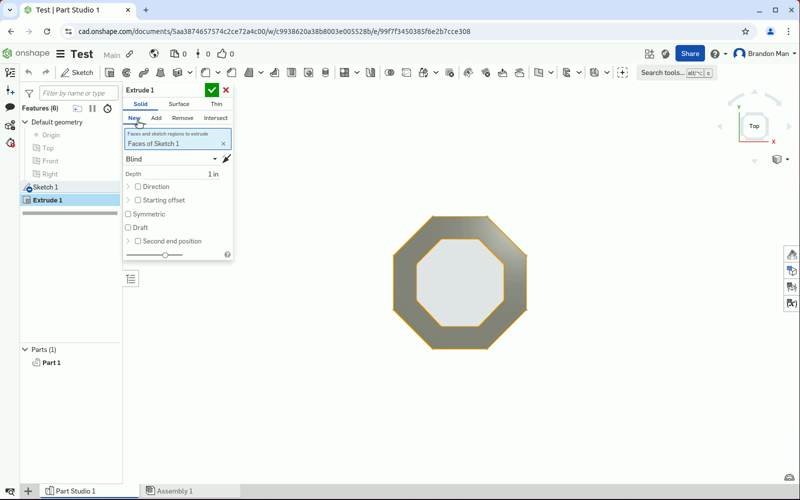
key(tab, 4)
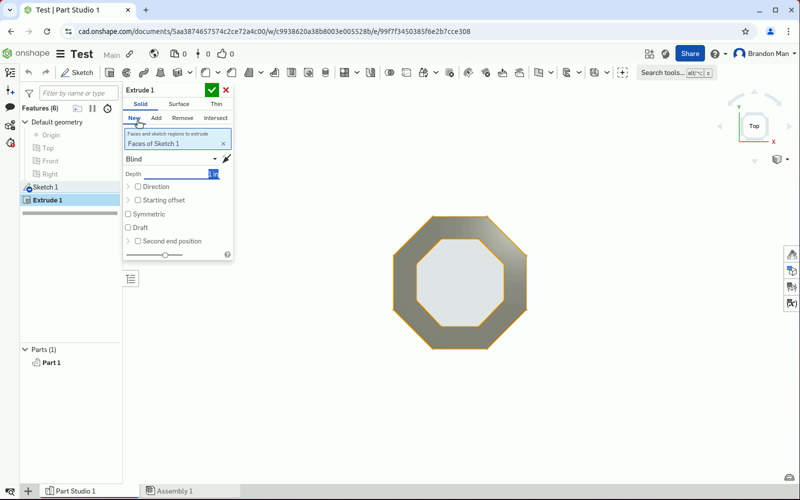
text(6.981)
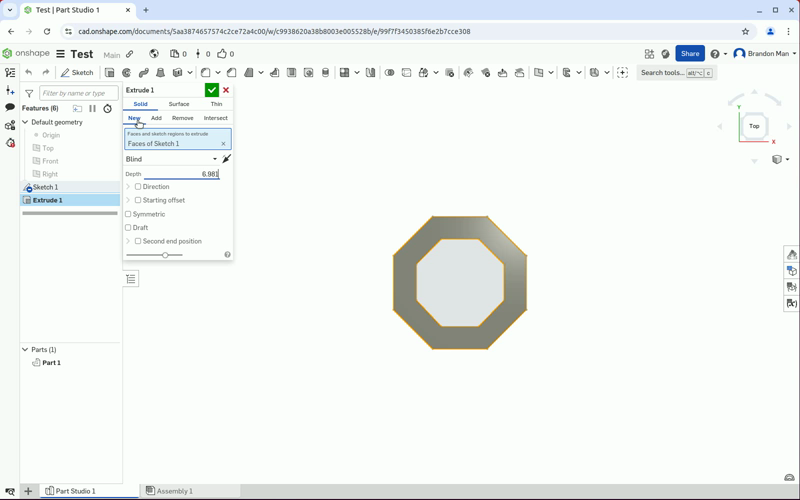
key(enter)
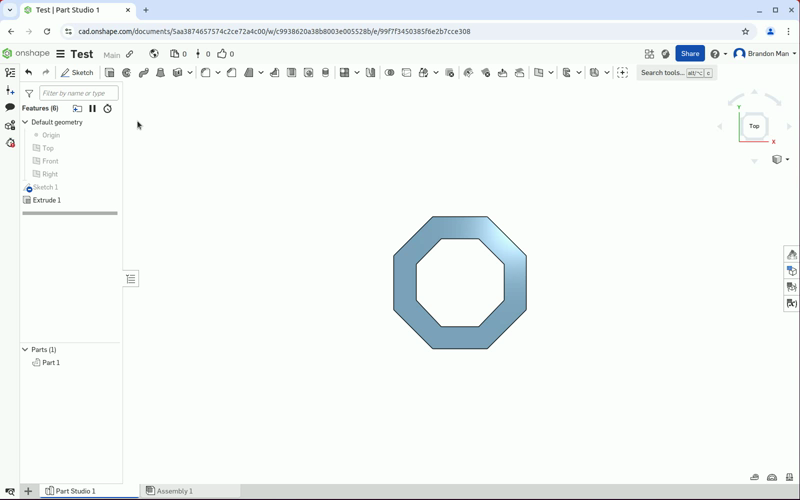
key(shift+h)
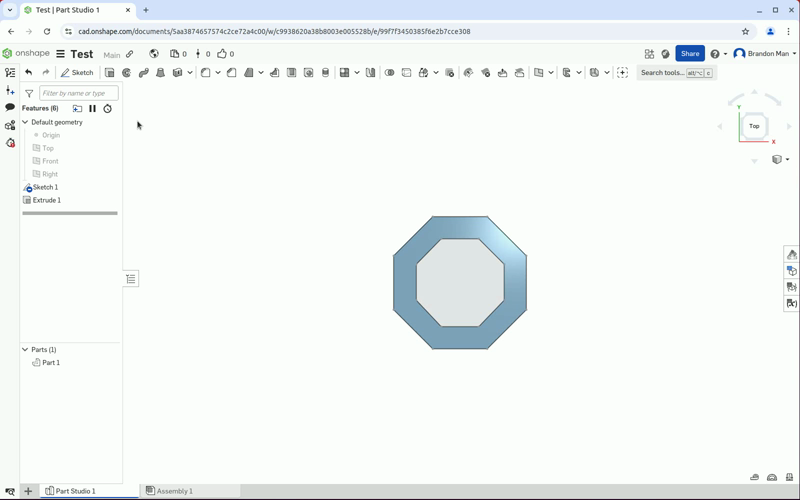
key(shift+h)
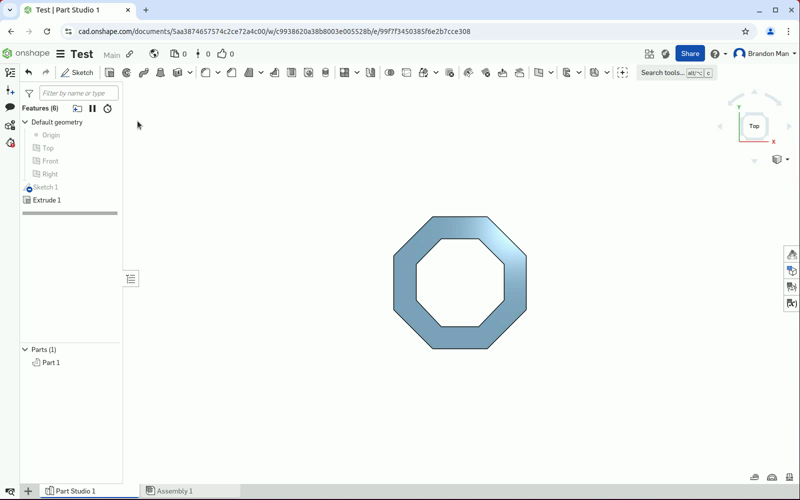
mouse_move(73, 189)
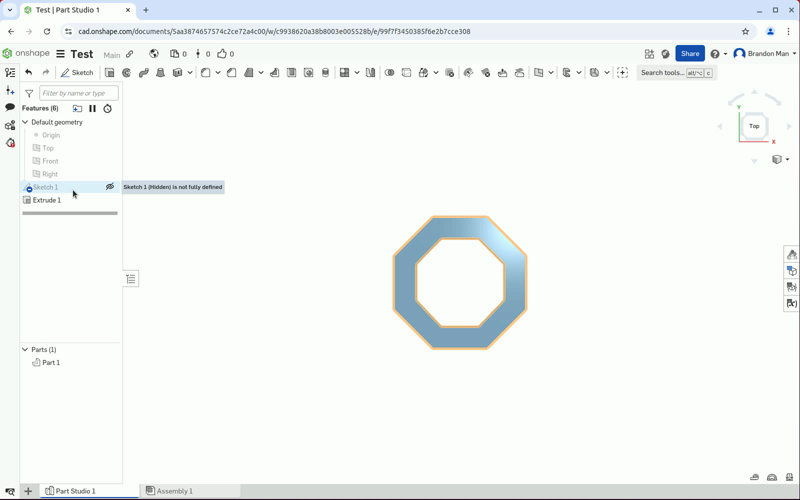
click(73, 189)
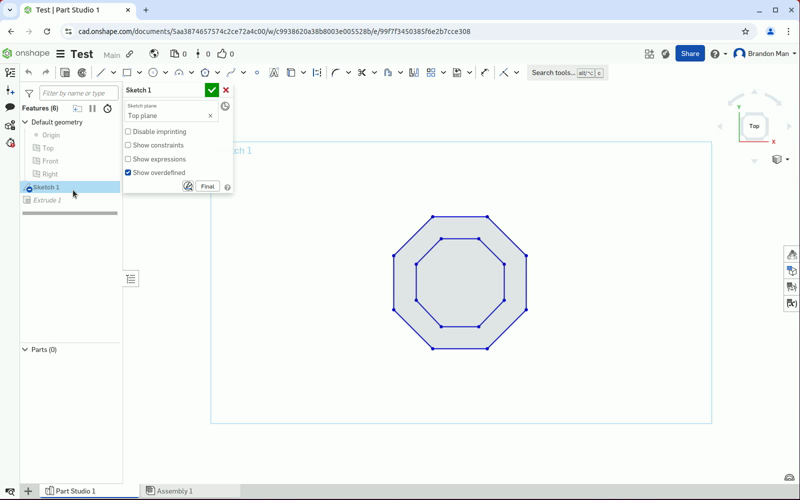
mouse_move(229, 92)
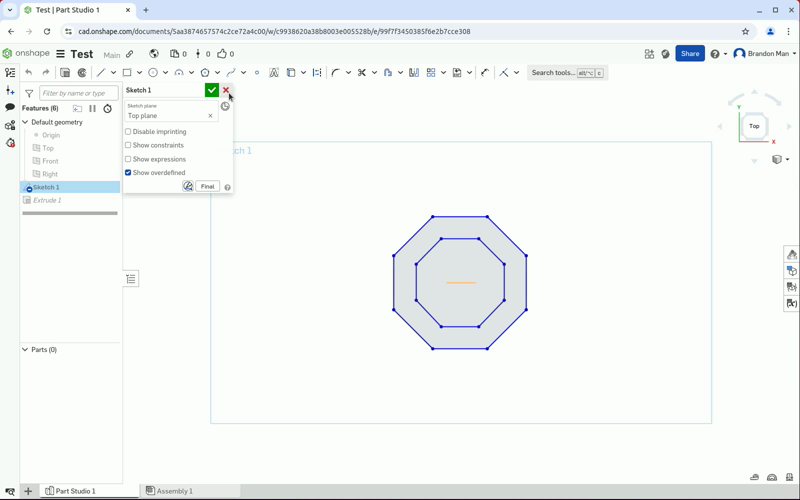
click(229, 92)
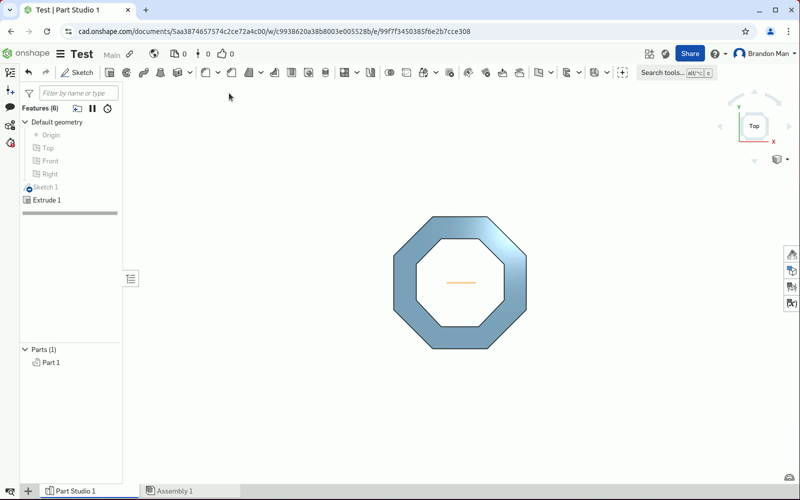
mouse_move(541, 75)
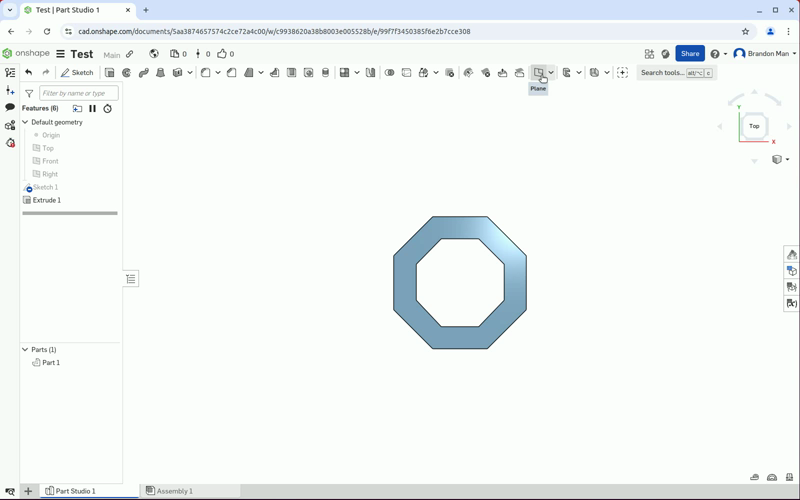
click(541, 75)
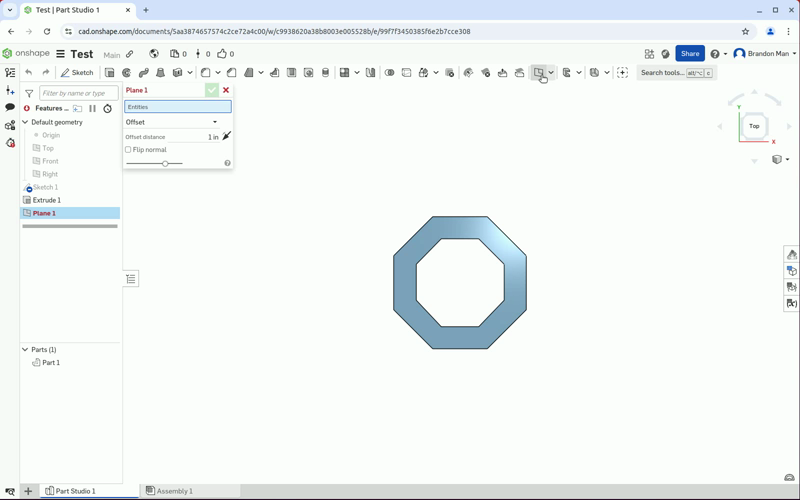
mouse_move(73, 150)
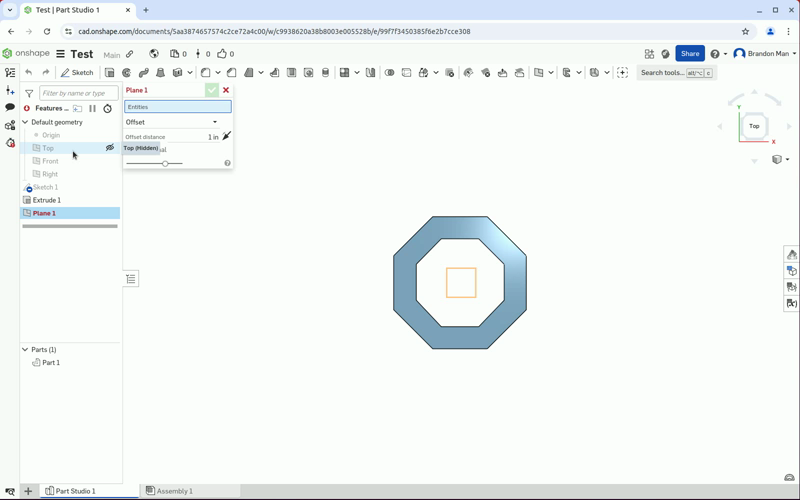
click(73, 150)
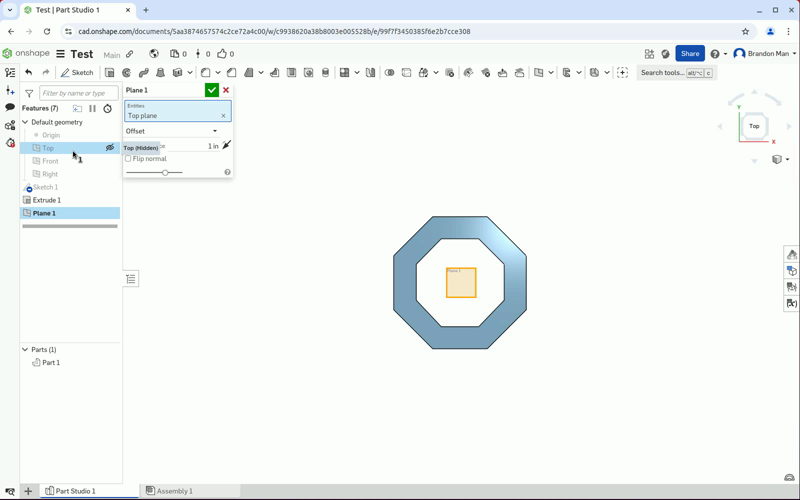
key(tab, 2)
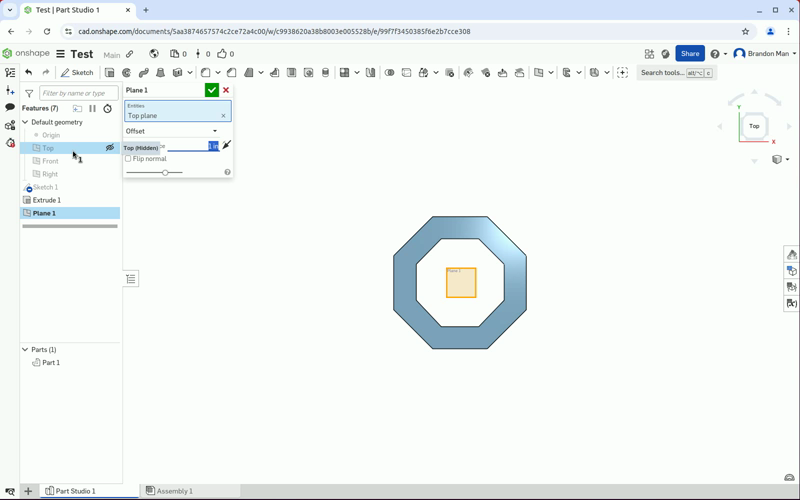
text(6.994)
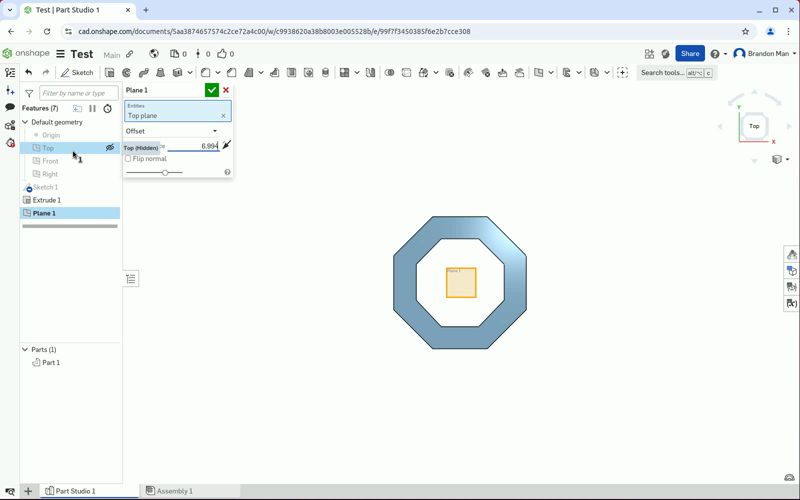
key(enter, 2)
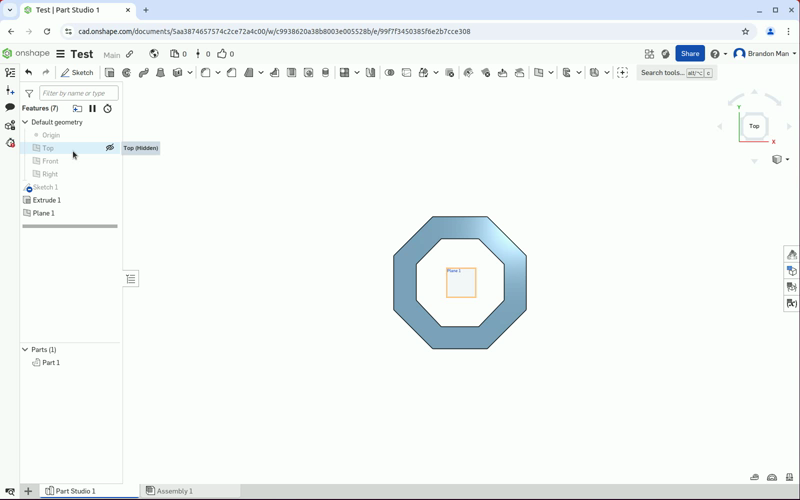
key(shift+s)
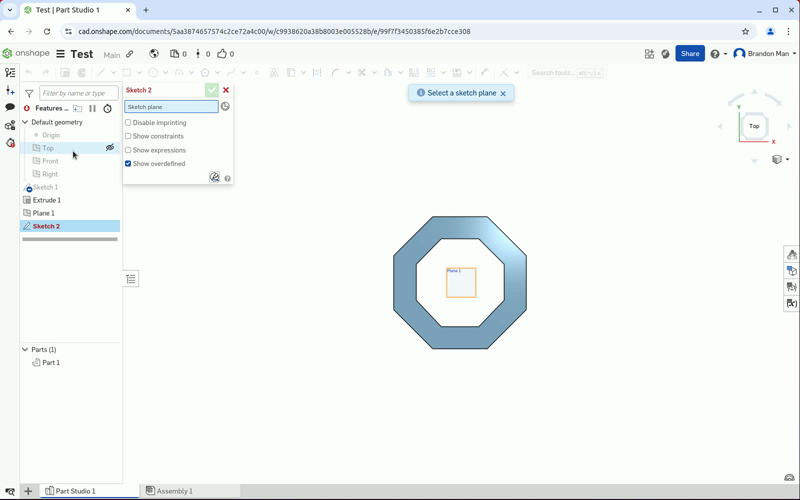
mouse_move(73, 215)
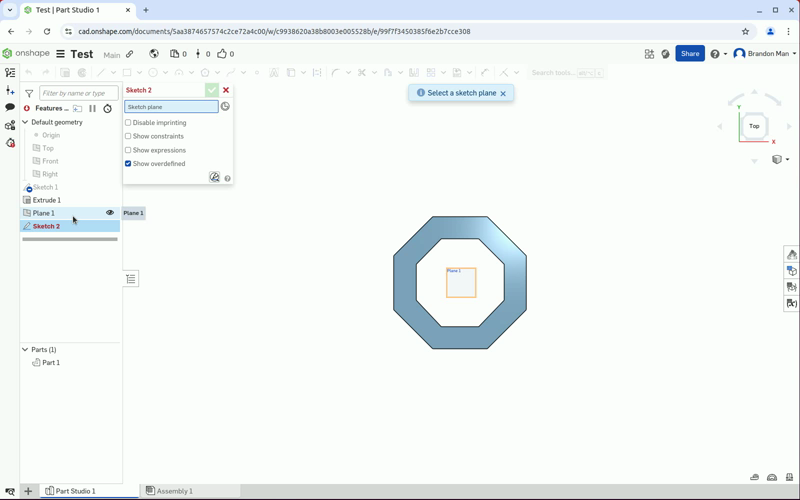
click(73, 215)
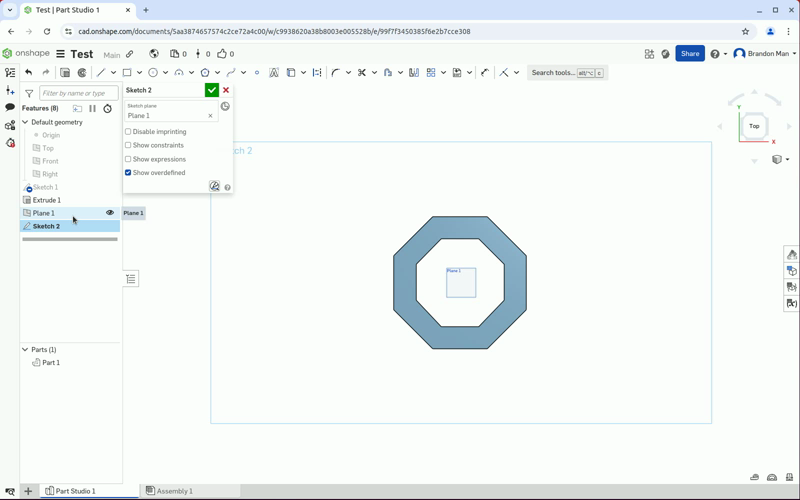
mouse_move(73, 352)
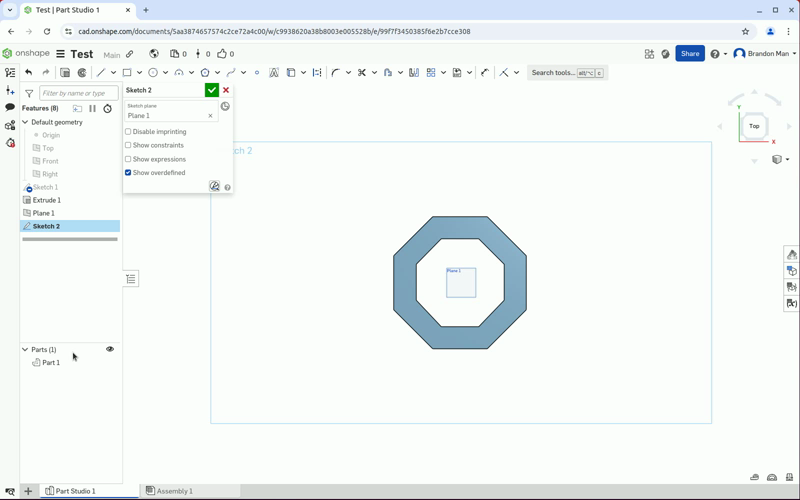
key(y)
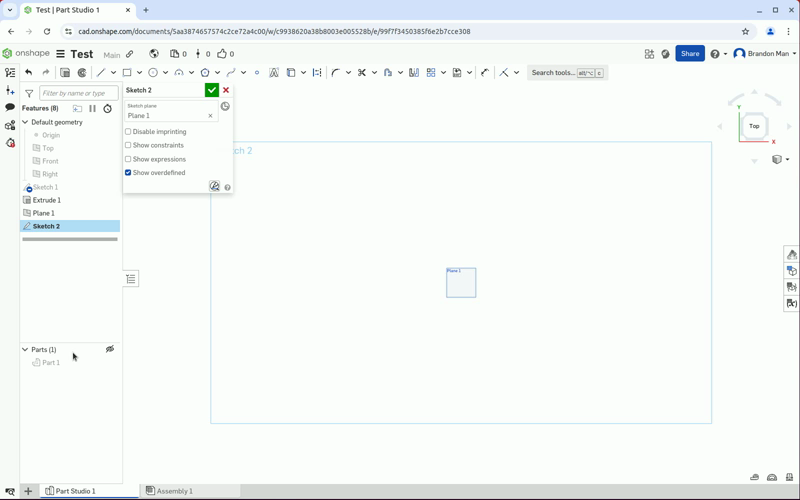
key(l)
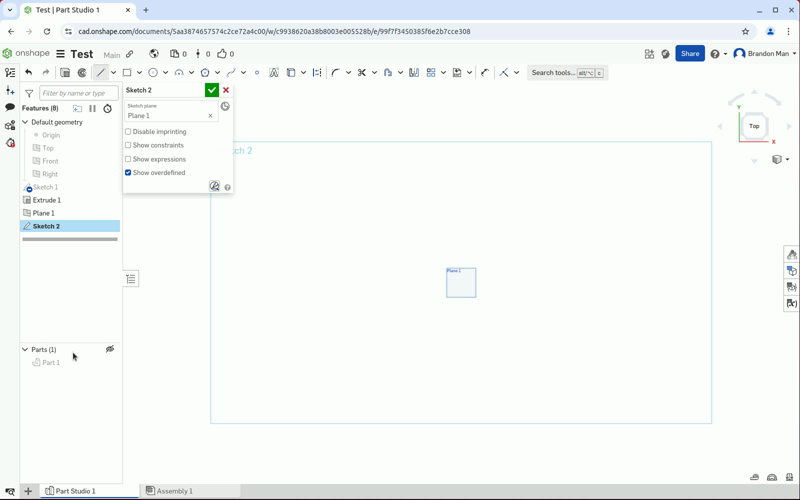
key_down(shift)
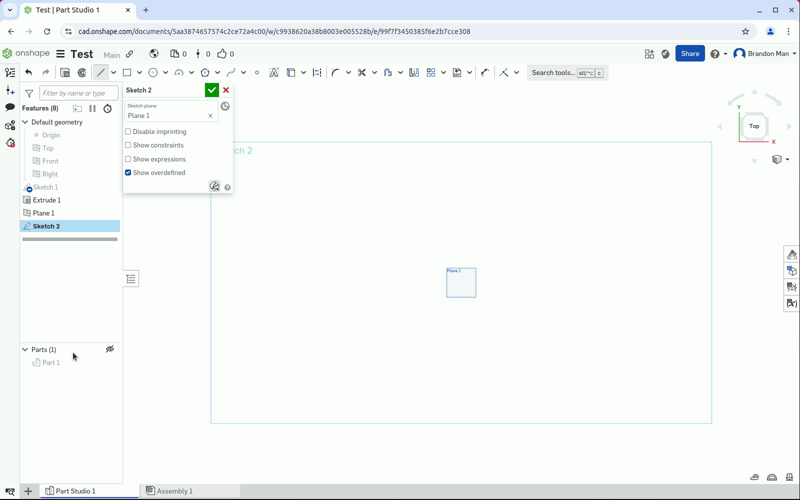
mouse_move(417, 301)
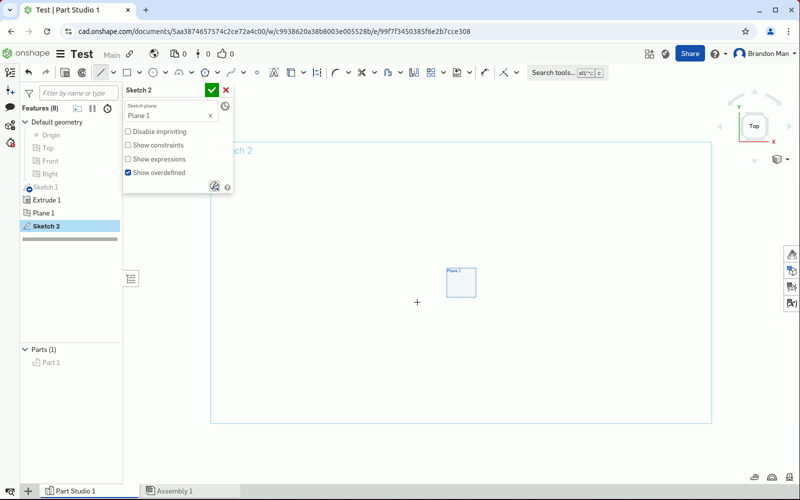
click(417, 301)
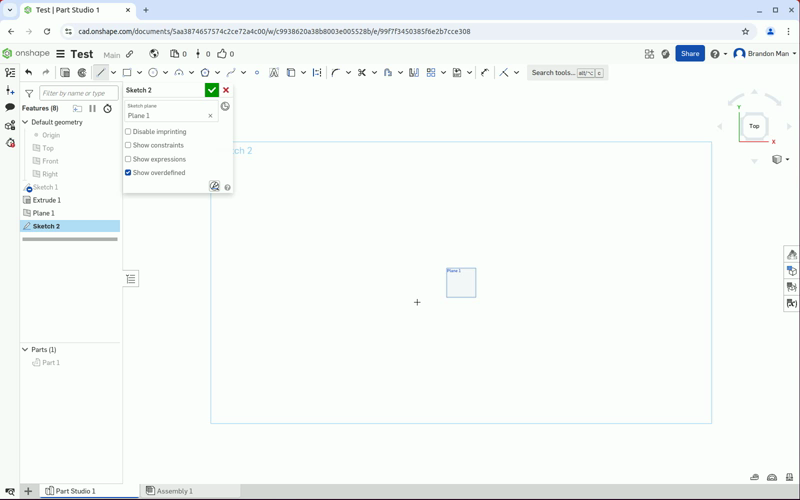
key_up(shift)
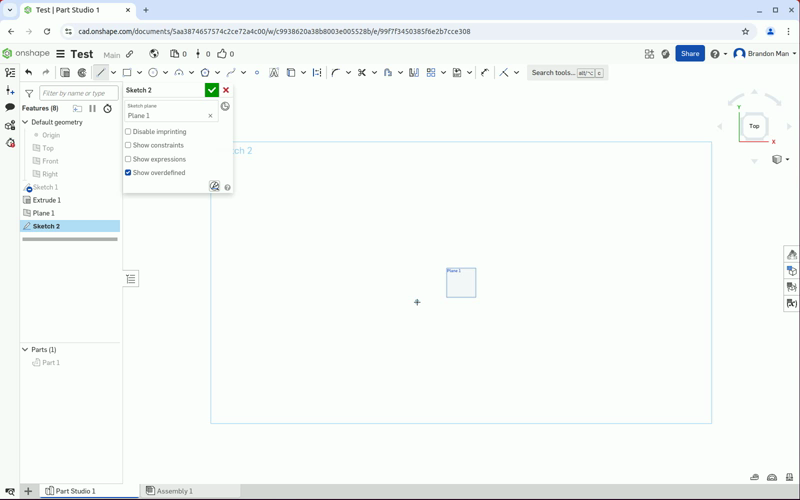
key_down(shift)
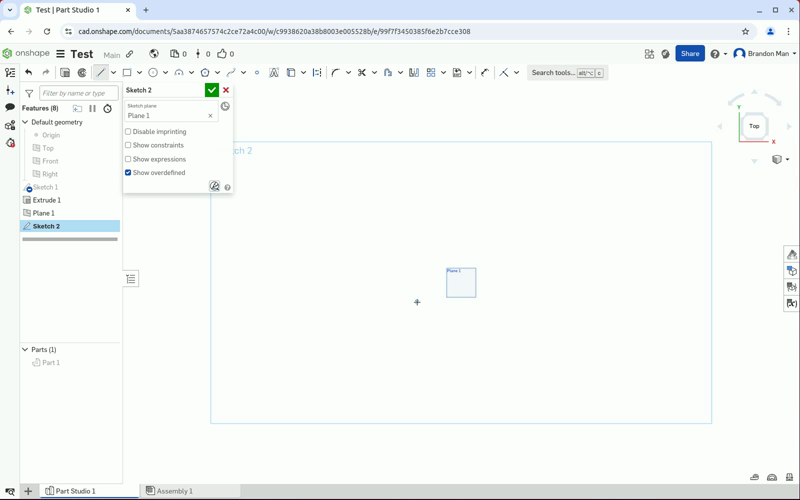
mouse_move(447, 301)
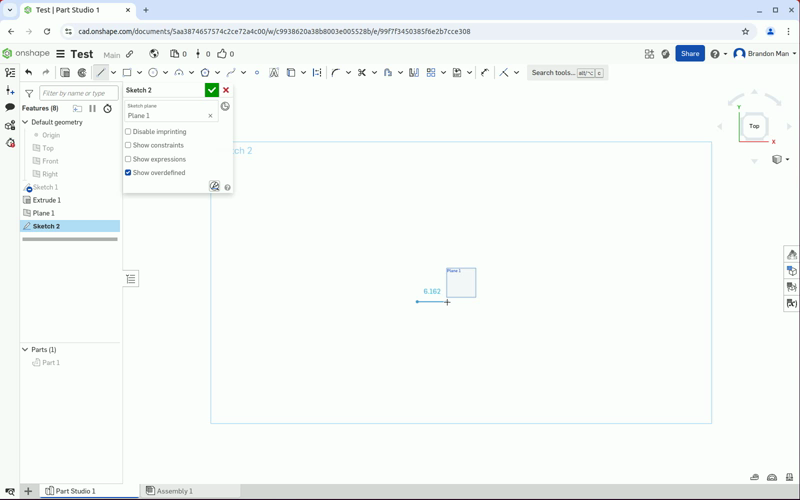
mouse_move(443, 327)
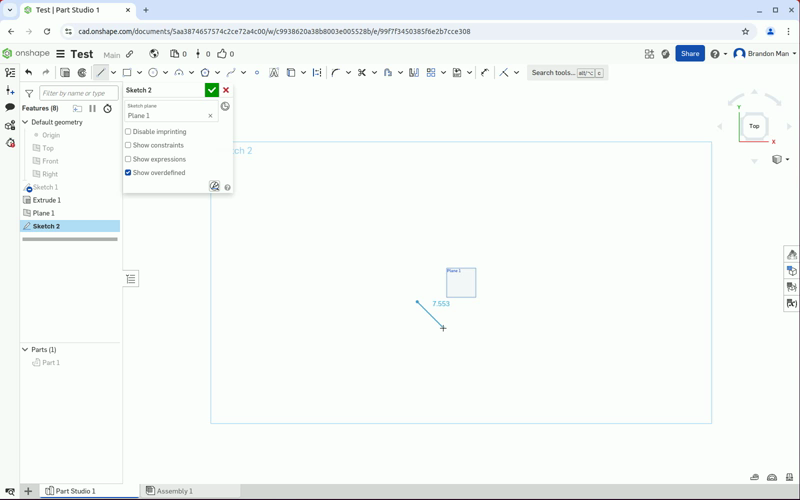
click(443, 327)
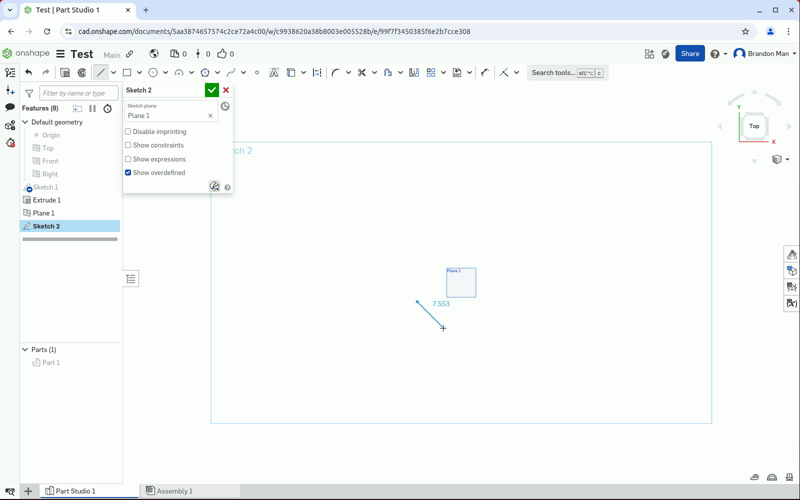
key_up(shift)
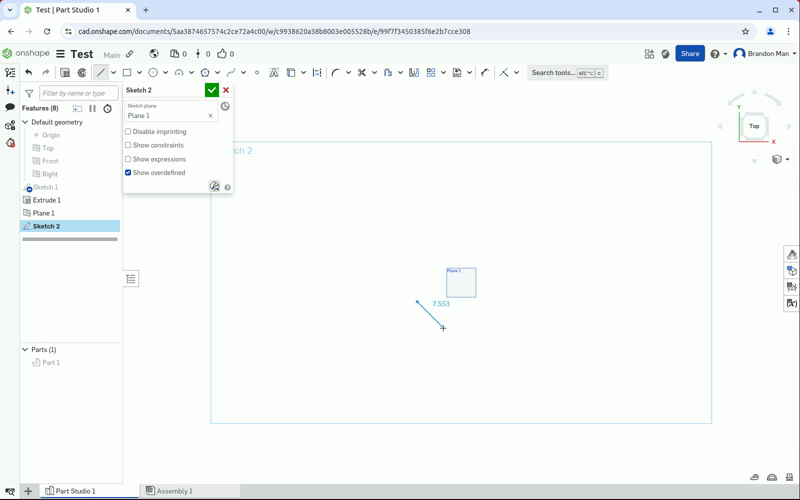
key_down(shift)
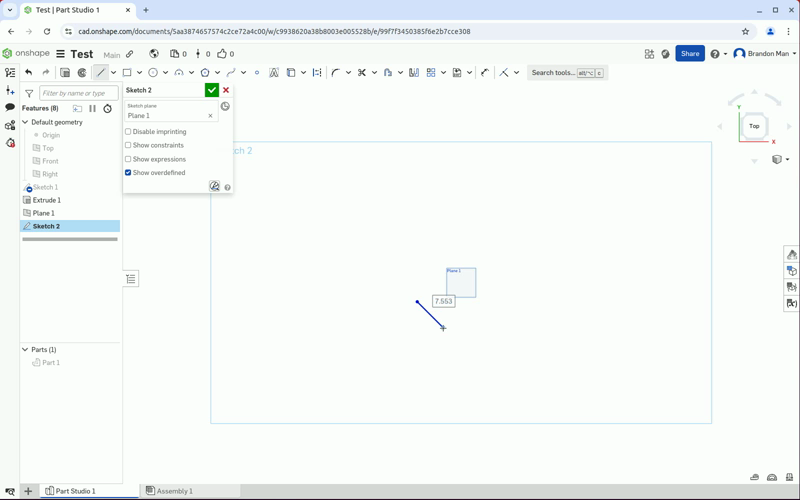
mouse_move(473, 327)
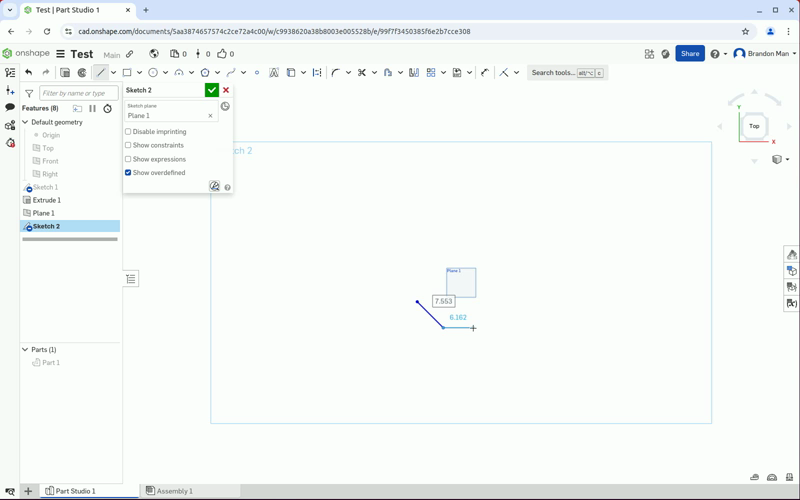
mouse_move(479, 327)
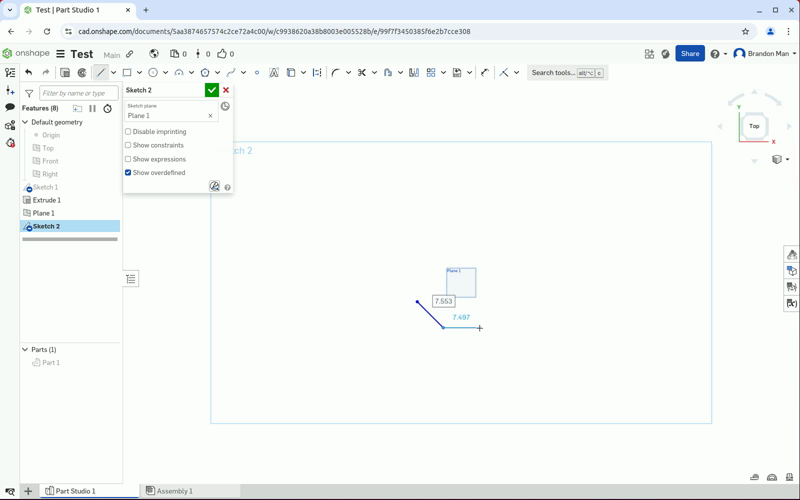
click(479, 327)
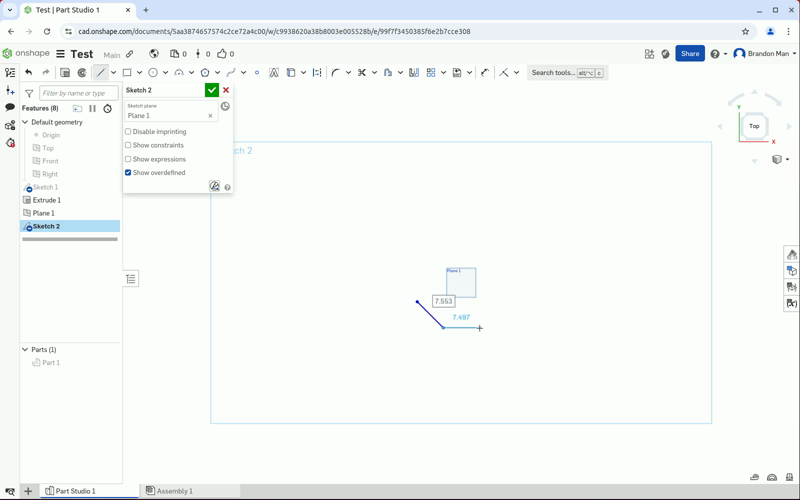
key_up(shift)
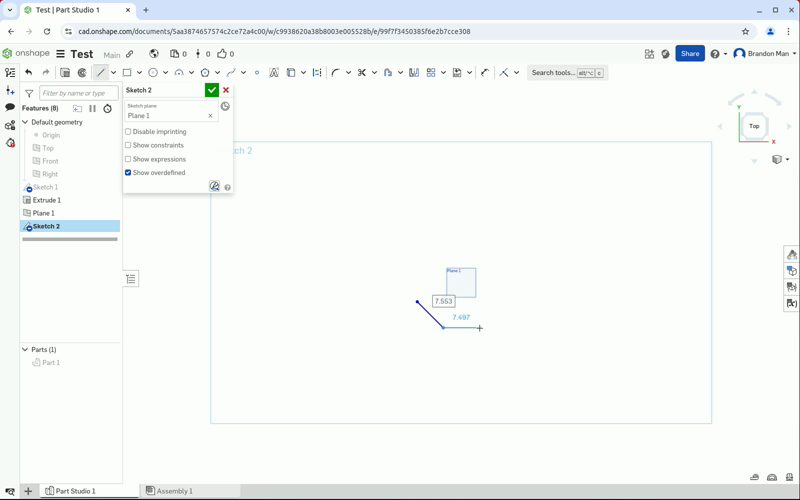
key_down(shift)
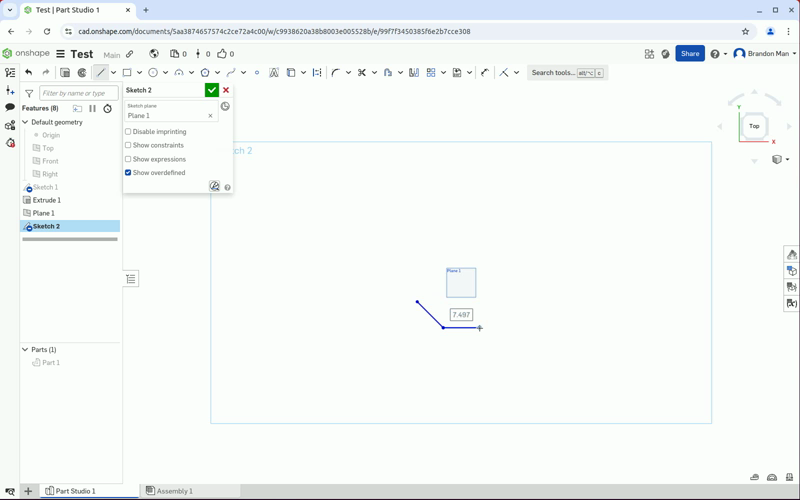
mouse_move(509, 327)
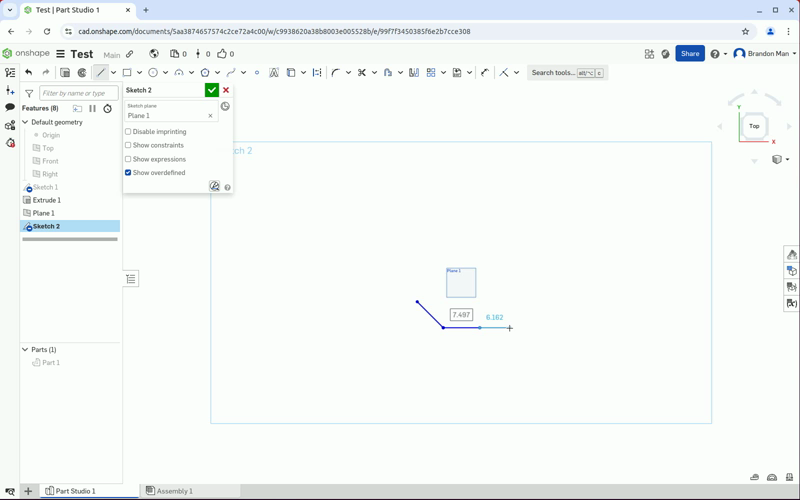
mouse_move(505, 301)
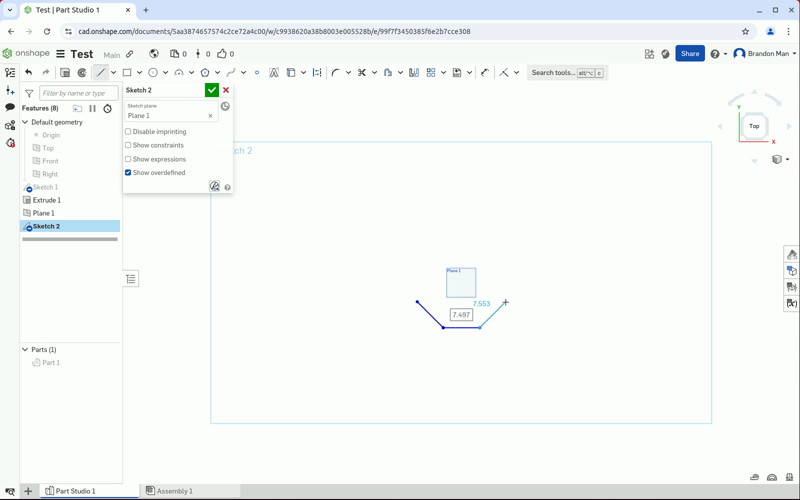
click(505, 301)
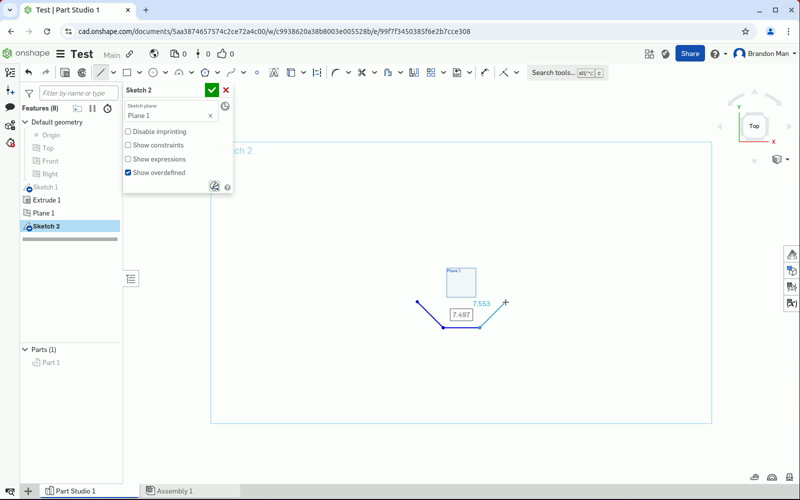
key_up(shift)
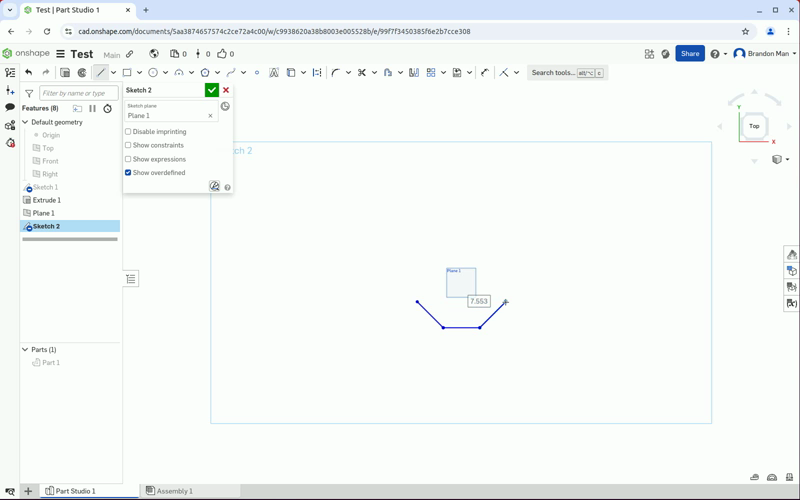
key_down(shift)
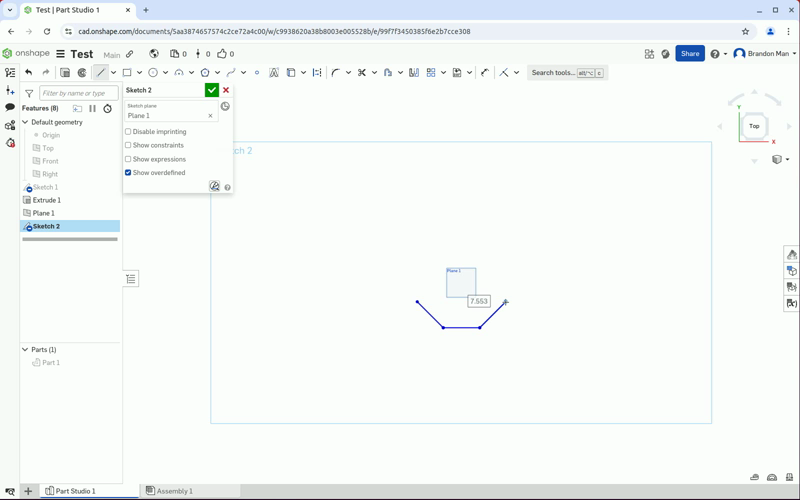
mouse_move(535, 301)
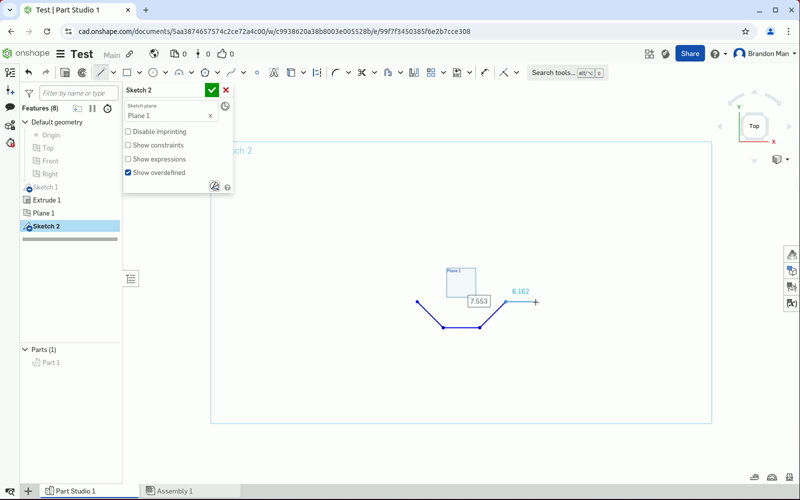
mouse_move(505, 265)
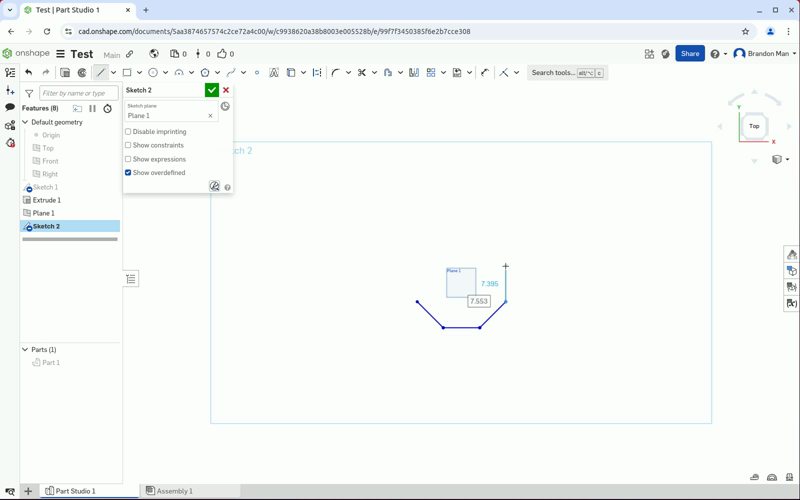
click(505, 265)
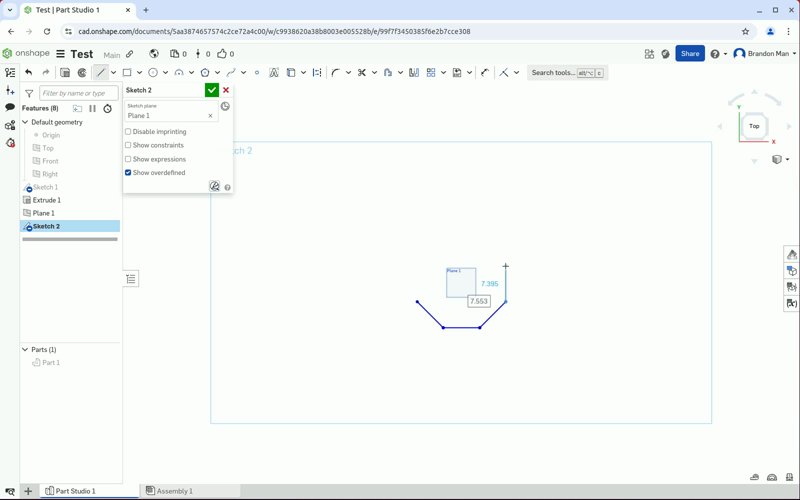
key_up(shift)
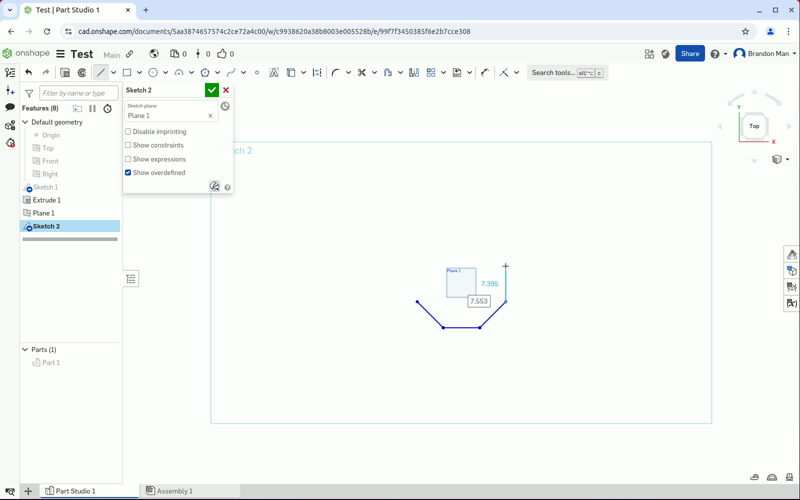
key_down(shift)
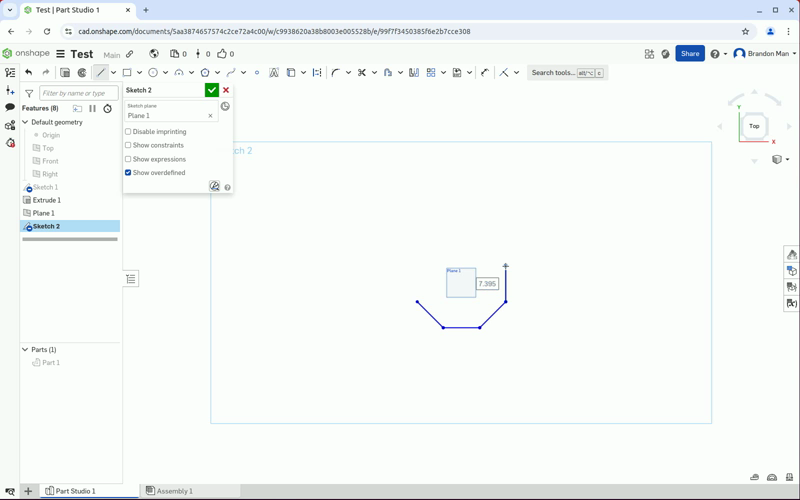
mouse_move(535, 265)
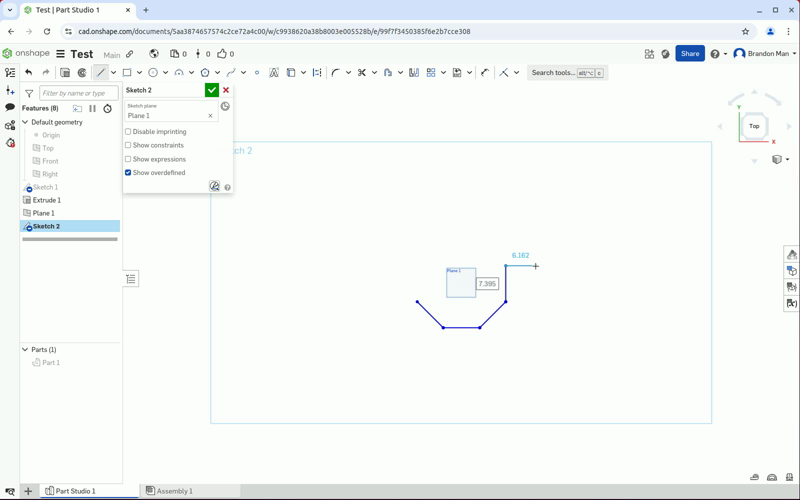
mouse_move(479, 239)
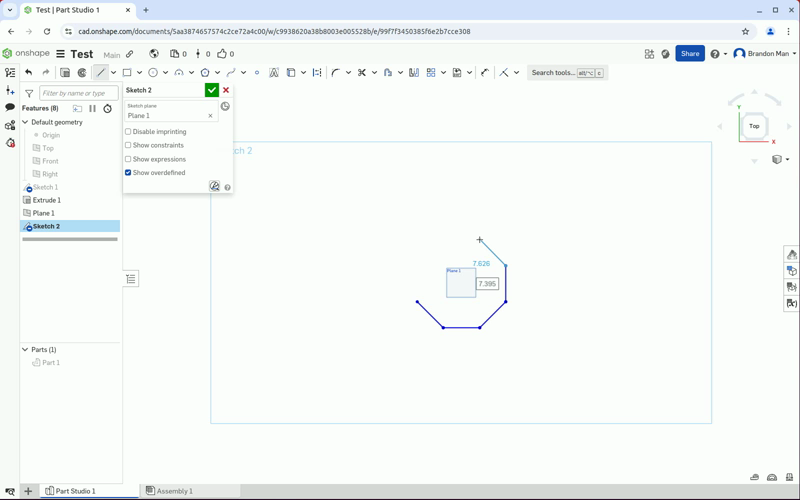
click(479, 239)
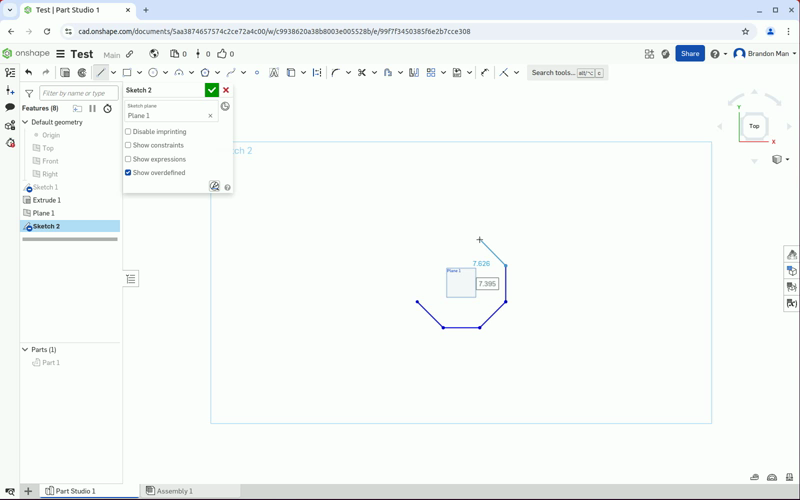
key_up(shift)
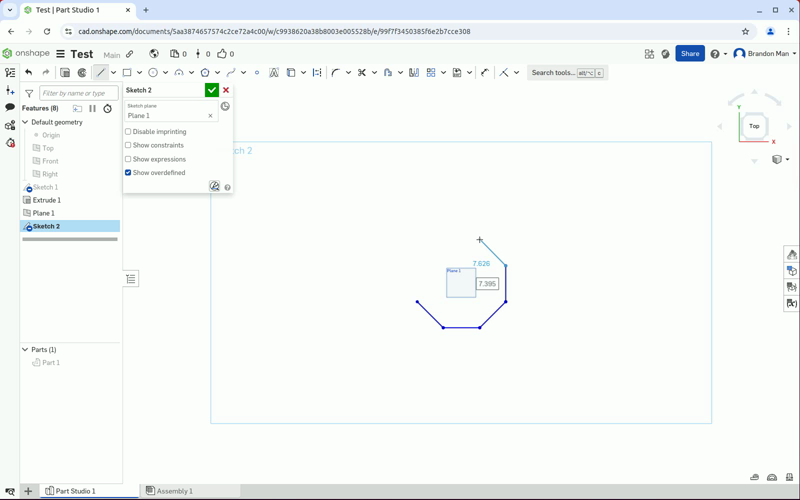
key_down(shift)
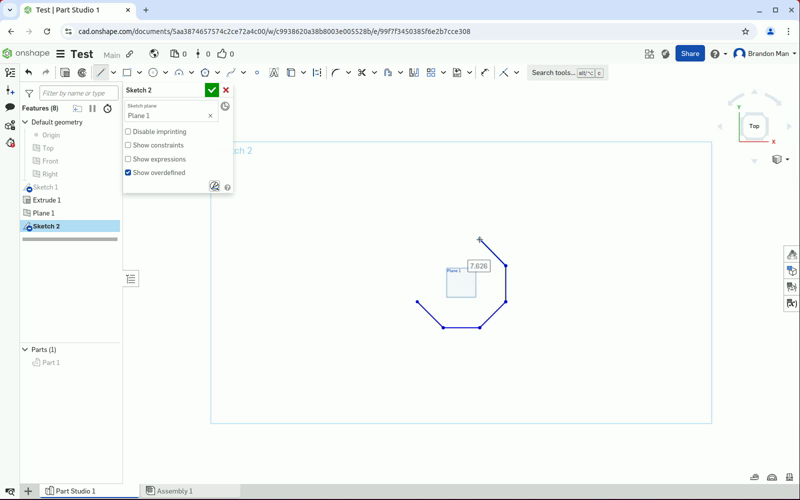
mouse_move(509, 239)
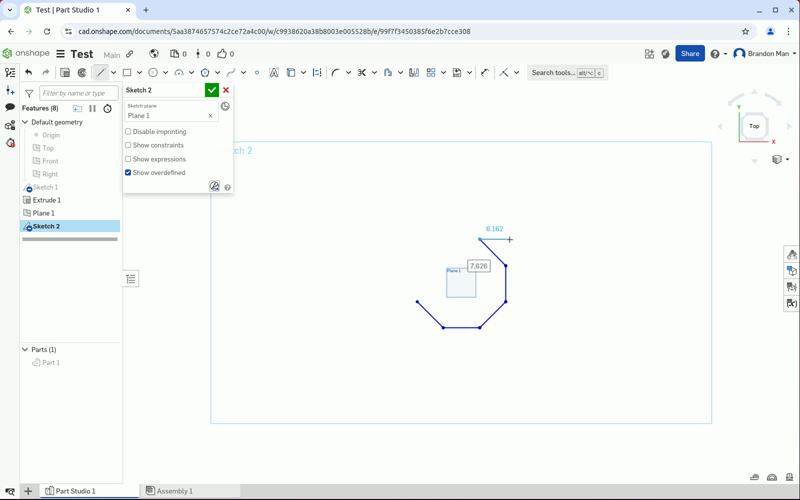
mouse_move(443, 239)
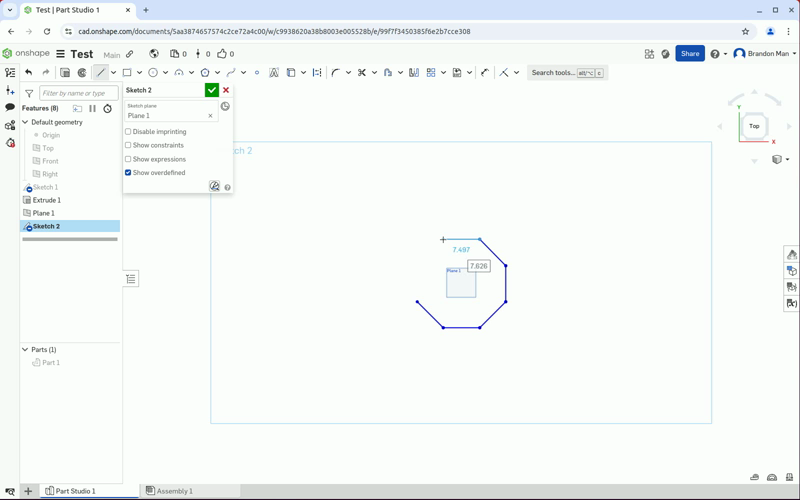
click(443, 239)
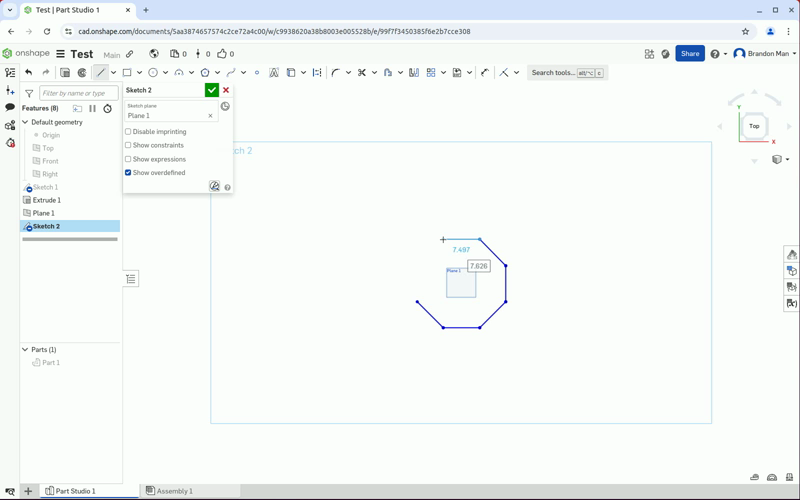
key_up(shift)
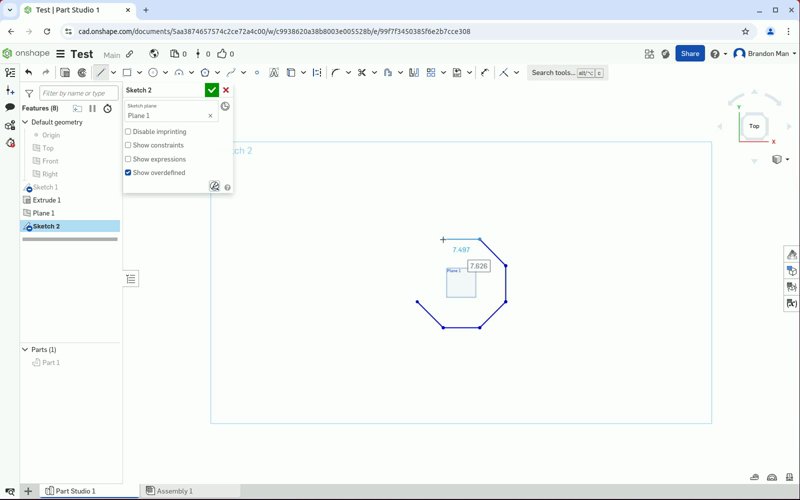
key_down(shift)
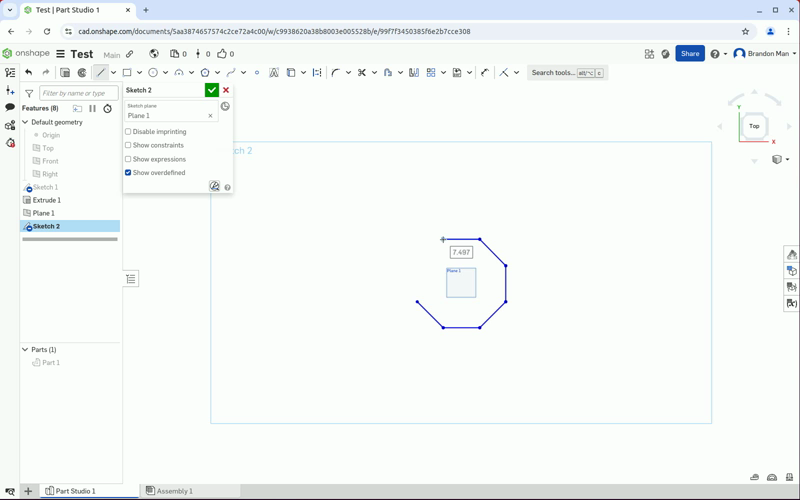
mouse_move(473, 239)
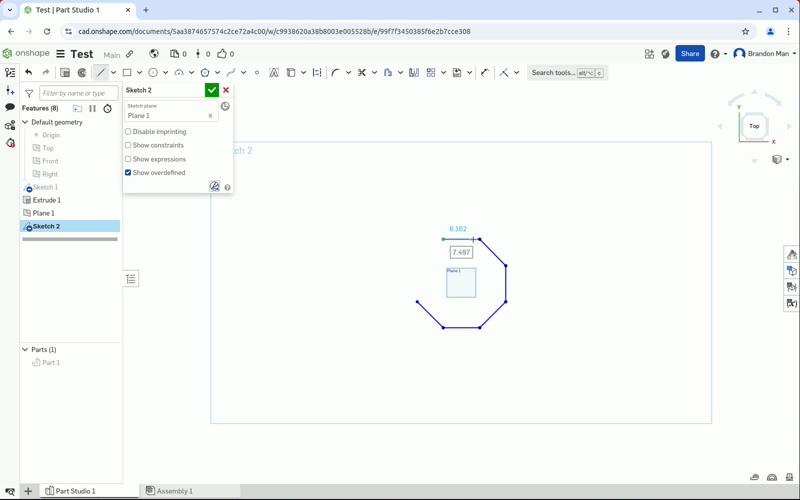
mouse_move(417, 265)
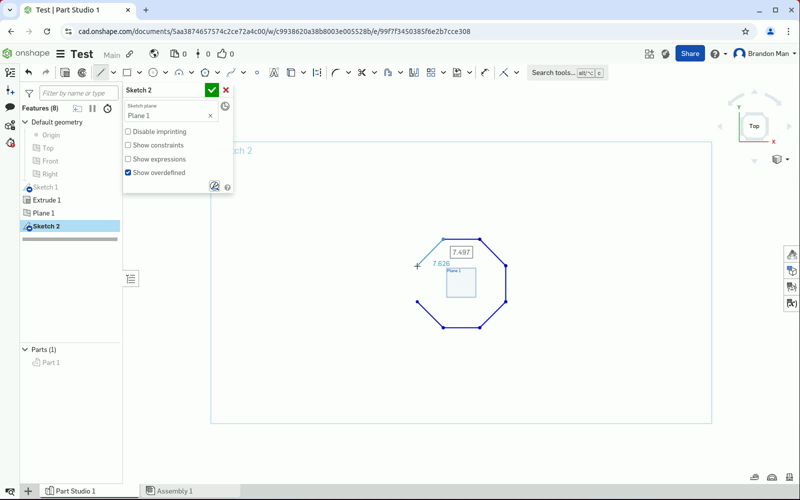
click(417, 265)
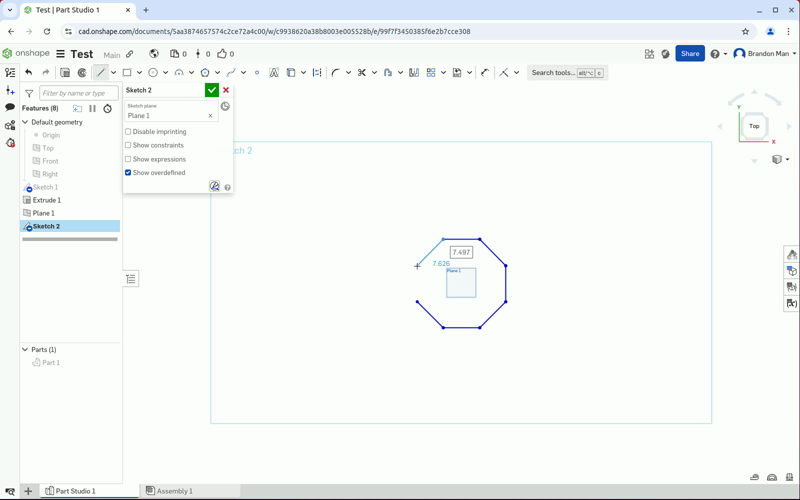
key_up(shift)
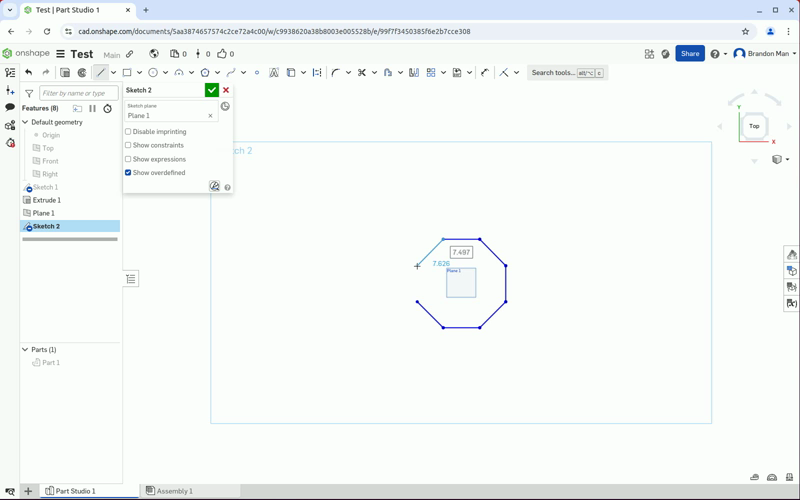
mouse_move(447, 265)
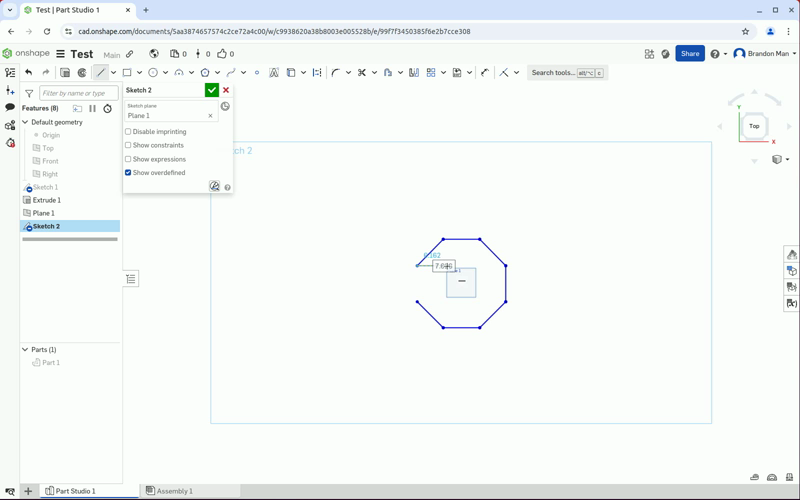
key_down(shift)
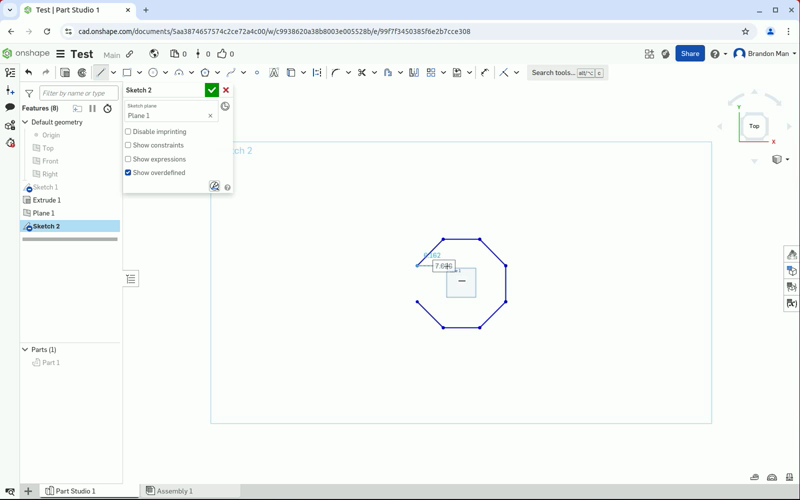
mouse_move(417, 301)
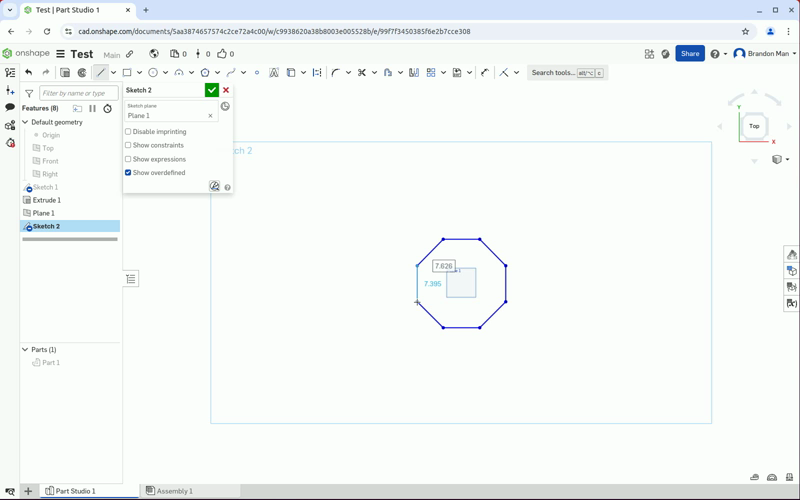
key_up(shift)
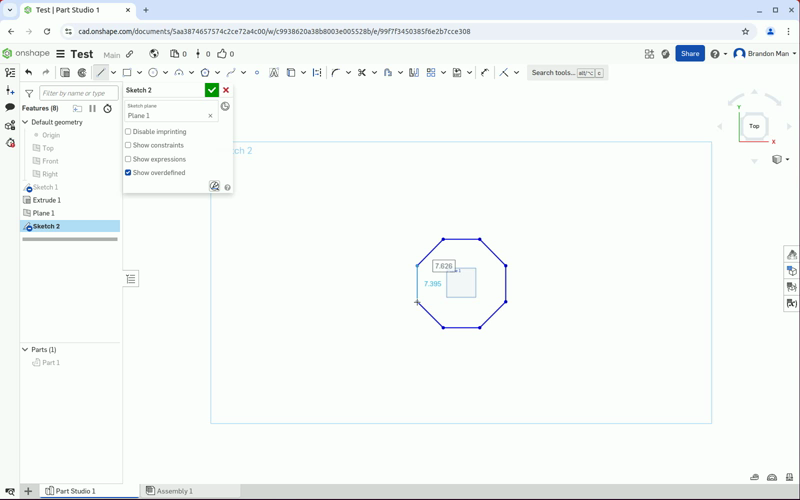
click(417, 301)
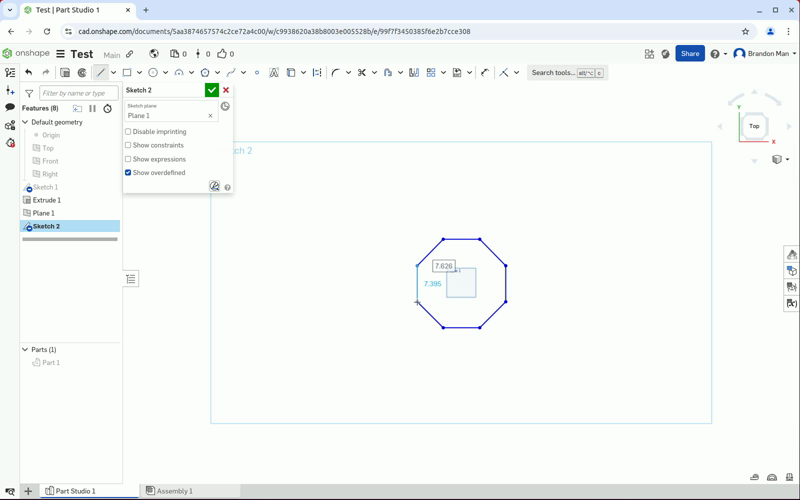
key(esc)
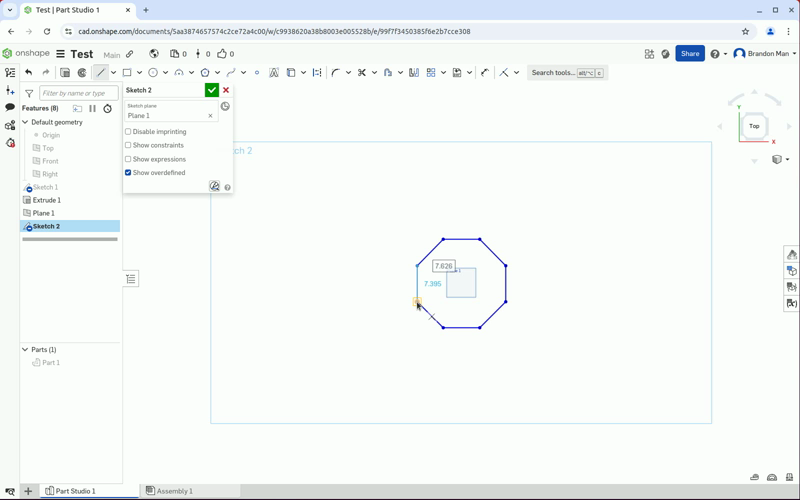
mouse_move(465, 274)
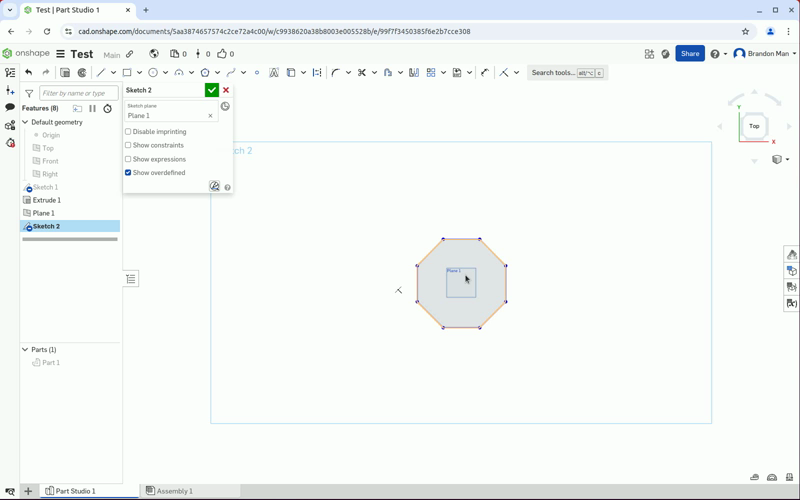
click(465, 274)
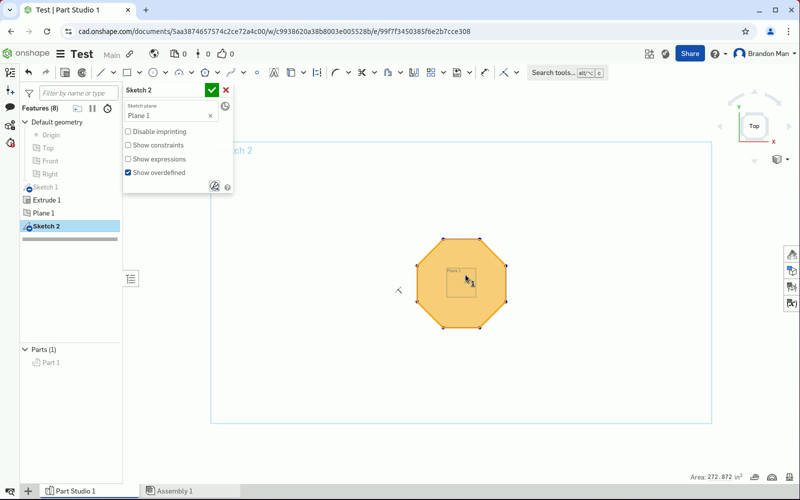
mouse_move(73, 352)
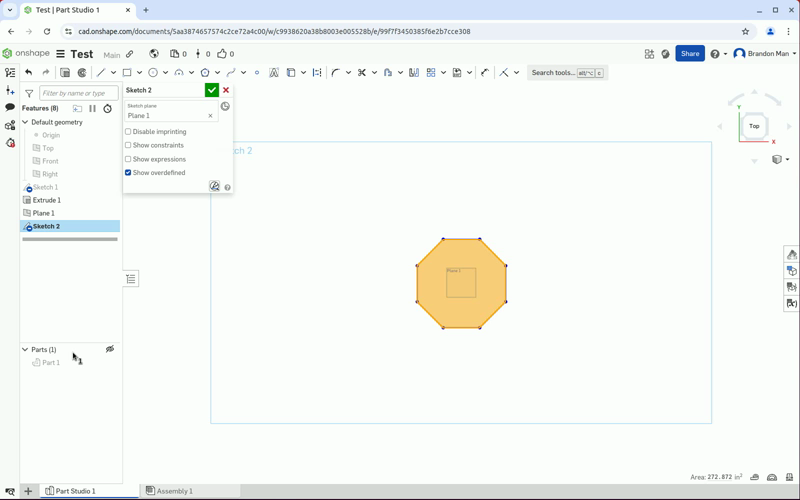
key(shift+y)
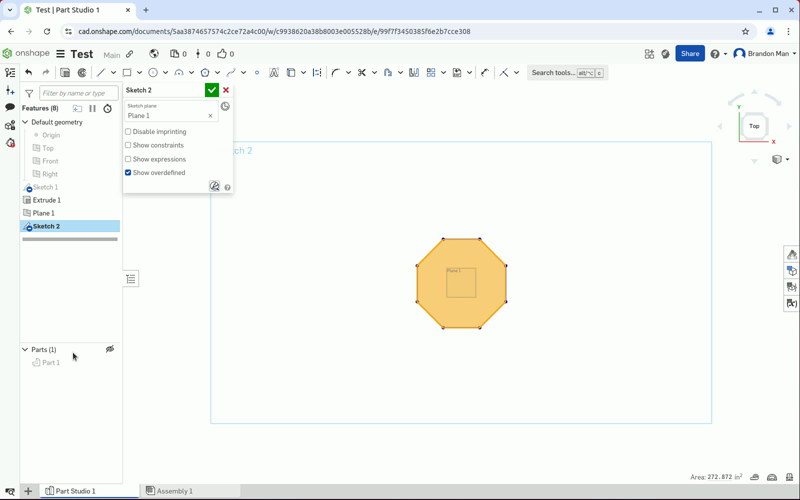
key(shift+e)
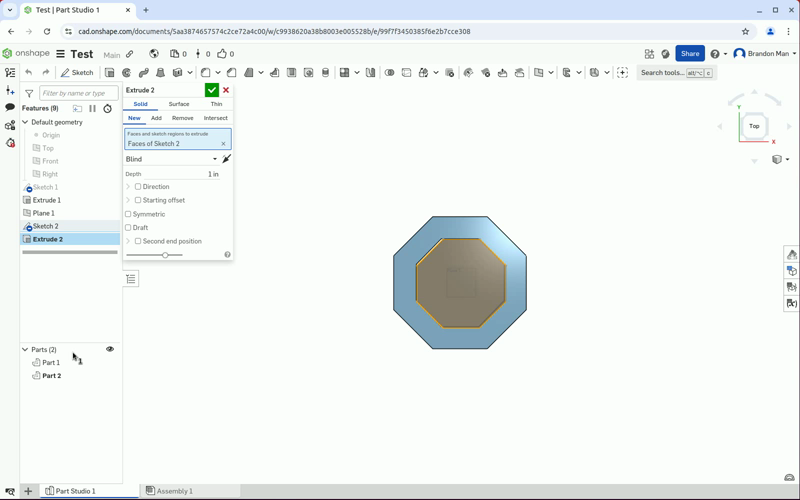
mouse_move(143, 106)
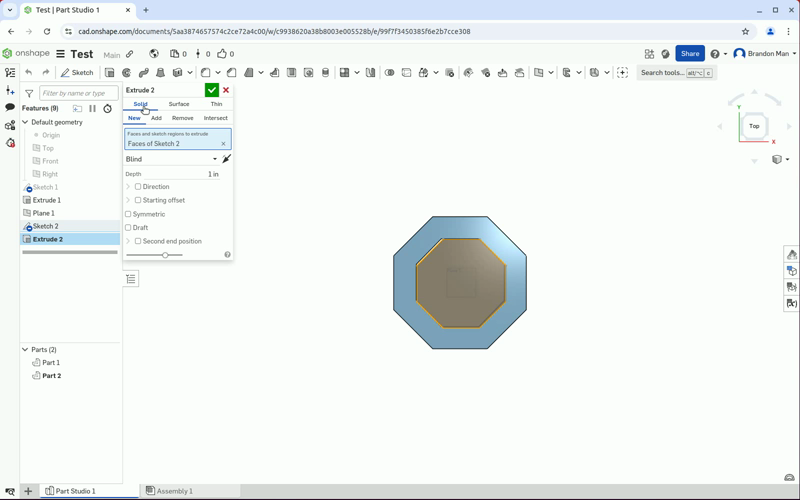
click(143, 106)
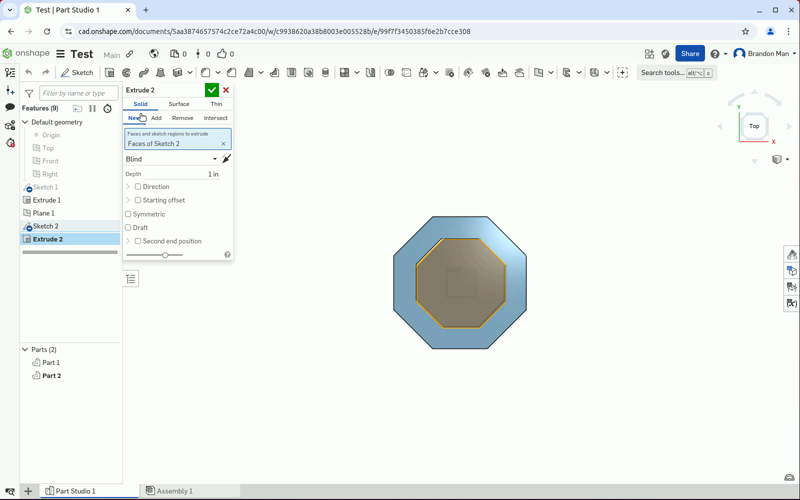
mouse_move(137, 120)
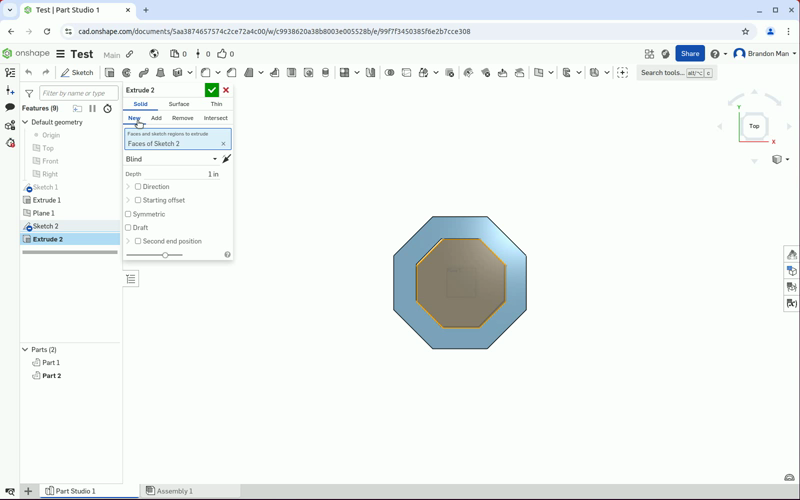
click(137, 120)
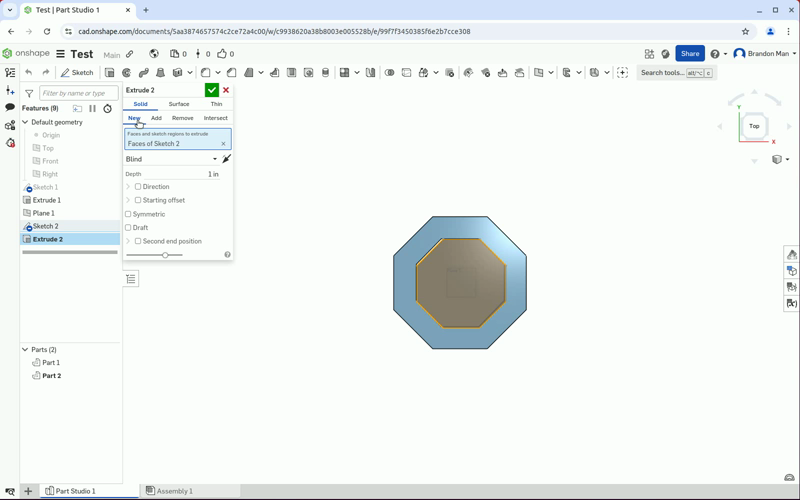
key(tab, 4)
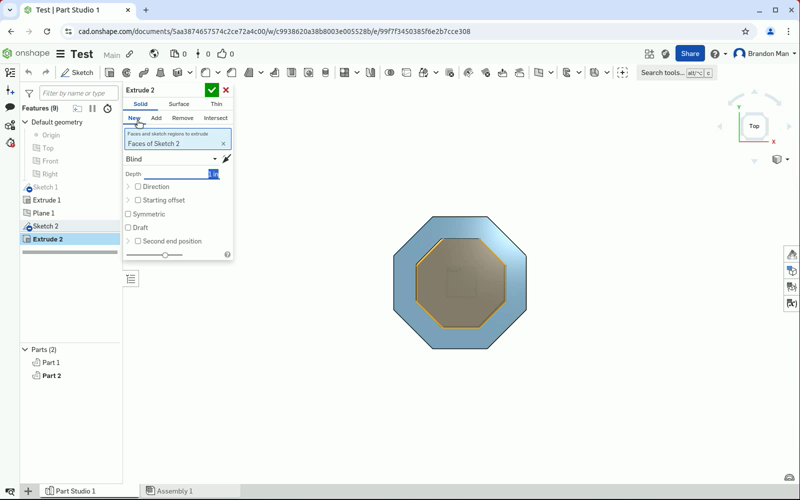
text(4.574)
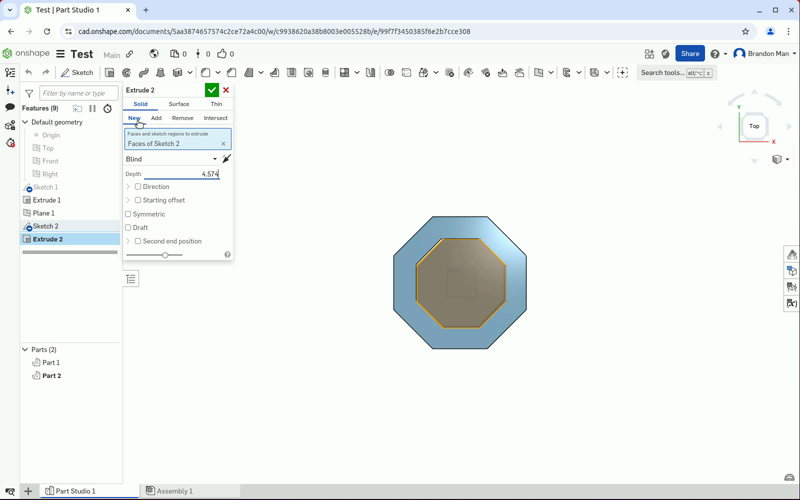
key(enter)
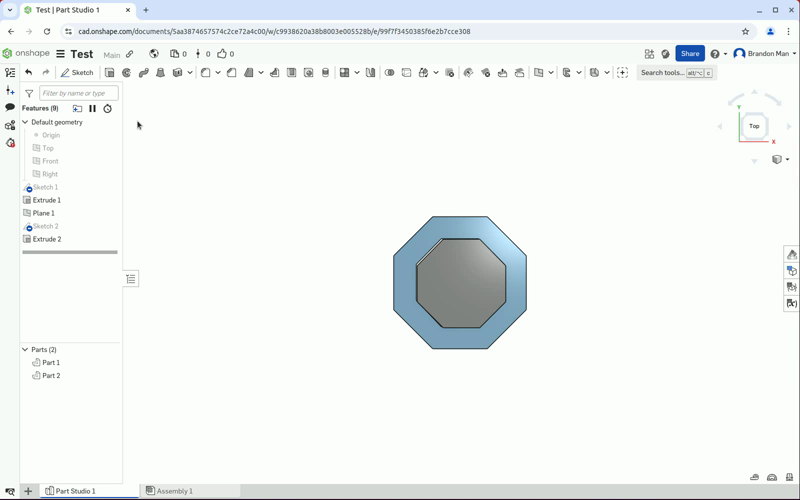
key(shift+h)
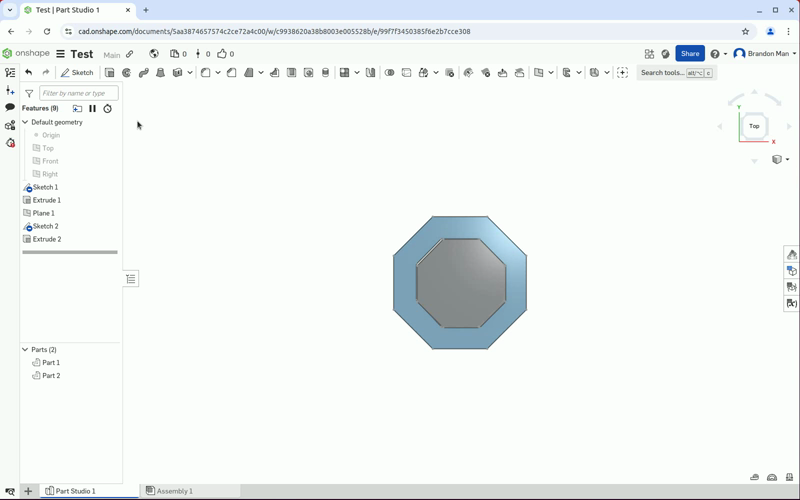
key(shift+h)
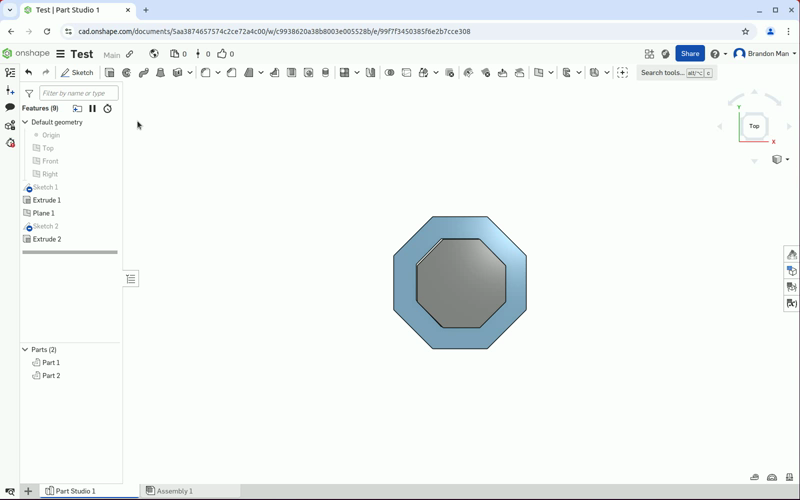
mouse_move(73, 189)
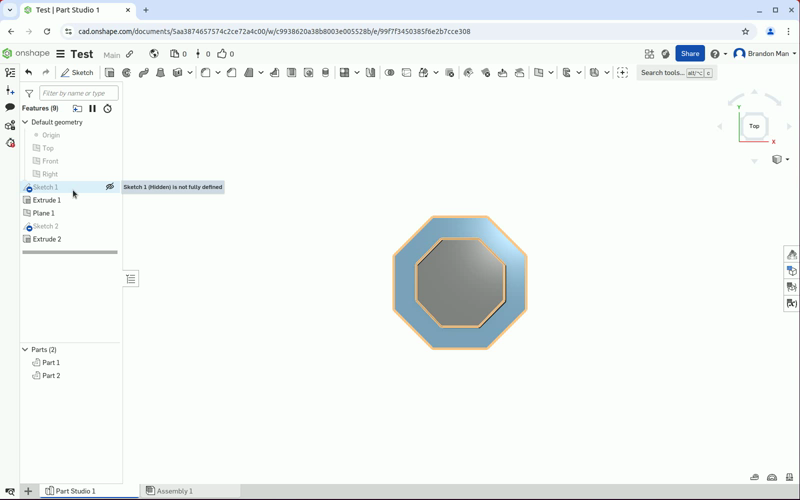
click(73, 189)
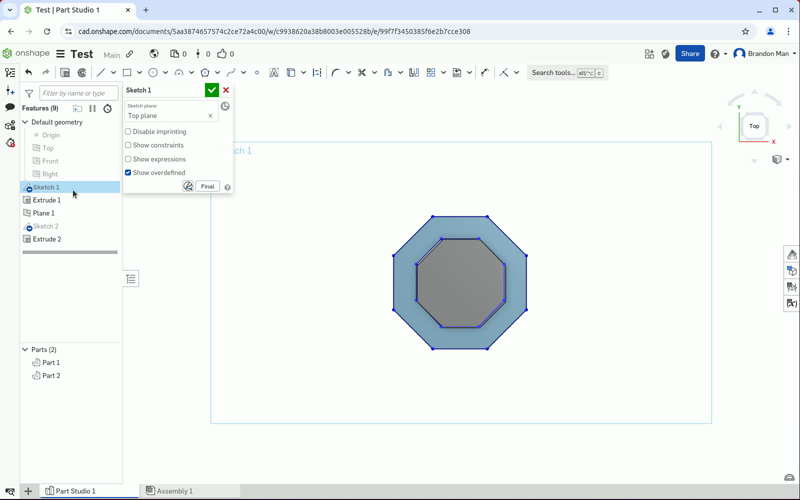
mouse_move(229, 92)
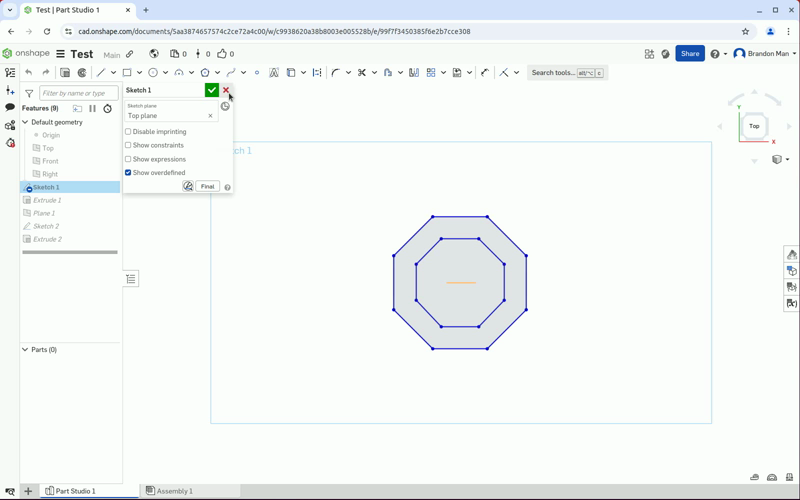
click(229, 92)
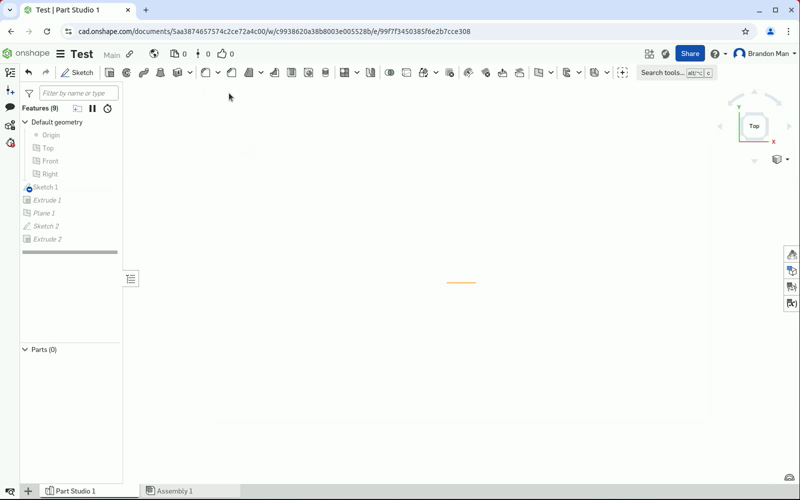
key(shift+s)
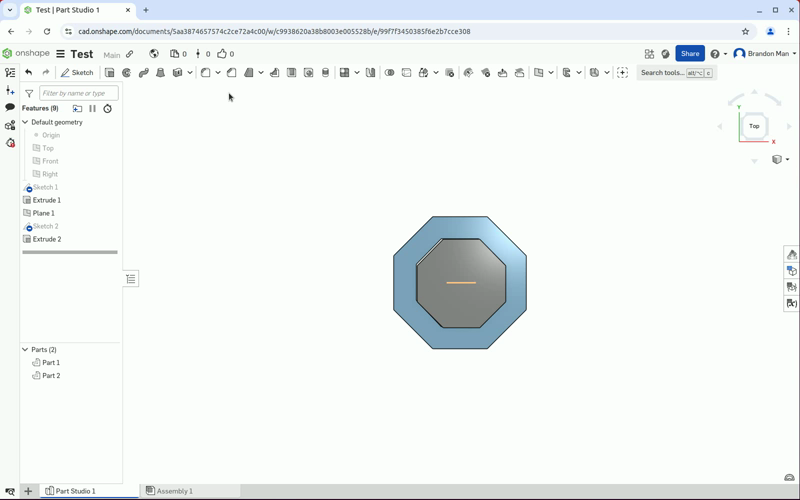
mouse_move(73, 215)
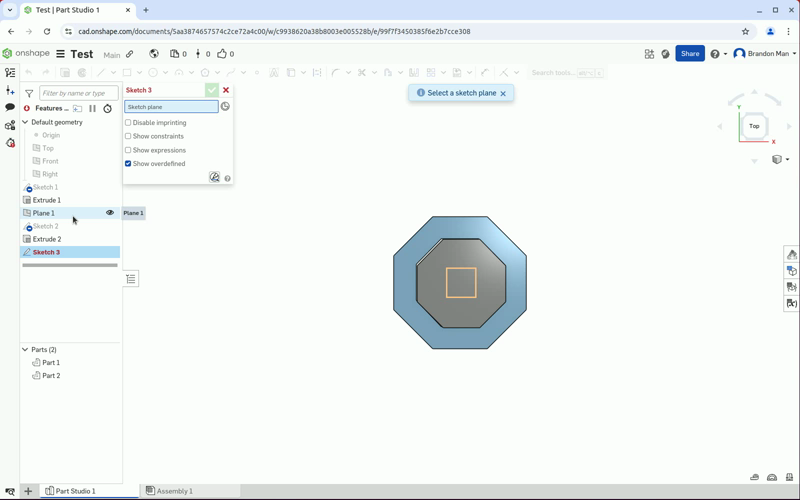
click(73, 215)
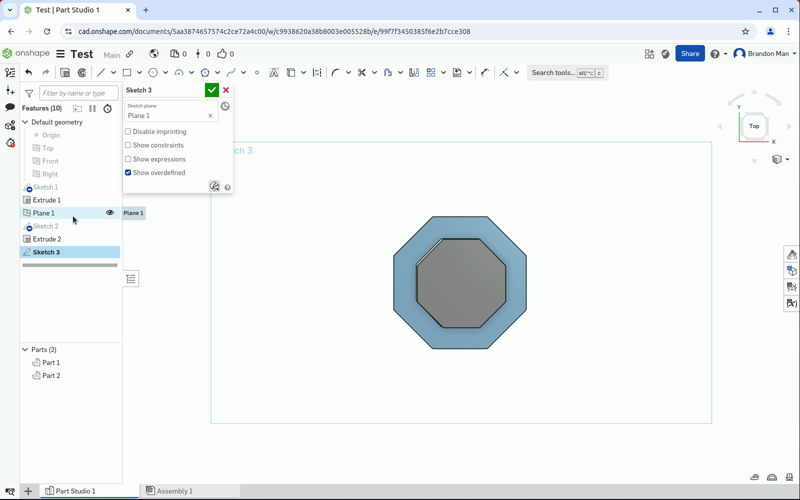
mouse_move(73, 352)
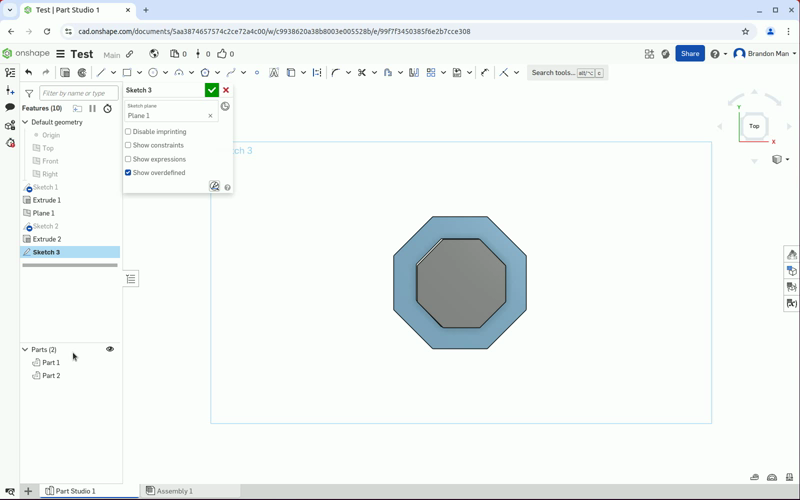
key(y)
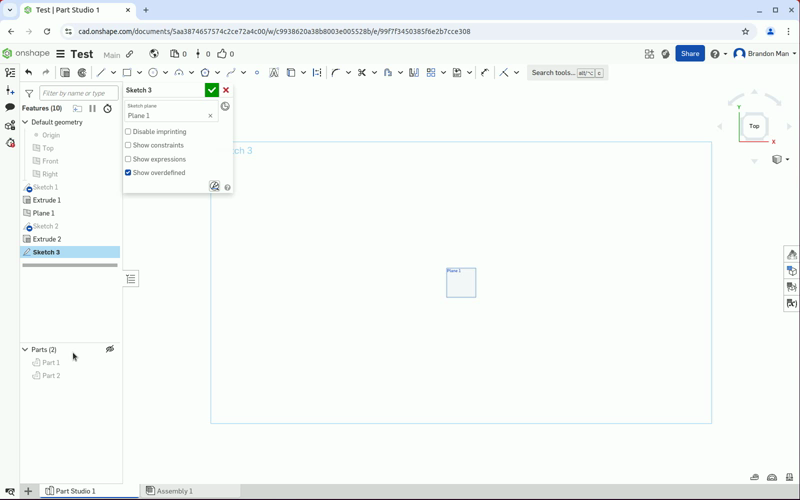
key(c)
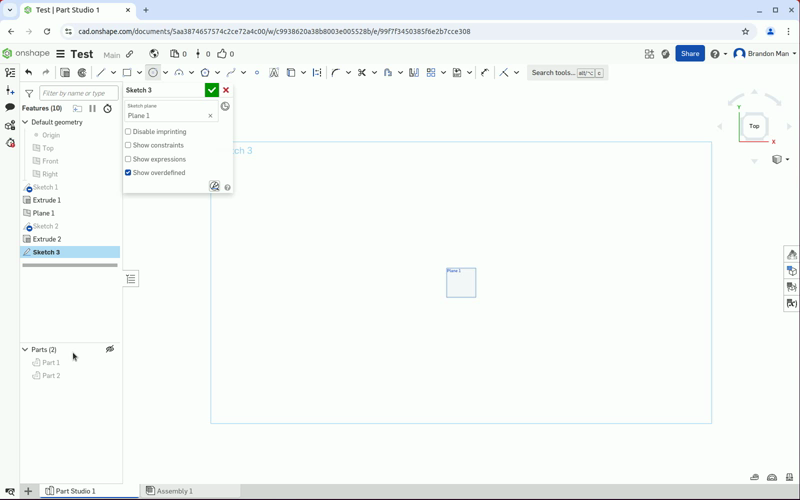
key_down(shift)
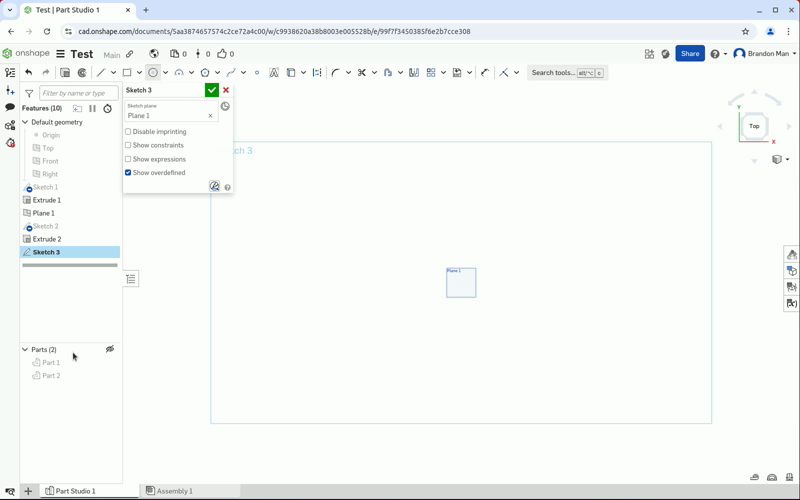
mouse_move(460, 282)
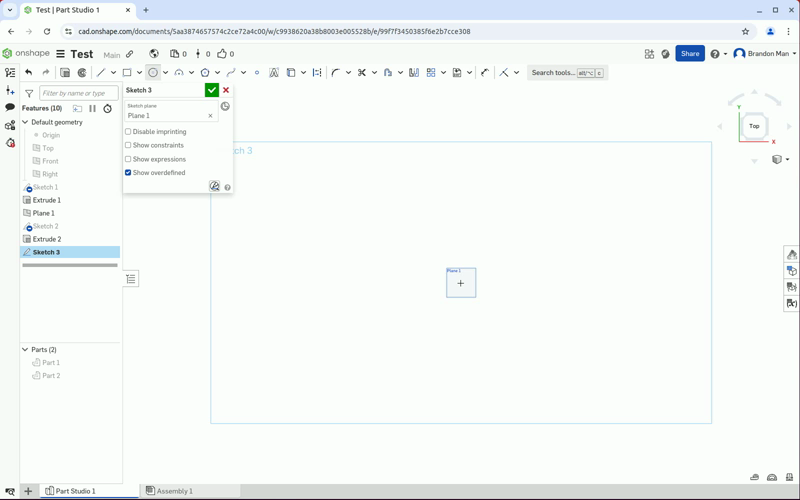
click(460, 282)
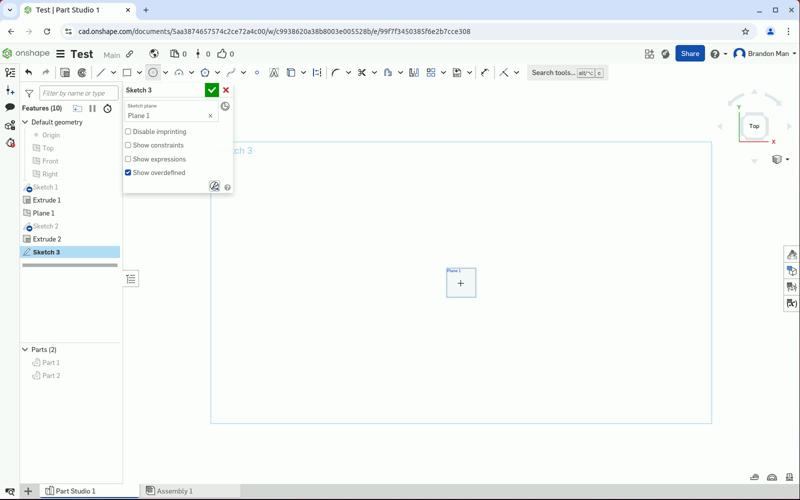
key_up(shift)
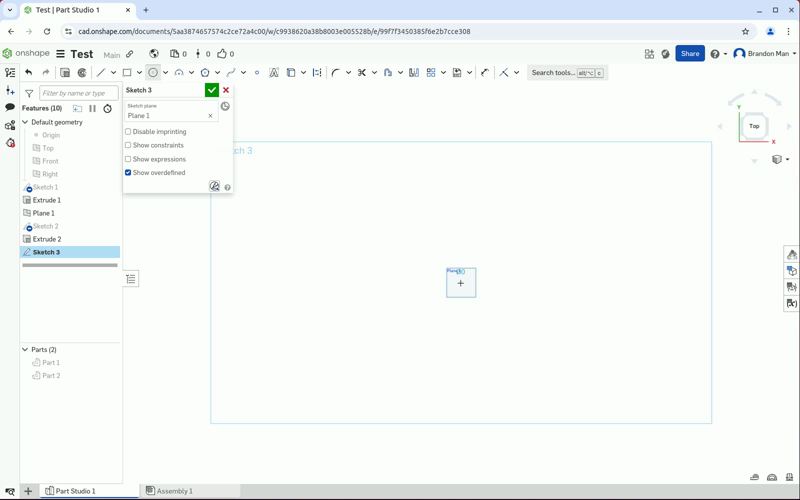
mouse_move(527, 282)
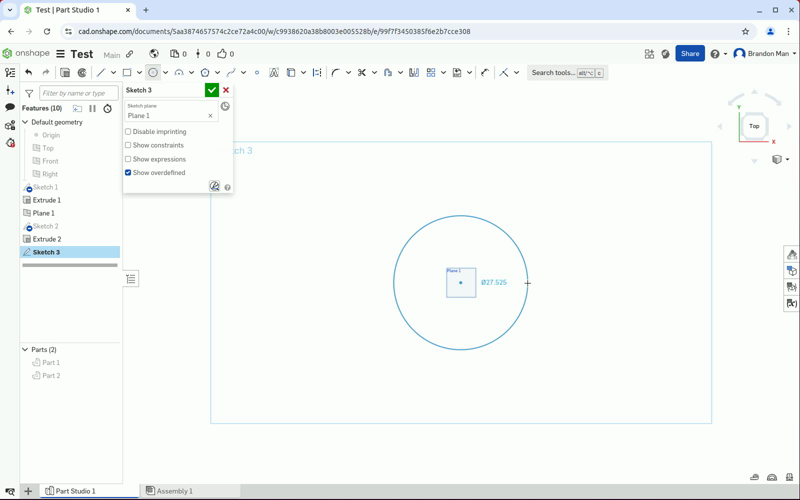
click(527, 282)
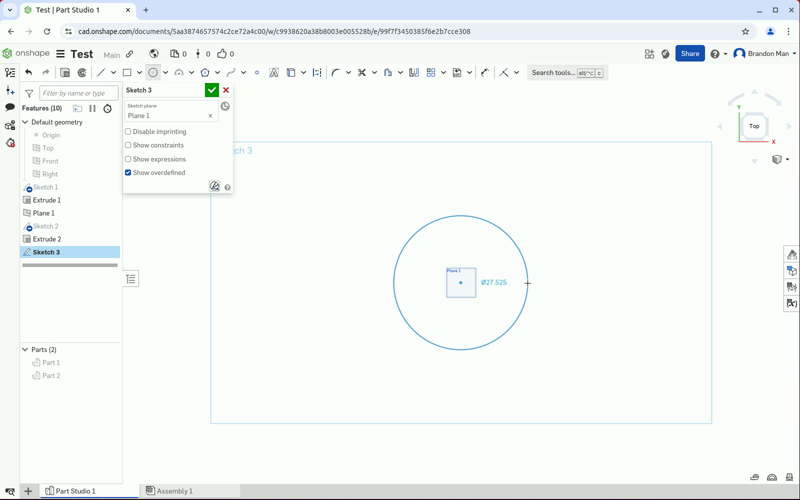
key(esc)
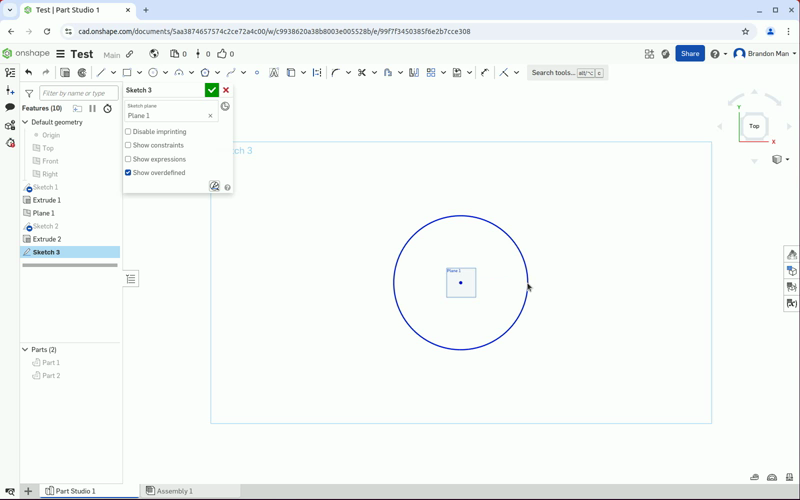
key(l)
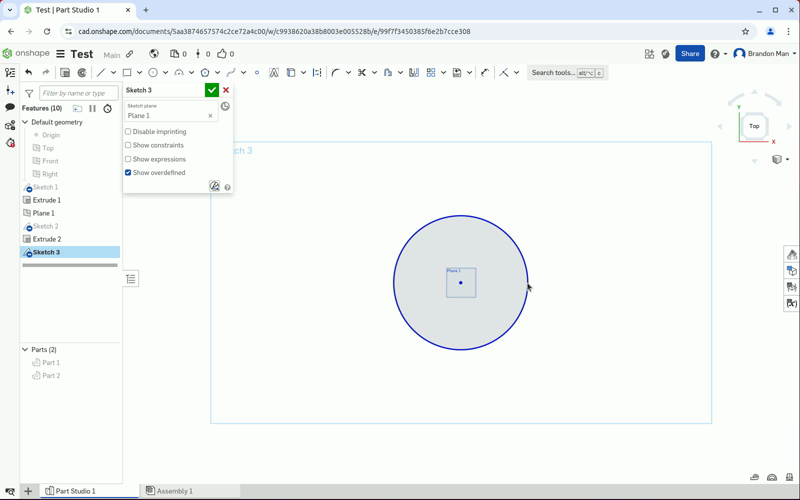
key_down(shift)
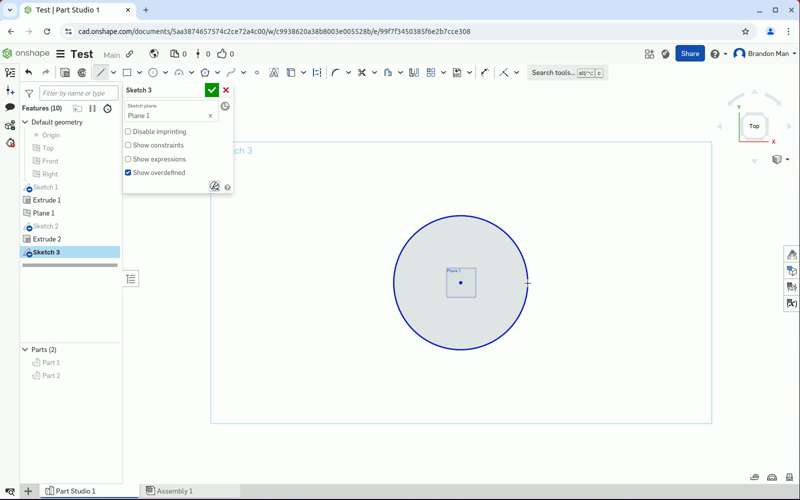
mouse_move(416, 300)
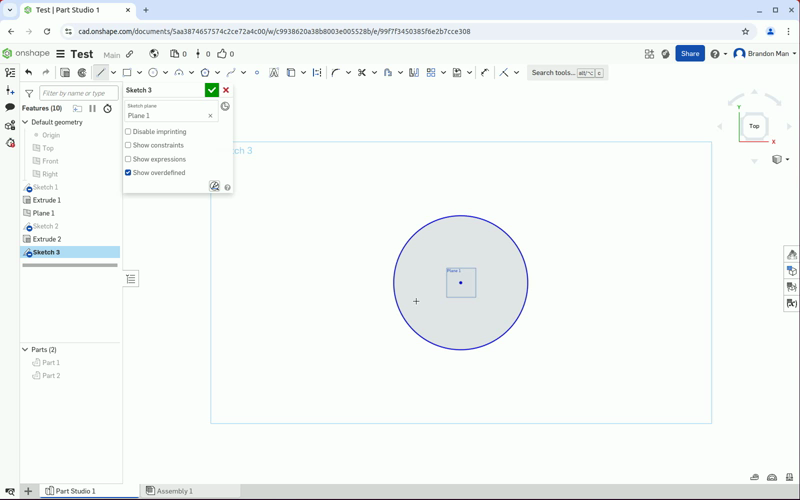
click(416, 300)
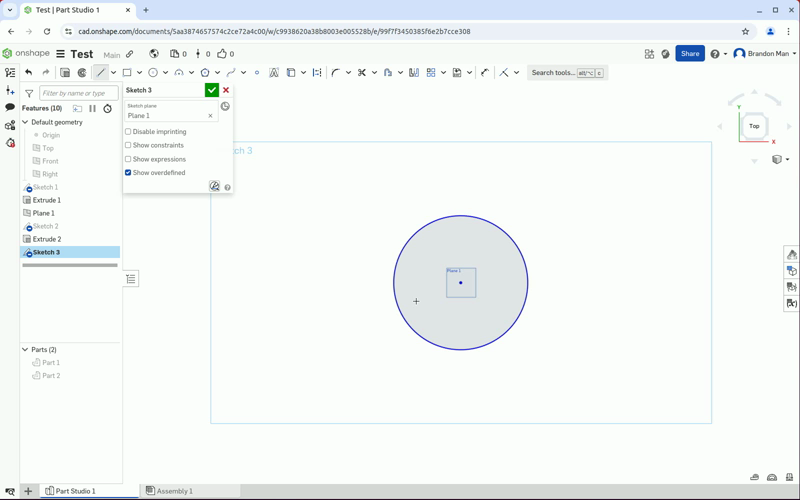
key_up(shift)
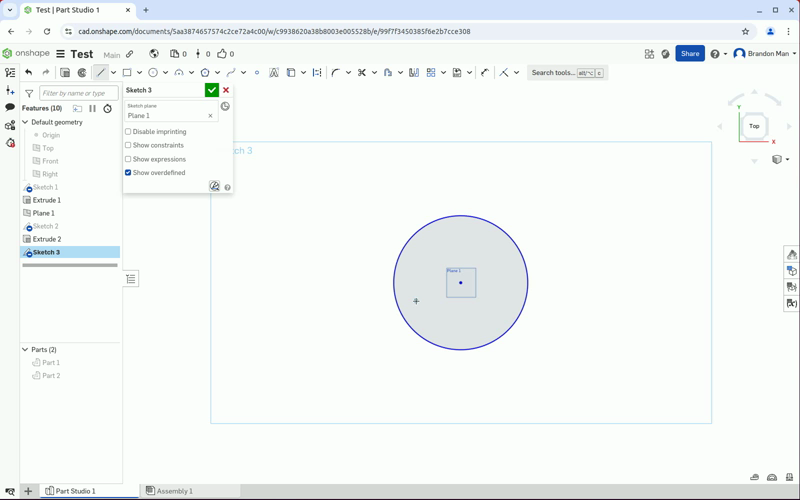
key_down(shift)
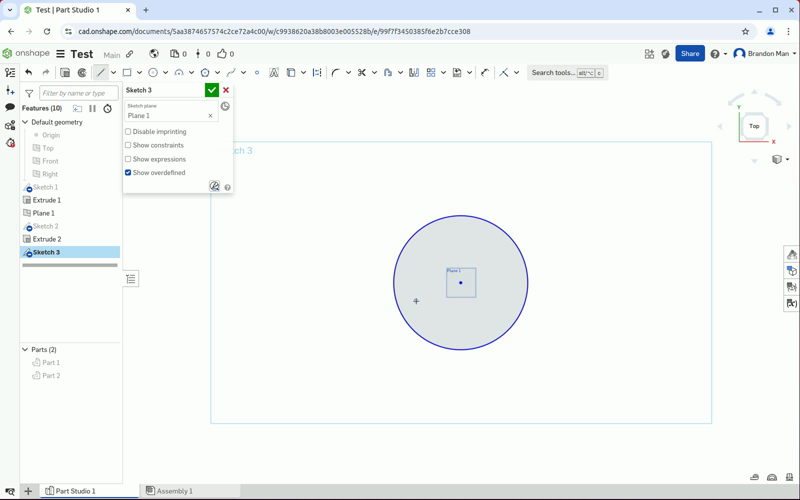
mouse_move(446, 300)
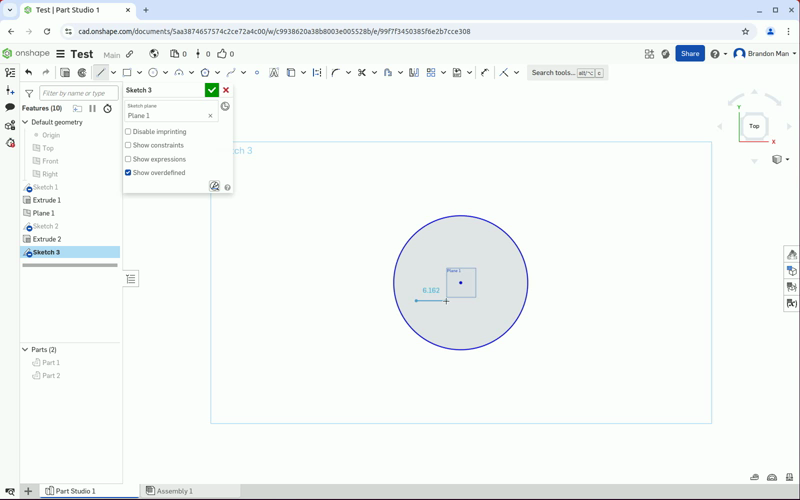
mouse_move(441, 326)
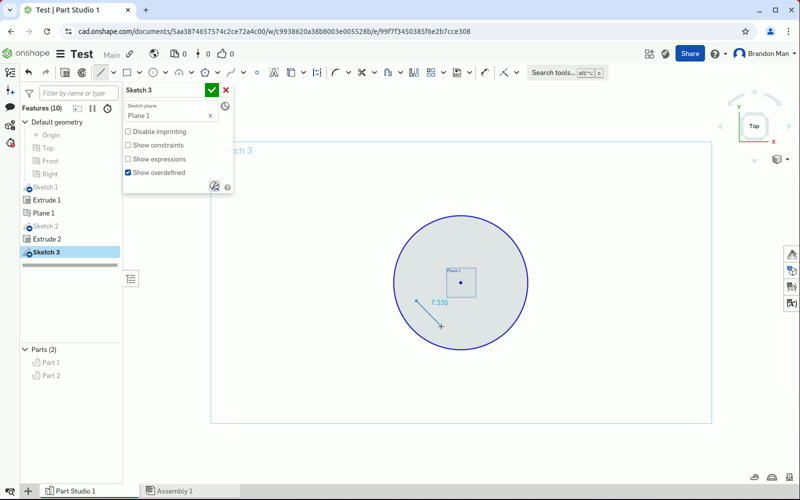
click(441, 326)
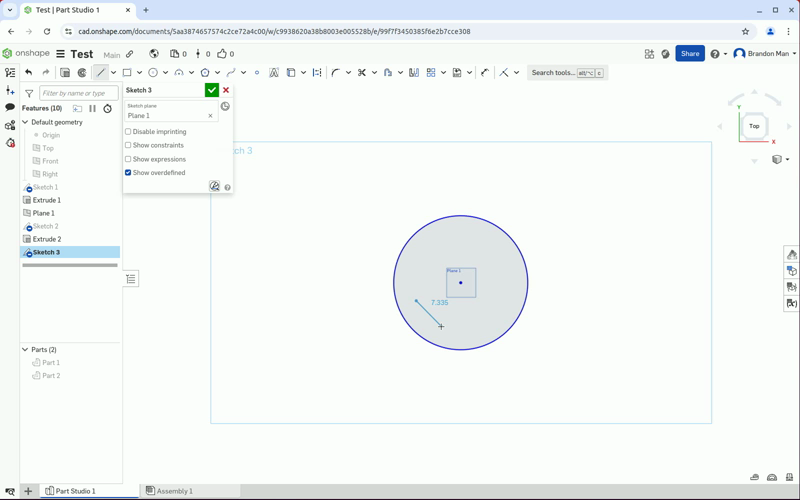
key_up(shift)
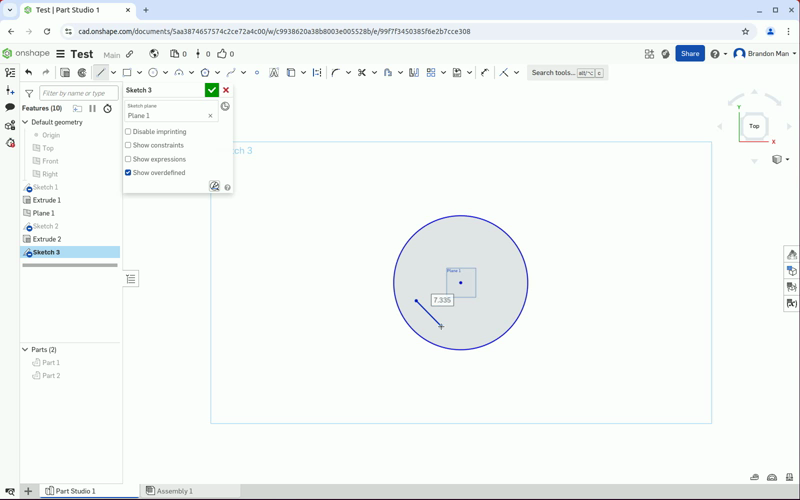
key_down(shift)
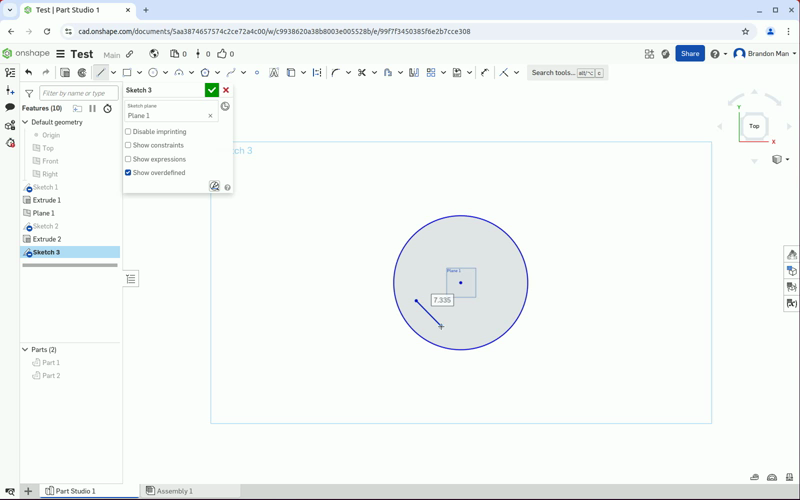
mouse_move(471, 326)
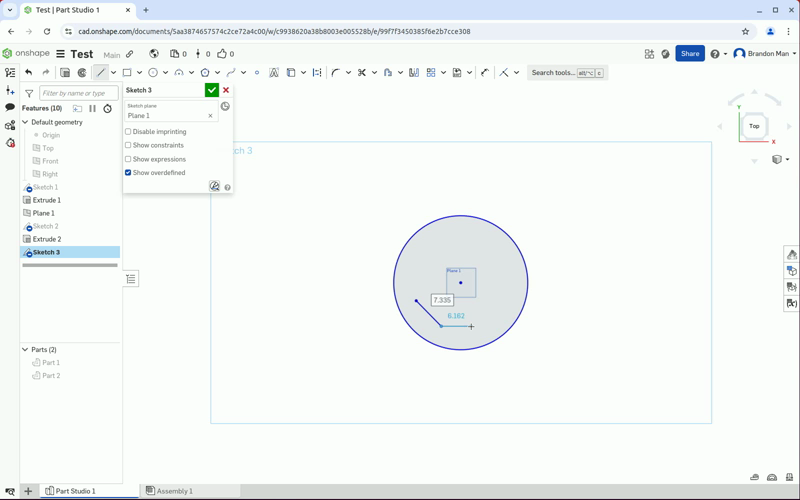
mouse_move(478, 326)
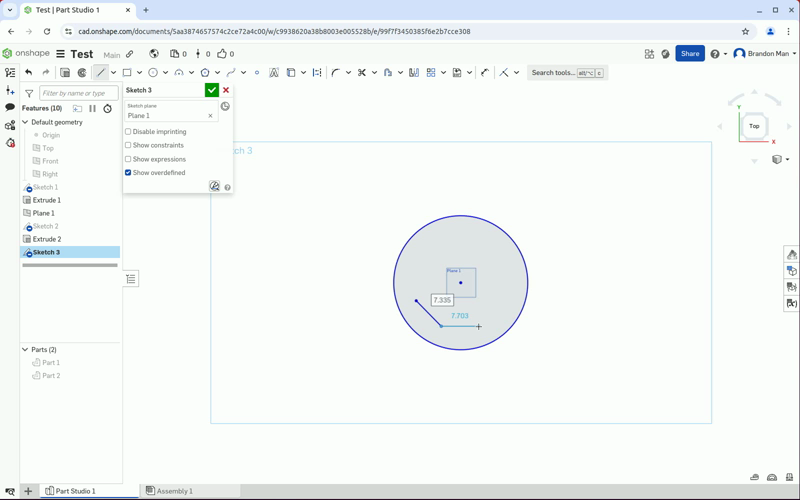
click(478, 326)
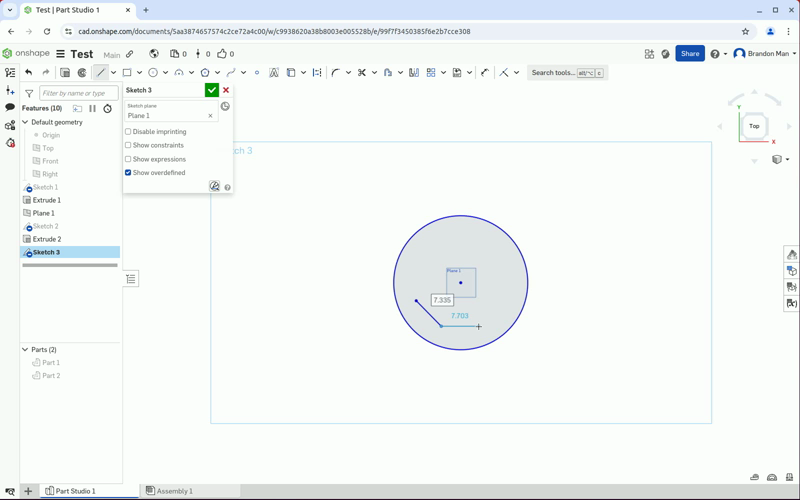
key_up(shift)
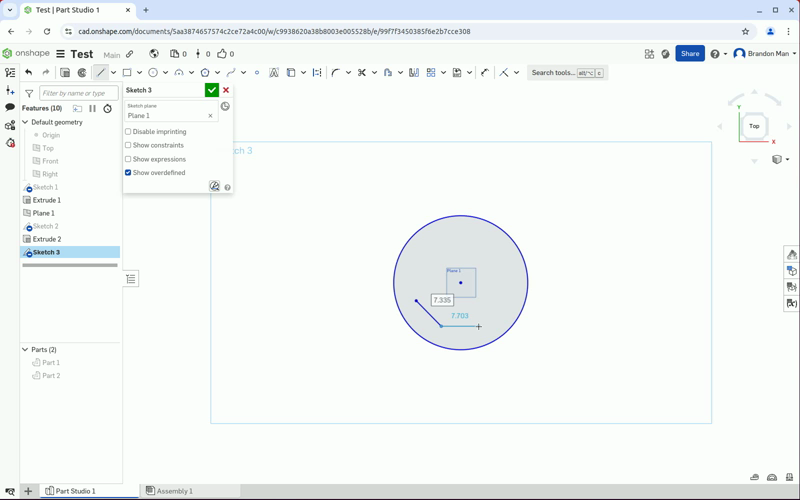
key_down(shift)
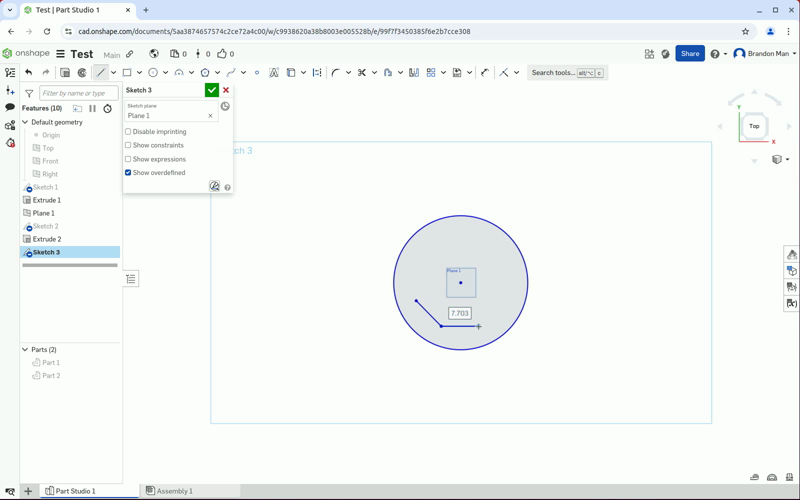
mouse_move(508, 326)
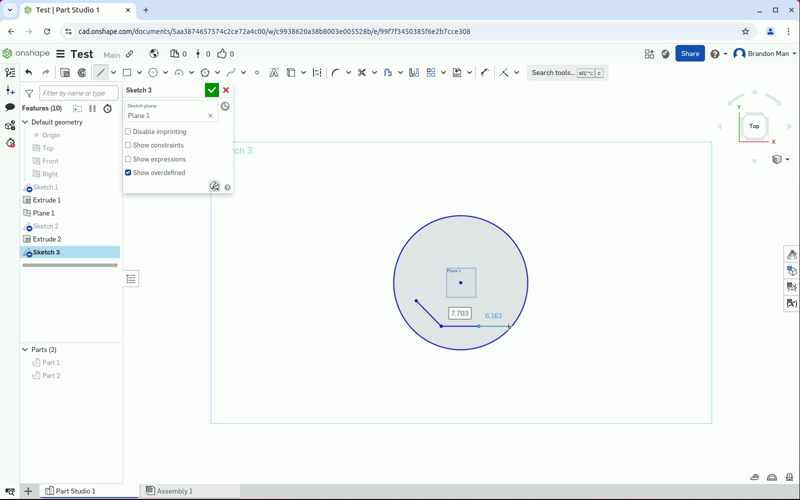
mouse_move(504, 300)
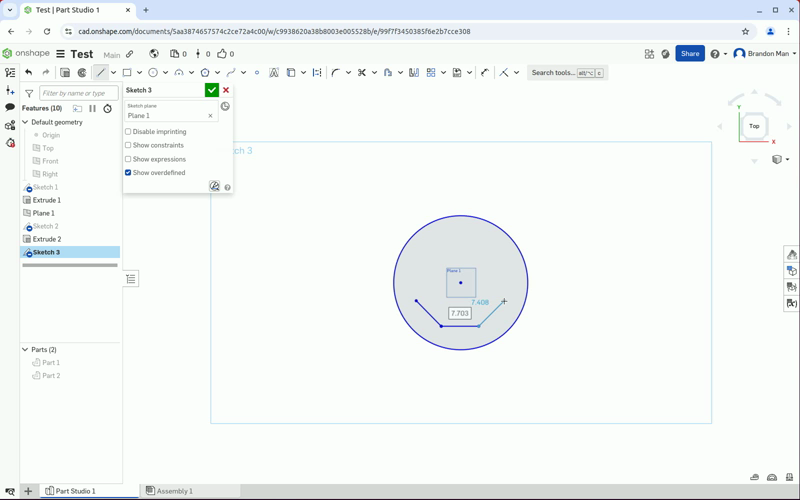
click(504, 300)
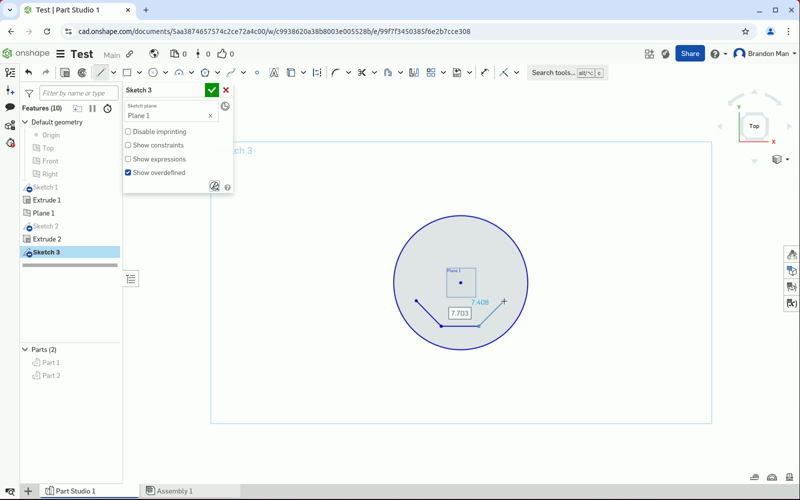
key_up(shift)
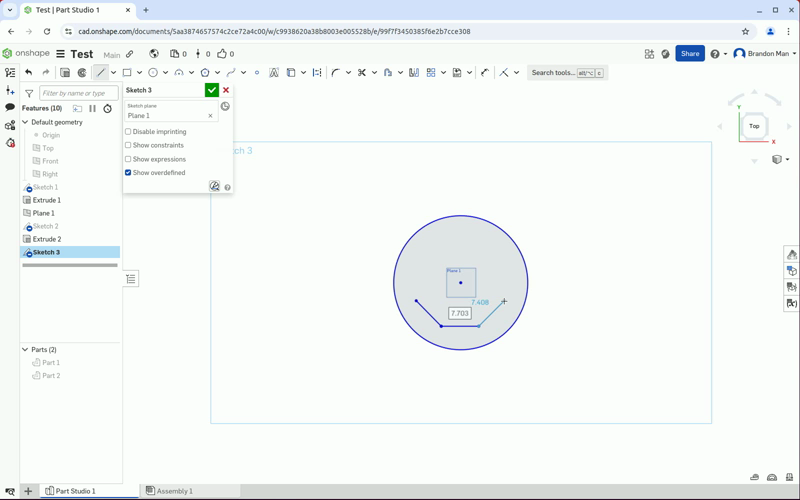
key_down(shift)
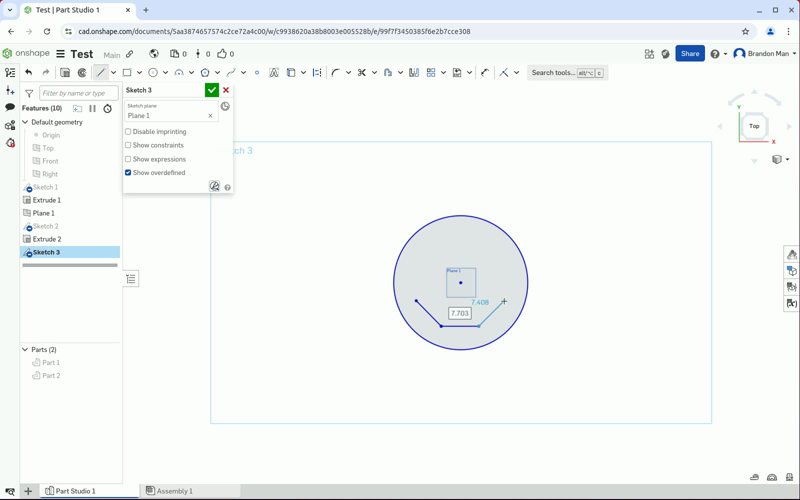
mouse_move(534, 300)
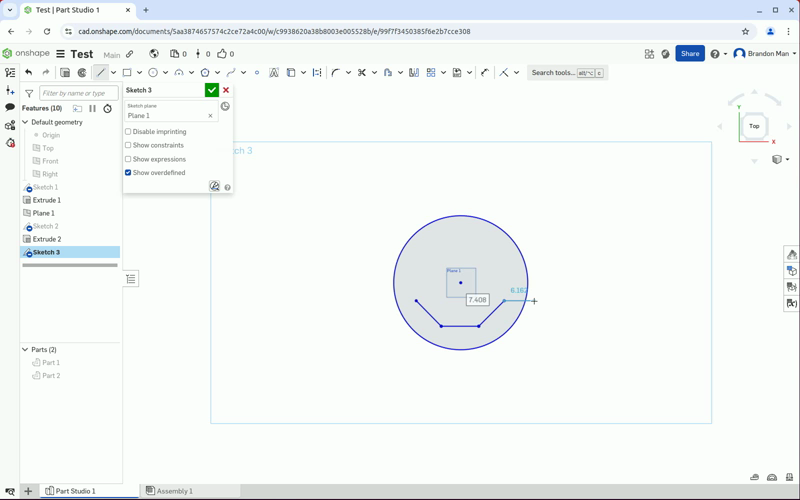
mouse_move(504, 264)
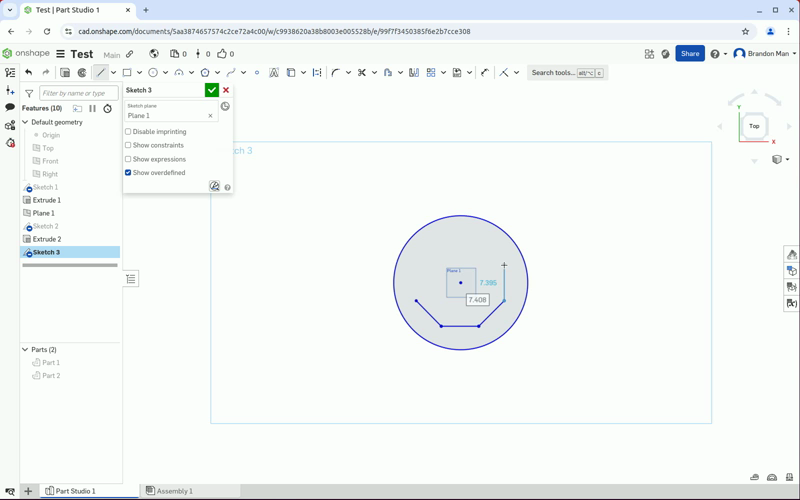
click(504, 264)
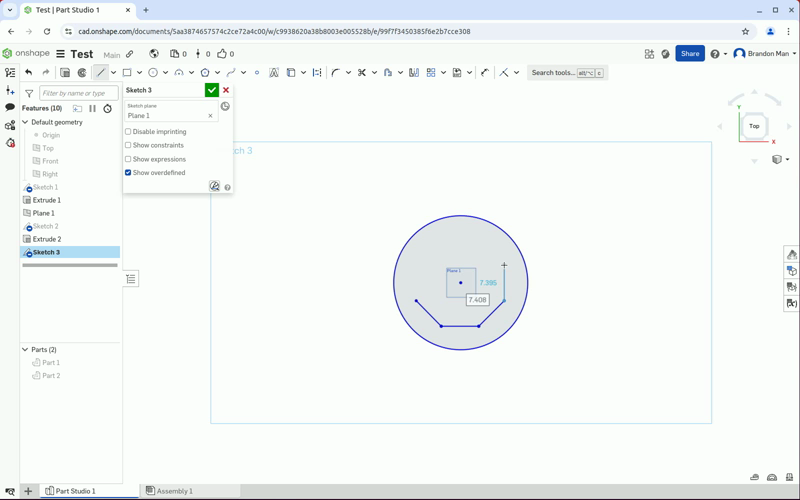
key_up(shift)
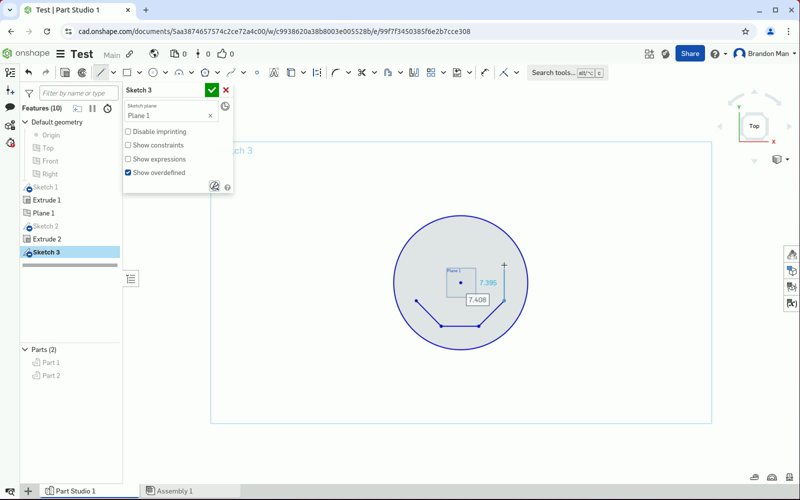
key_down(shift)
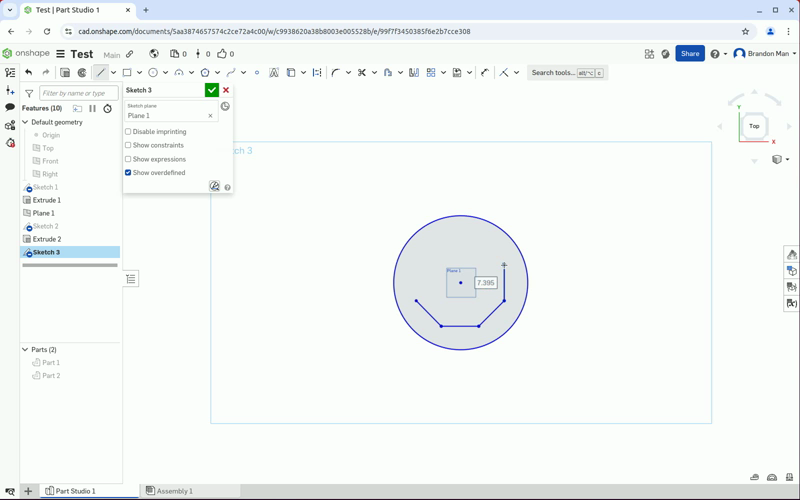
mouse_move(534, 264)
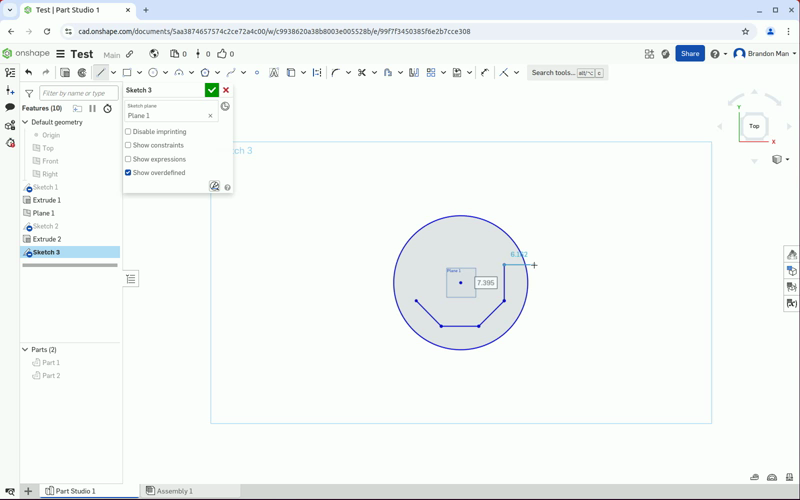
mouse_move(478, 239)
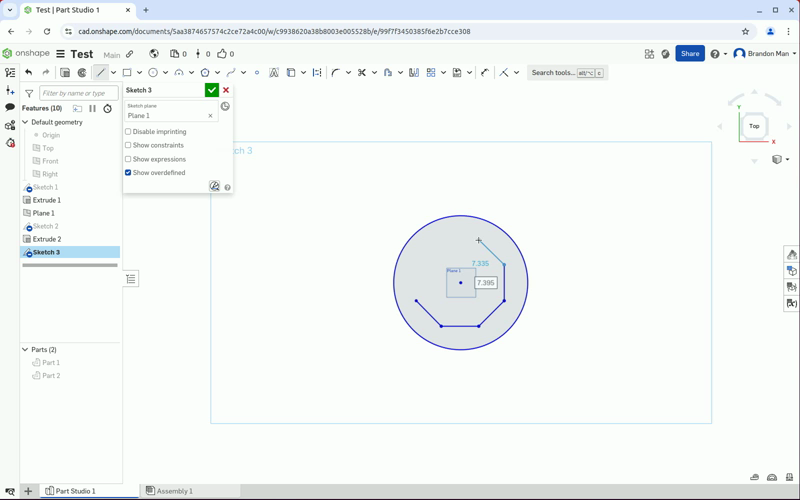
click(478, 239)
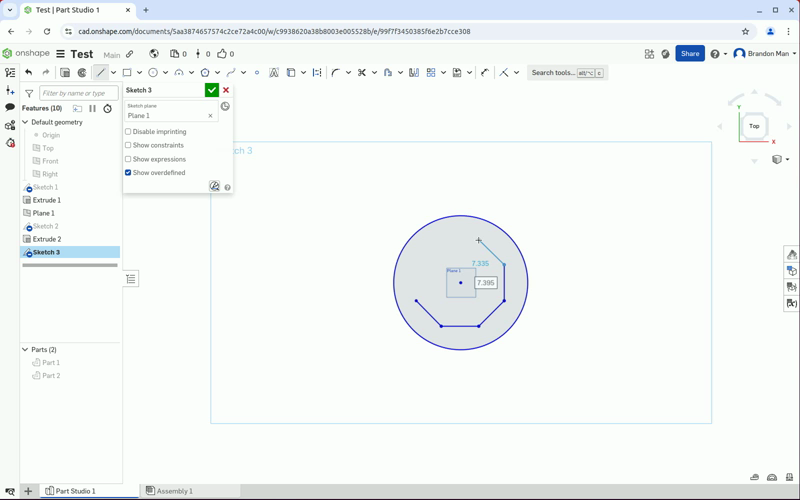
key_up(shift)
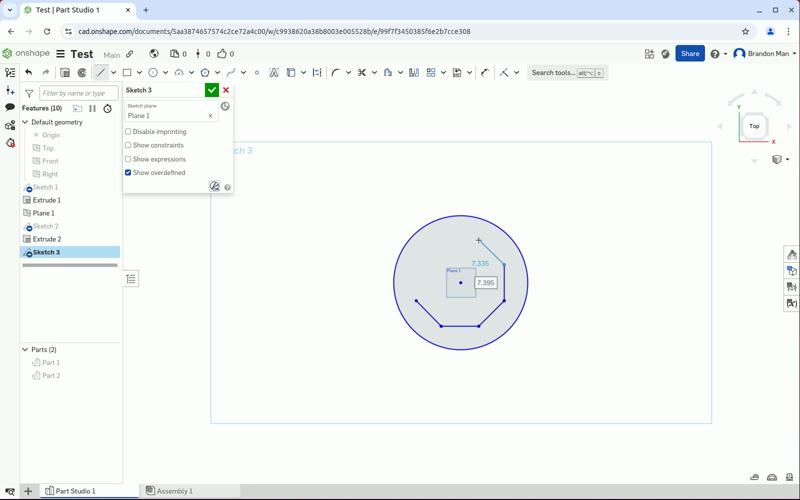
key_down(shift)
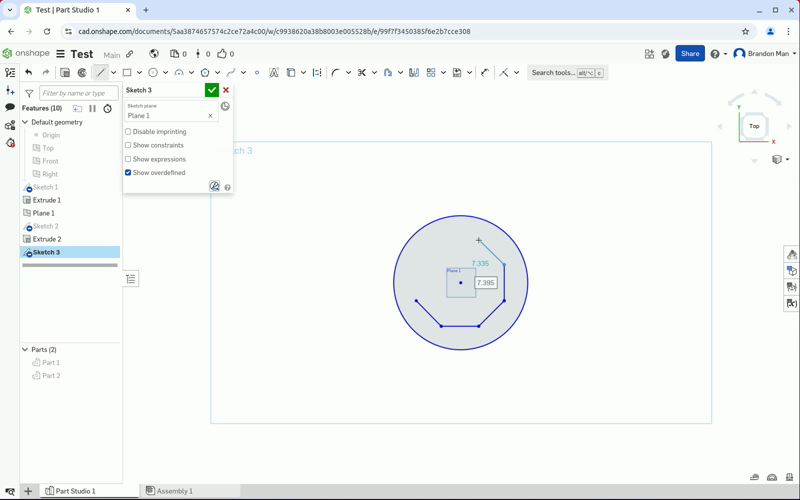
mouse_move(508, 239)
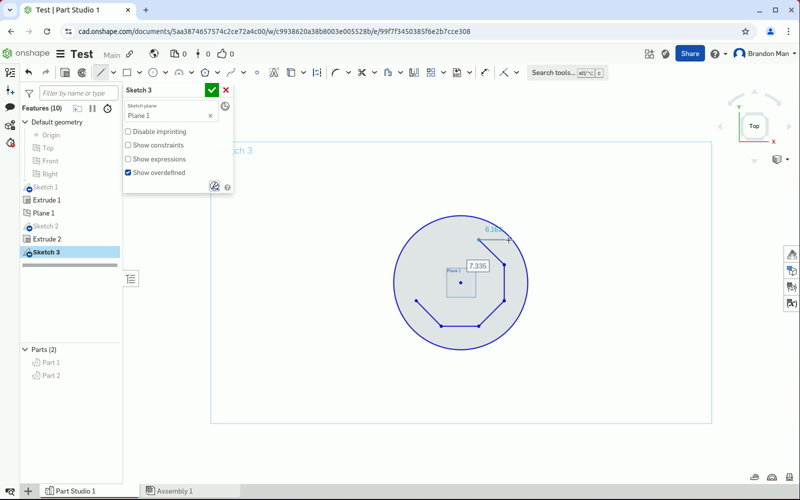
mouse_move(441, 239)
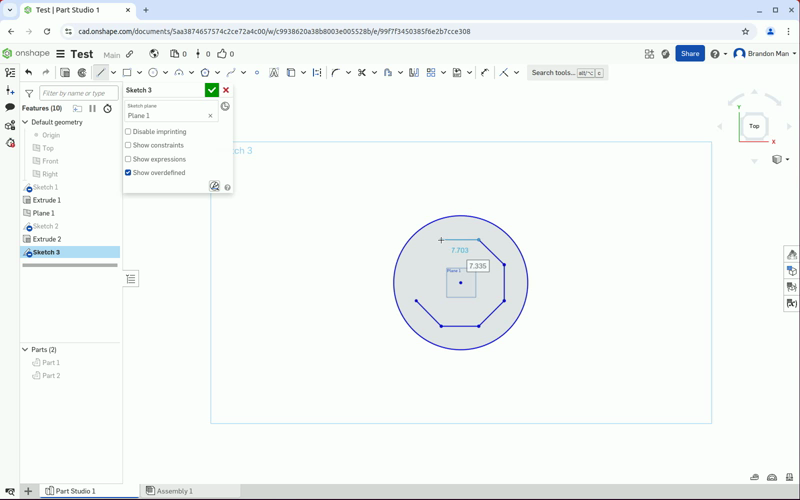
click(441, 239)
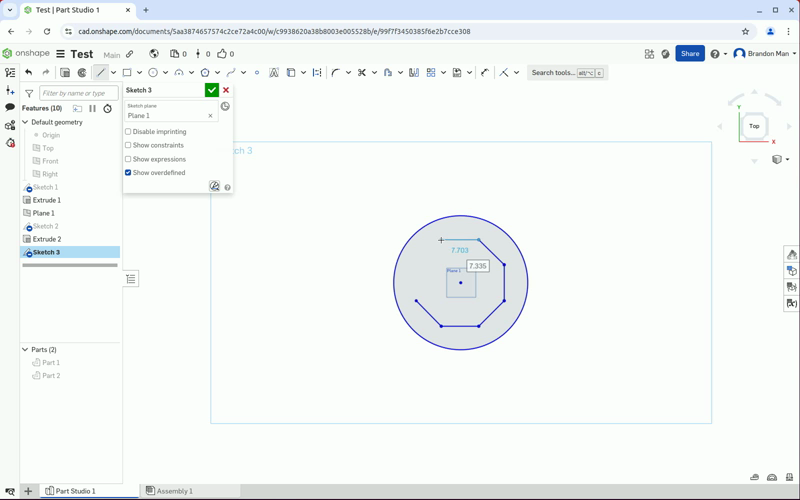
key_up(shift)
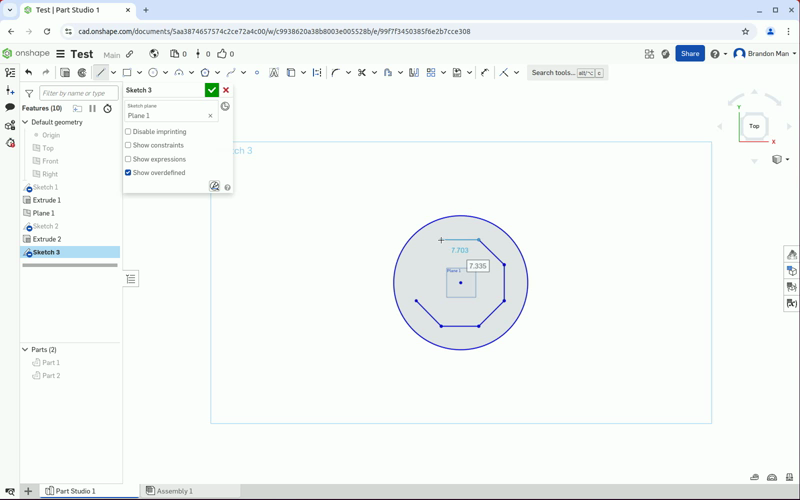
key_down(shift)
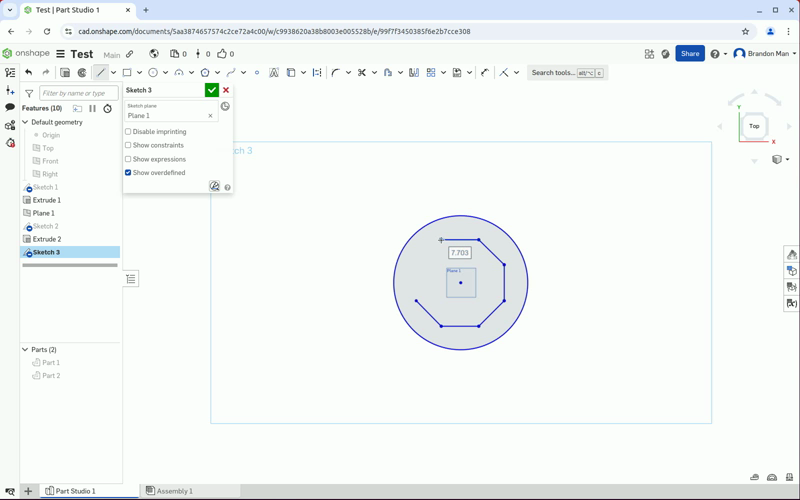
mouse_move(471, 239)
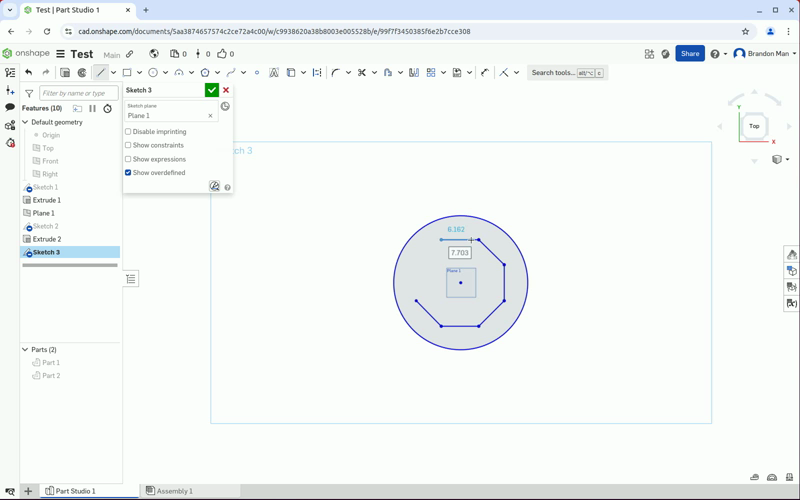
mouse_move(416, 264)
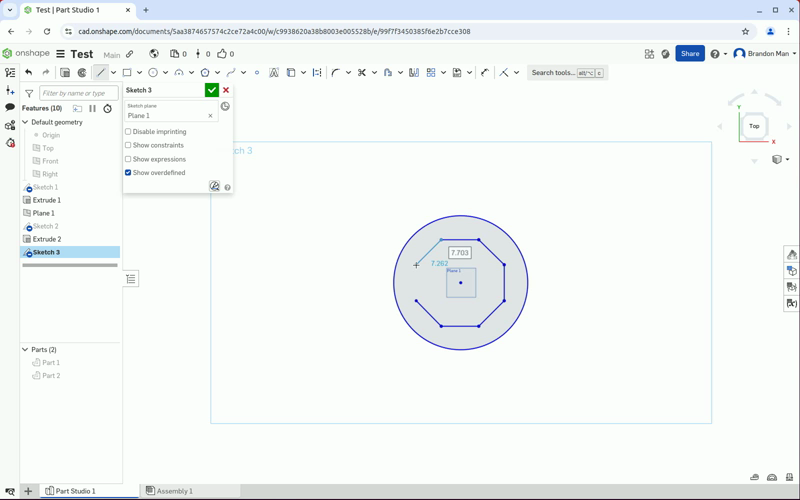
click(416, 264)
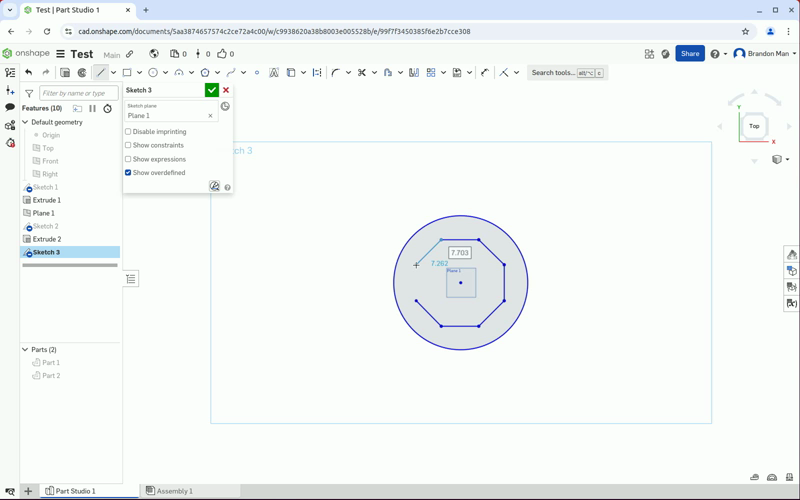
key_up(shift)
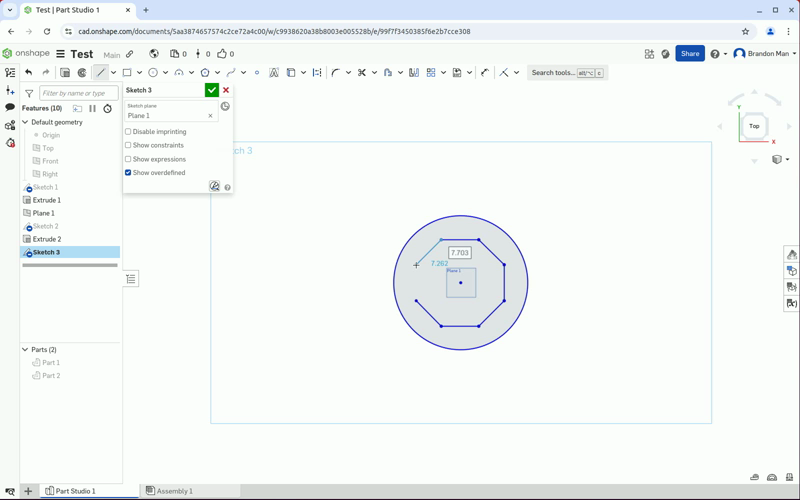
mouse_move(446, 264)
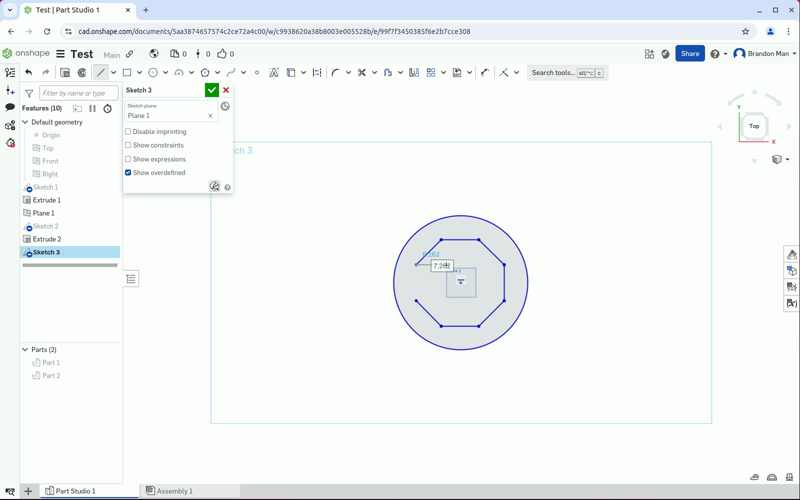
key_down(shift)
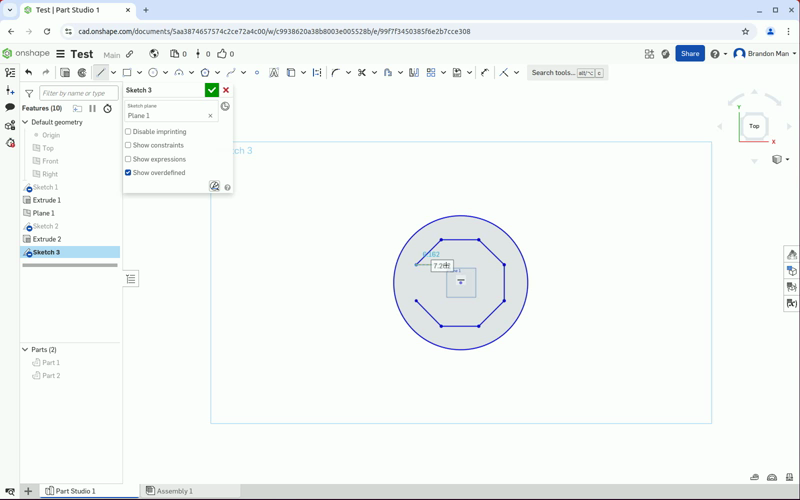
mouse_move(416, 300)
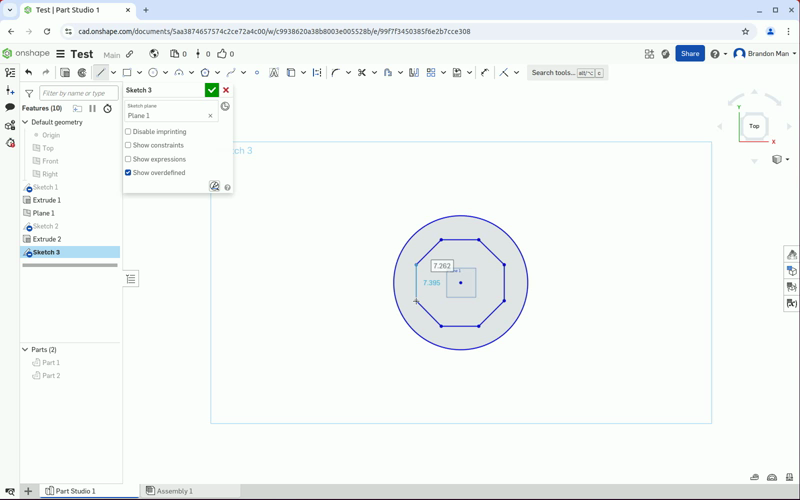
key_up(shift)
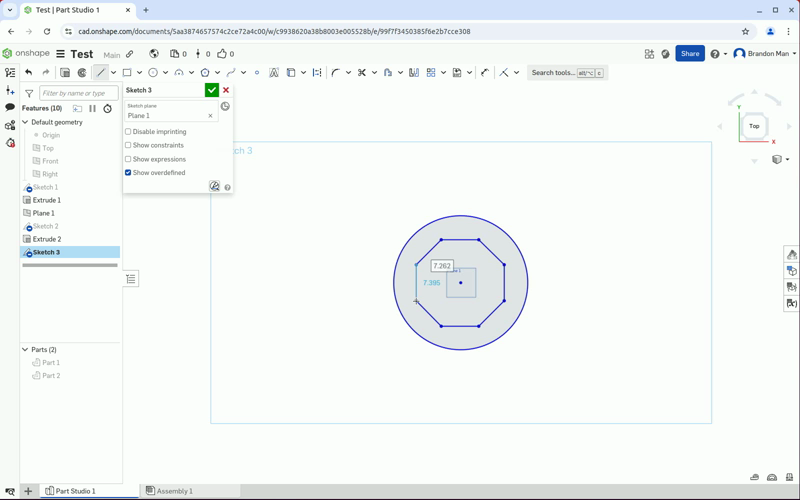
click(416, 300)
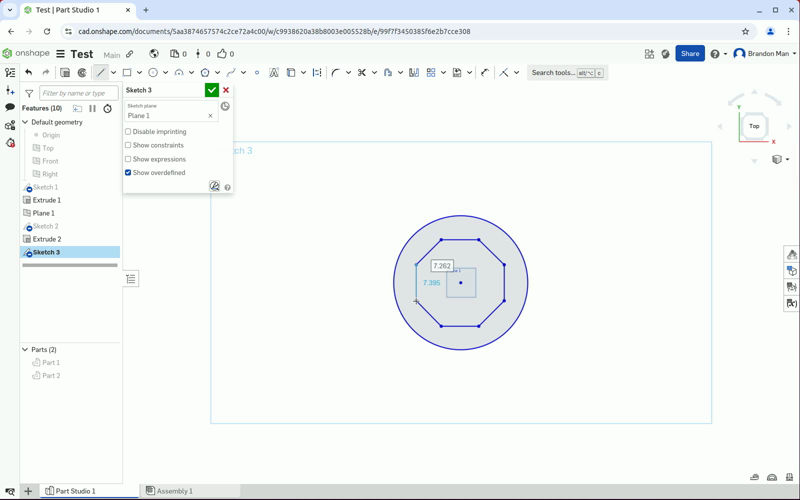
key(esc)
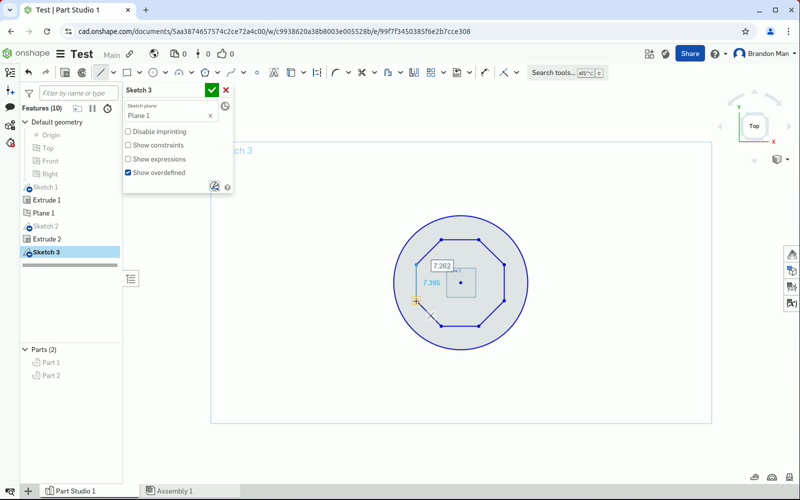
mouse_move(514, 280)
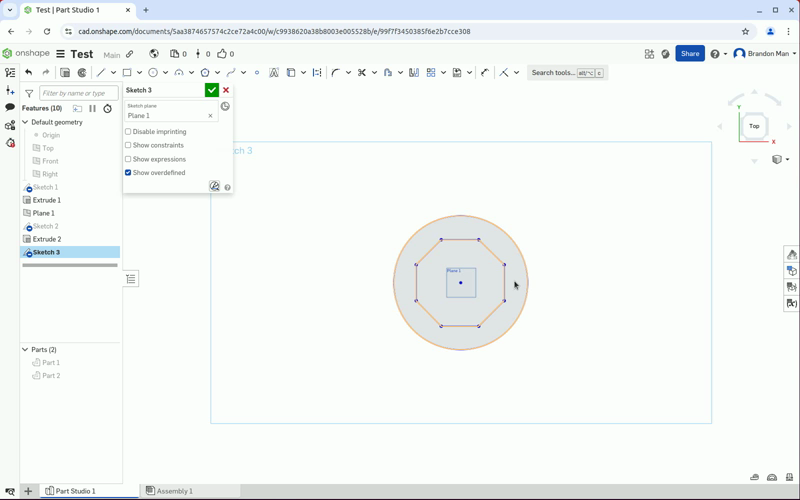
click(514, 280)
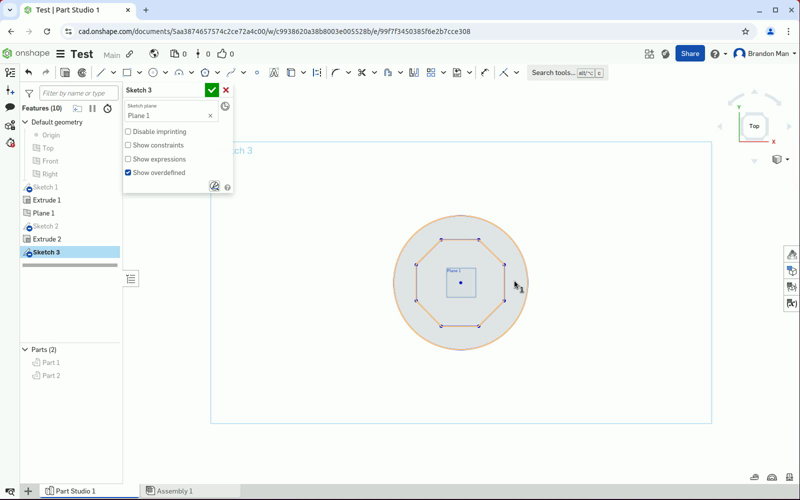
mouse_move(73, 352)
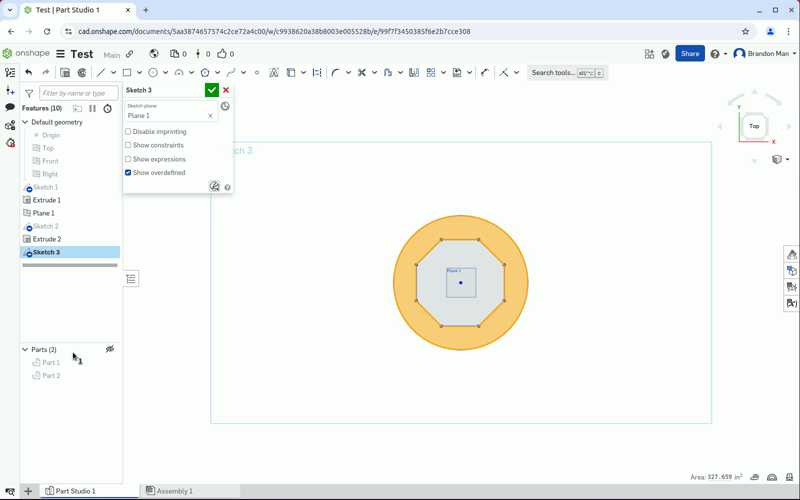
key(shift+y)
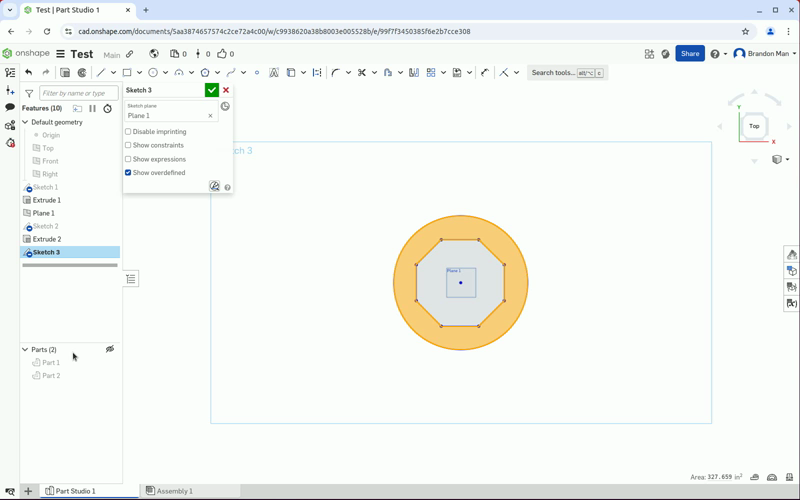
key(shift+e)
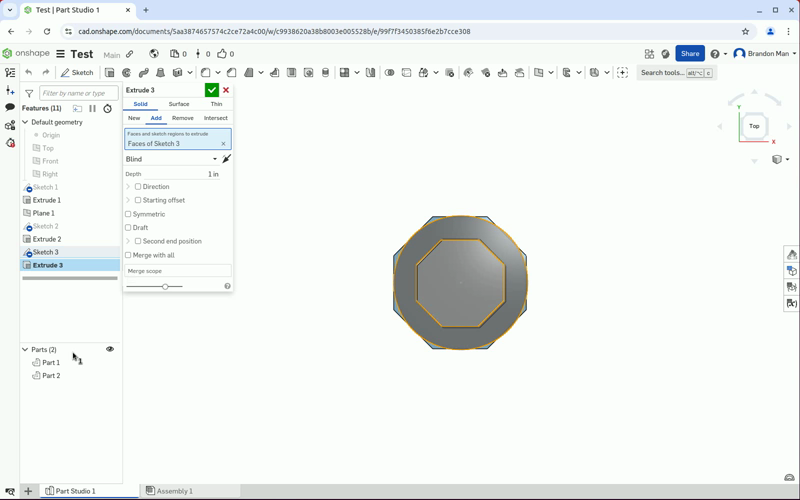
mouse_move(143, 106)
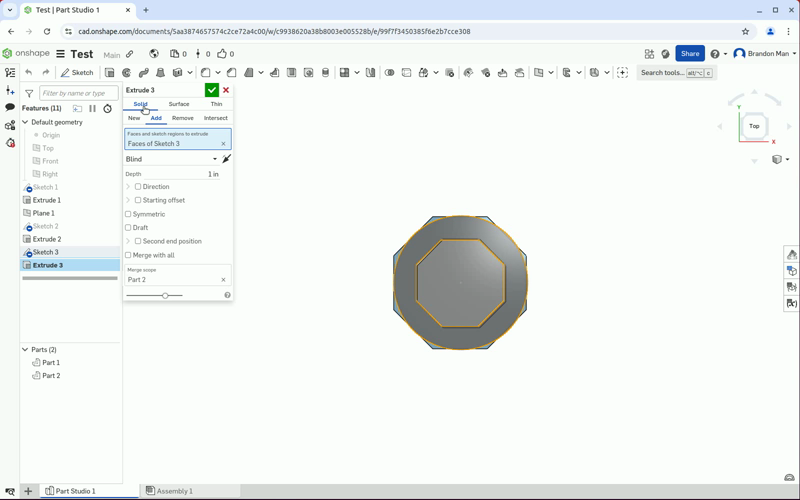
click(143, 106)
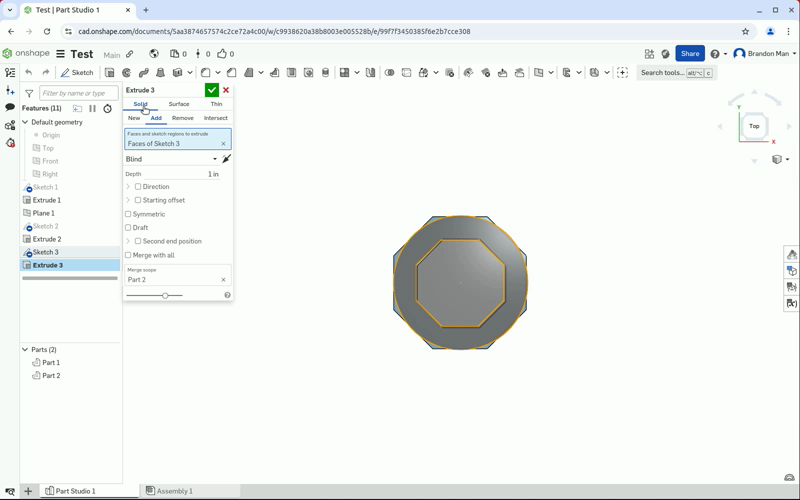
mouse_move(137, 120)
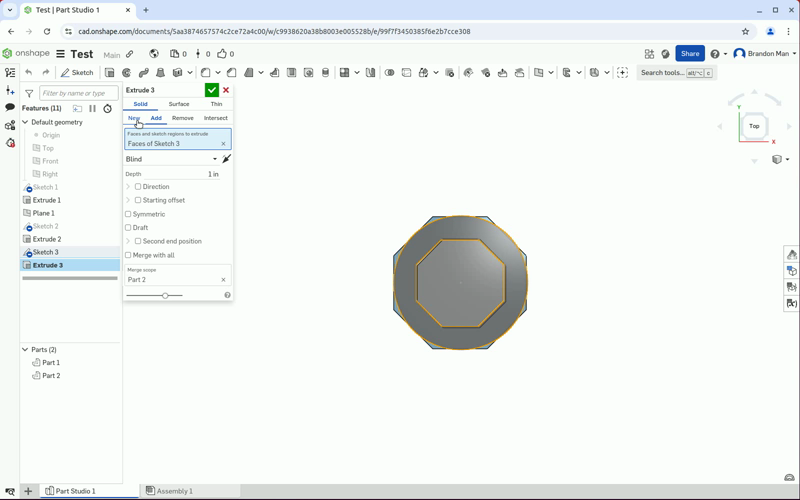
click(137, 120)
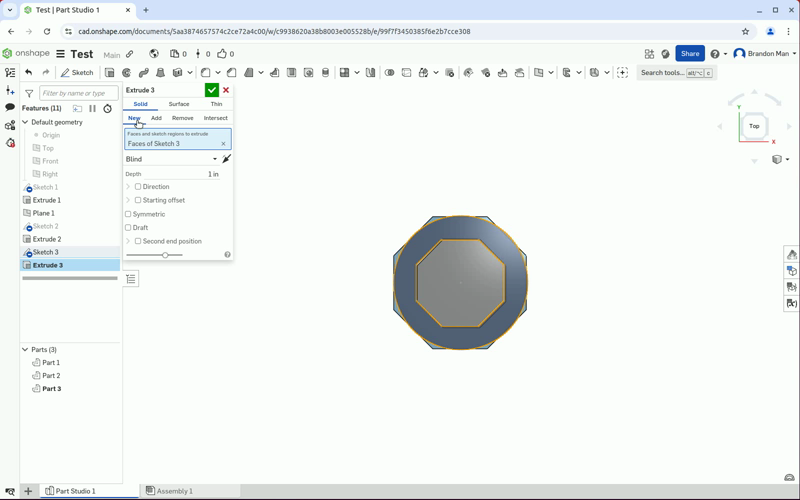
key(tab, 4)
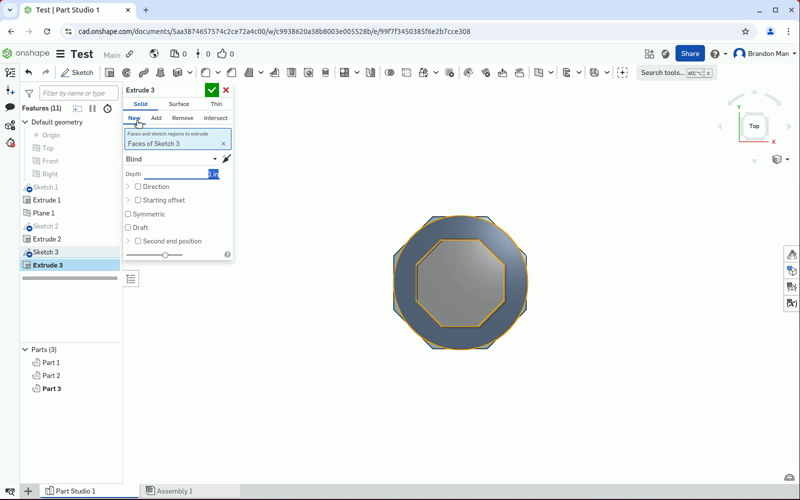
text(4.574)
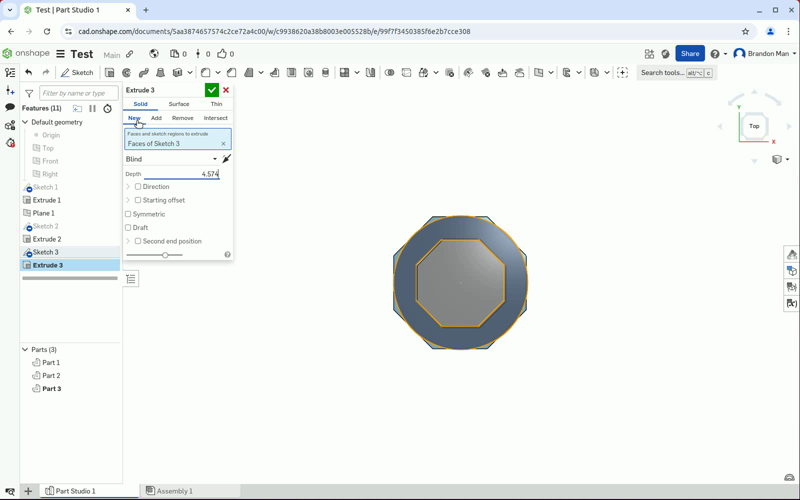
key(enter)
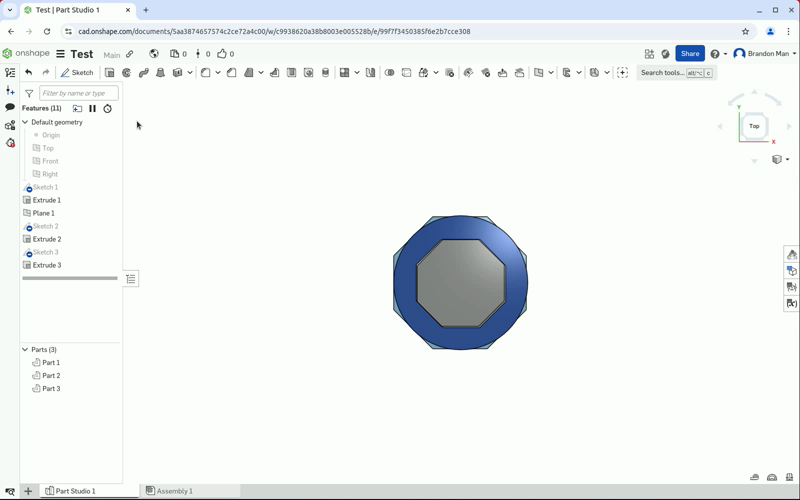
key(shift+h)
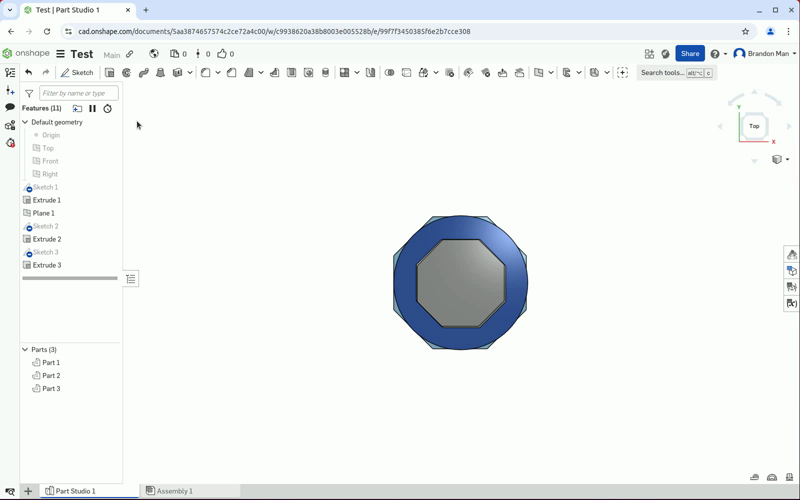
key(shift+h)
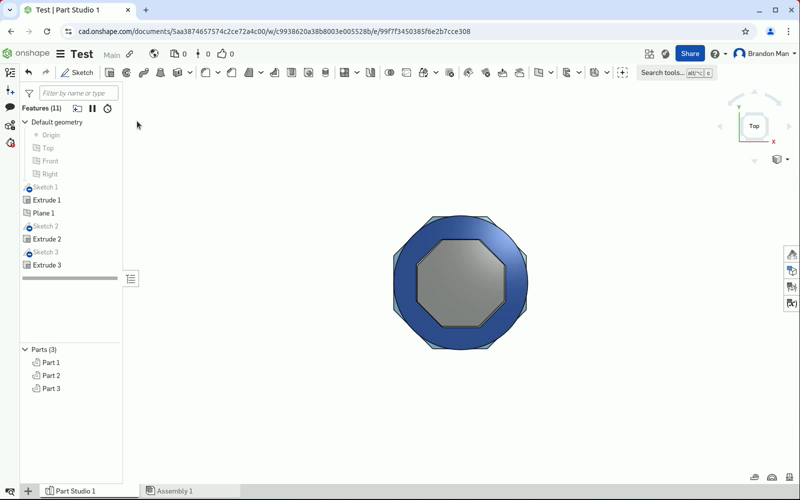
mouse_move(73, 189)
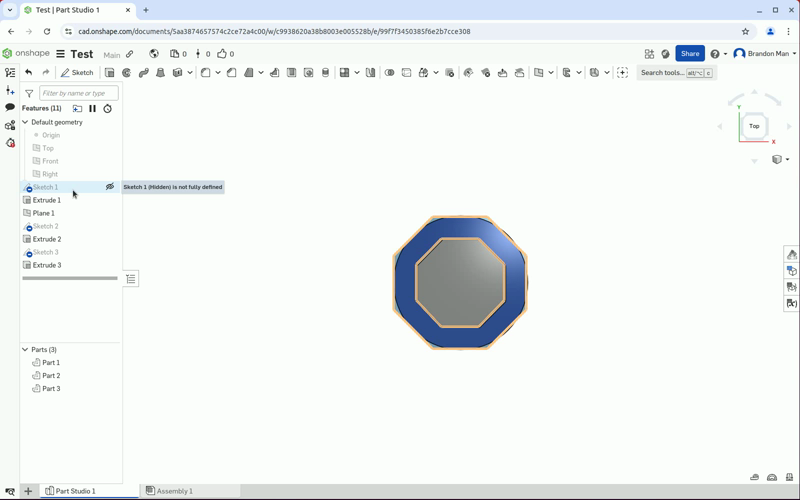
click(73, 189)
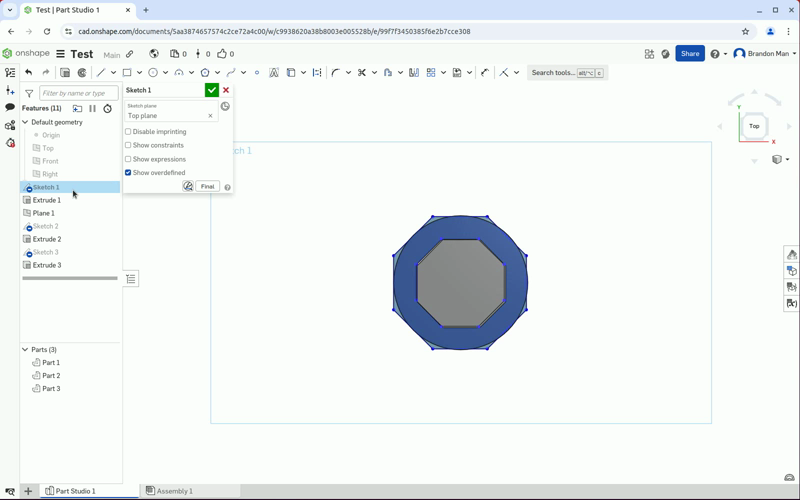
mouse_move(229, 92)
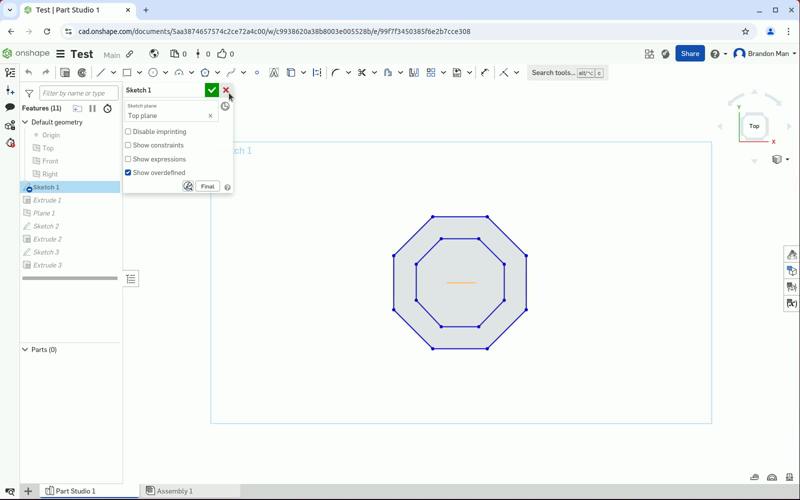
click(229, 92)
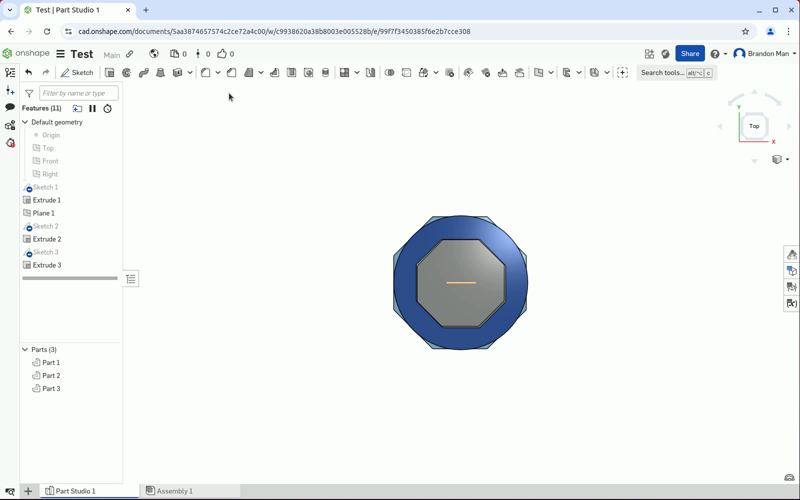
mouse_move(541, 75)
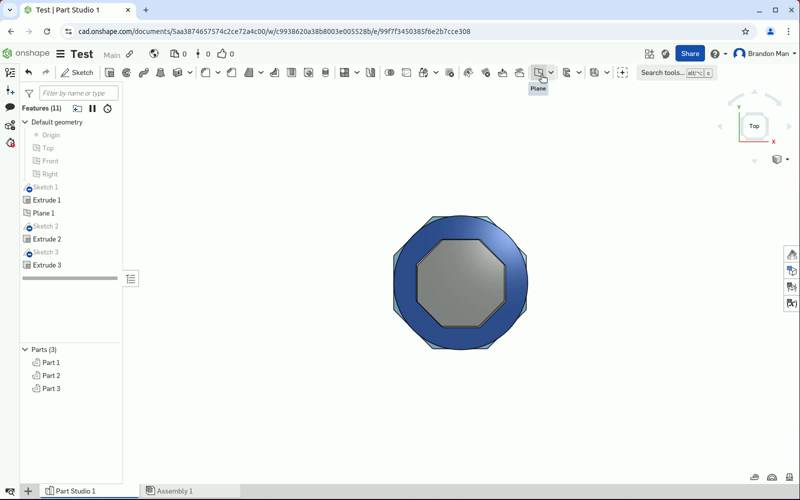
click(541, 75)
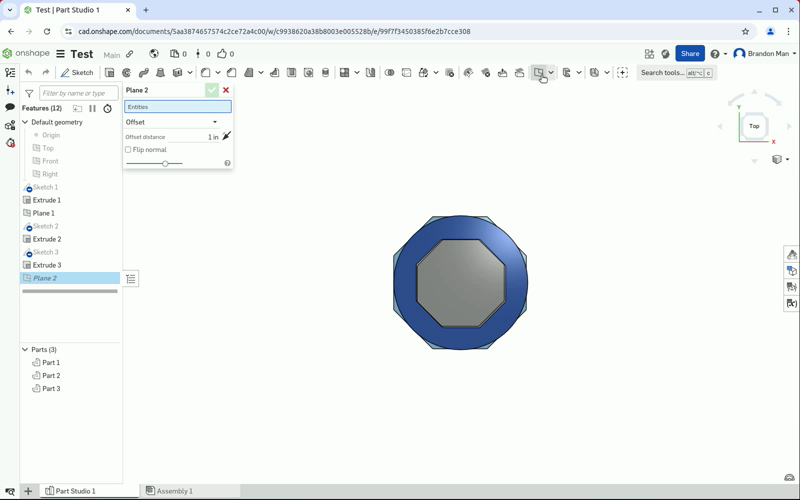
mouse_move(73, 150)
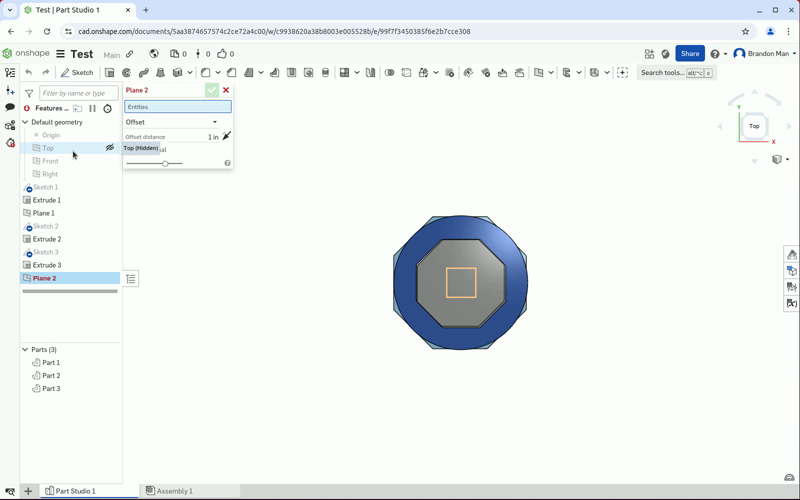
click(73, 150)
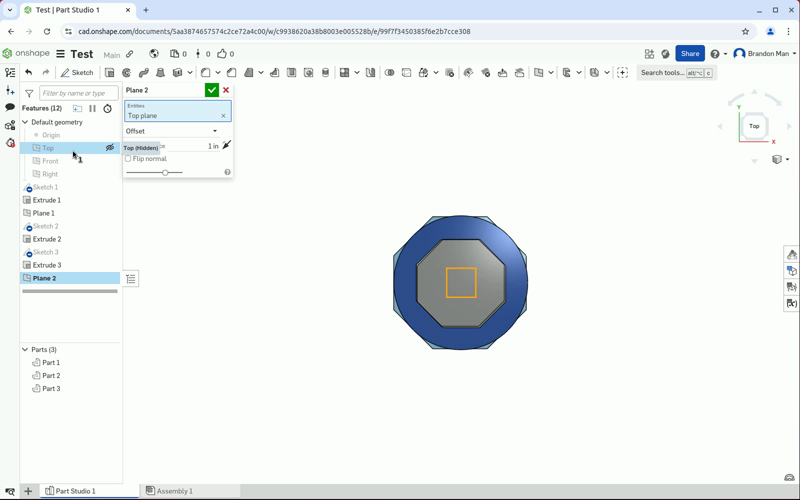
key(tab, 2)
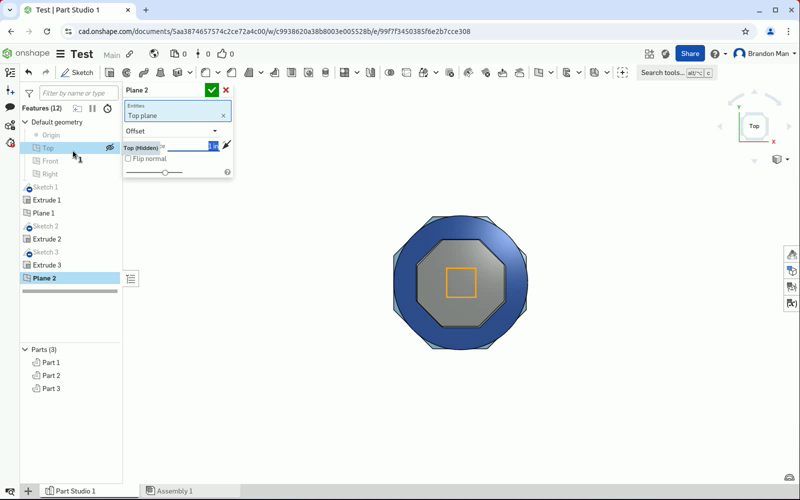
text(11.554)
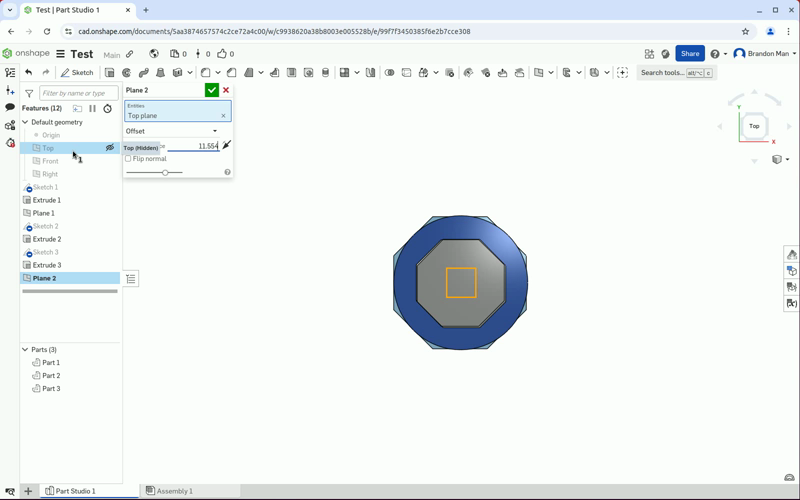
key(enter, 2)
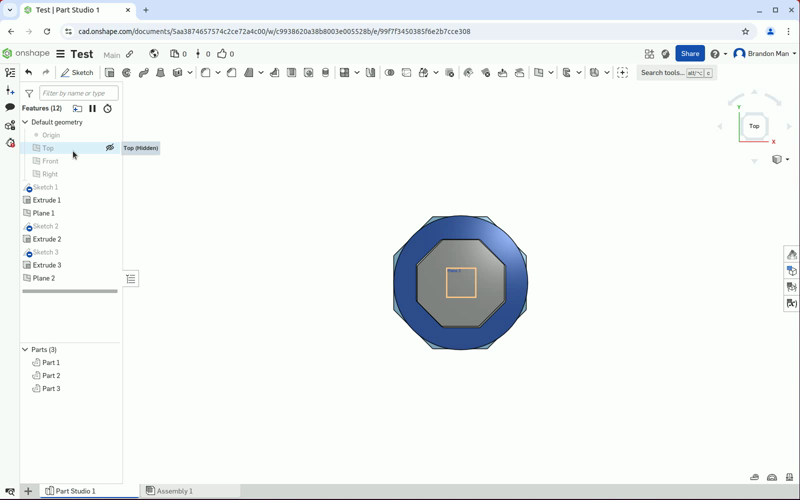
key(shift+s)
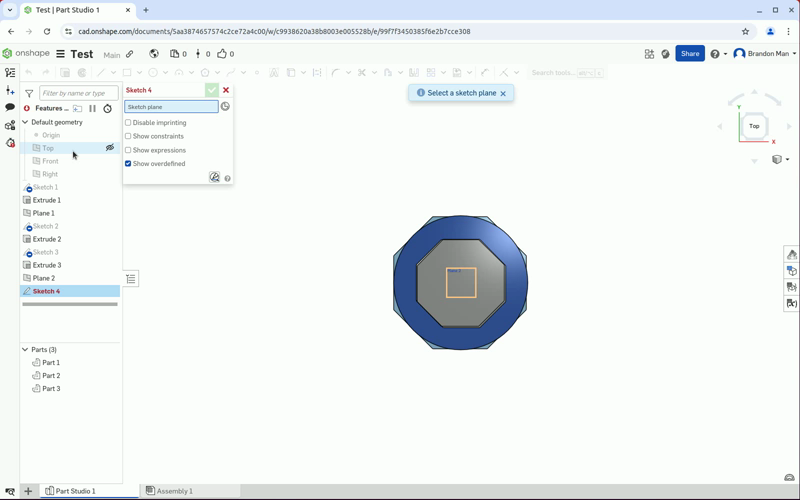
mouse_move(73, 280)
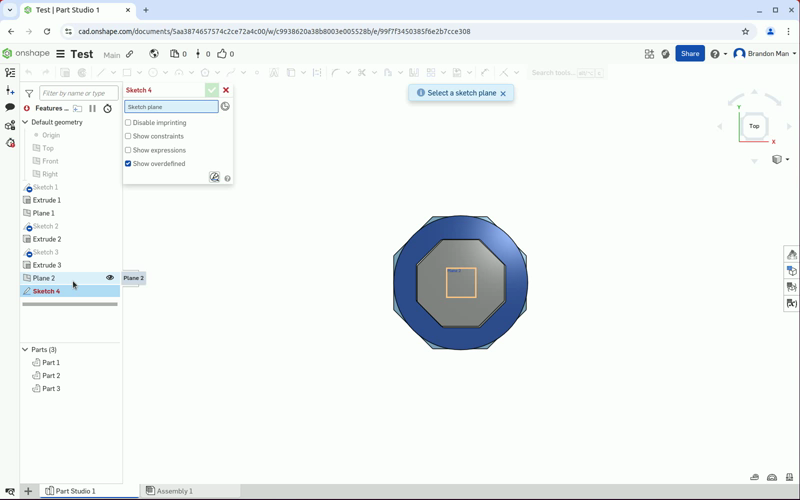
click(73, 280)
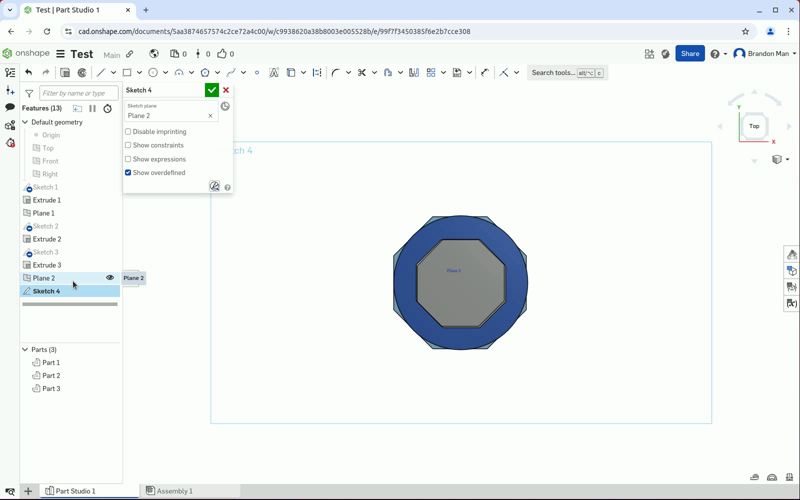
mouse_move(73, 352)
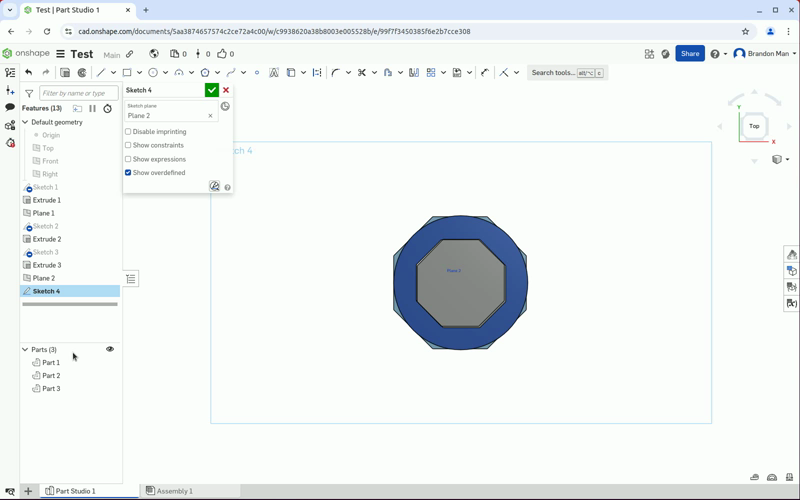
key(y)
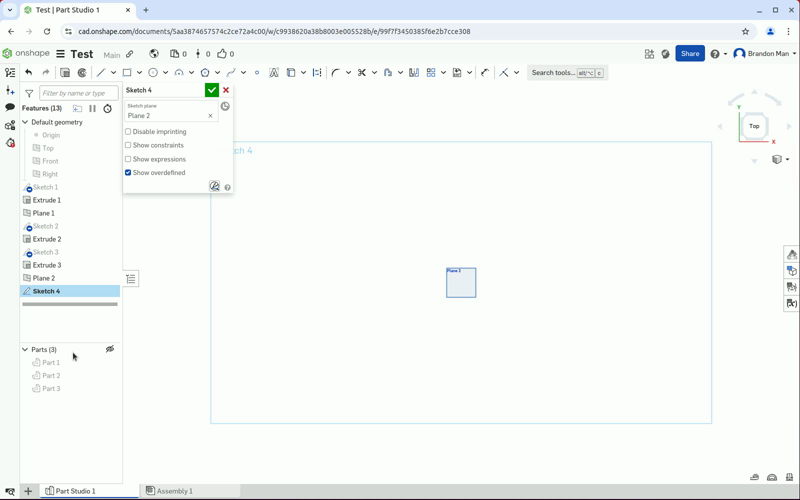
key(l)
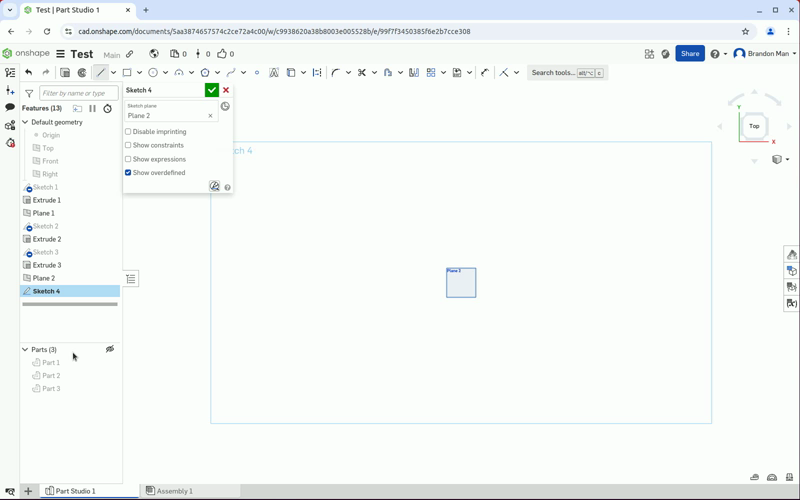
key_down(shift)
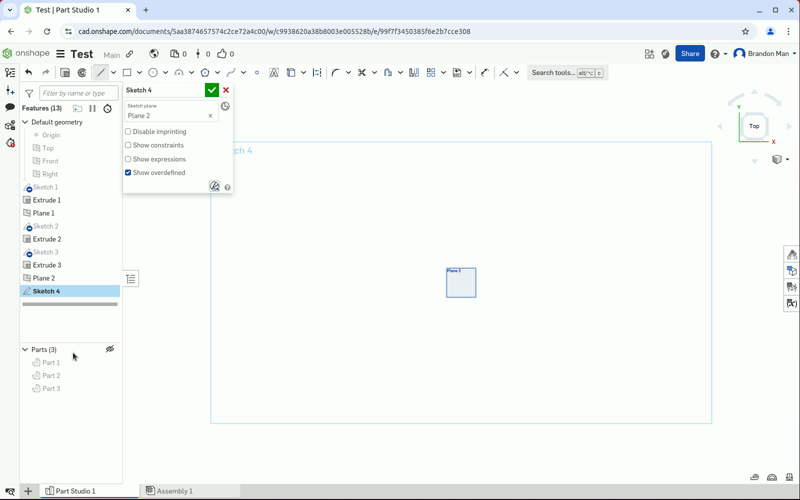
mouse_move(417, 271)
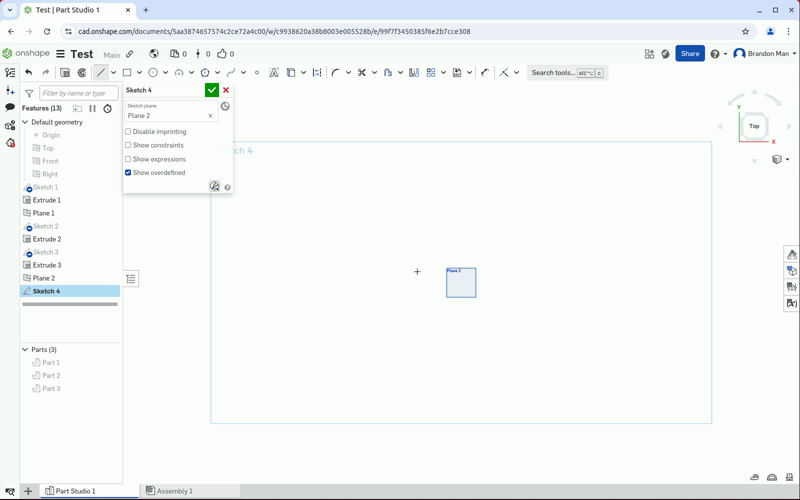
click(417, 271)
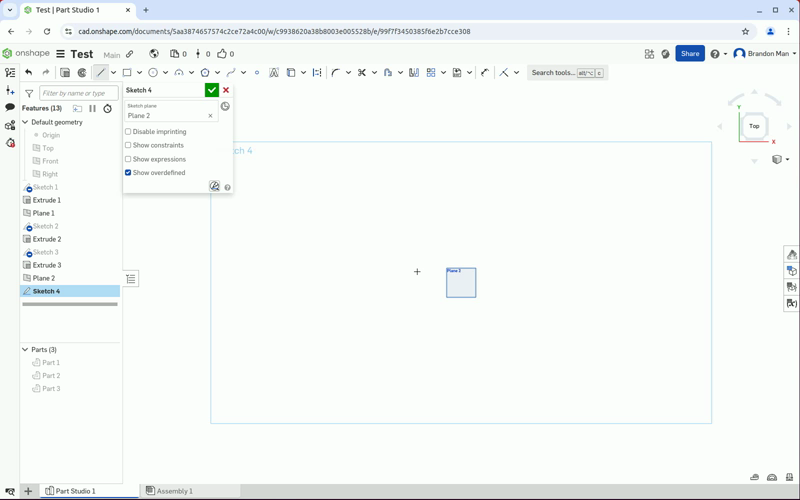
key_up(shift)
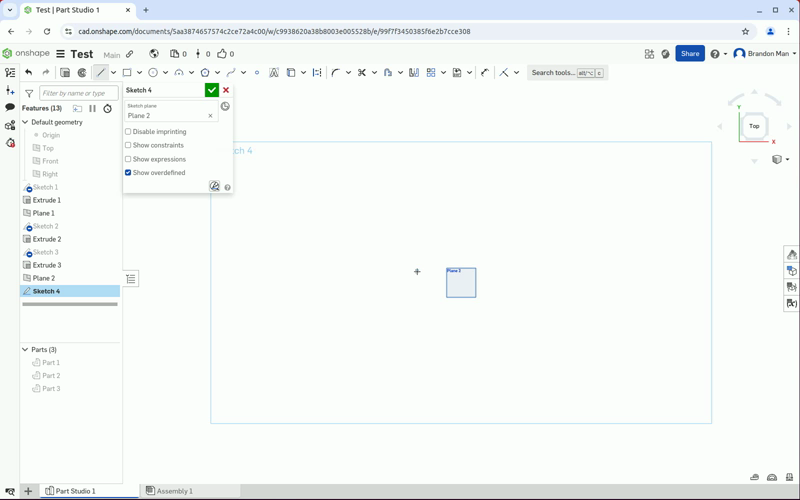
key_down(shift)
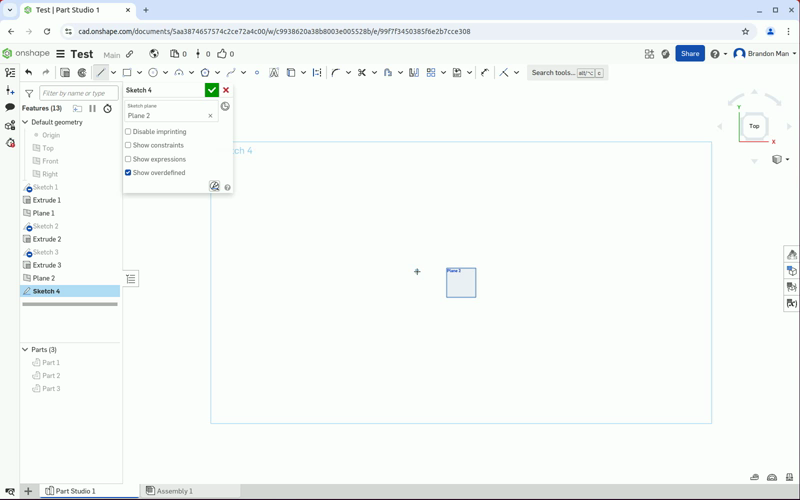
mouse_move(504, 271)
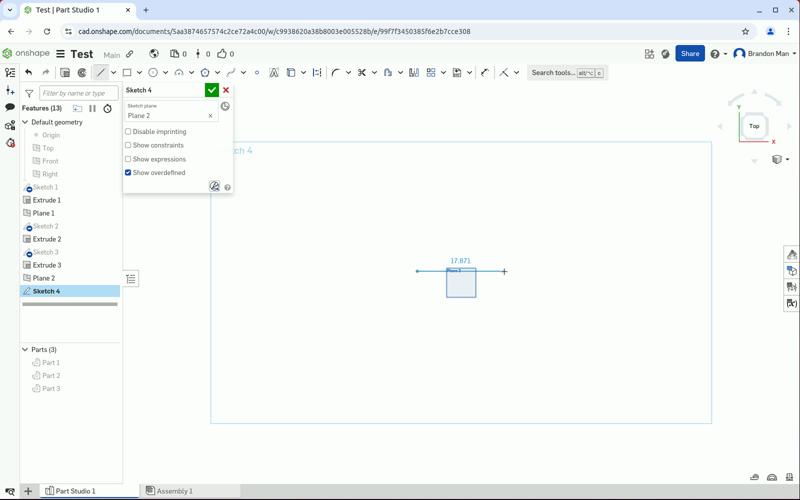
click(504, 271)
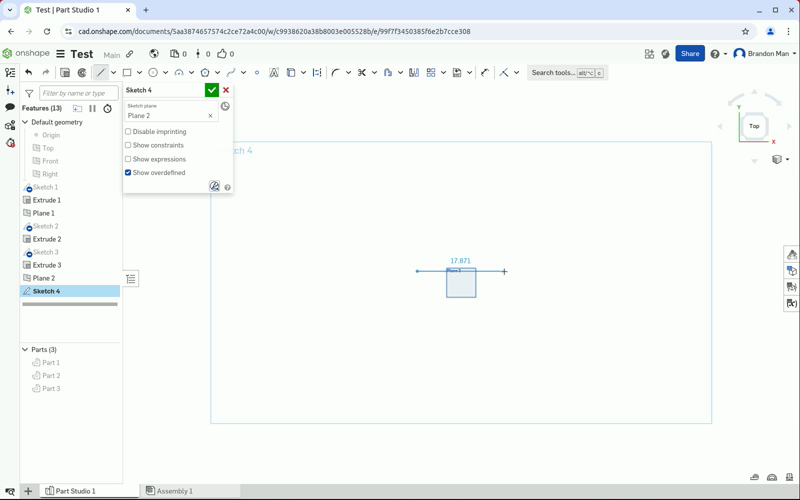
key_up(shift)
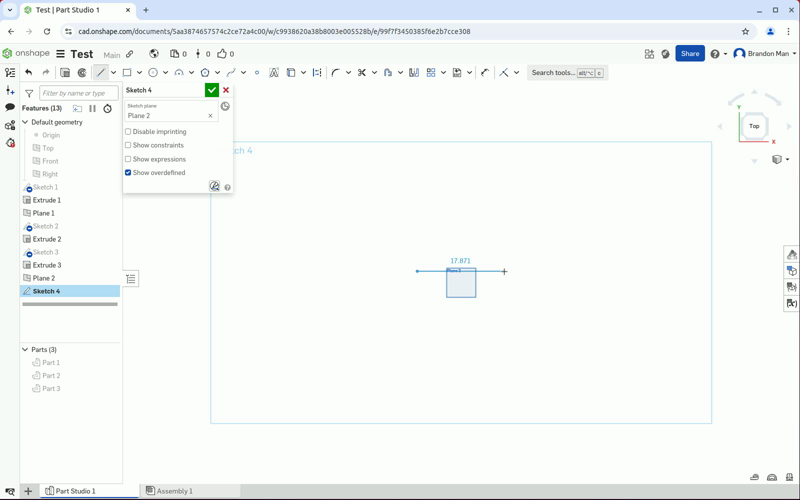
key(esc)
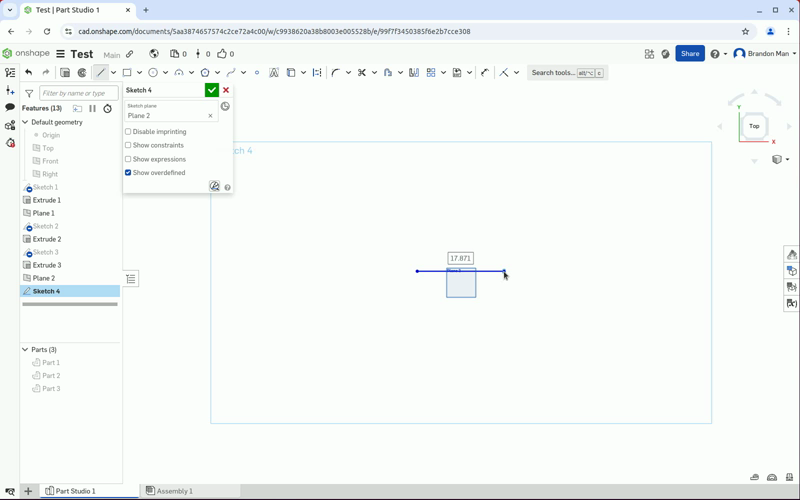
key(a)
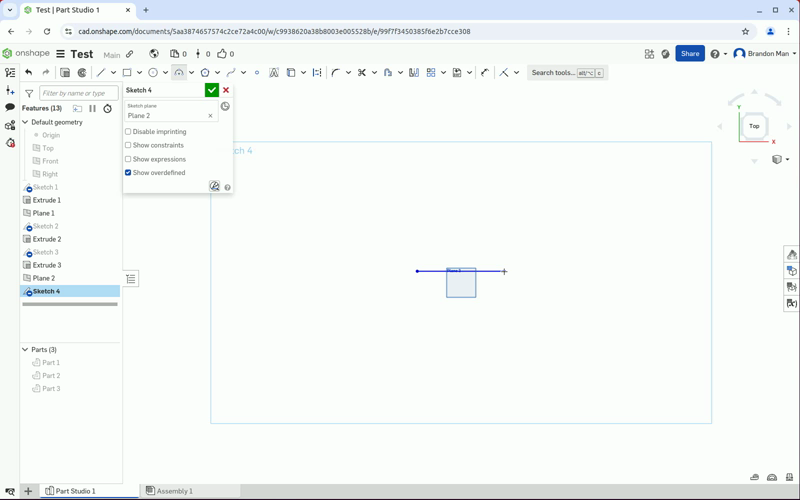
mouse_move(504, 271)
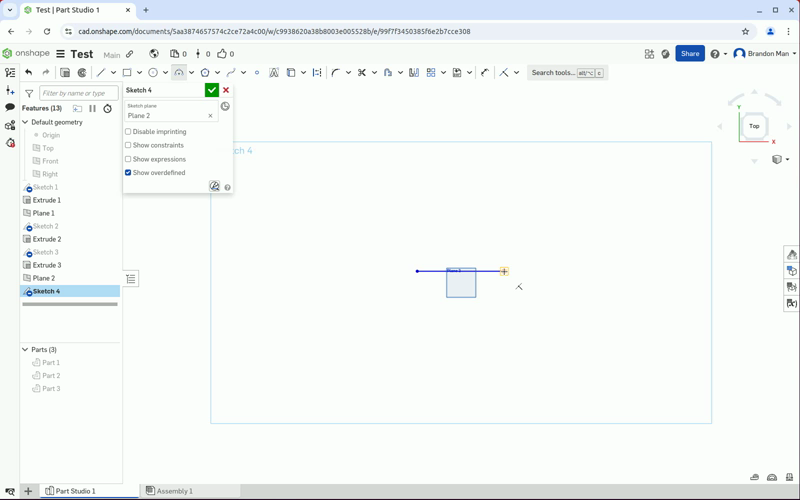
click(504, 271)
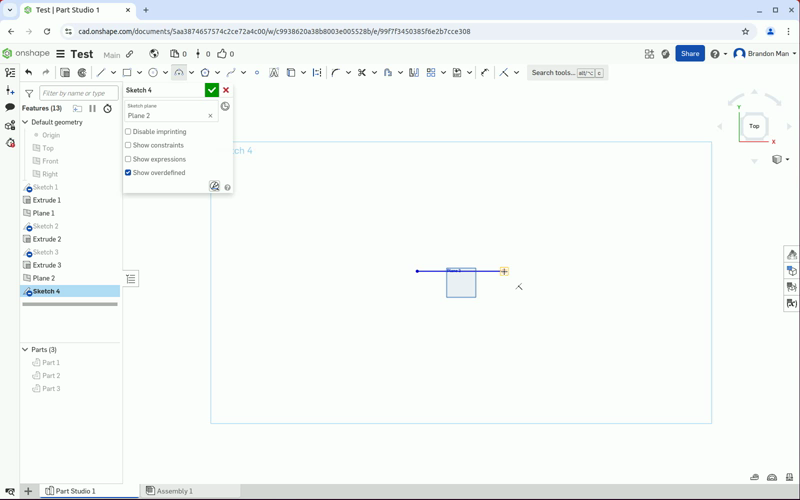
mouse_move(417, 271)
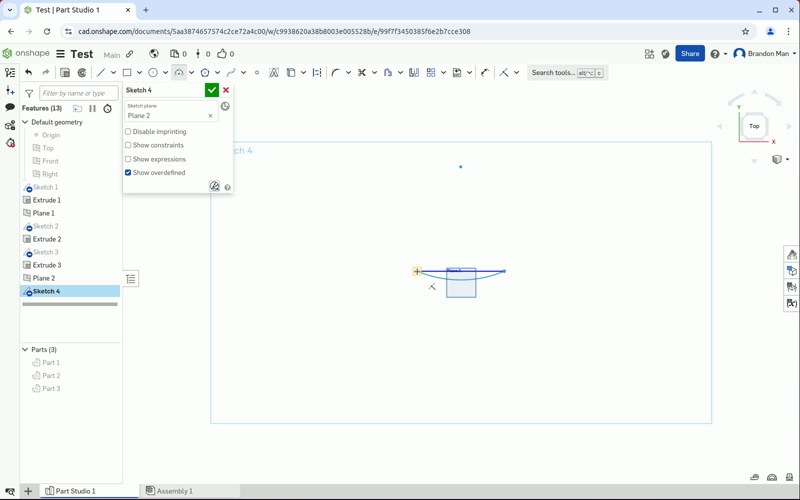
click(417, 271)
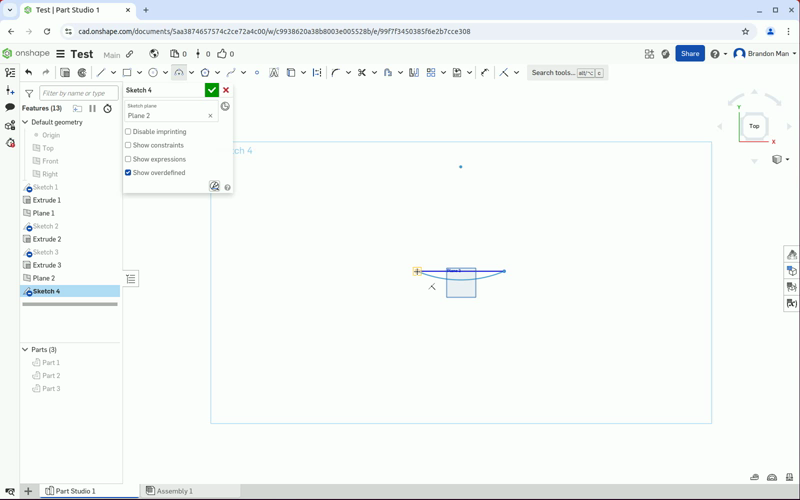
key_down(shift)
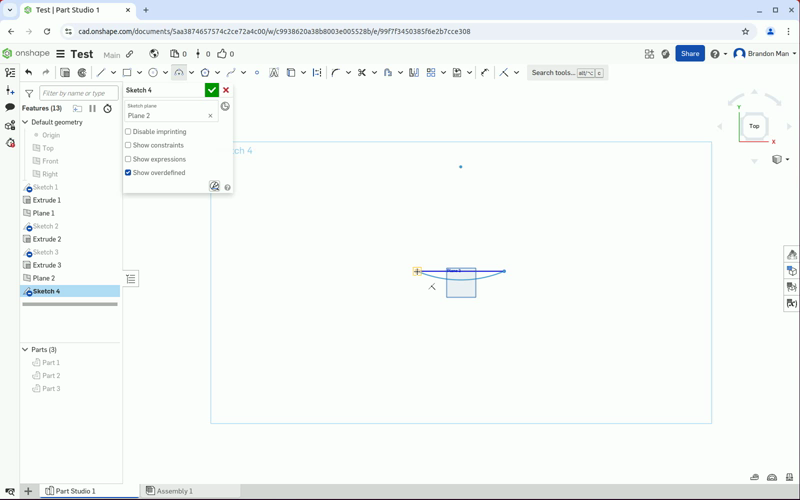
mouse_move(460, 237)
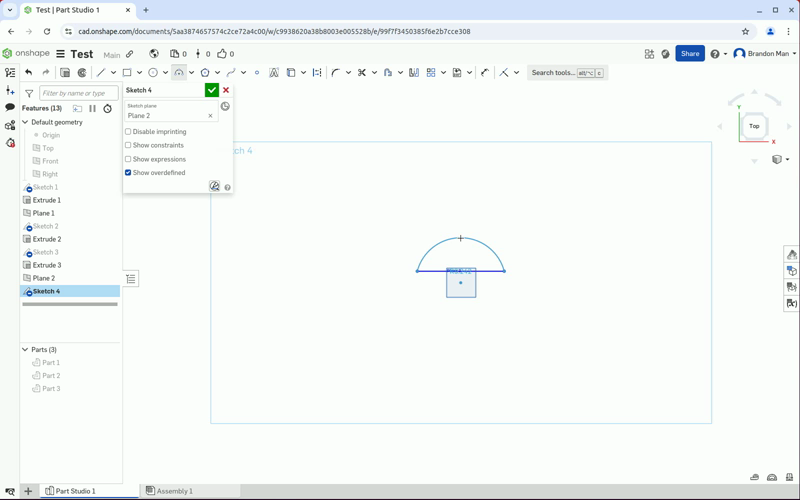
click(460, 237)
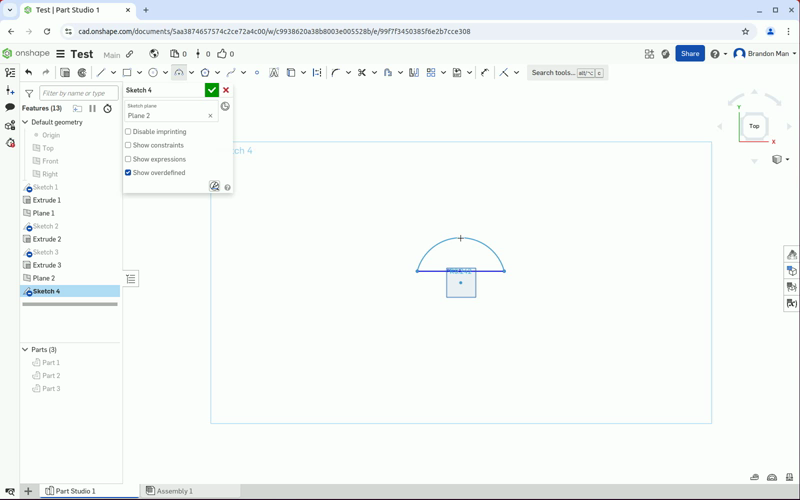
key_up(shift)
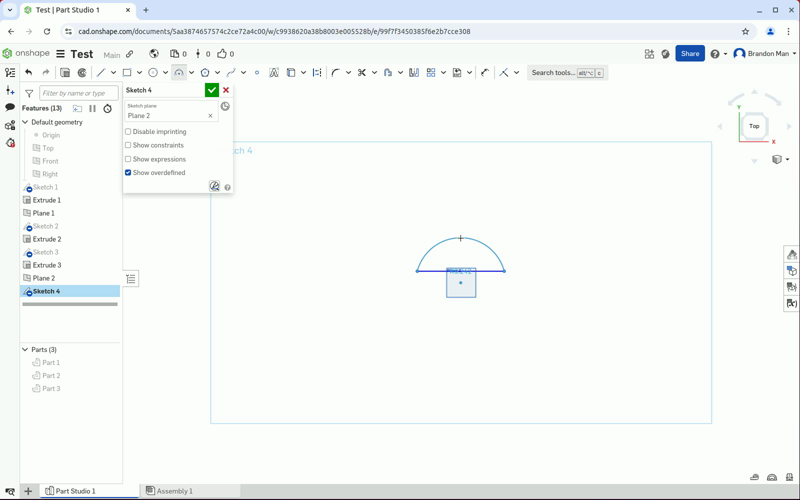
key(esc)
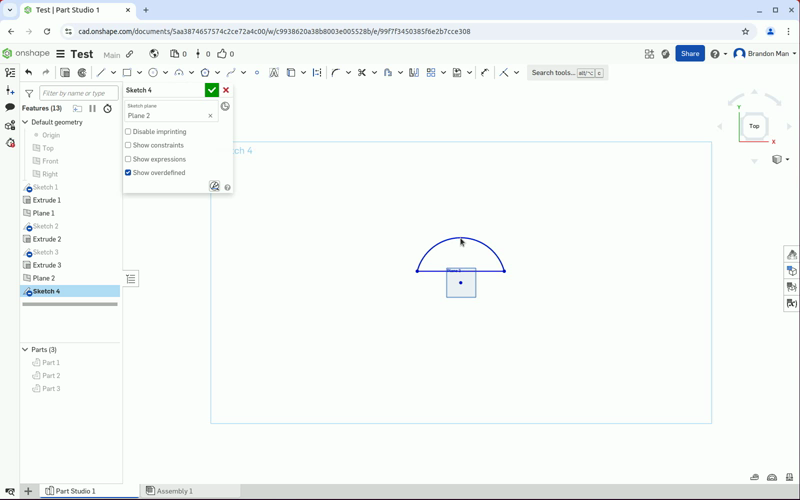
mouse_move(463, 246)
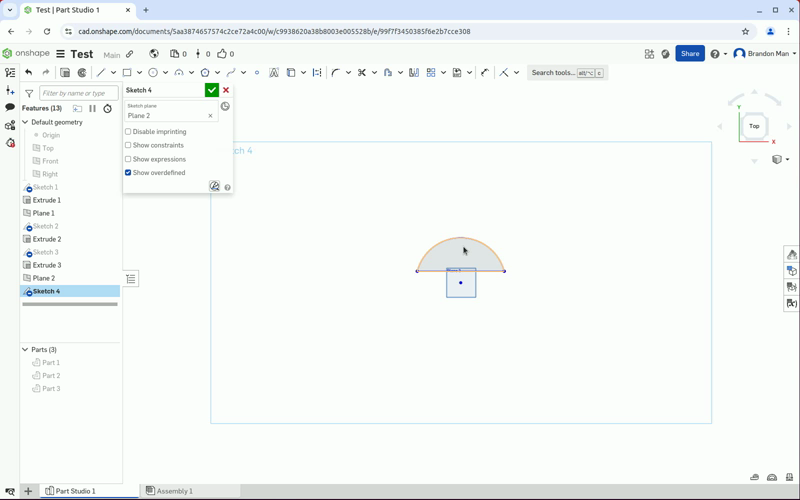
click(463, 246)
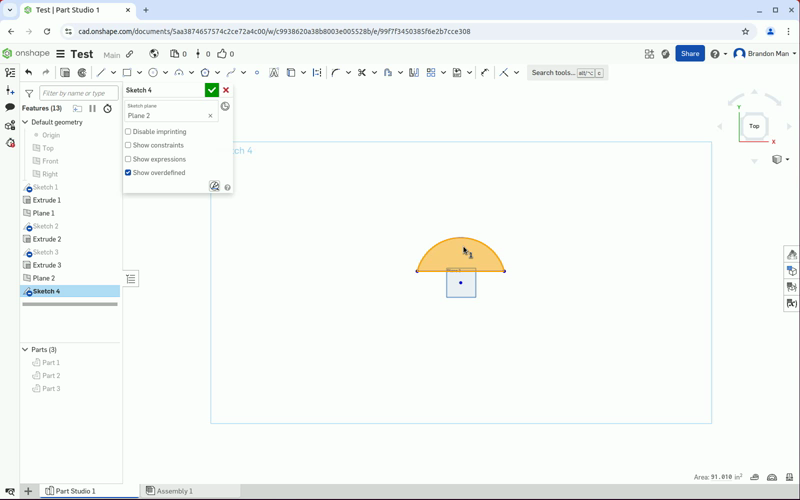
mouse_move(73, 352)
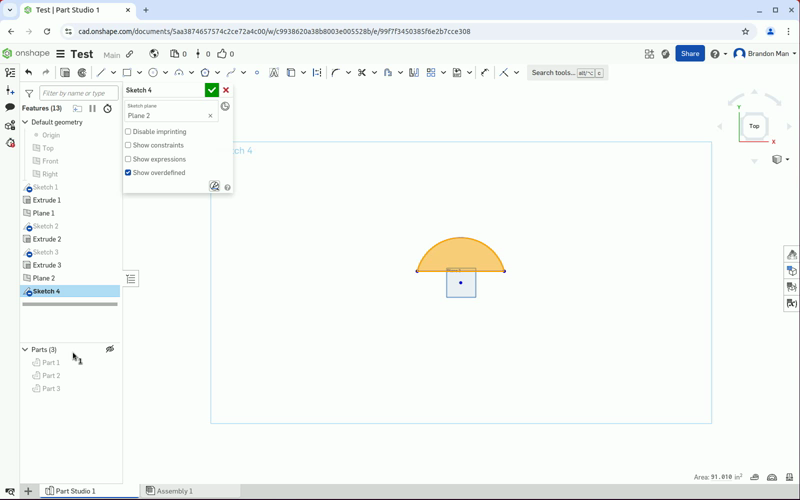
key(shift+y)
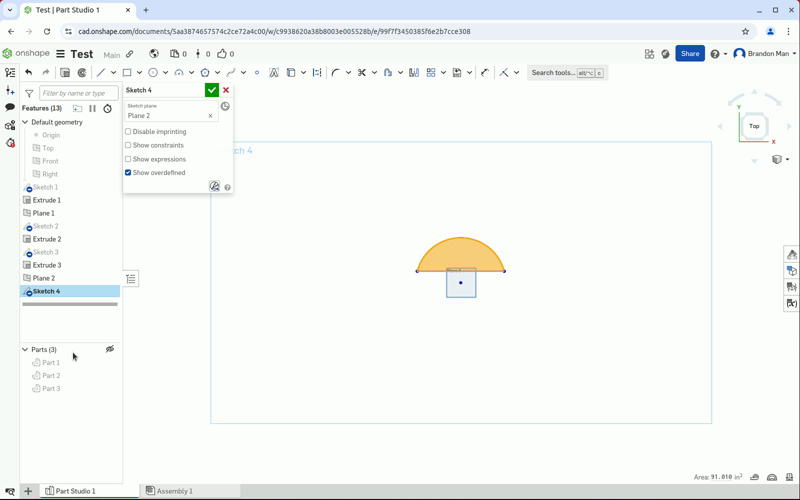
key(shift+e)
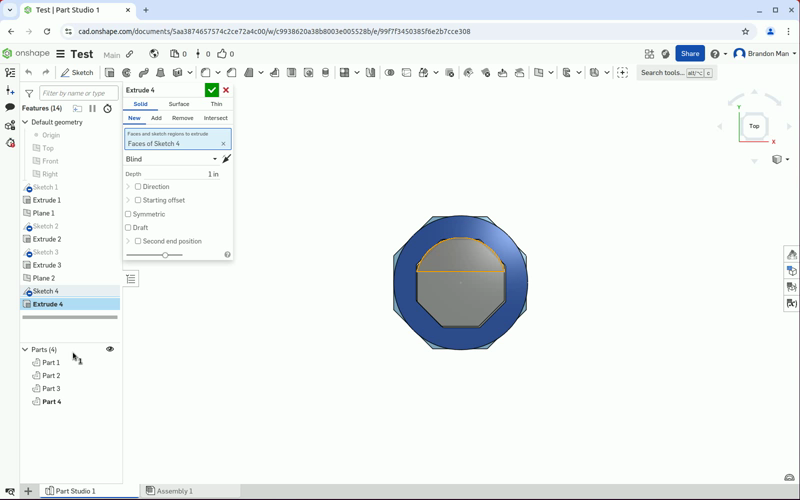
mouse_move(143, 106)
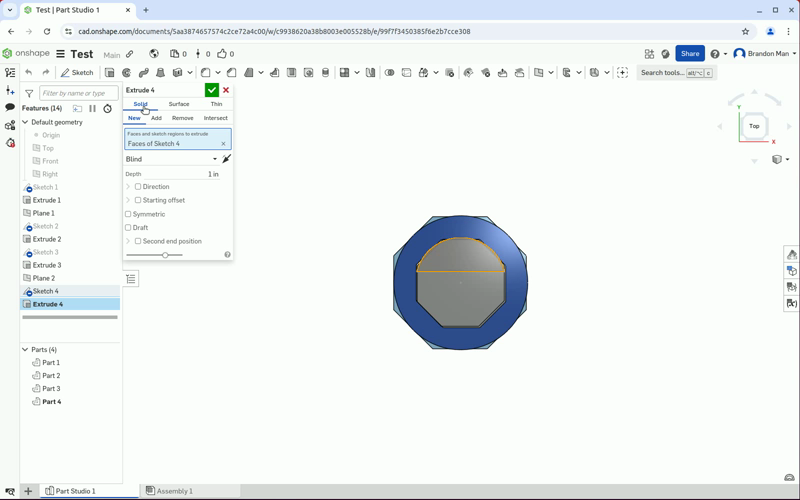
click(143, 106)
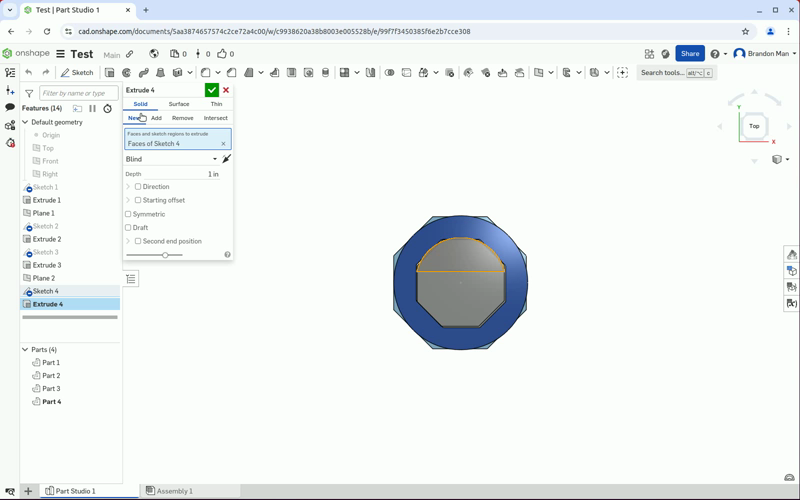
mouse_move(137, 120)
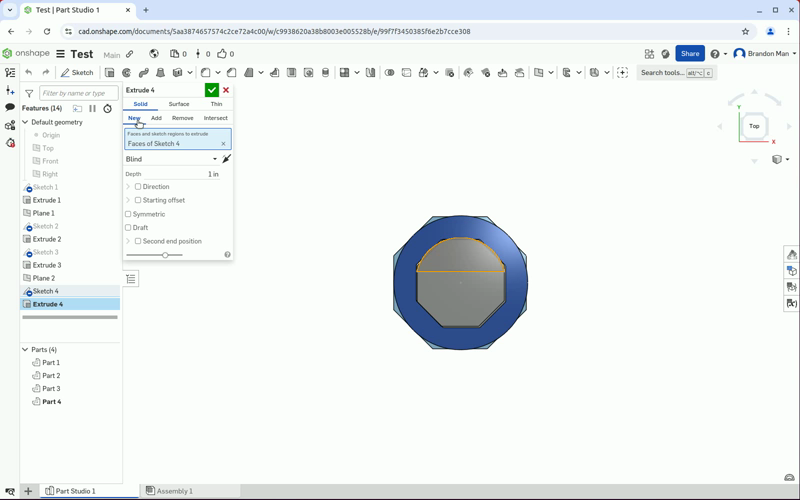
click(137, 120)
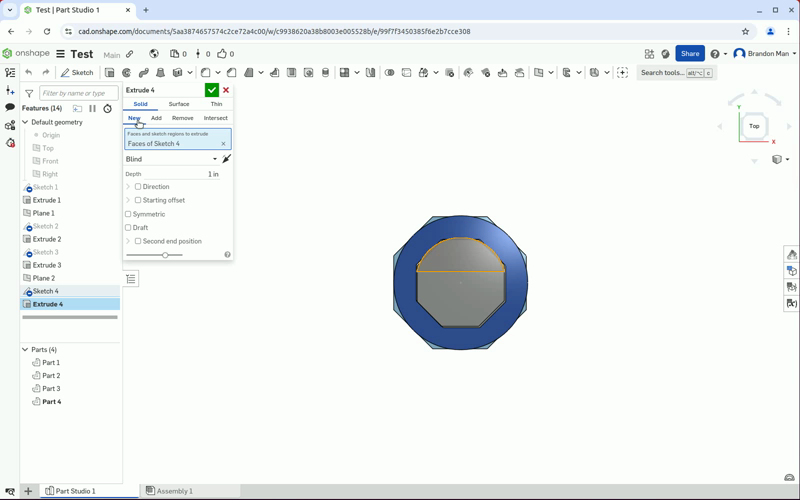
key(tab, 4)
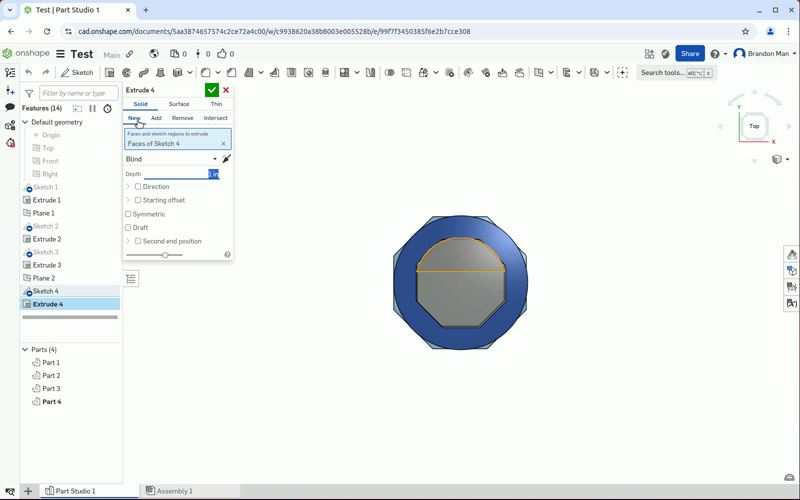
text(11.554)
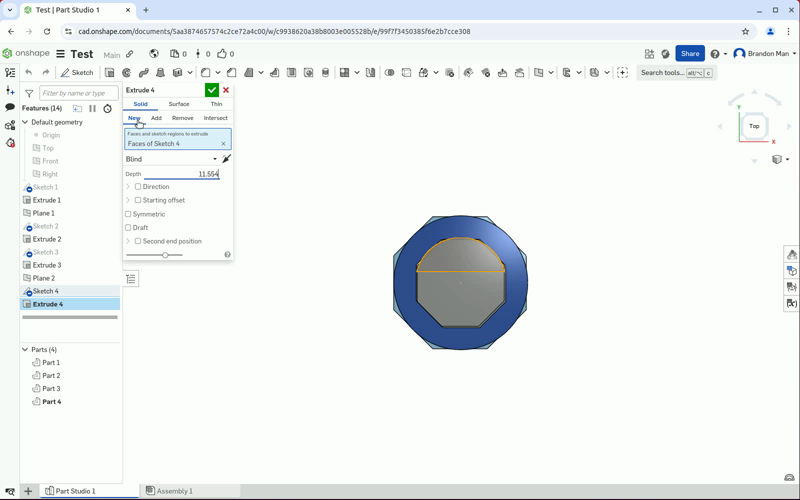
key(enter)
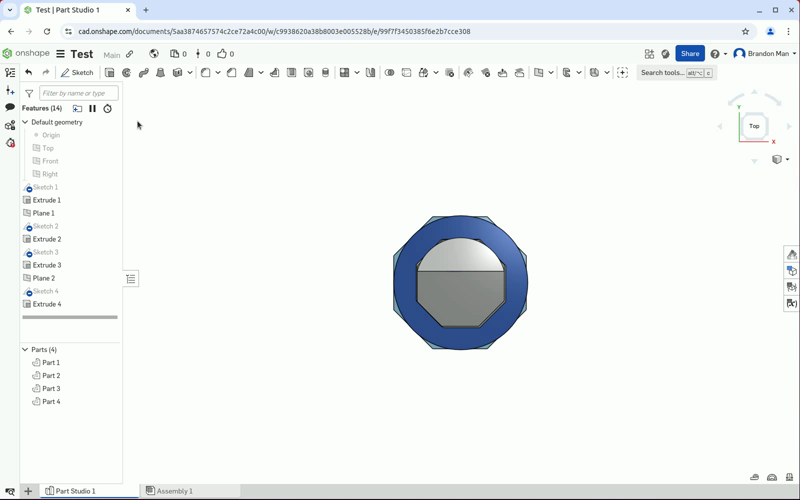
key(shift+h)
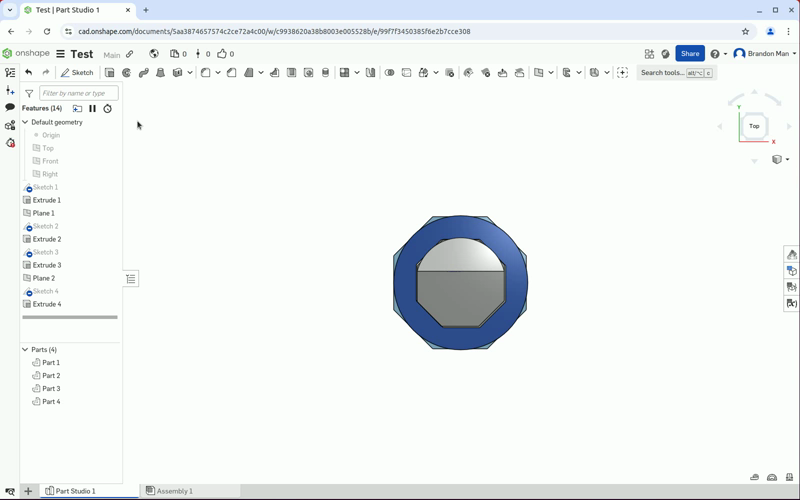
key(shift+h)
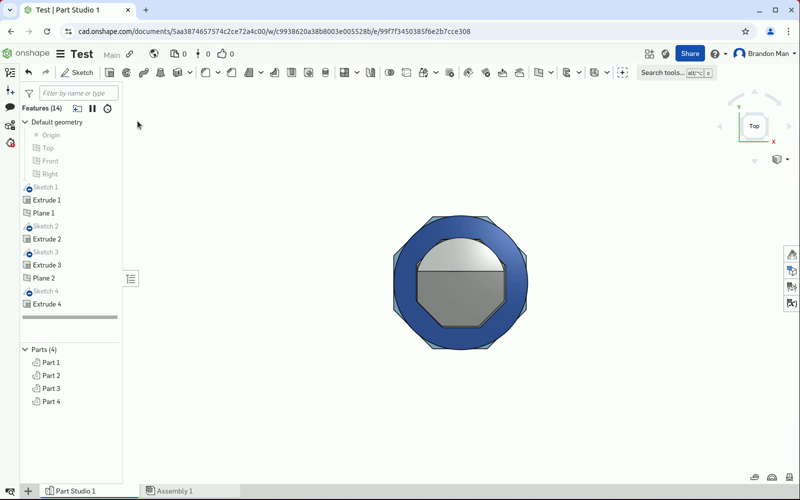
mouse_move(73, 189)
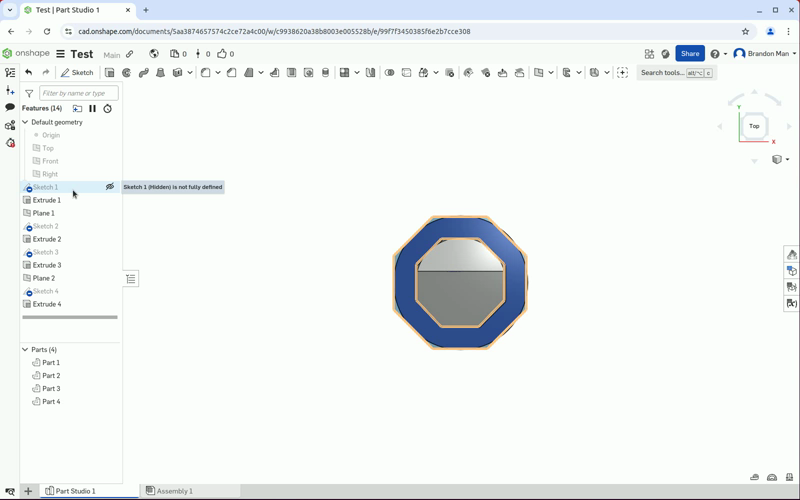
click(73, 189)
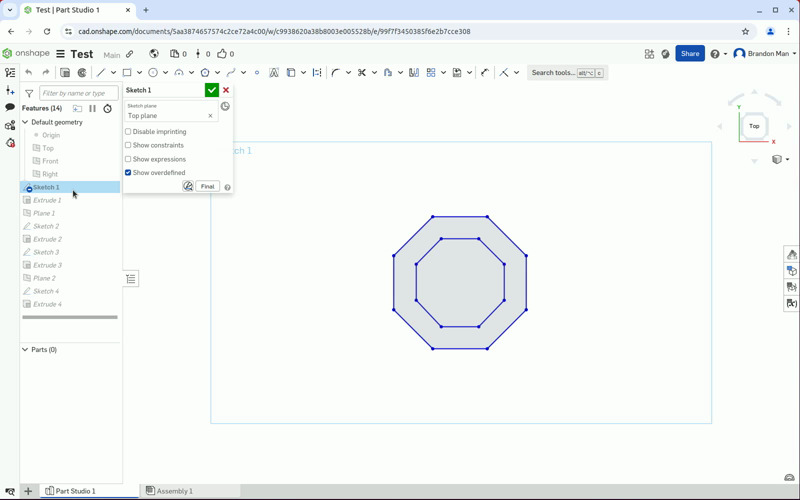
mouse_move(229, 92)
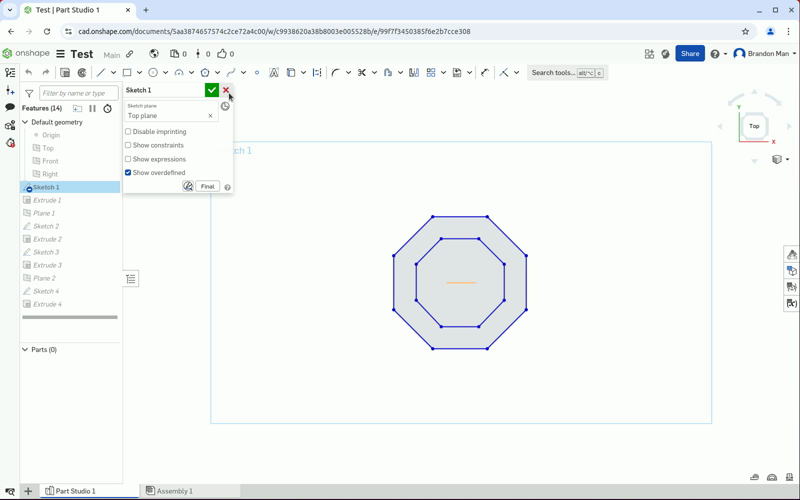
click(229, 92)
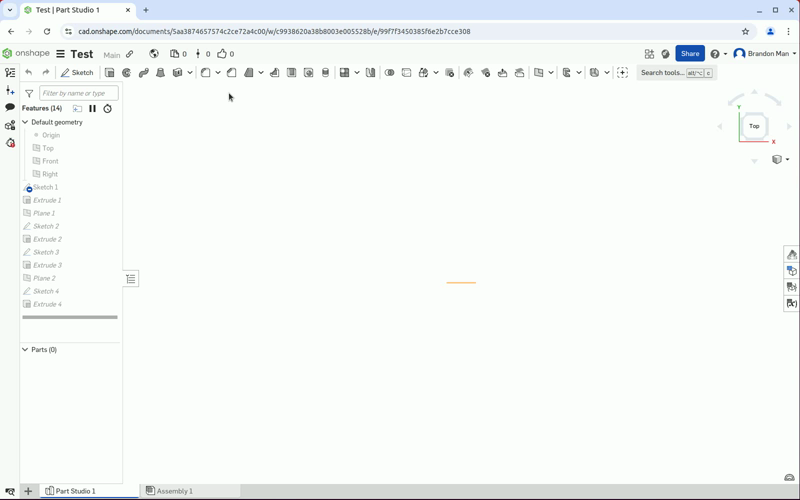
key(shift+s)
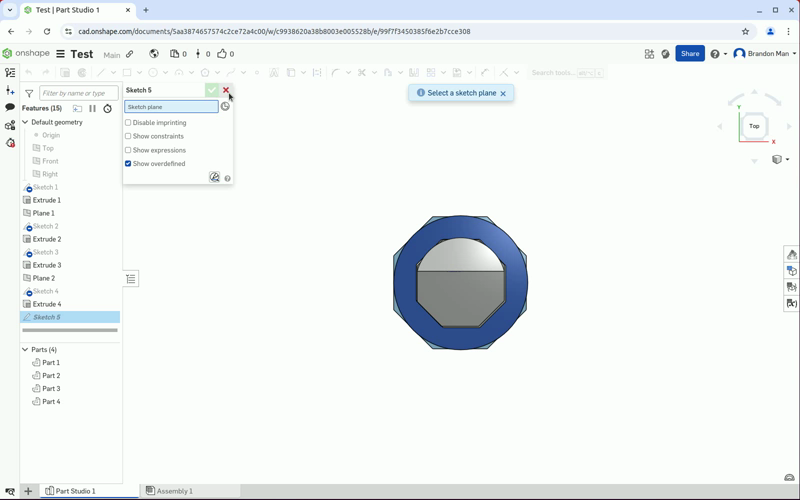
mouse_move(73, 280)
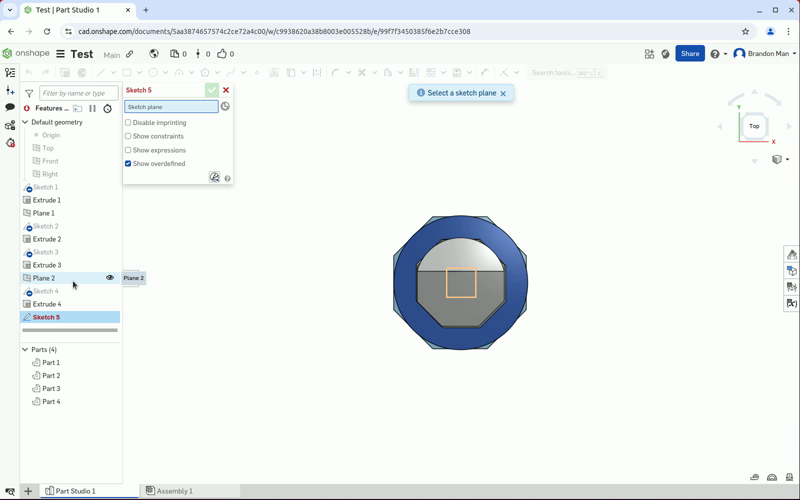
click(73, 280)
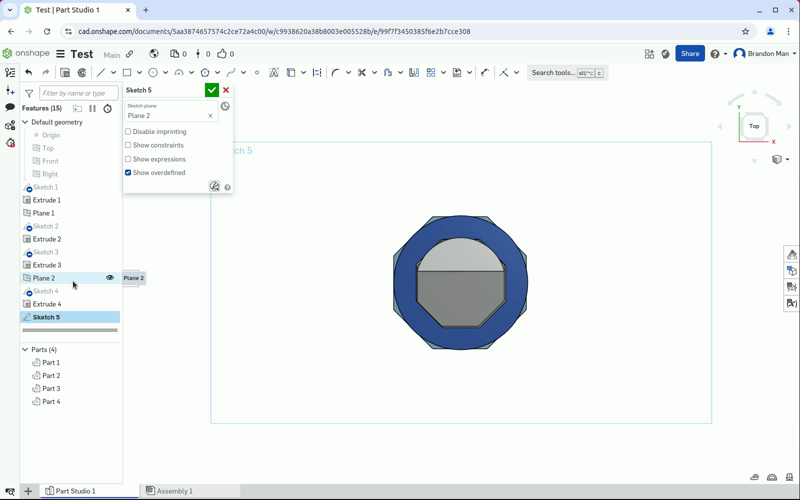
mouse_move(73, 352)
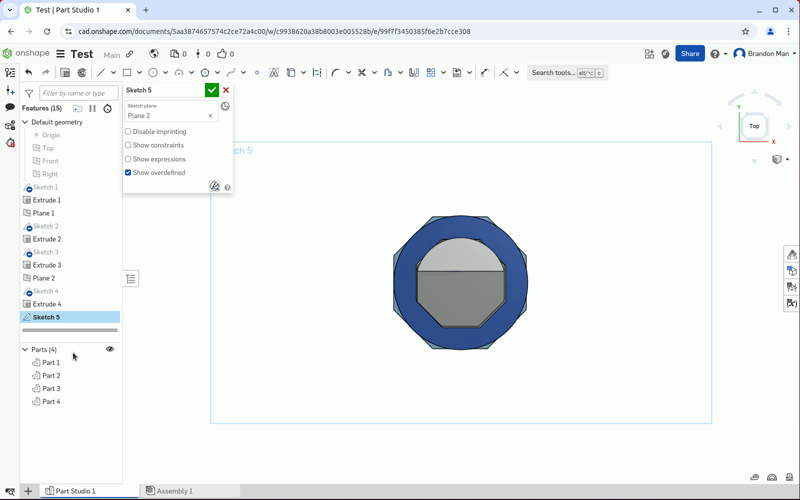
key(y)
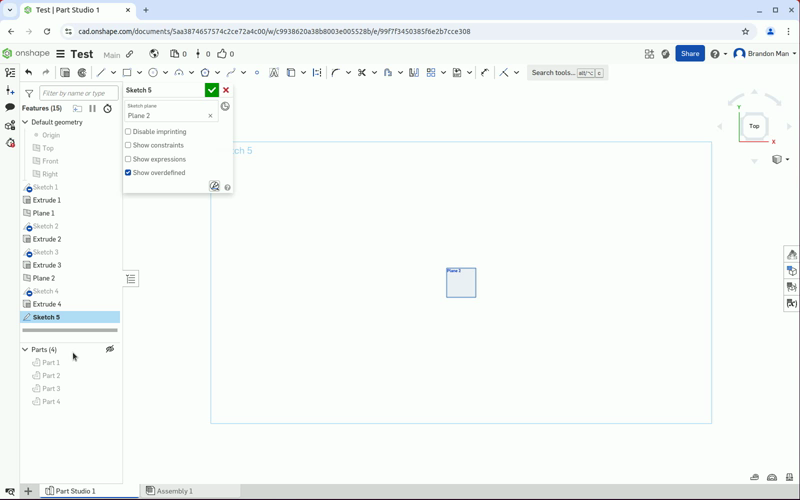
key(a)
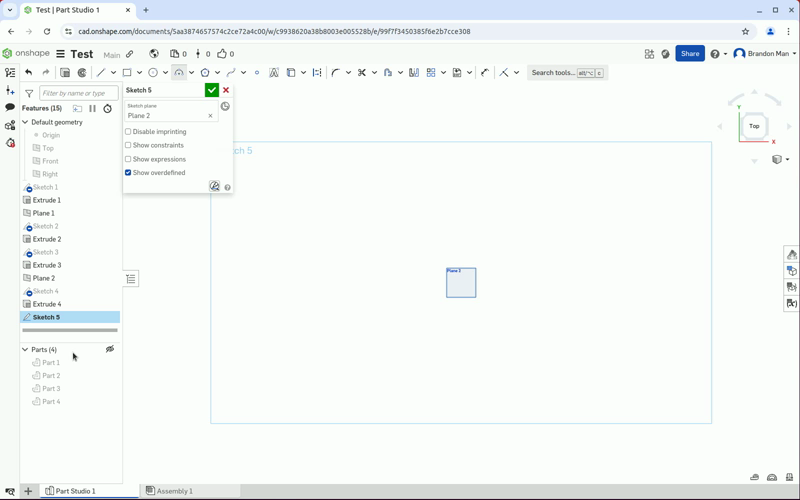
key_down(shift)
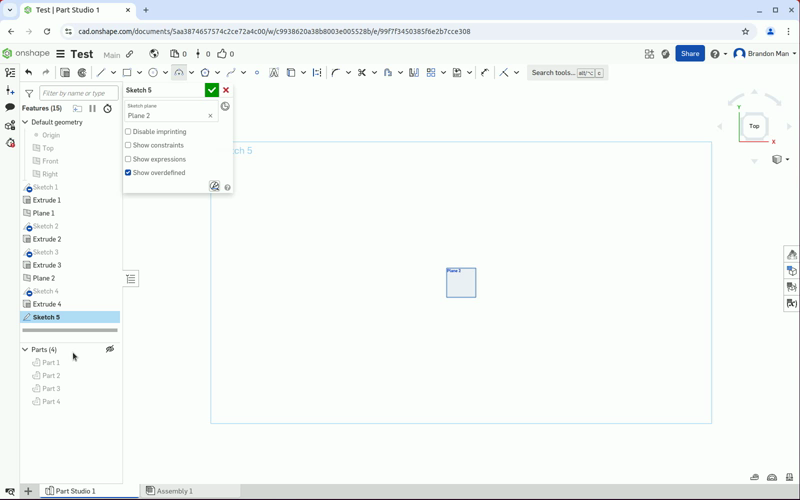
mouse_move(417, 294)
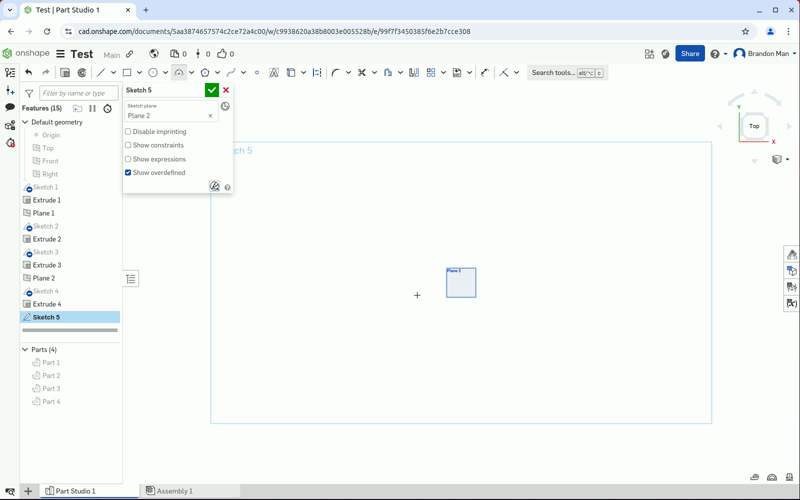
click(417, 294)
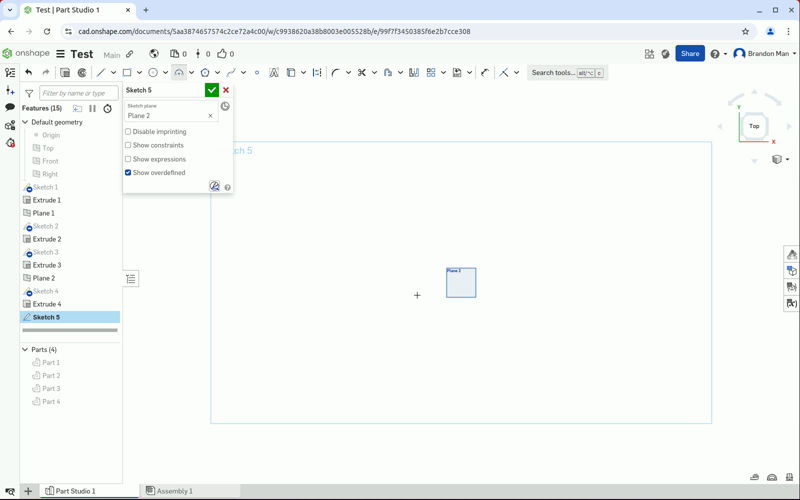
key_up(shift)
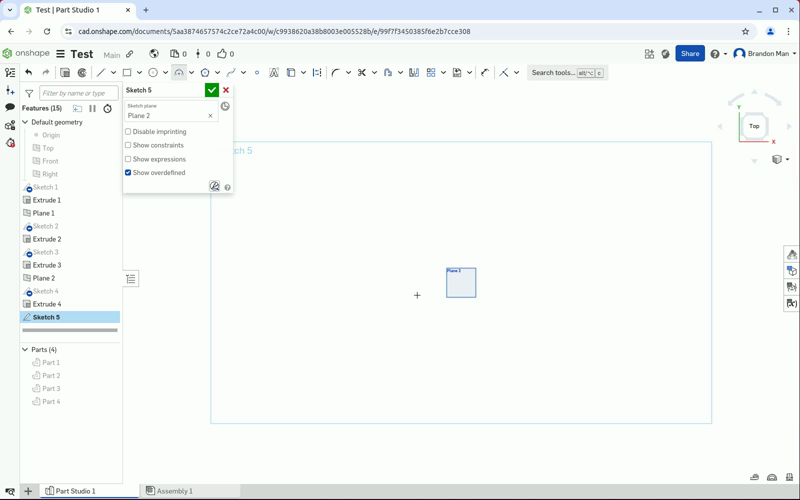
key_down(shift)
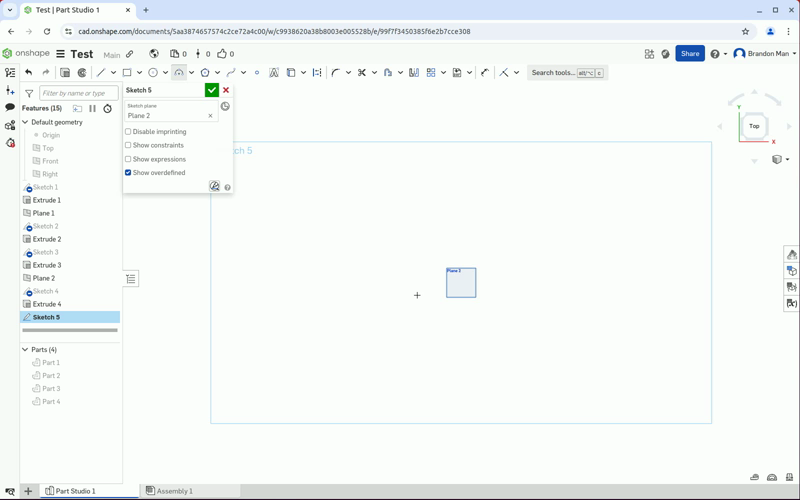
mouse_move(504, 294)
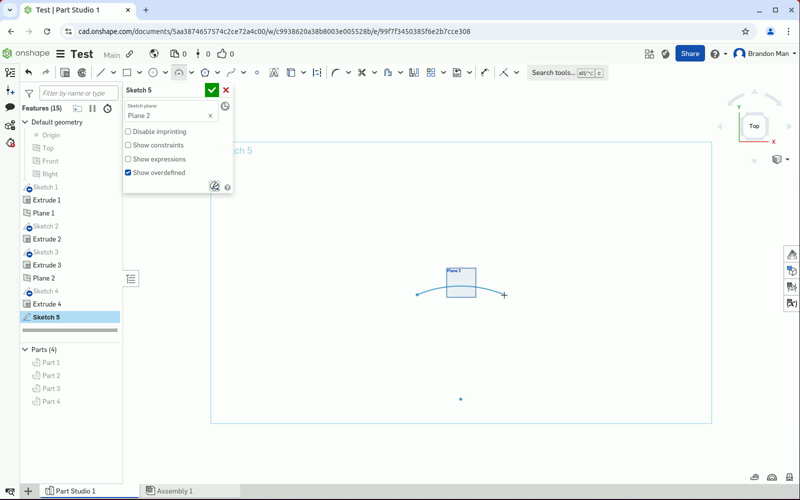
click(504, 294)
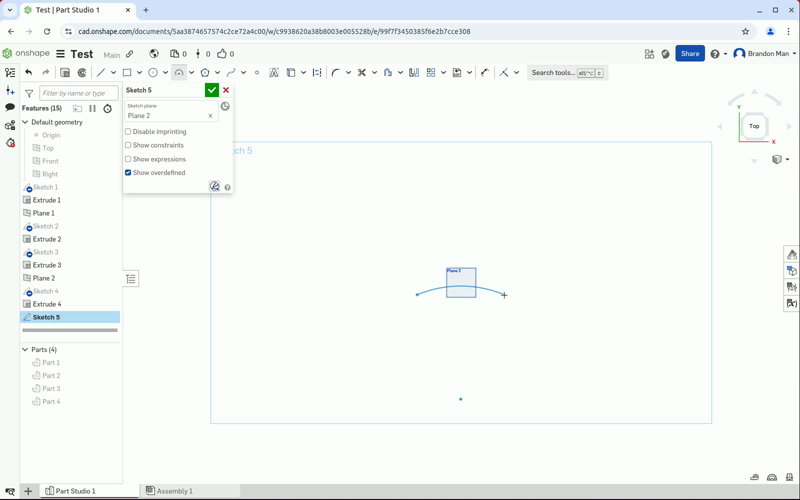
mouse_move(460, 328)
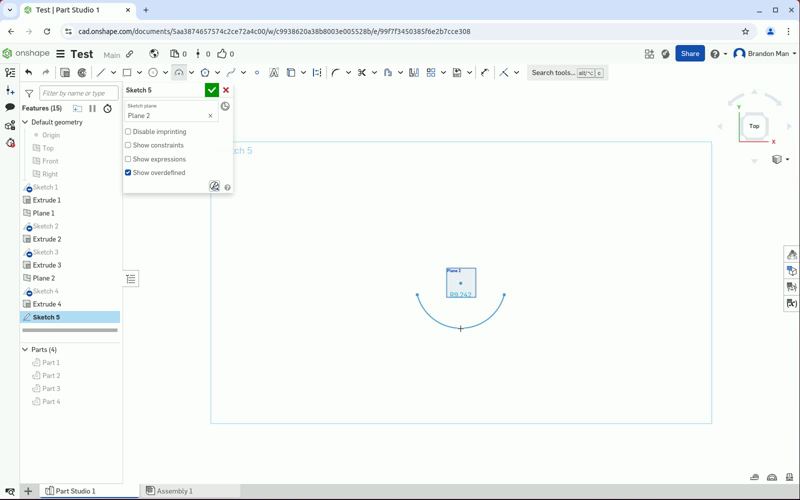
click(460, 328)
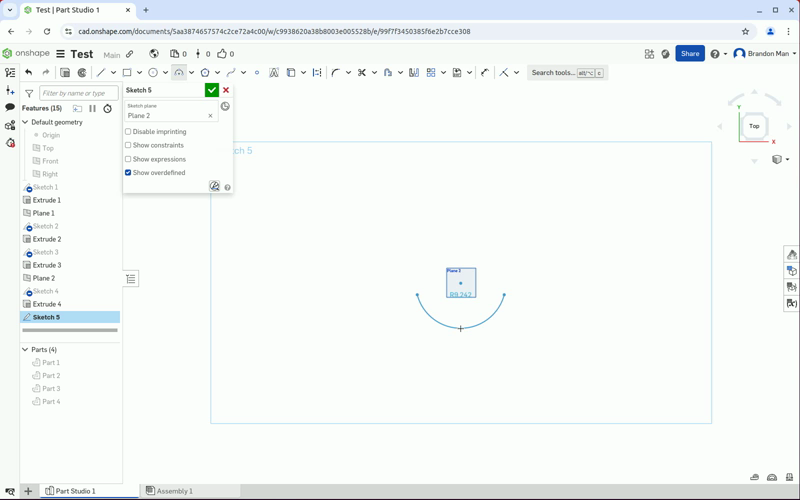
key_up(shift)
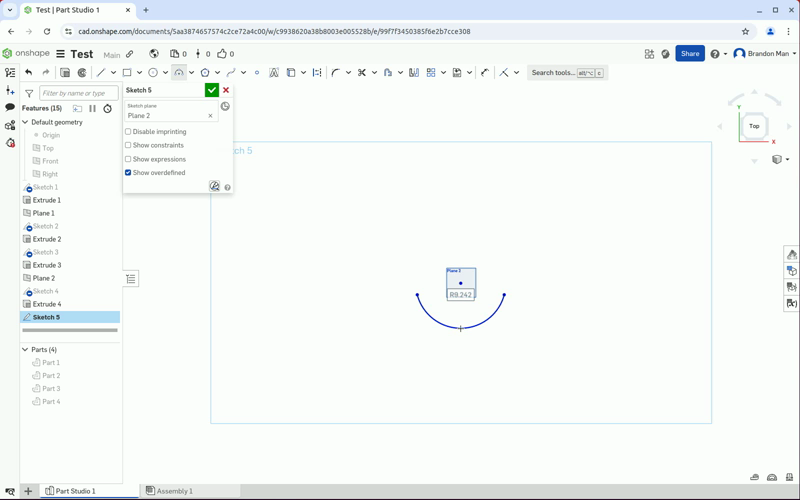
key(esc)
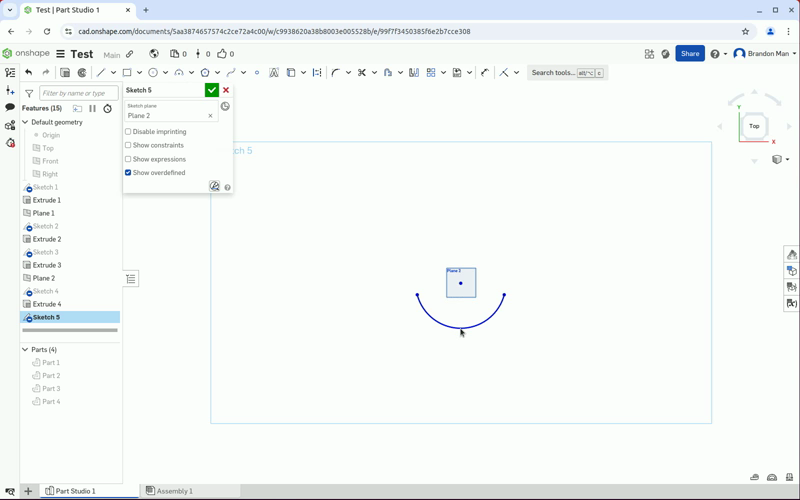
key(l)
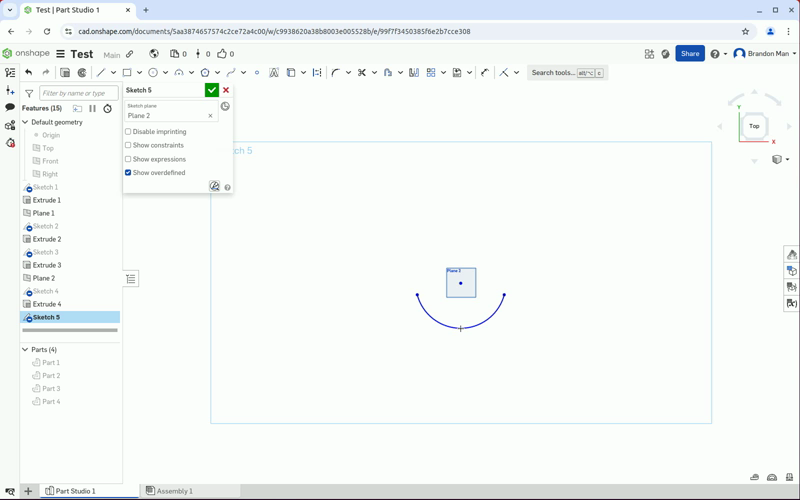
mouse_move(504, 294)
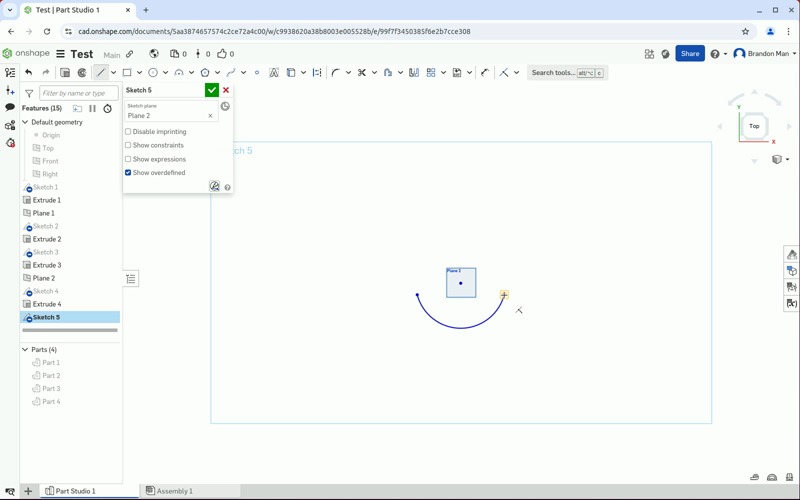
click(504, 294)
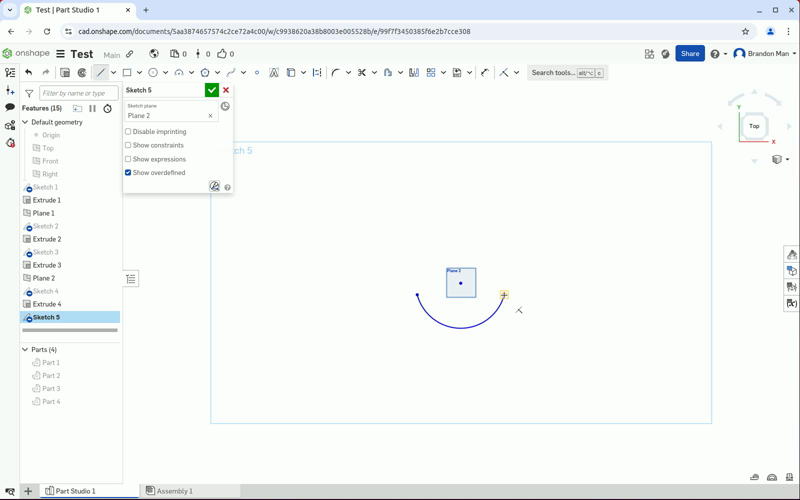
key_down(shift)
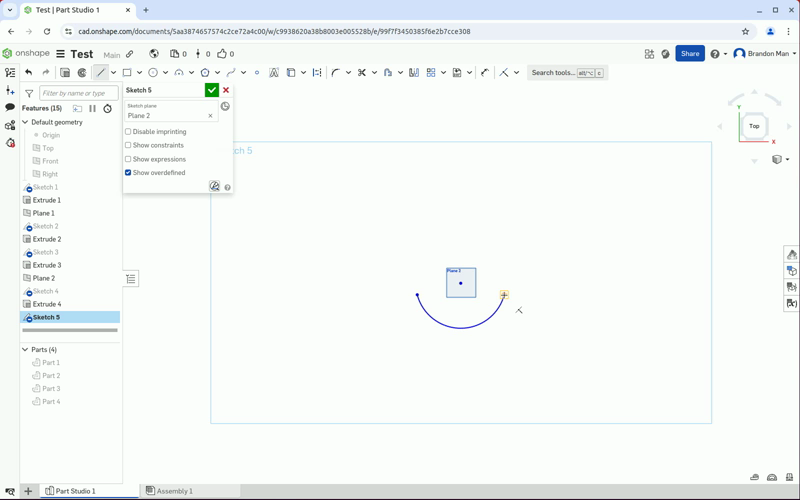
mouse_move(417, 294)
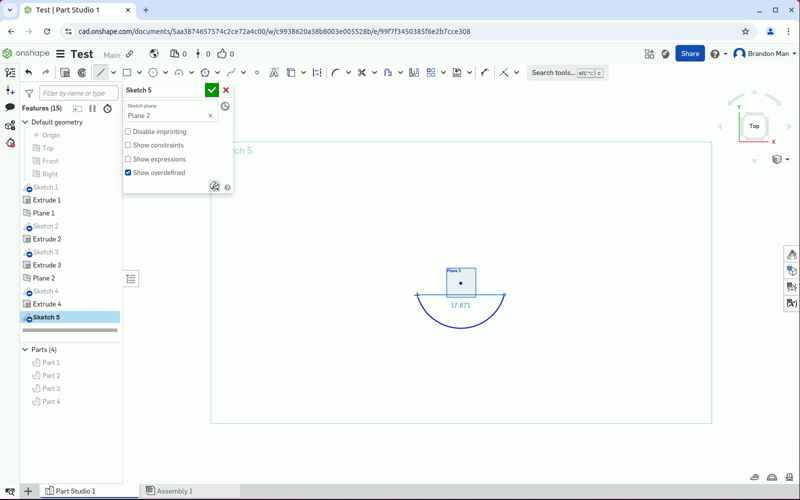
key_up(shift)
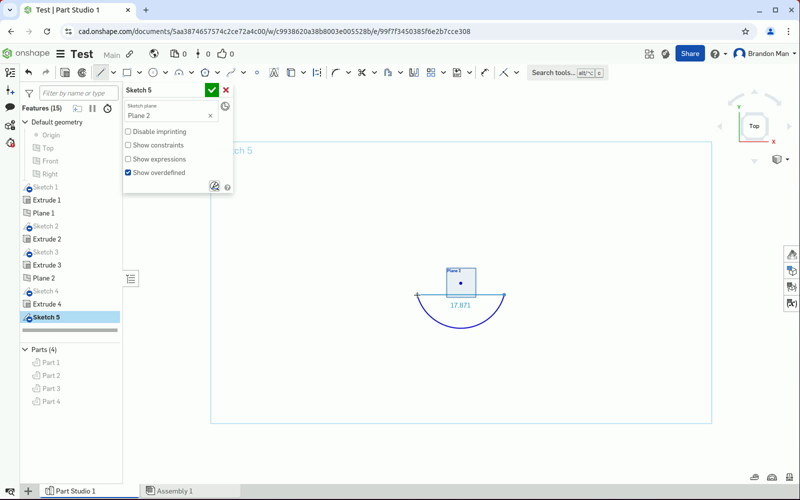
click(417, 294)
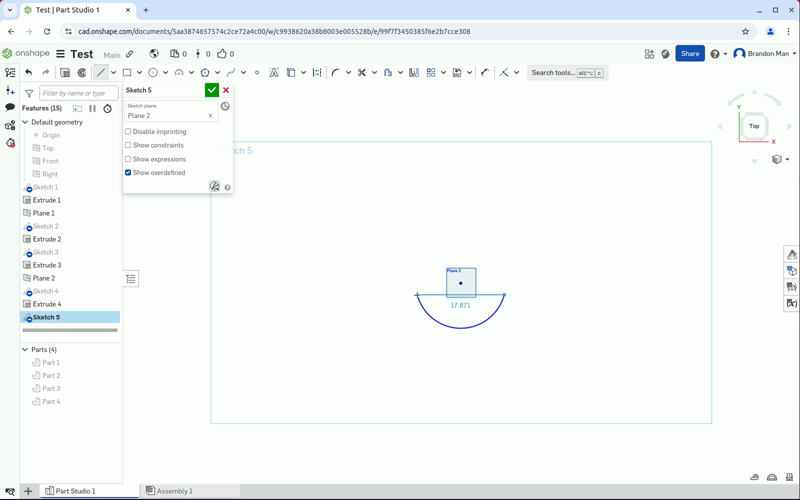
key(esc)
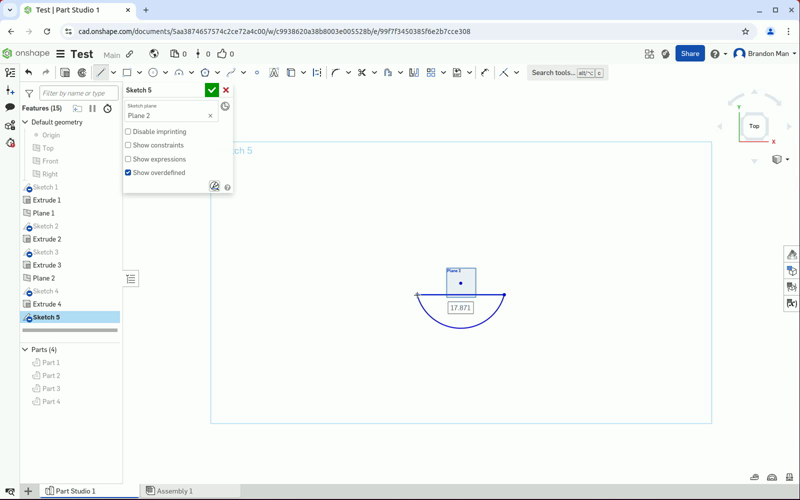
mouse_move(471, 309)
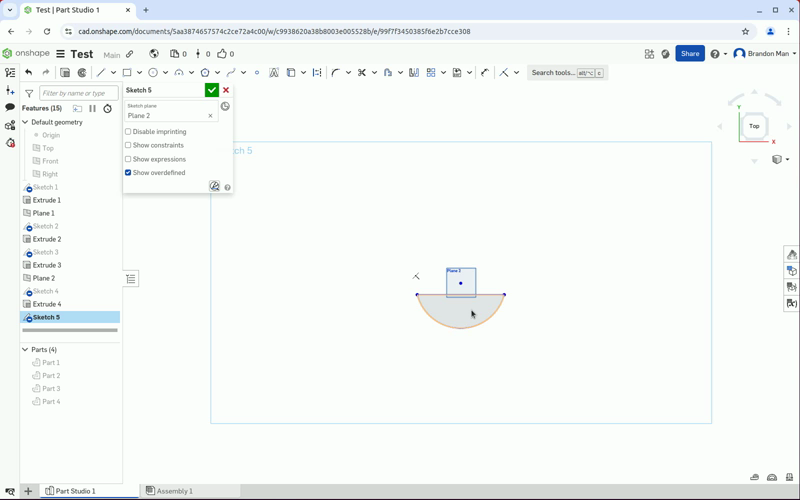
click(471, 309)
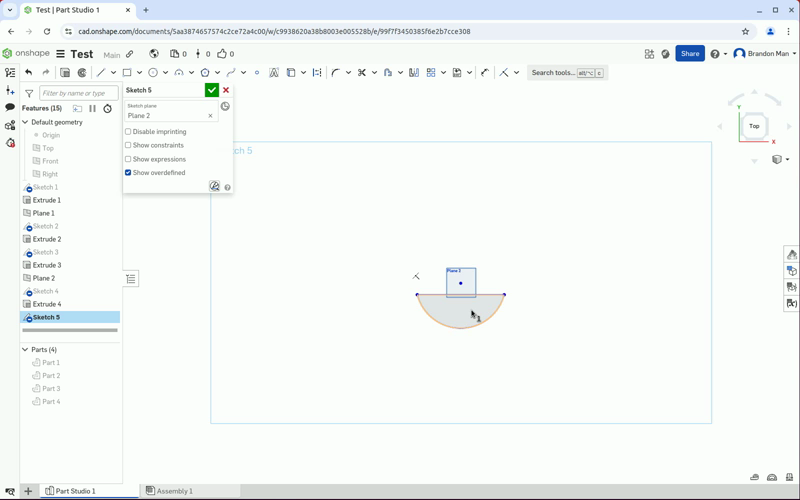
mouse_move(73, 352)
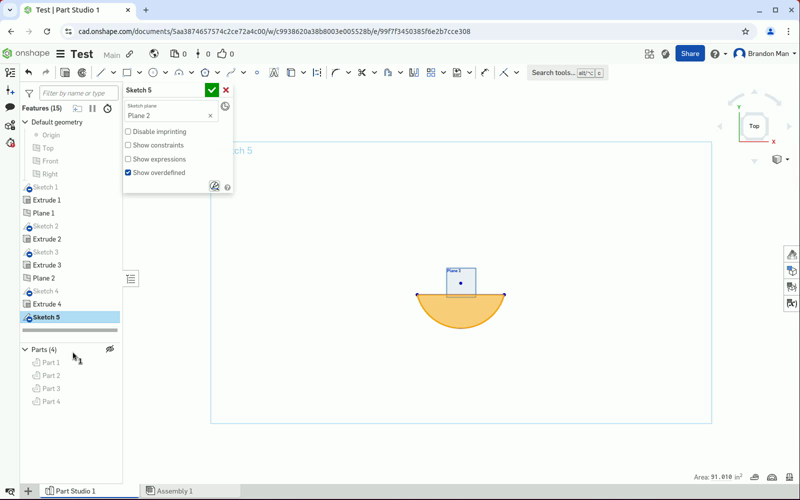
key(shift+y)
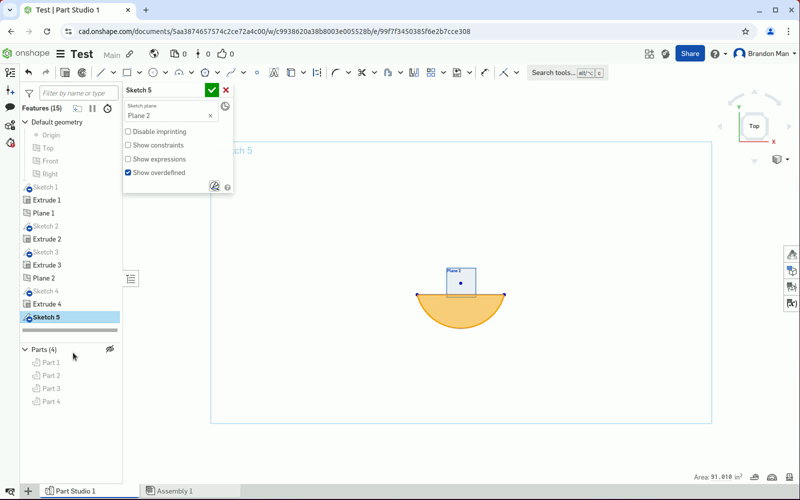
key(shift+e)
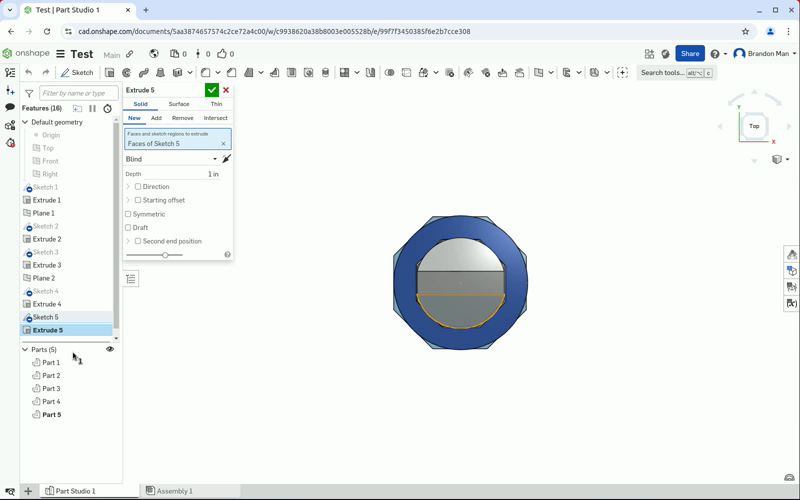
mouse_move(143, 106)
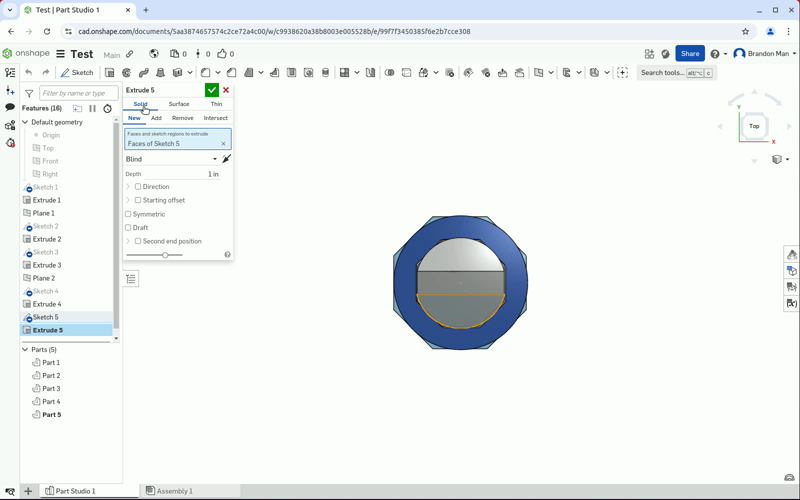
click(143, 106)
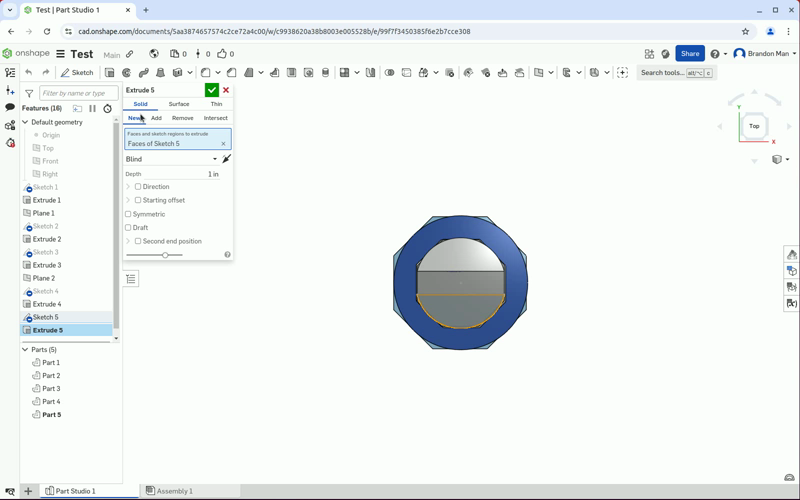
mouse_move(137, 120)
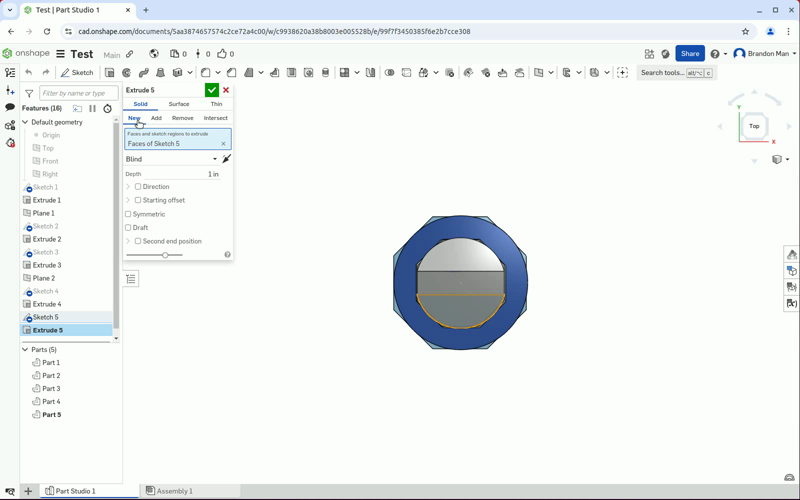
click(137, 120)
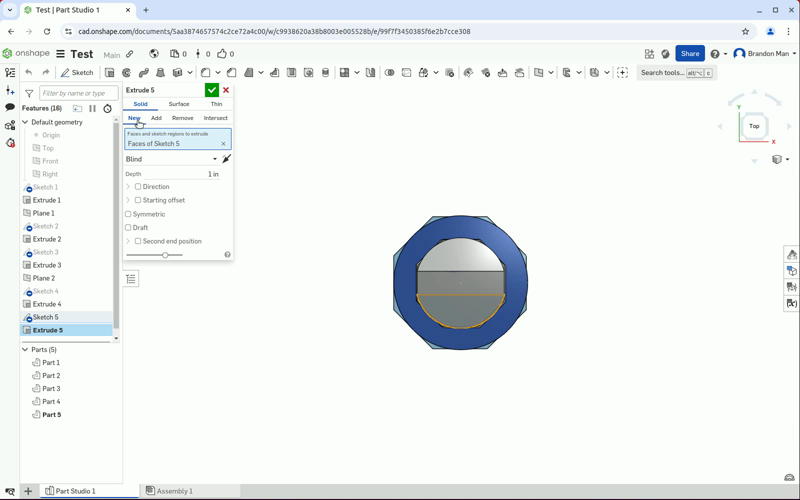
key(tab, 4)
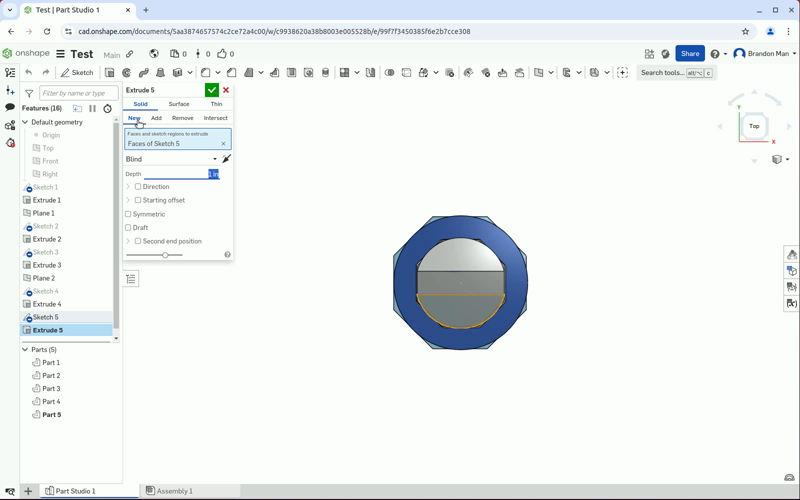
text(11.554)
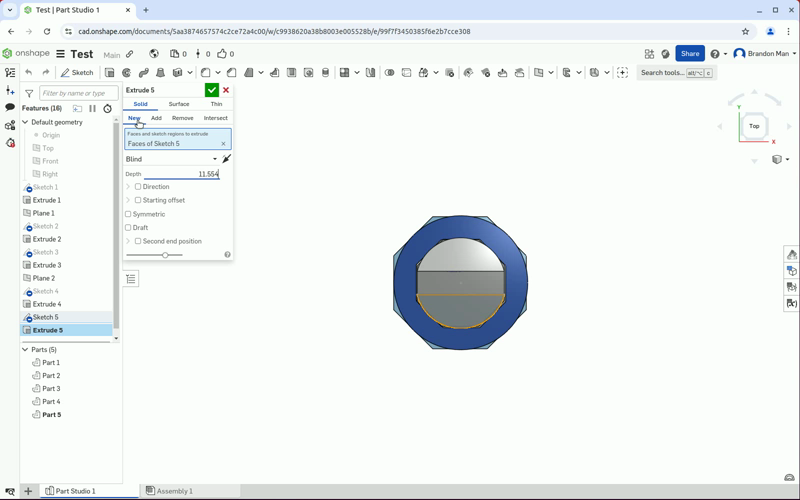
key(enter)
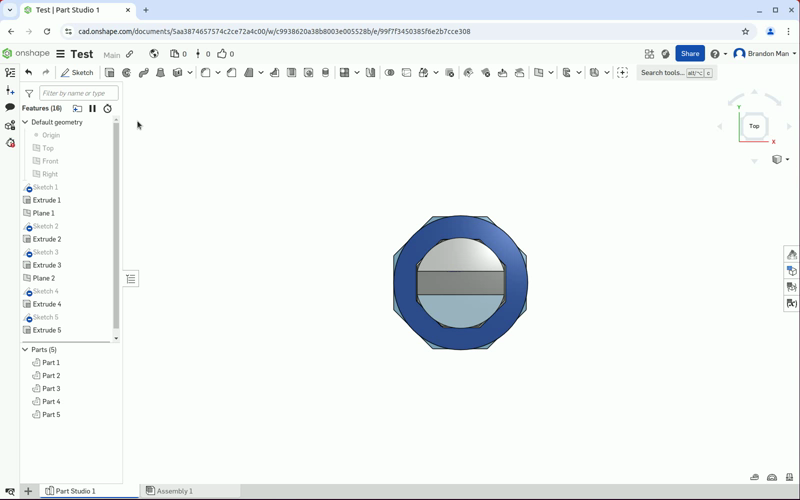
key(shift+h)
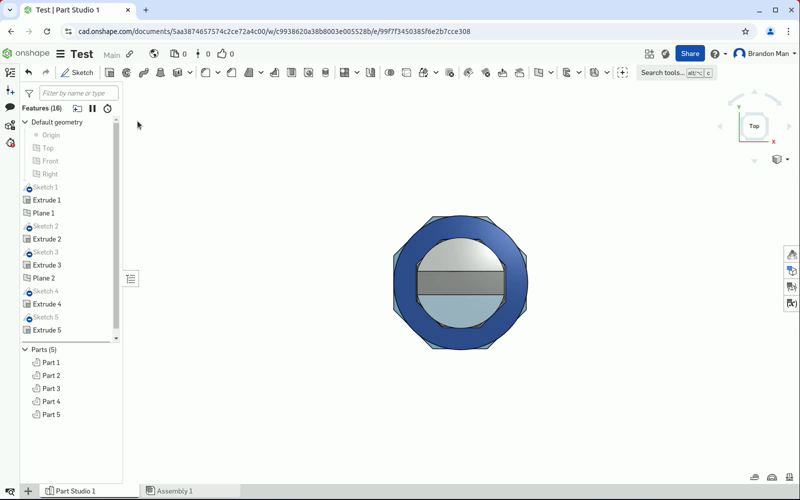
key(shift+h)
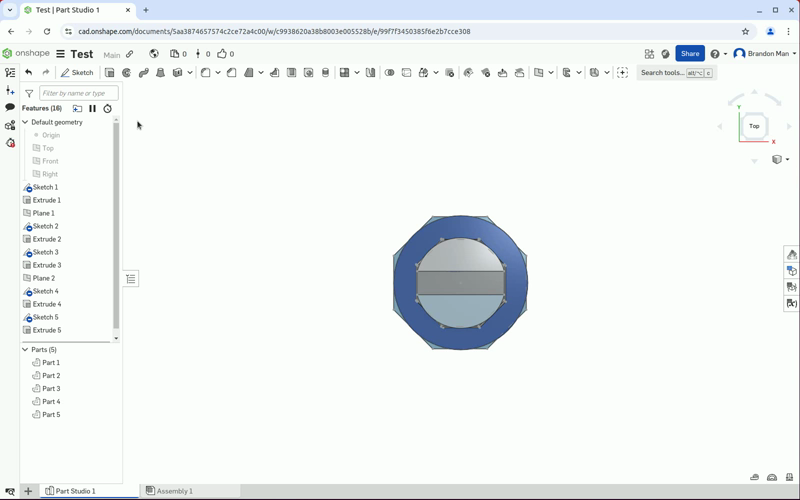
key(shift+7)
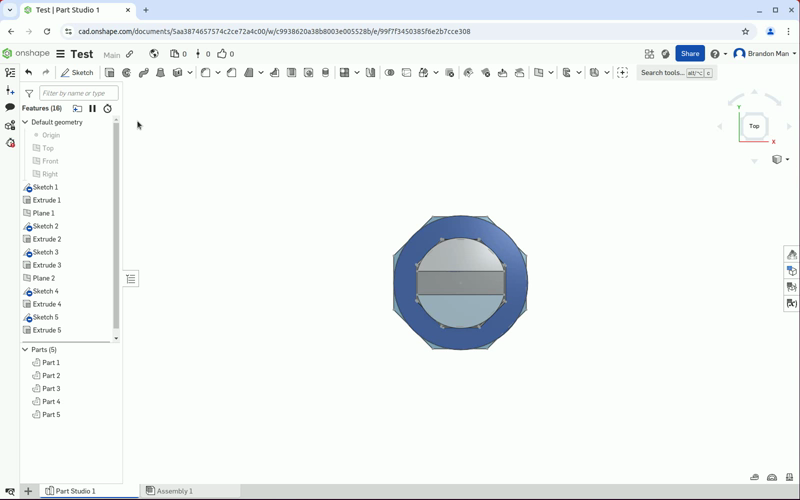
key(up, 3)
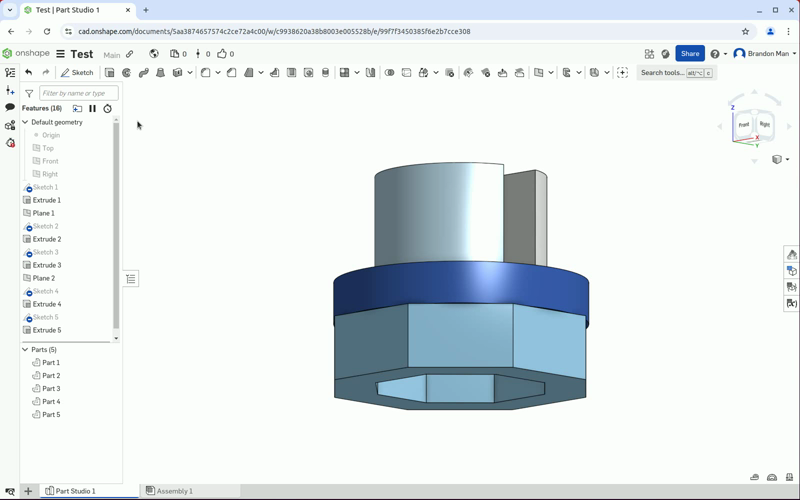
key(left, 3)
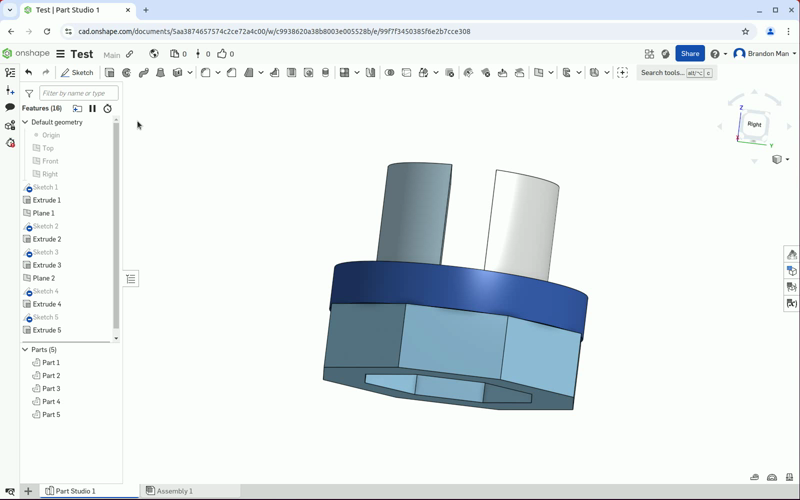
key(right, 3)
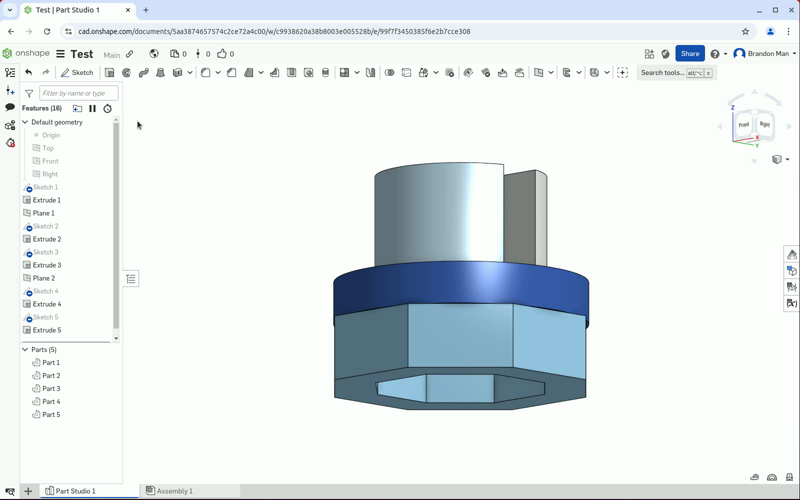
key(down, 3)
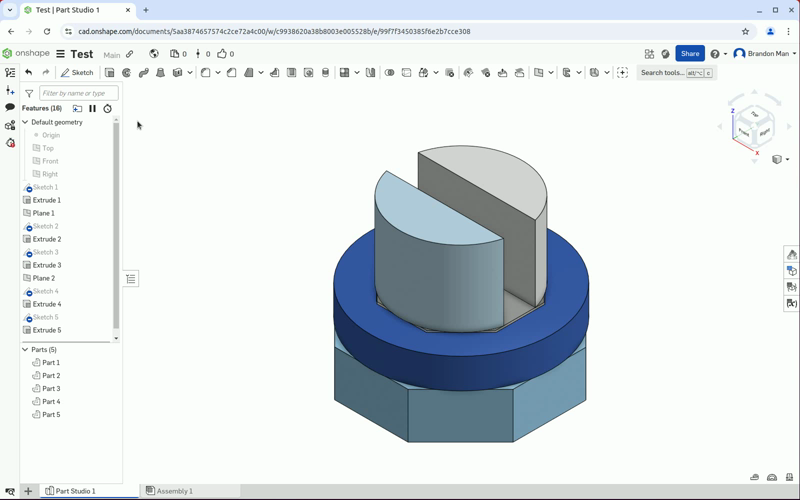
mouse_move(69, 189)
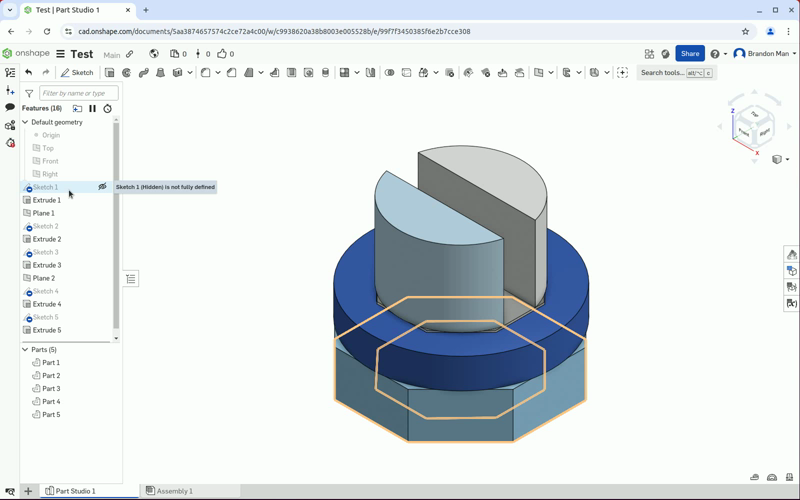
click(69, 189)